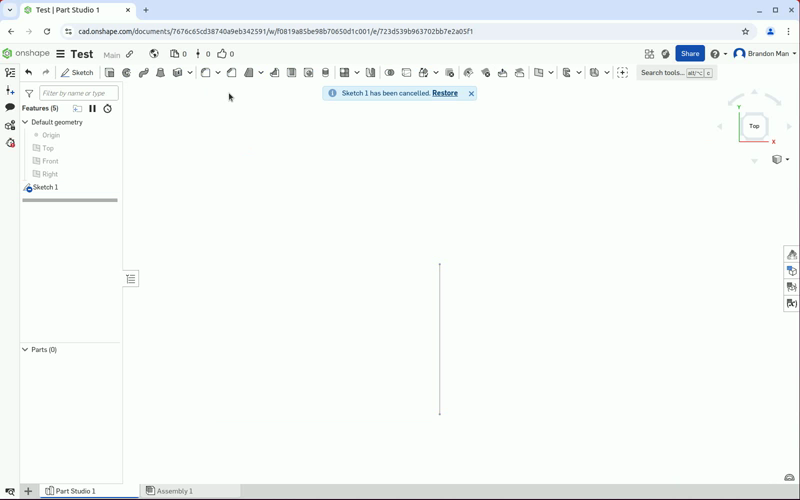
key(shift+h)
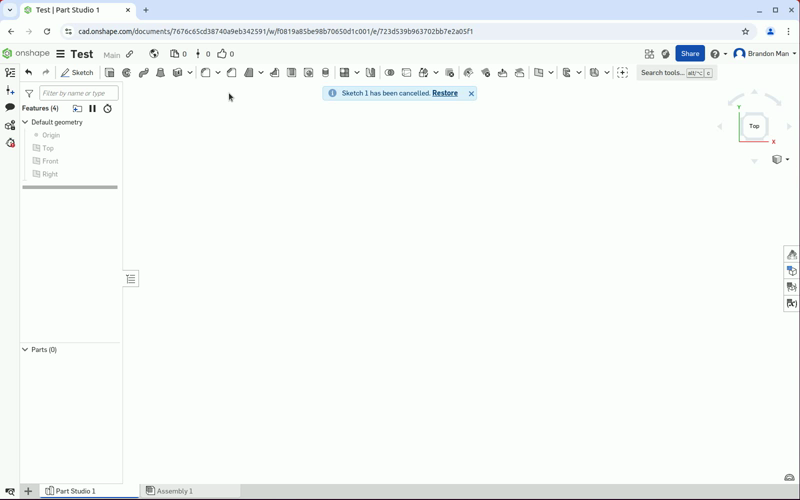
mouse_move(73, 352)
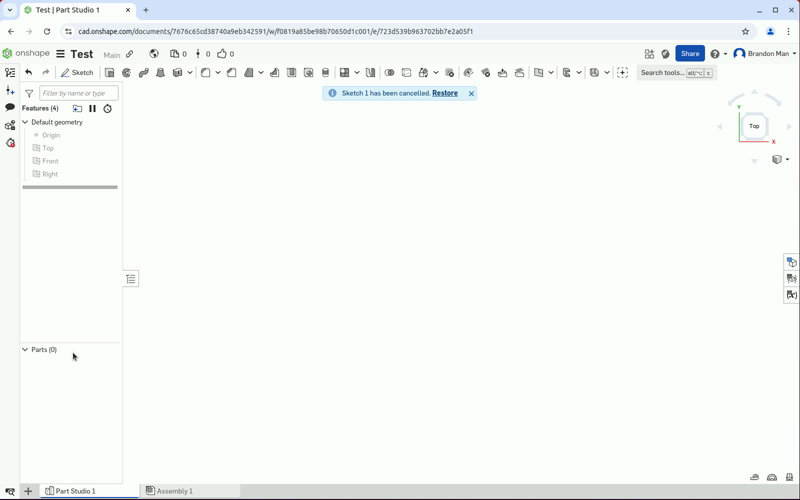
key(y)
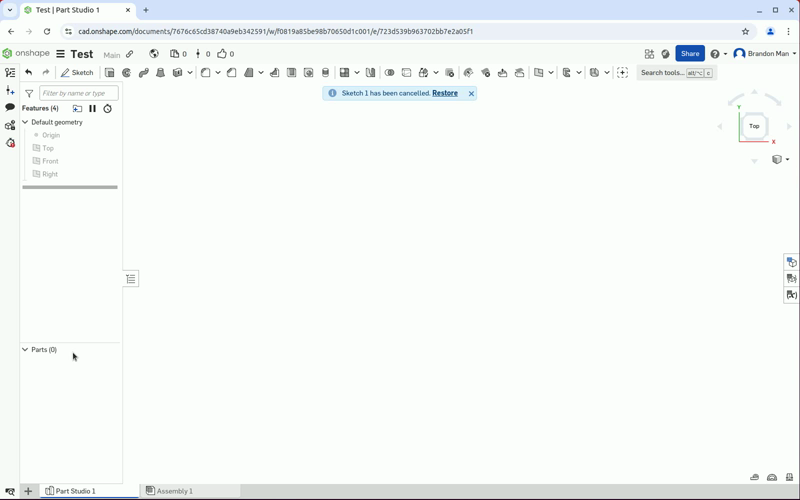
key(shift+p)
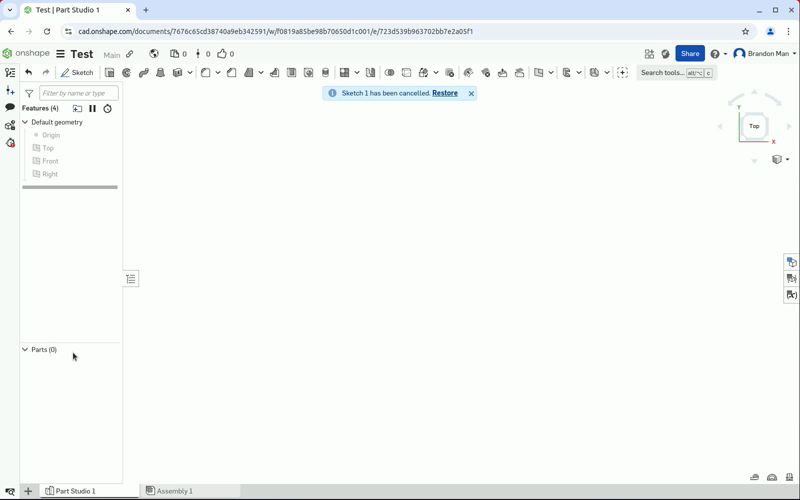
key(space)
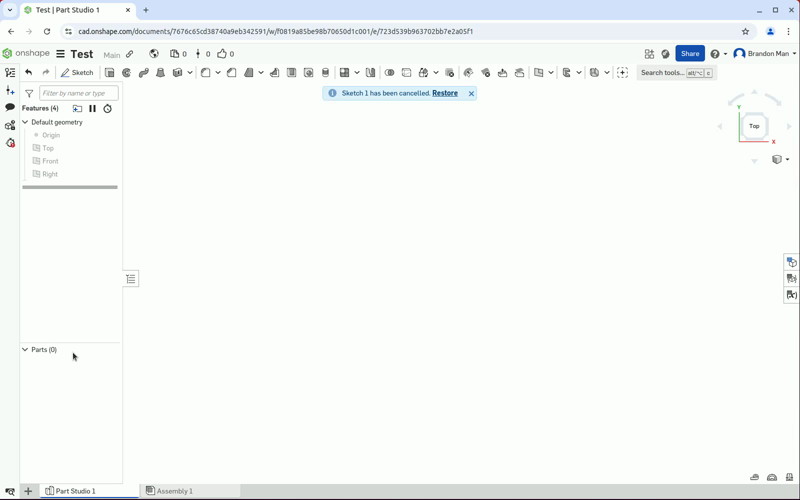
key_down(shift)
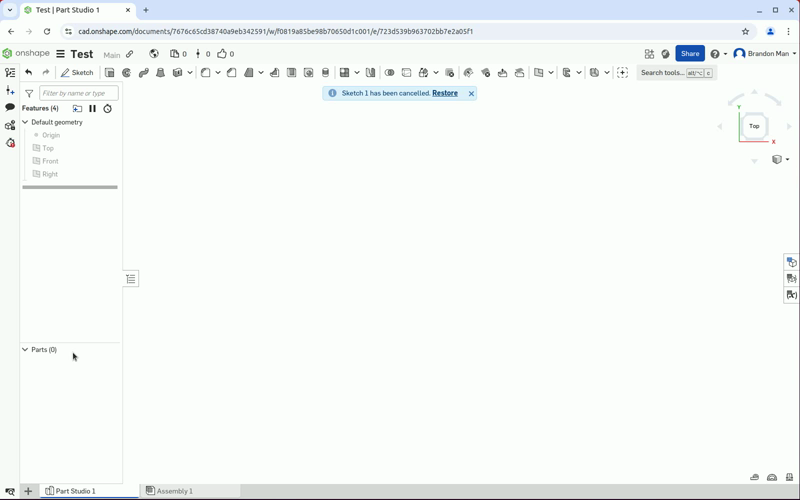
key(up)
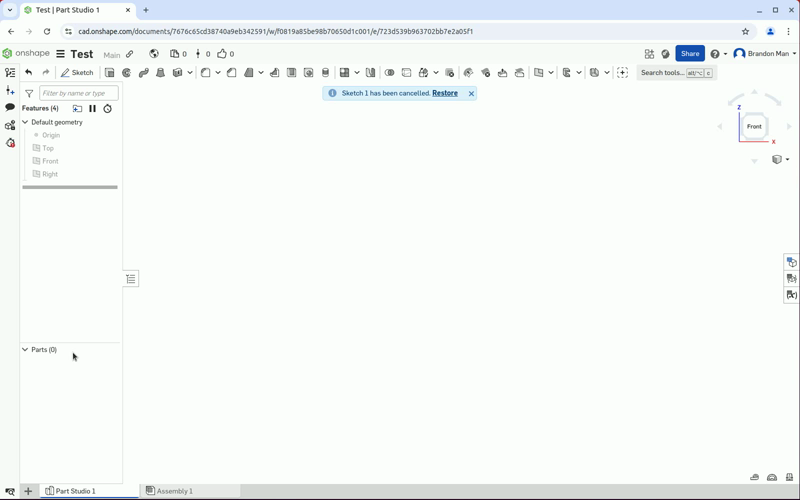
key_up(shift)
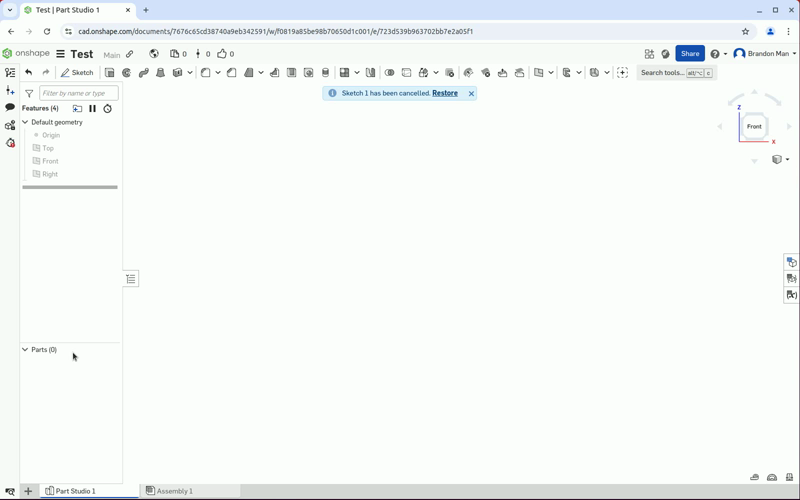
mouse_move(73, 352)
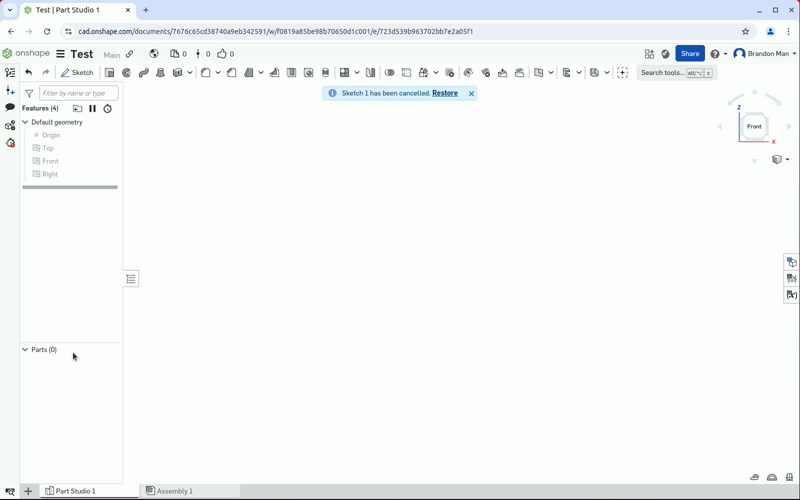
key(shift+y)
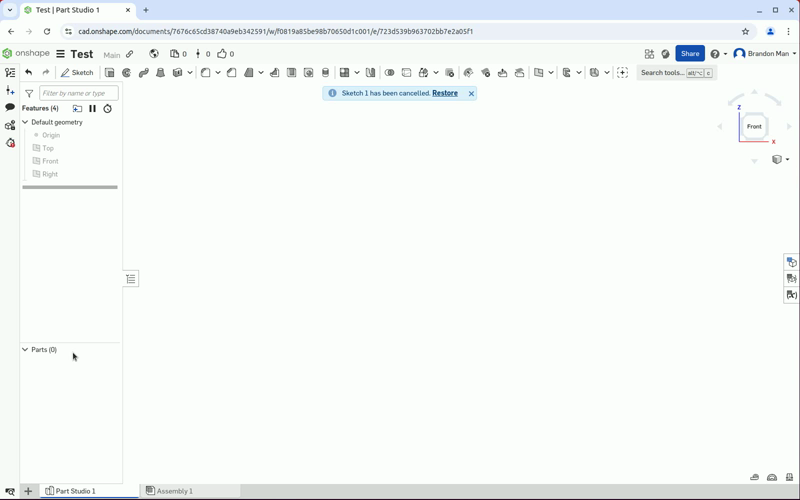
key(shift+s)
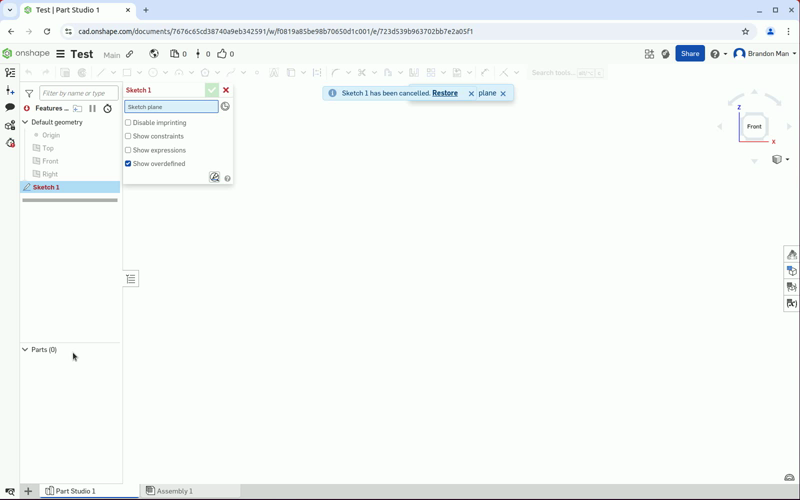
mouse_move(73, 163)
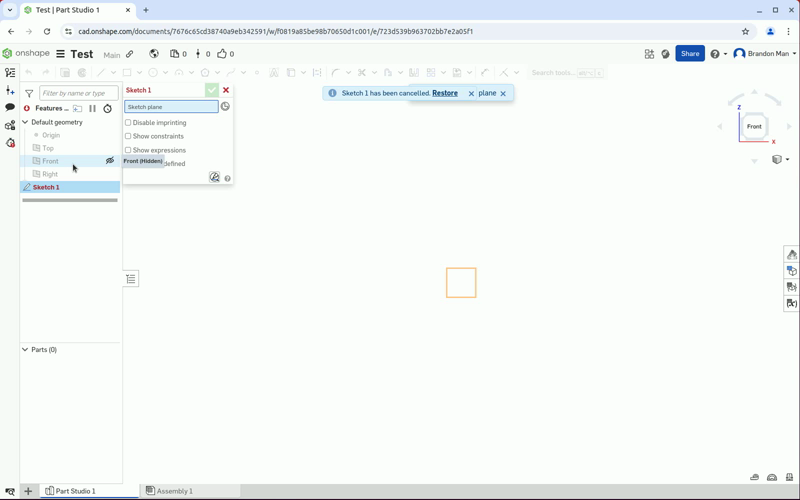
click(73, 163)
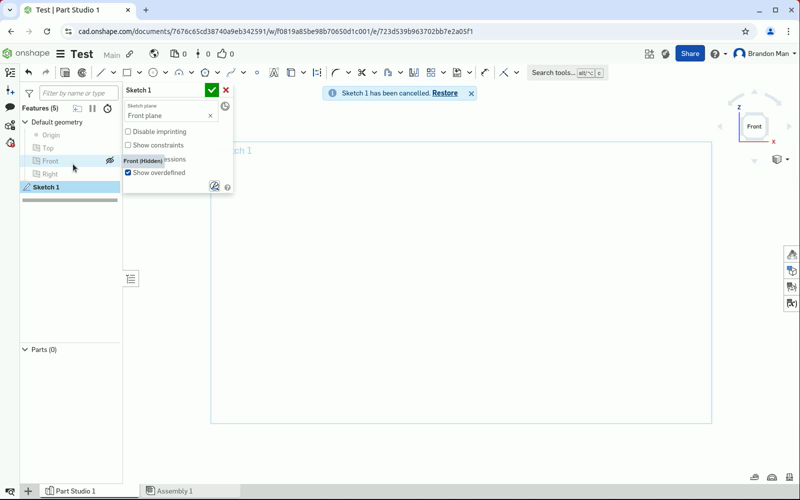
mouse_move(73, 352)
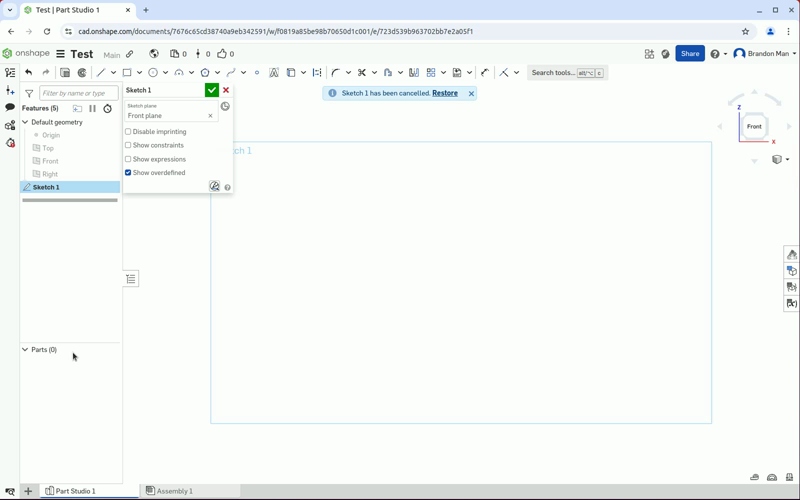
key(y)
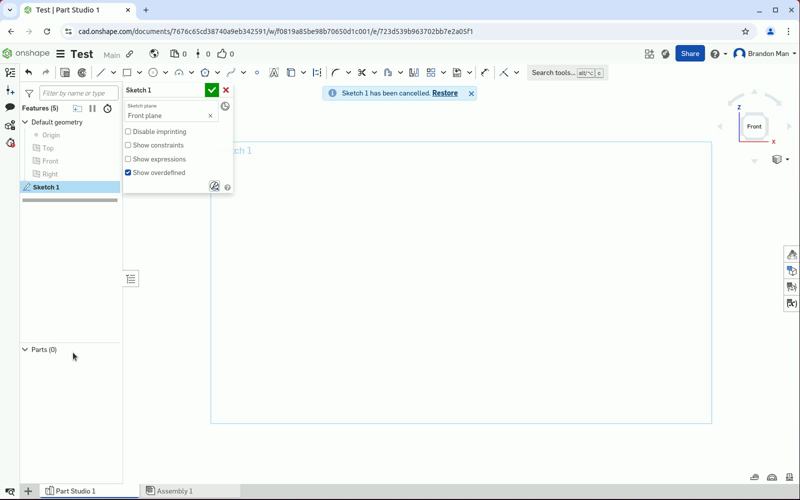
key(l)
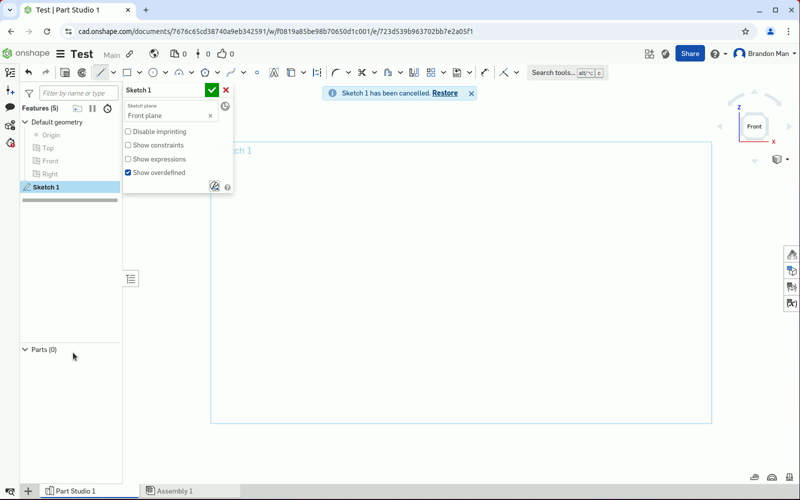
key_down(shift)
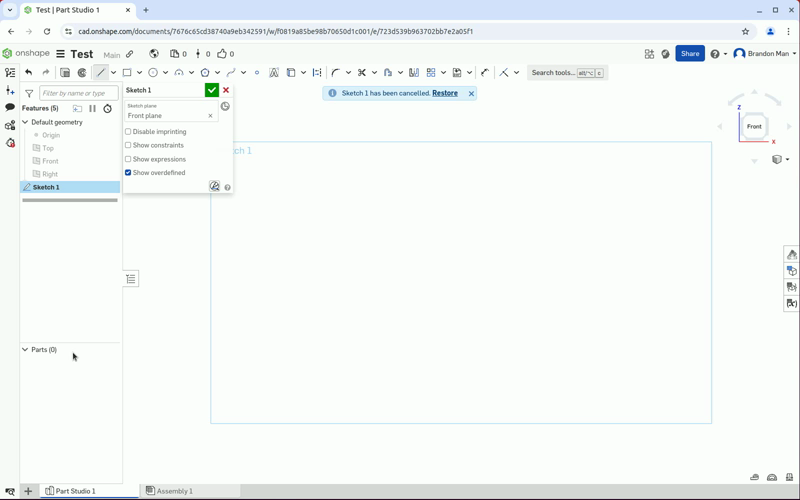
mouse_move(446, 287)
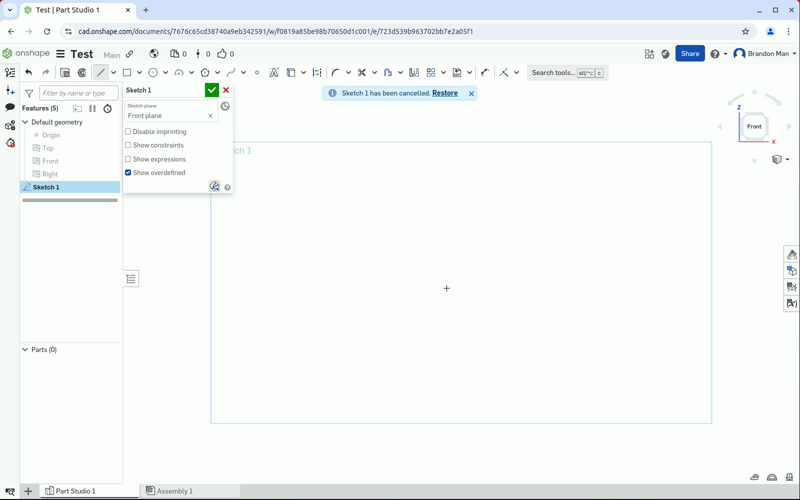
click(446, 287)
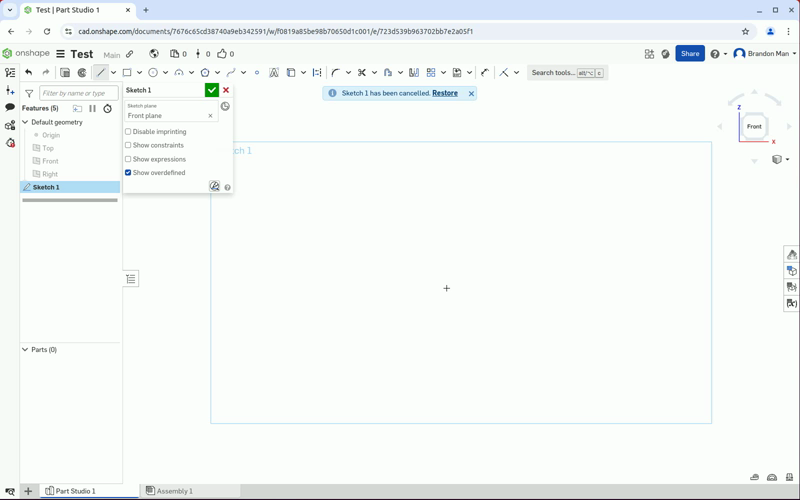
key_up(shift)
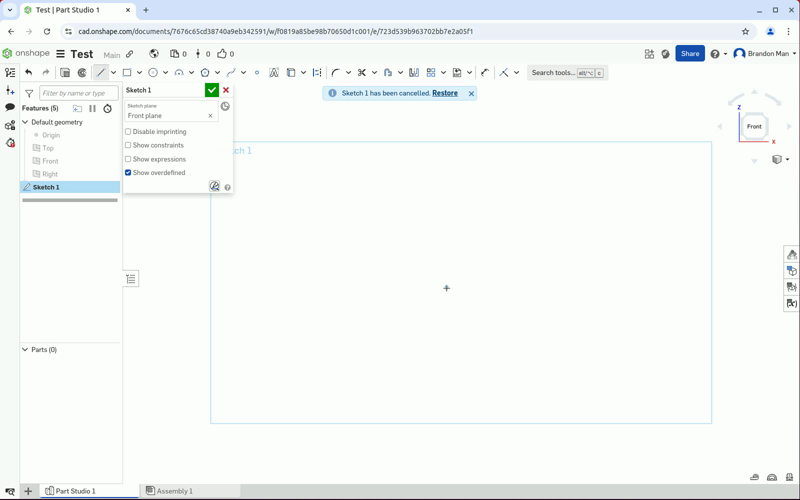
key_down(shift)
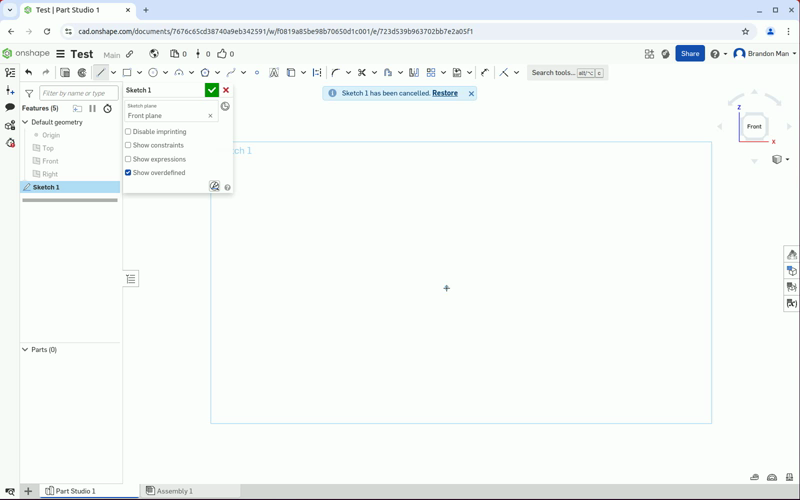
mouse_move(476, 287)
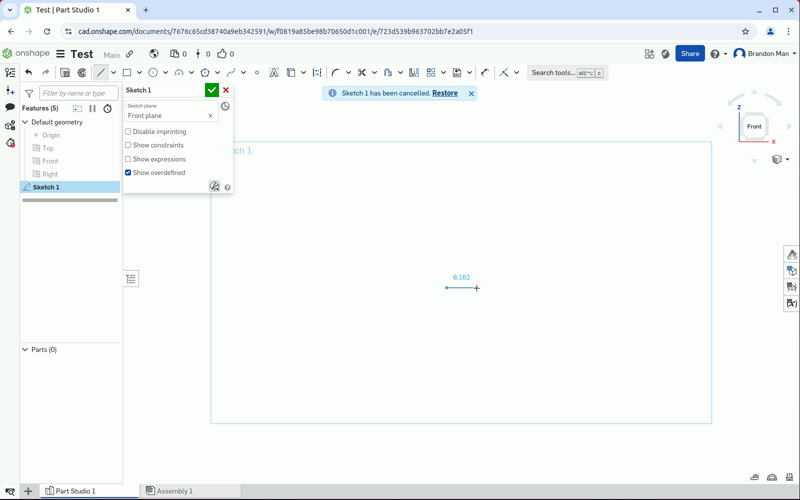
mouse_move(470, 287)
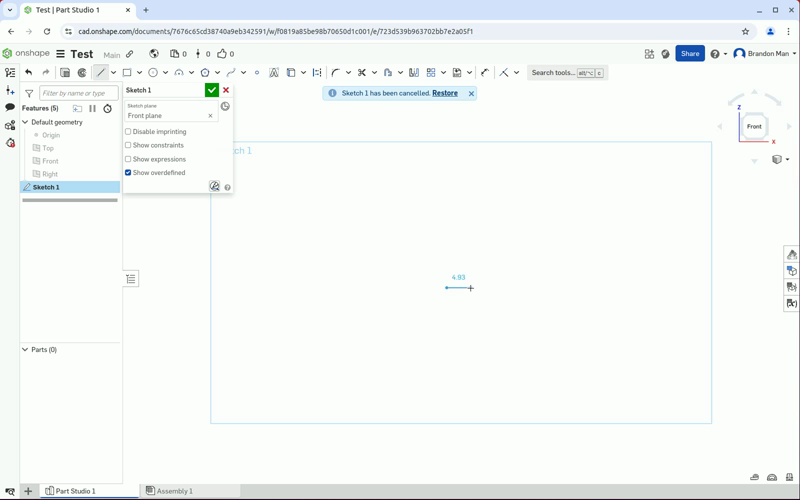
click(470, 287)
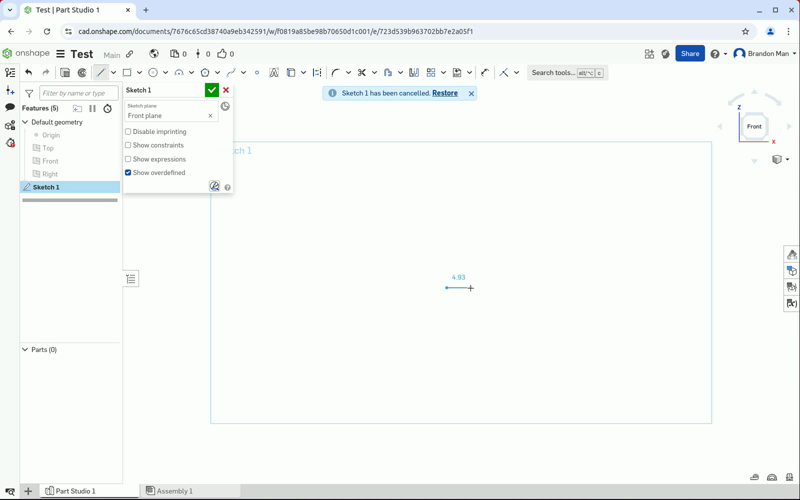
key_up(shift)
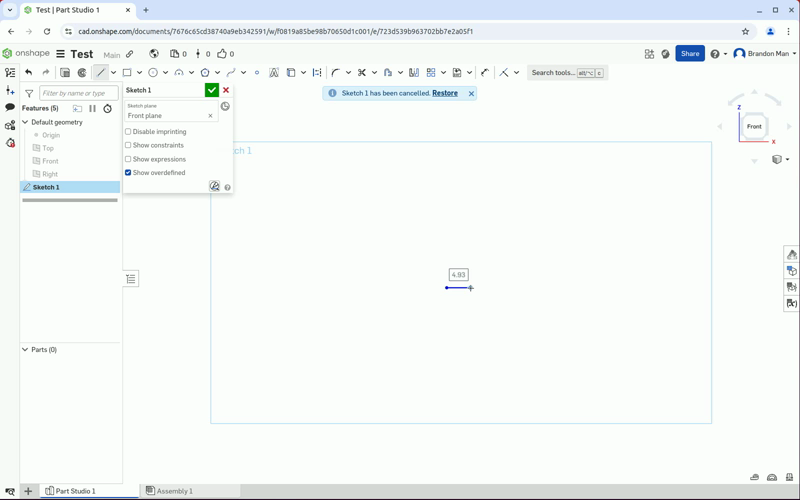
key_down(shift)
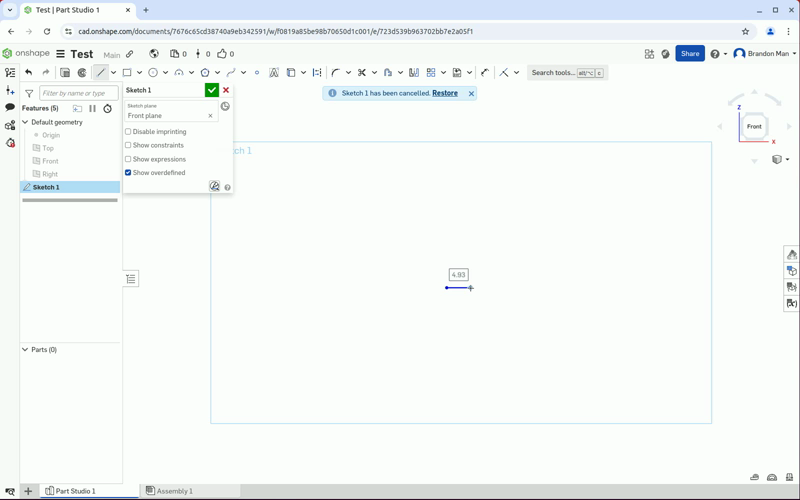
mouse_move(501, 287)
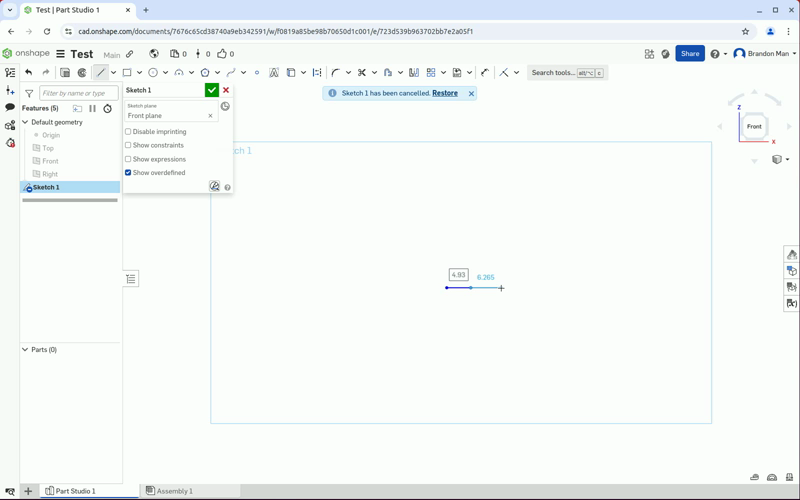
mouse_move(470, 285)
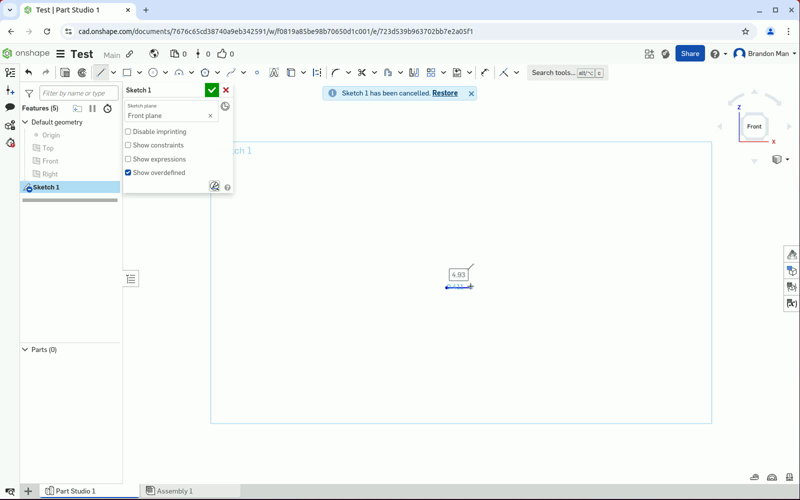
scroll(6)
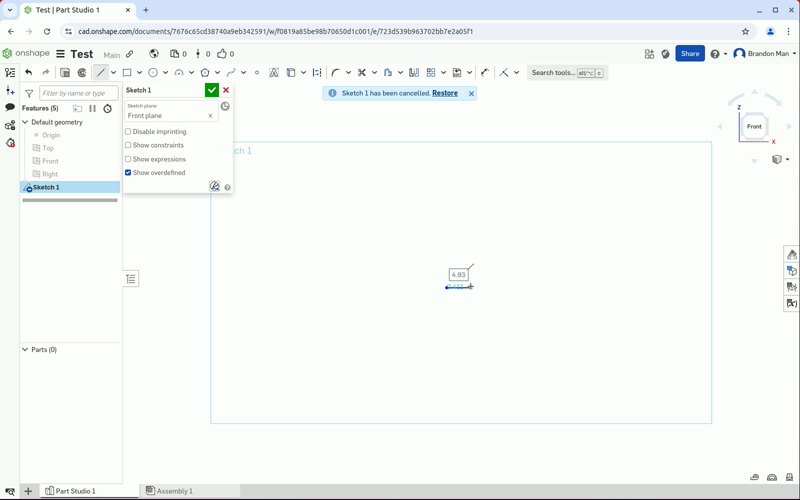
scroll(6)
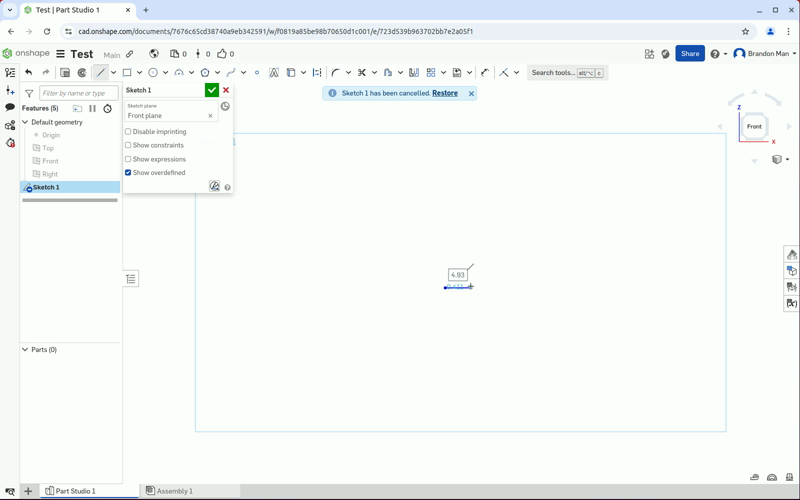
scroll(6)
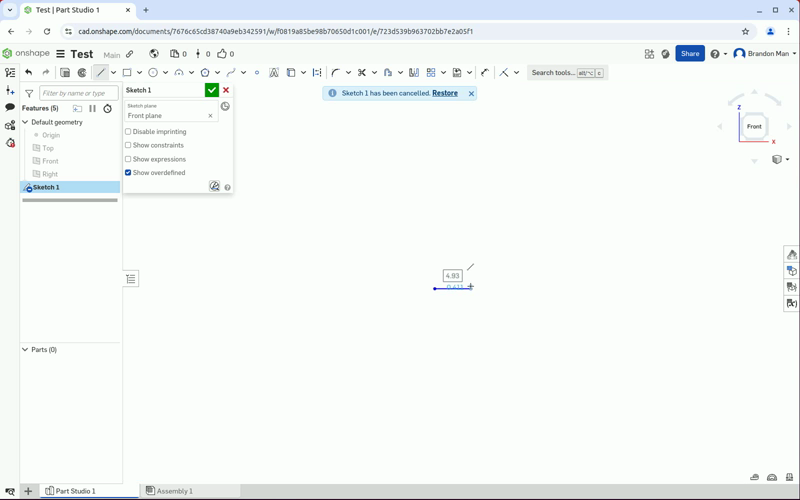
scroll(6)
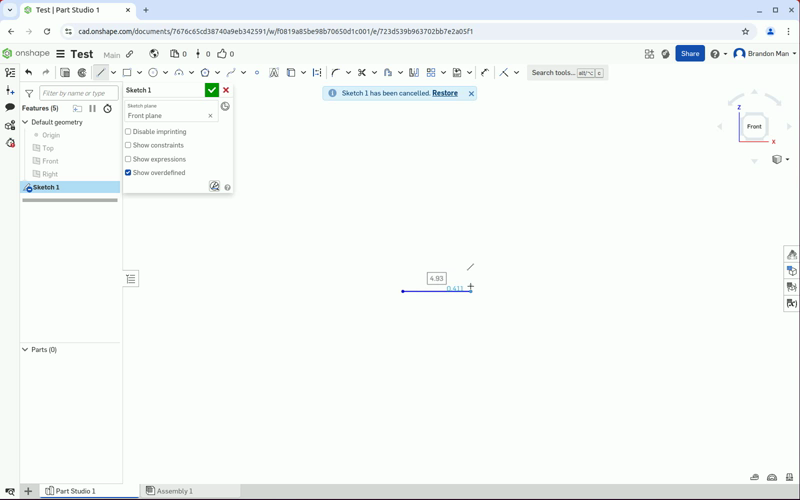
scroll(6)
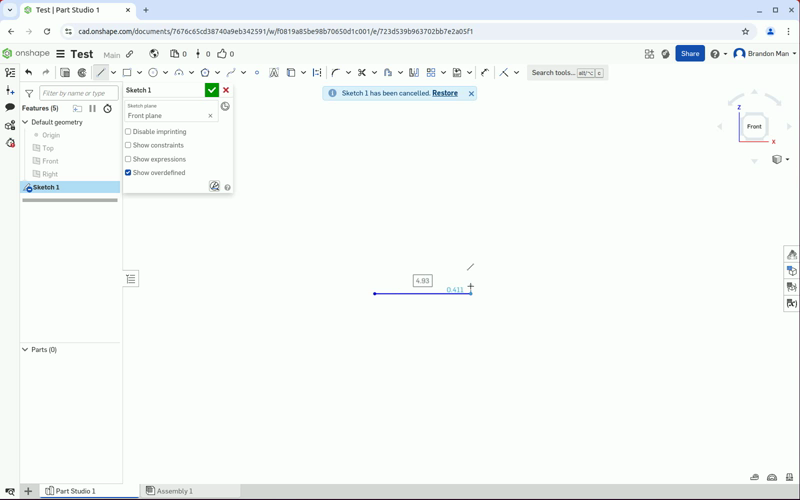
scroll(6)
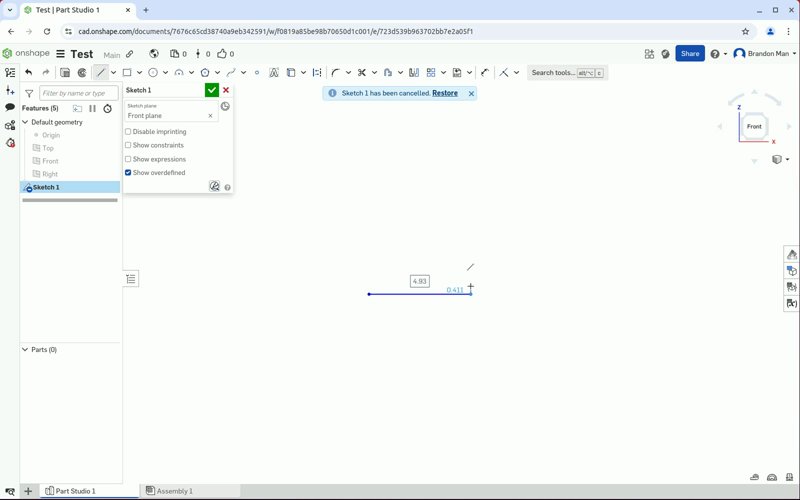
scroll(6)
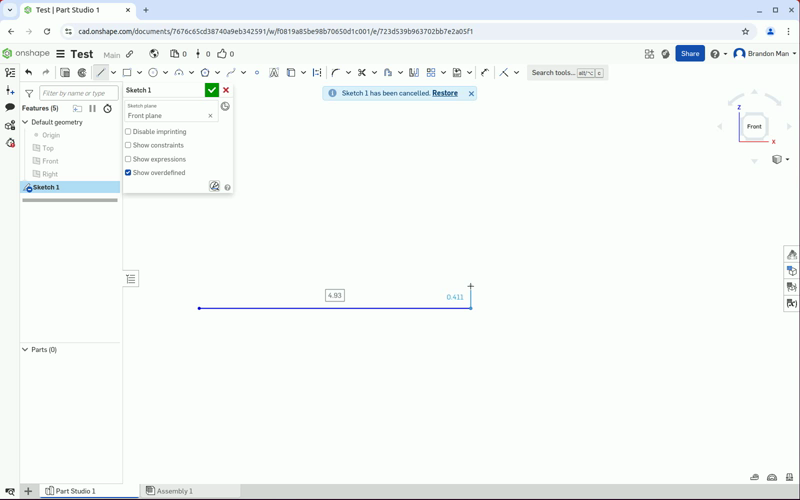
click(470, 285)
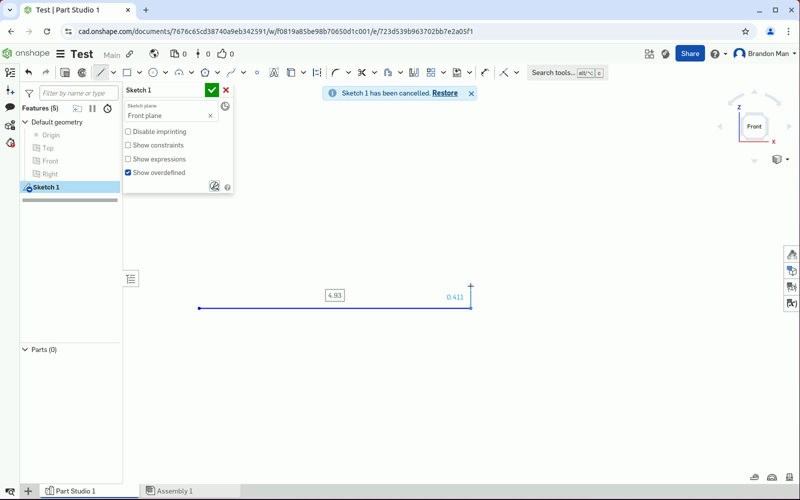
scroll(-6)
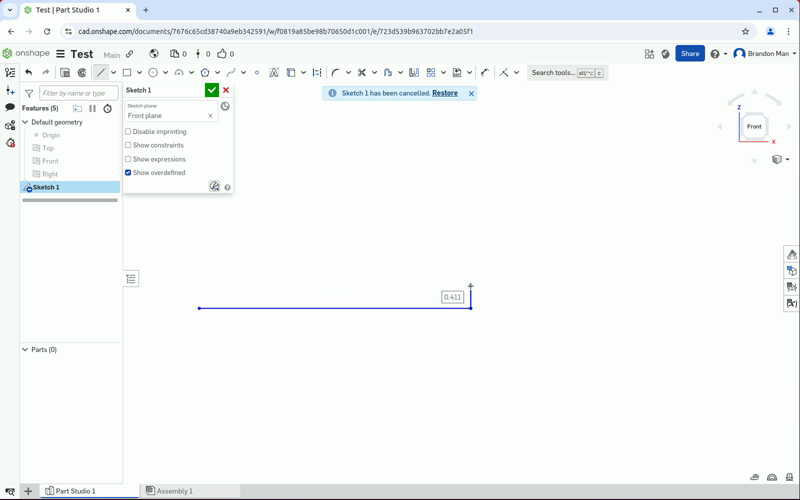
scroll(-6)
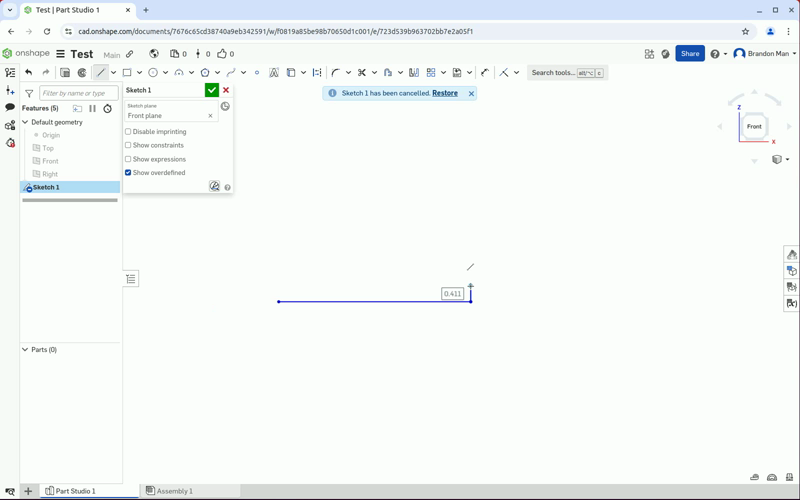
scroll(-6)
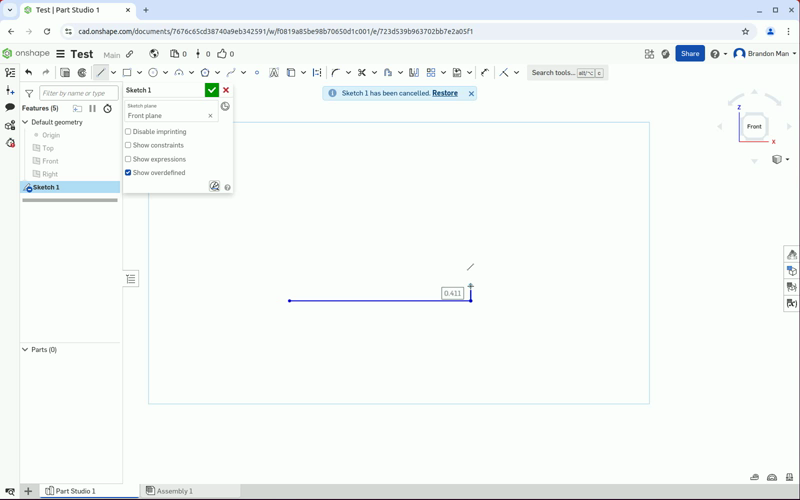
scroll(-6)
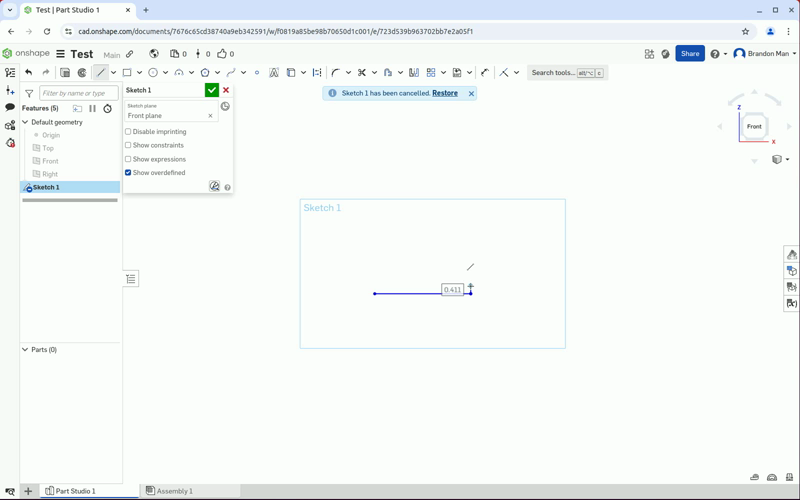
scroll(-6)
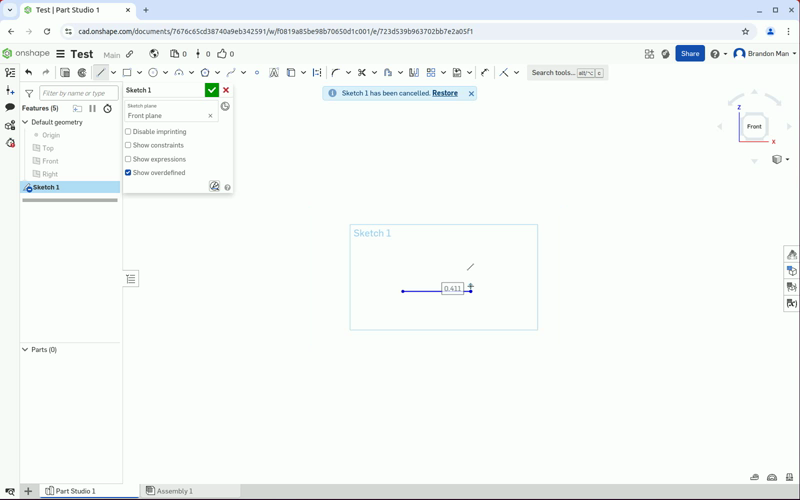
scroll(-6)
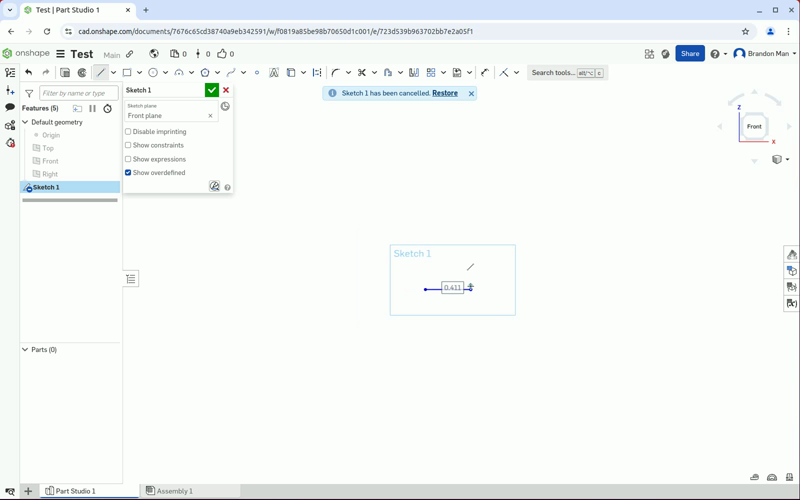
scroll(-6)
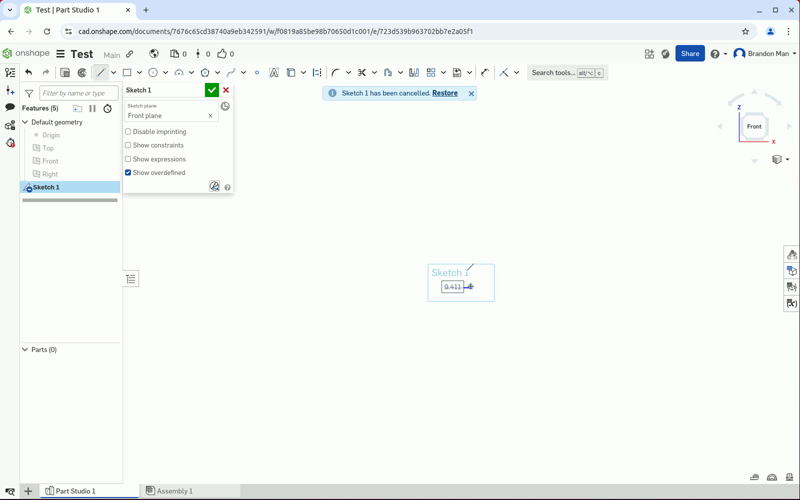
key_up(shift)
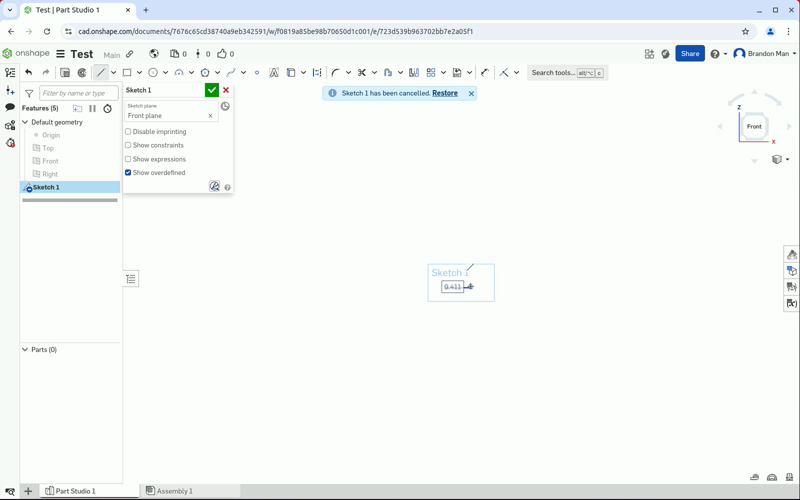
key_down(shift)
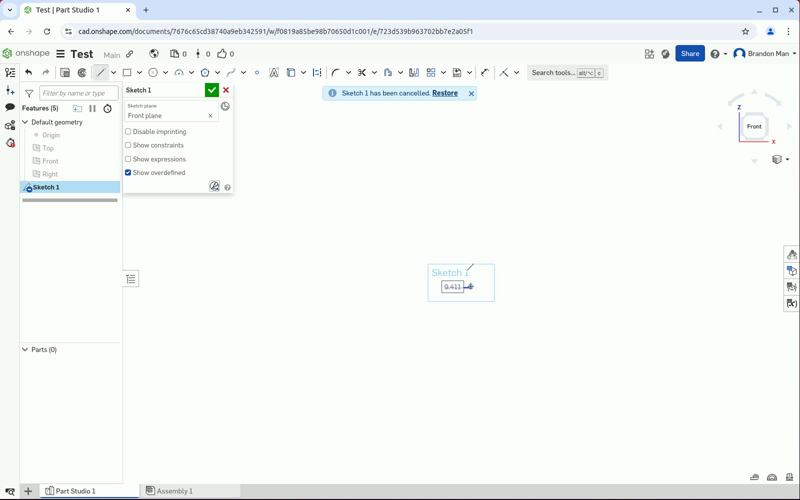
mouse_move(501, 285)
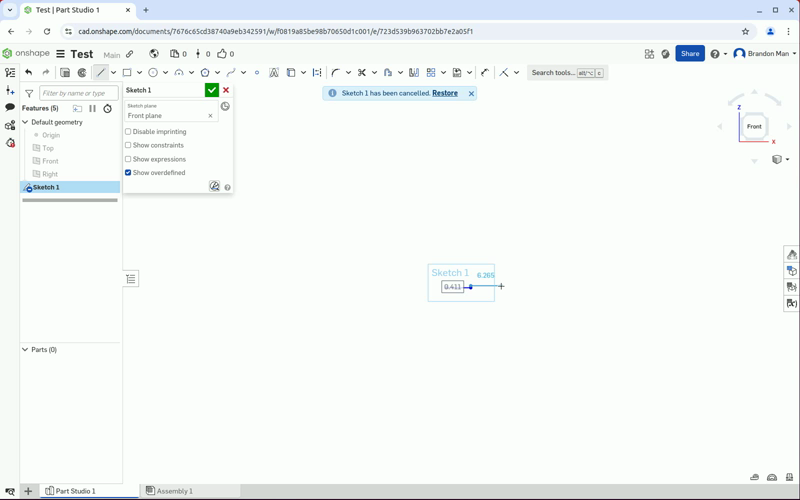
mouse_move(446, 285)
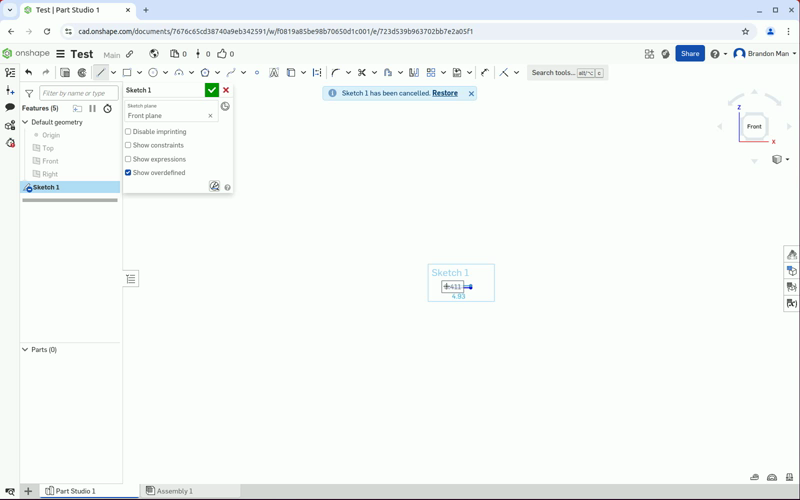
scroll(6)
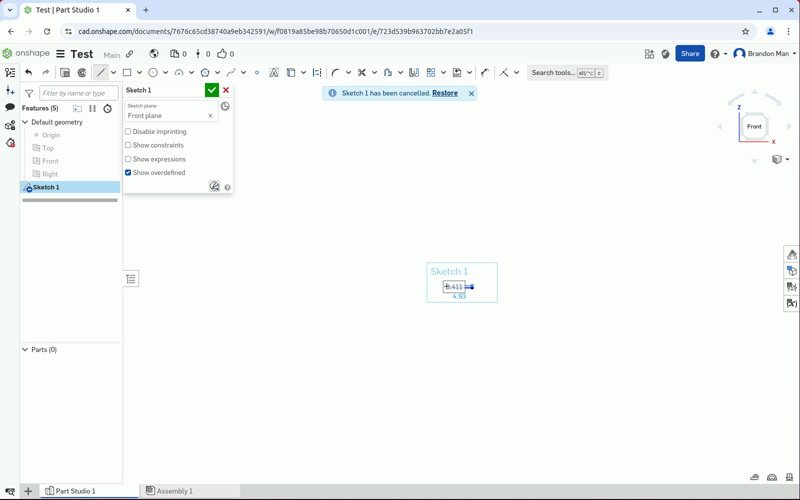
scroll(6)
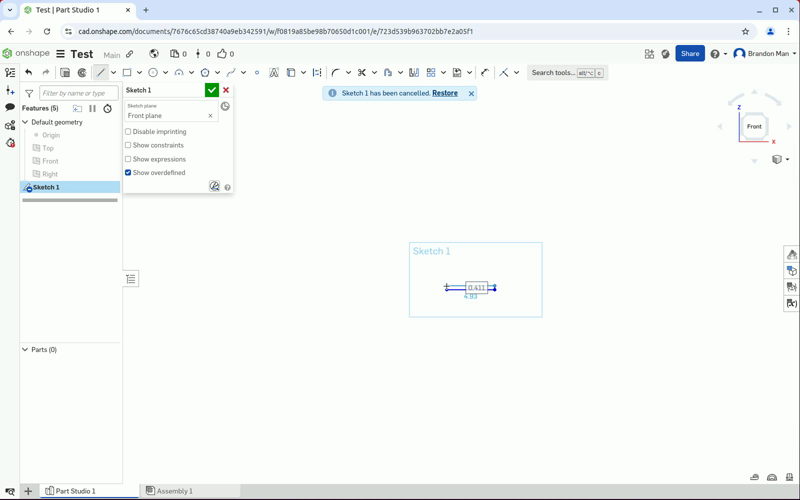
scroll(6)
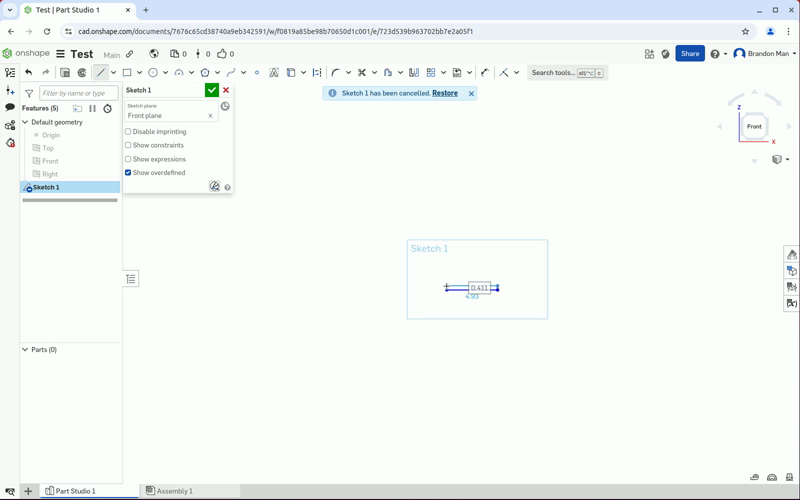
scroll(6)
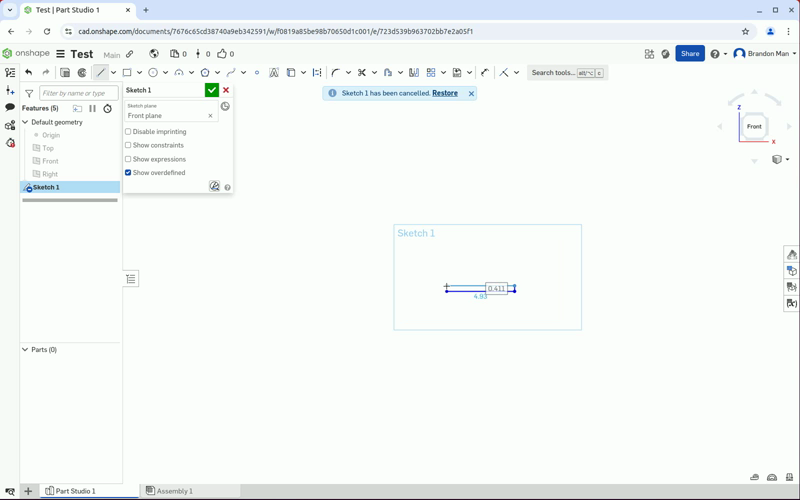
scroll(6)
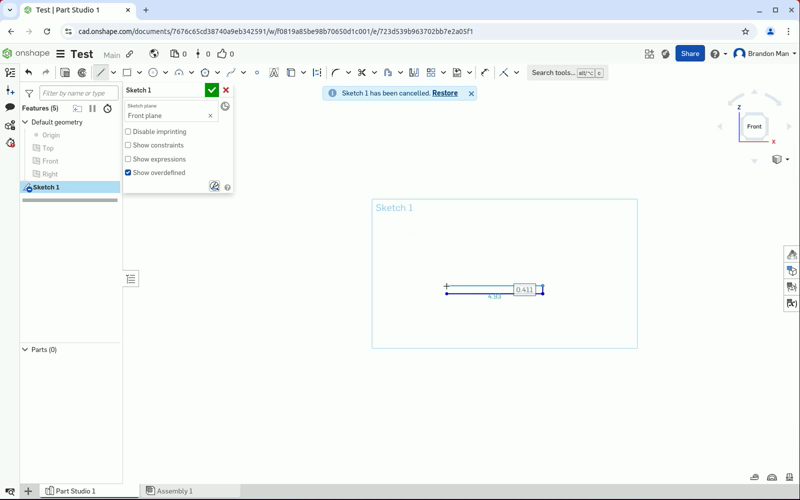
scroll(6)
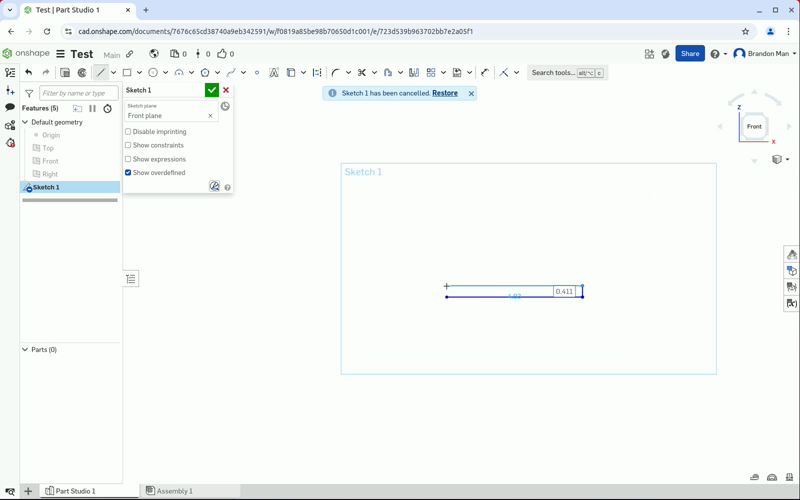
scroll(6)
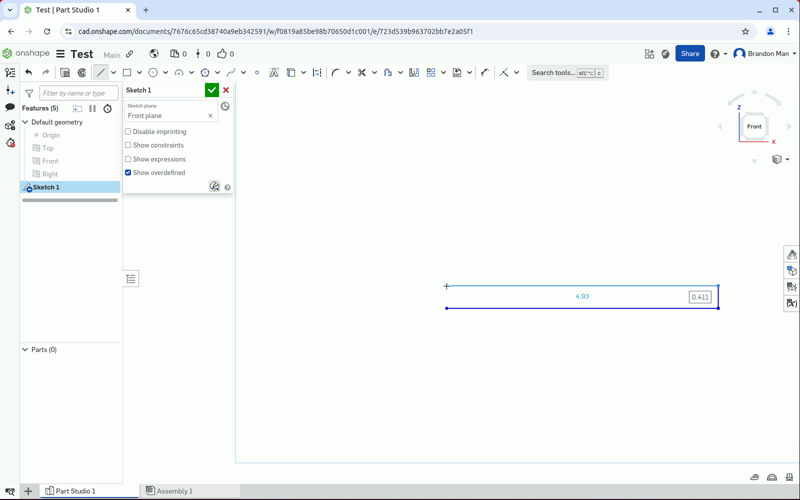
click(446, 285)
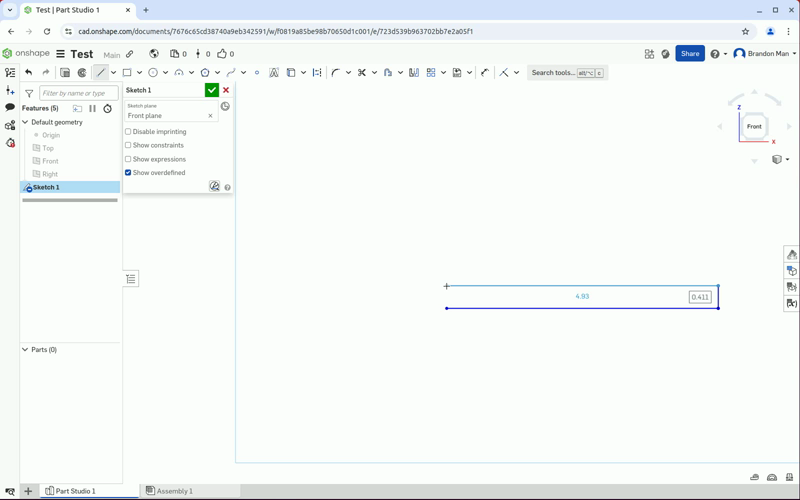
scroll(-6)
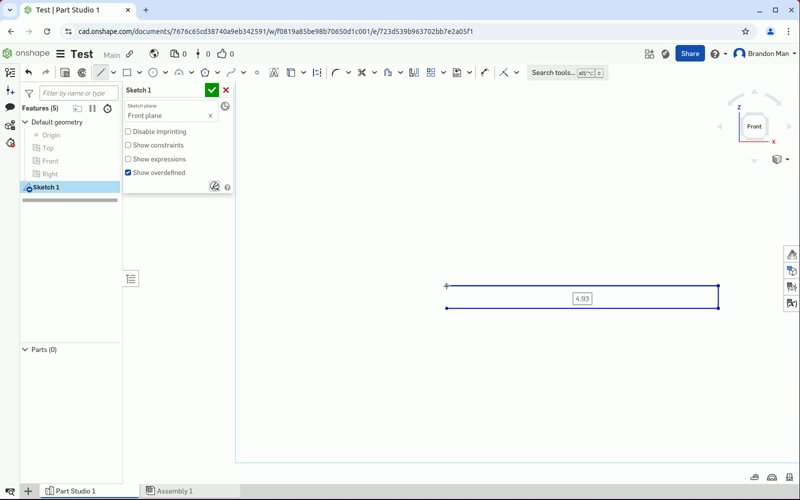
scroll(-6)
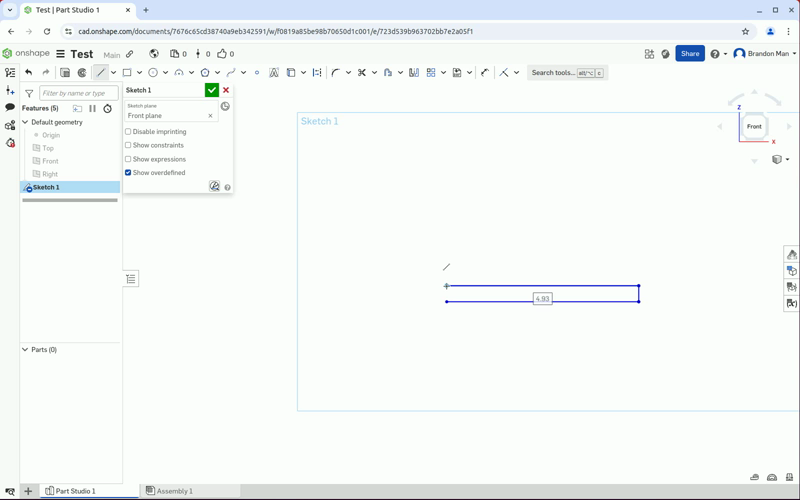
scroll(-6)
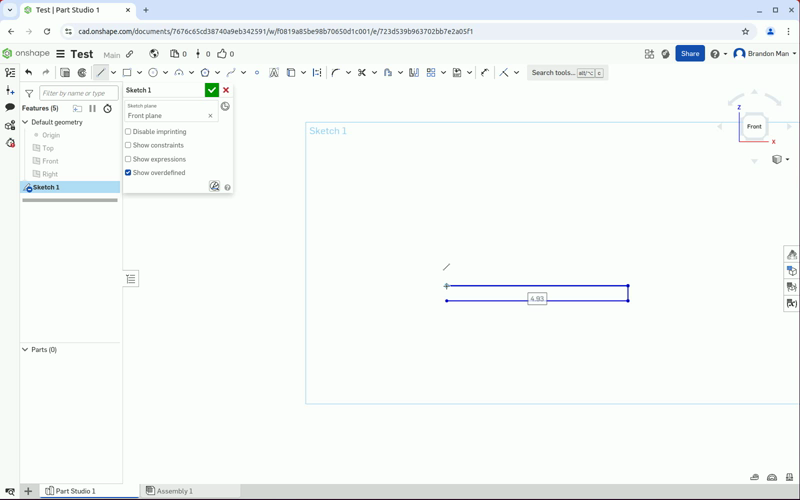
scroll(-6)
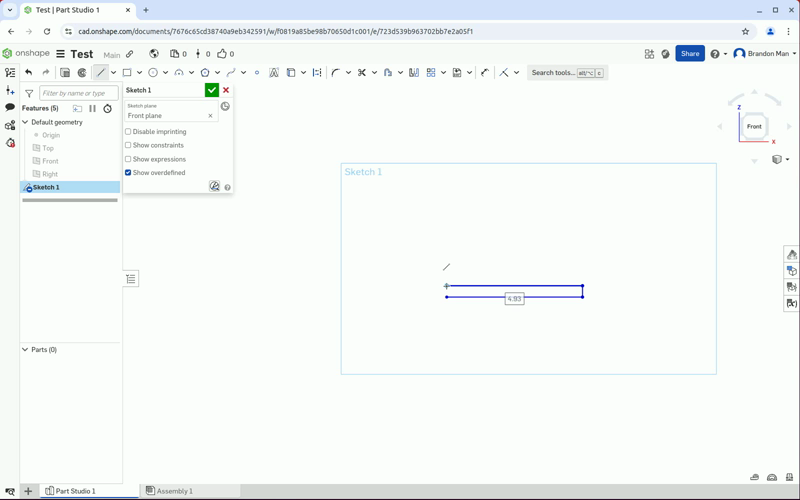
scroll(-6)
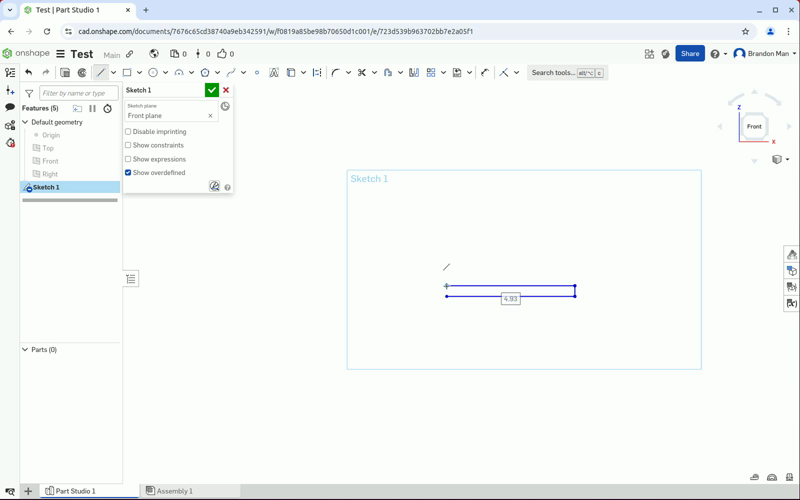
scroll(-6)
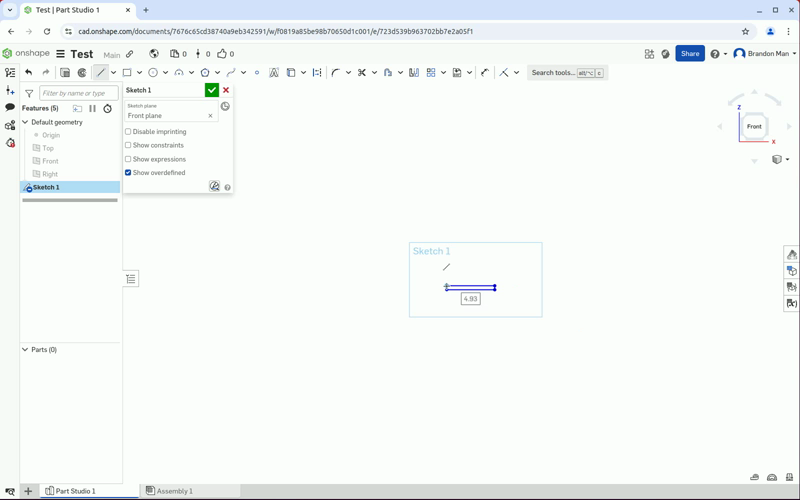
scroll(-6)
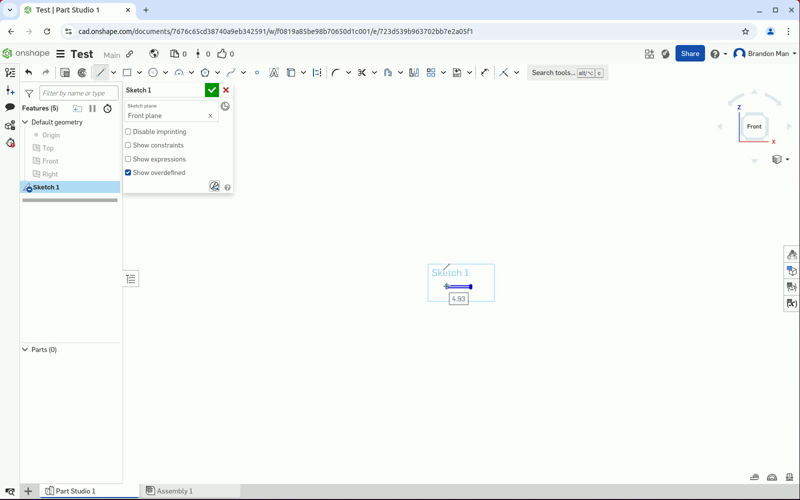
key_up(shift)
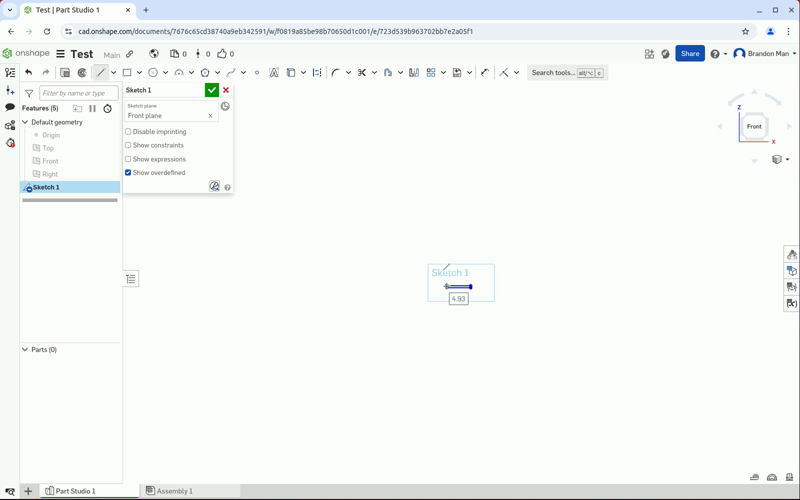
mouse_move(476, 285)
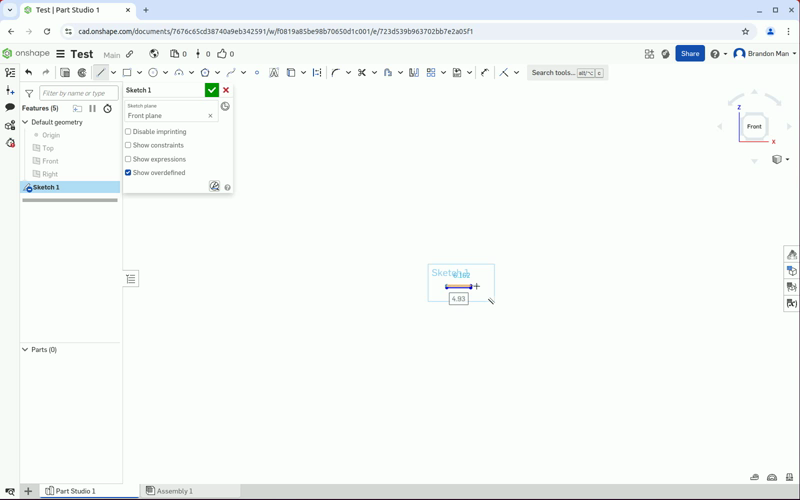
key_down(shift)
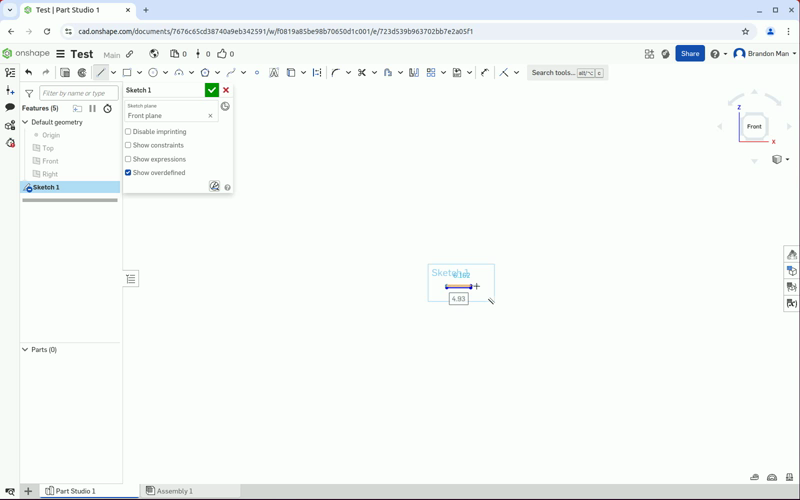
mouse_move(446, 287)
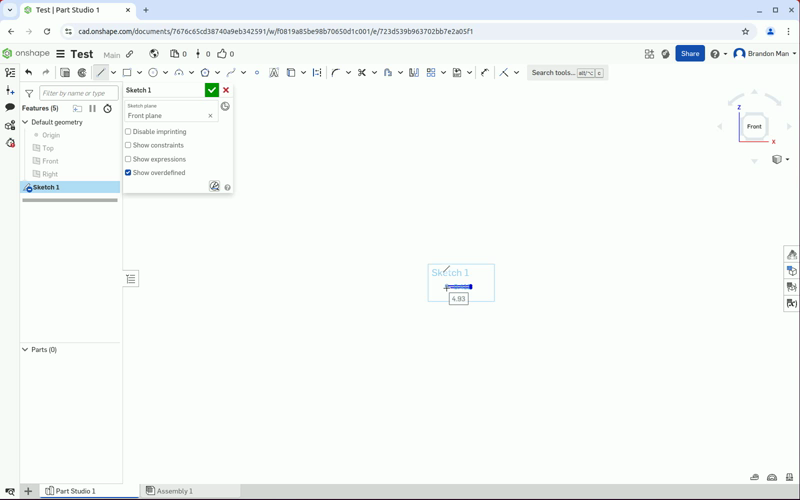
scroll(6)
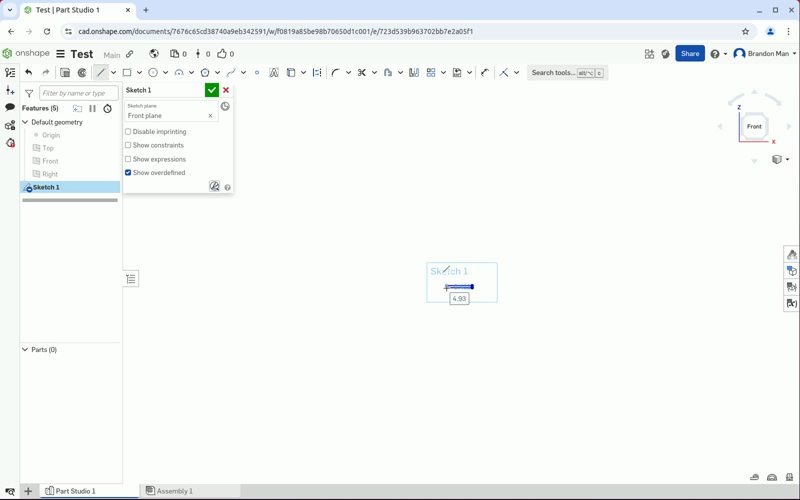
scroll(6)
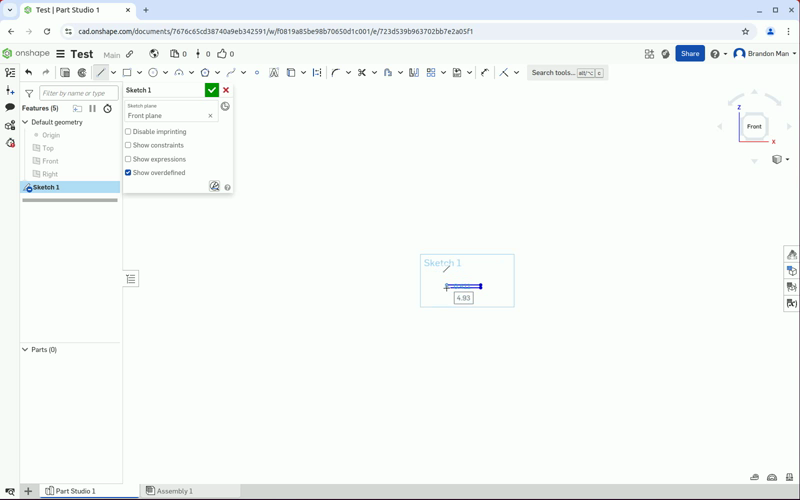
scroll(6)
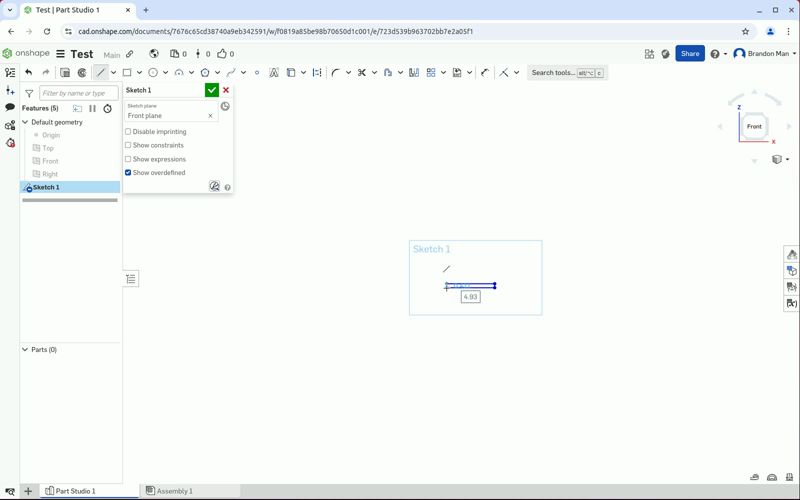
scroll(6)
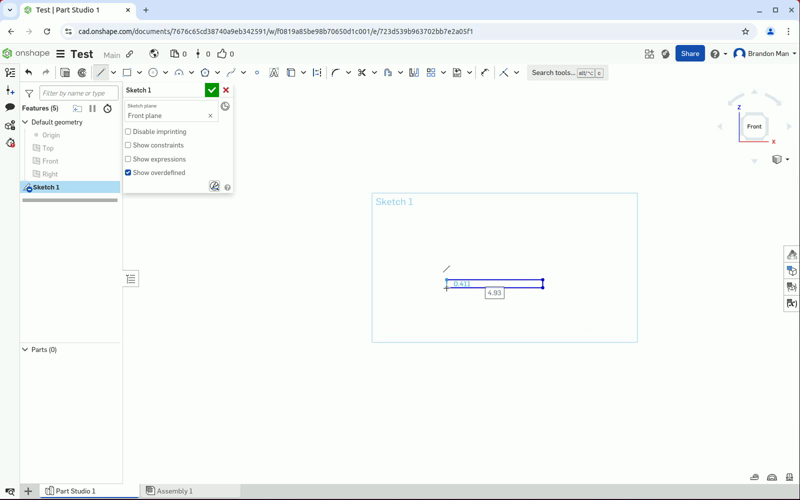
scroll(6)
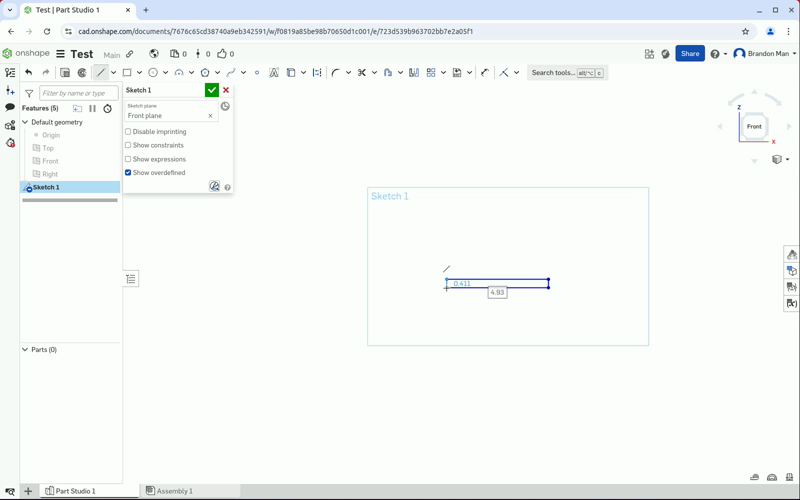
scroll(6)
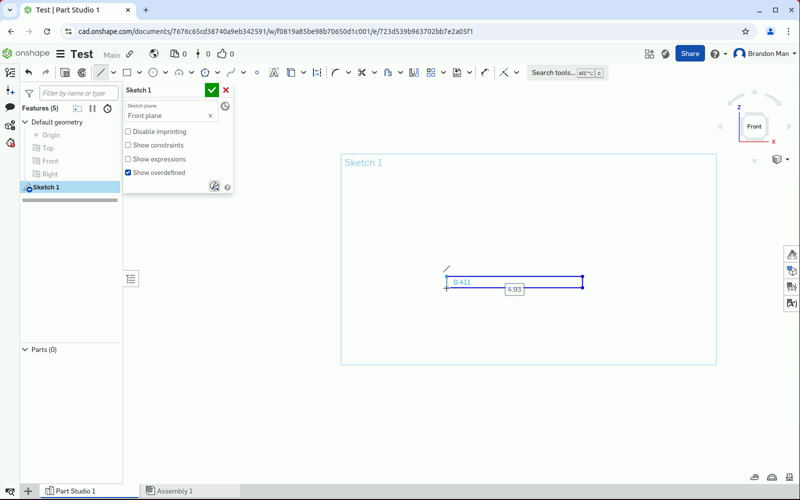
scroll(6)
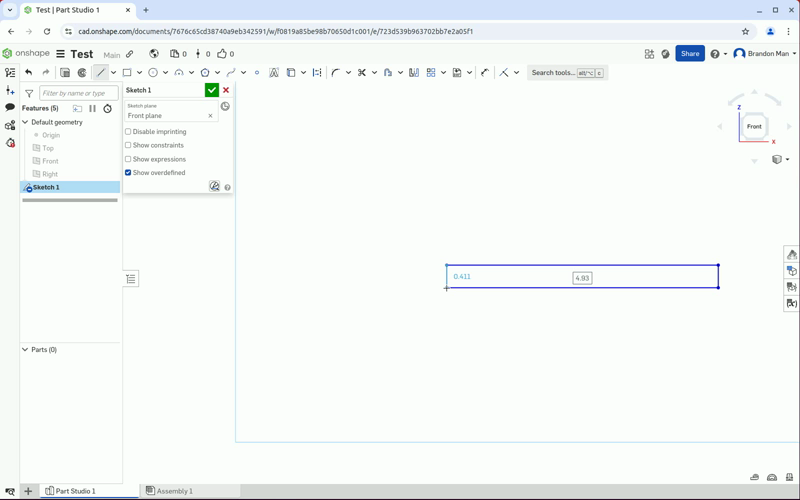
key_up(shift)
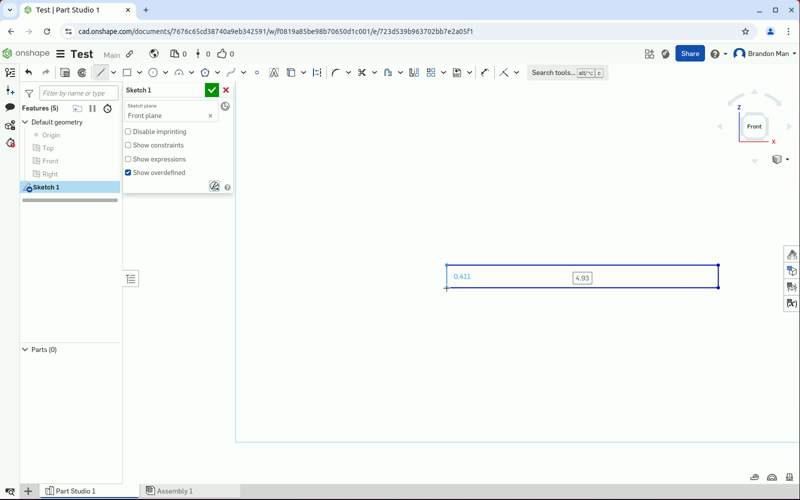
click(446, 287)
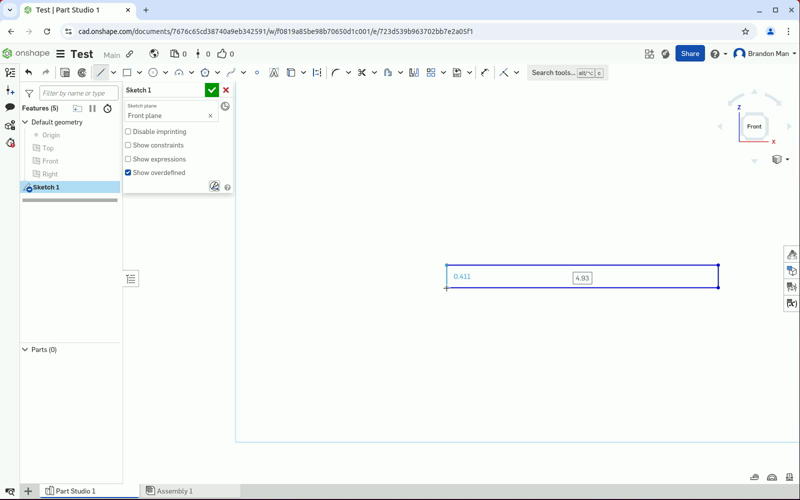
scroll(-6)
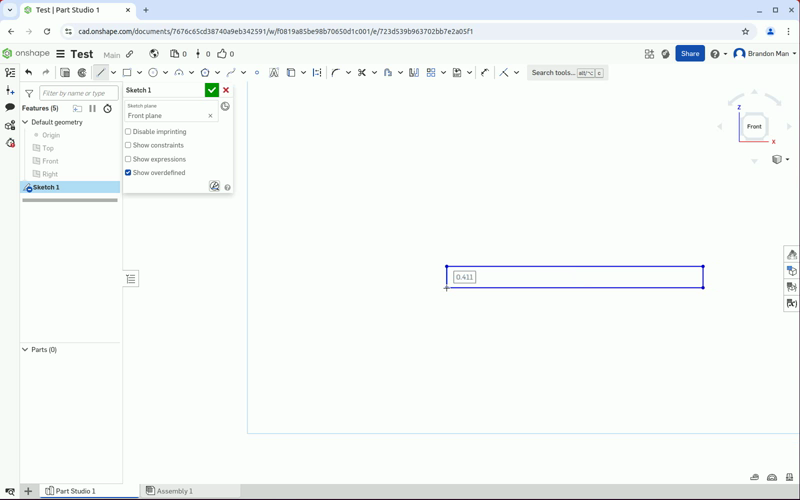
scroll(-6)
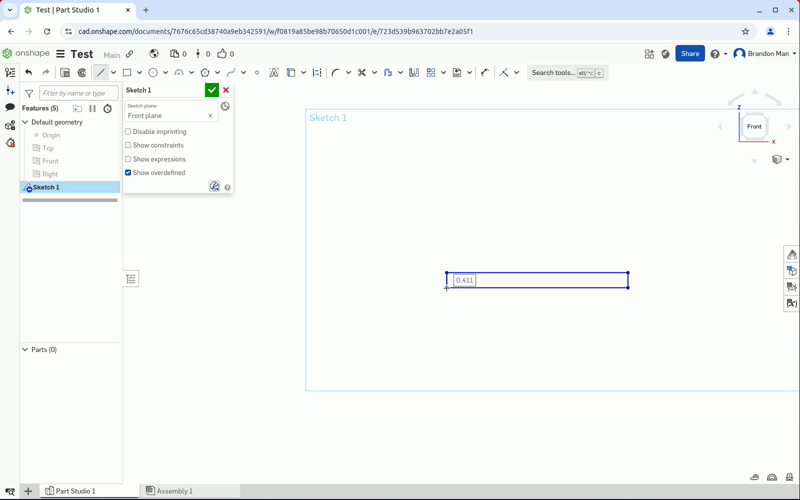
scroll(-6)
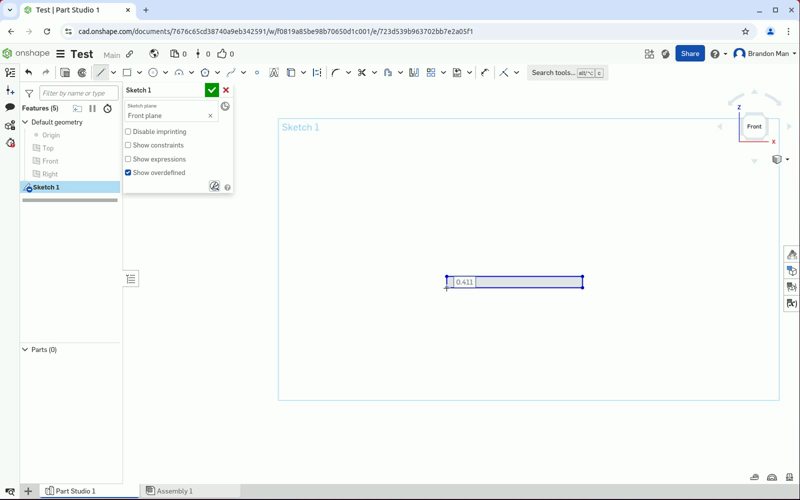
scroll(-6)
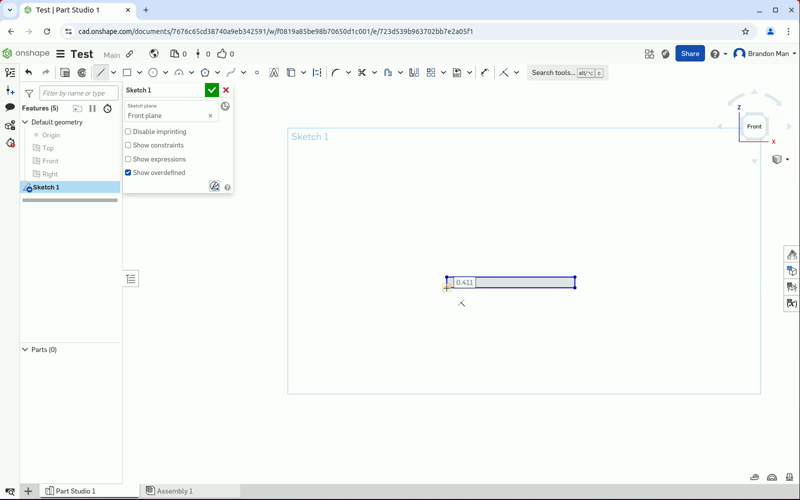
scroll(-6)
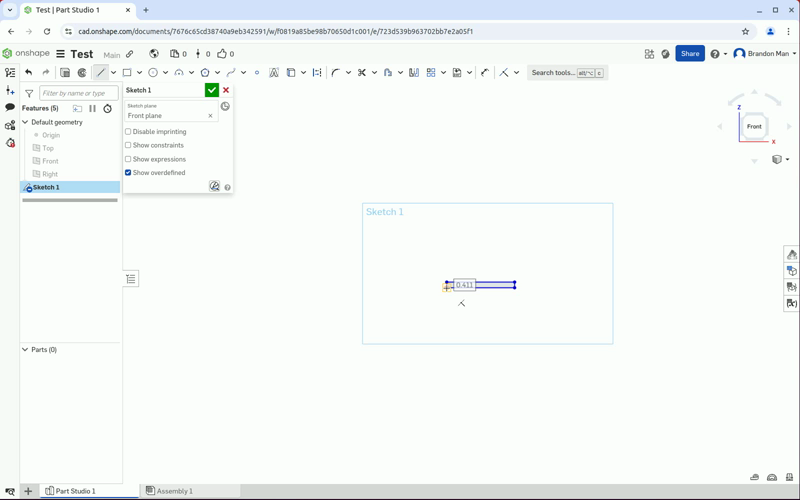
scroll(-6)
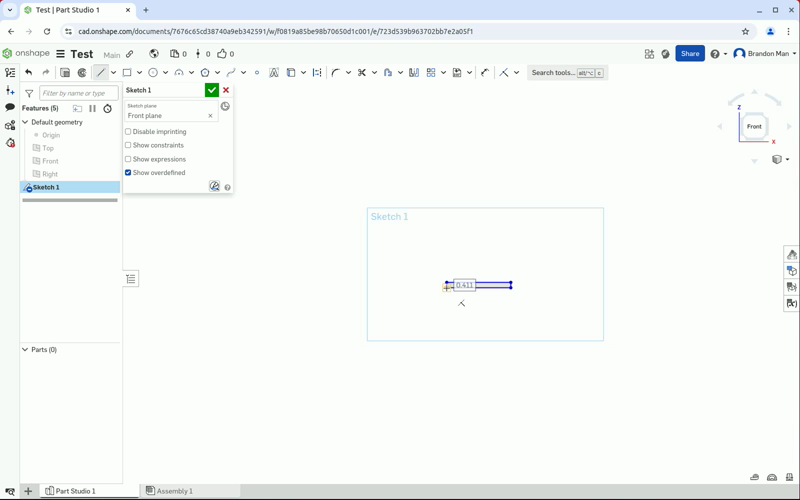
scroll(-6)
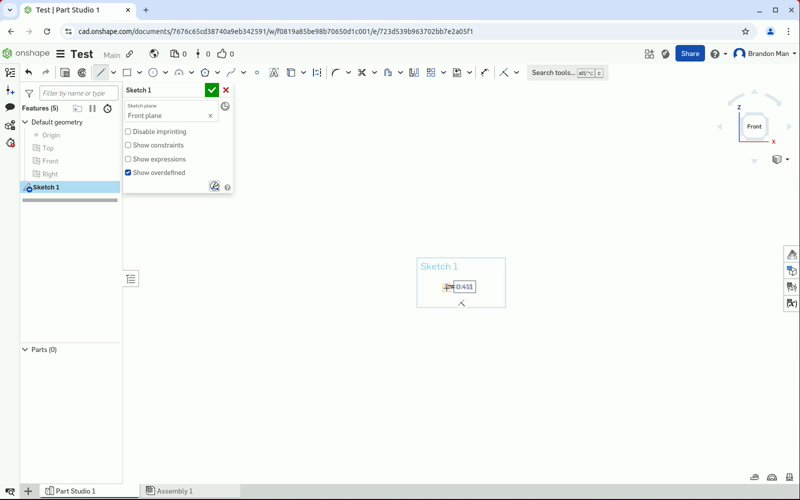
key(esc)
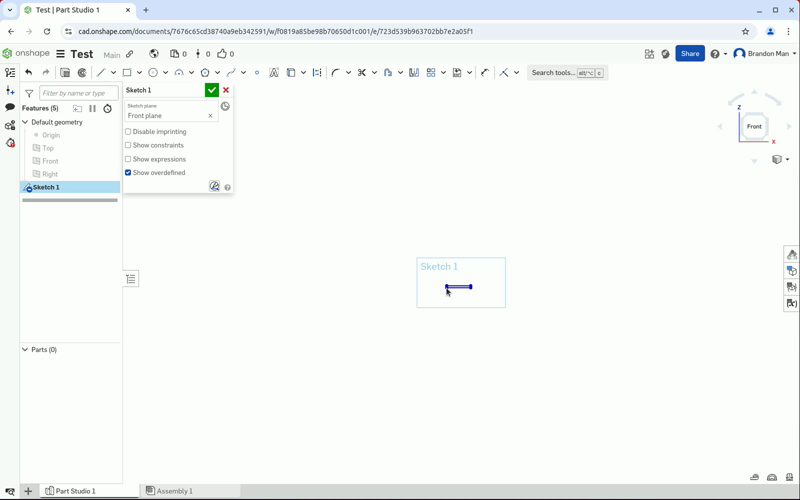
mouse_move(465, 286)
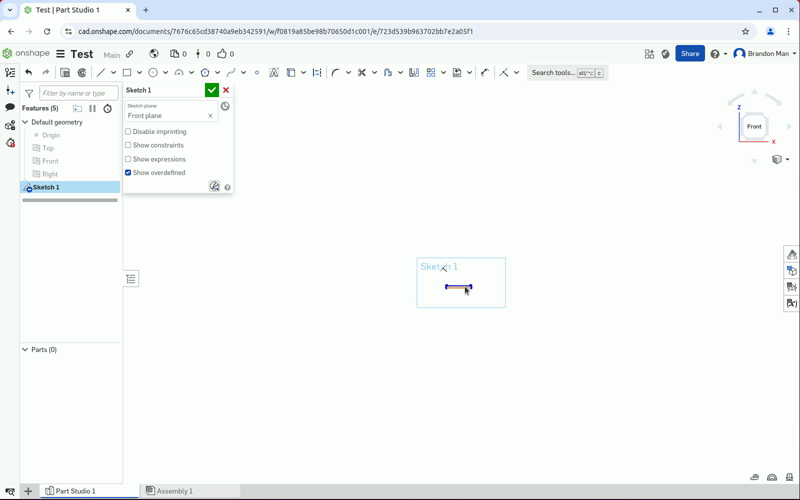
scroll(6)
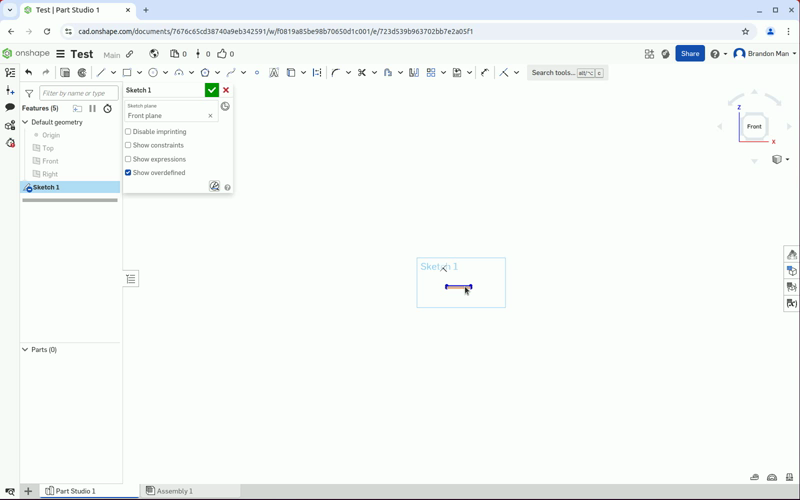
scroll(6)
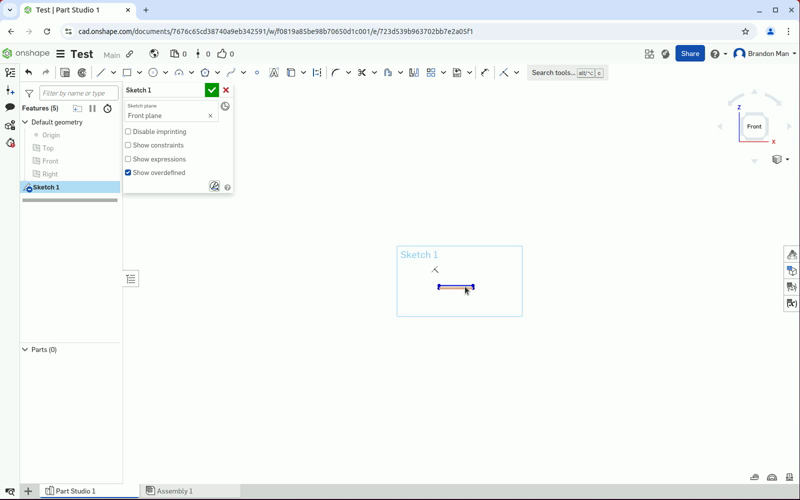
scroll(6)
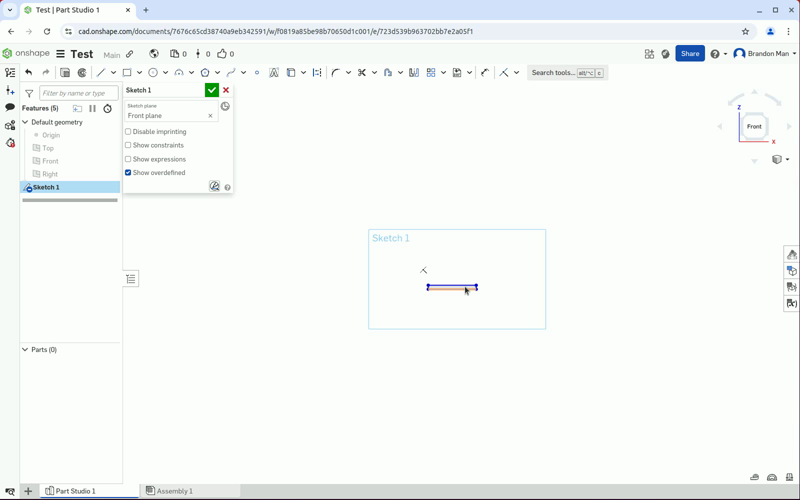
scroll(6)
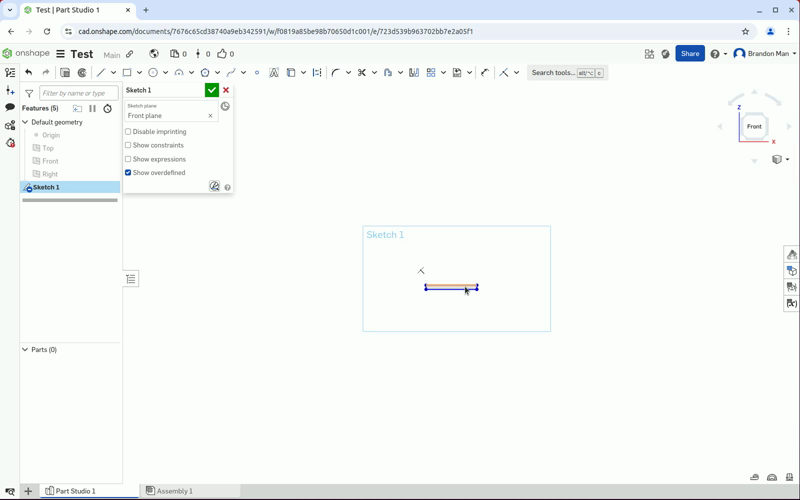
scroll(6)
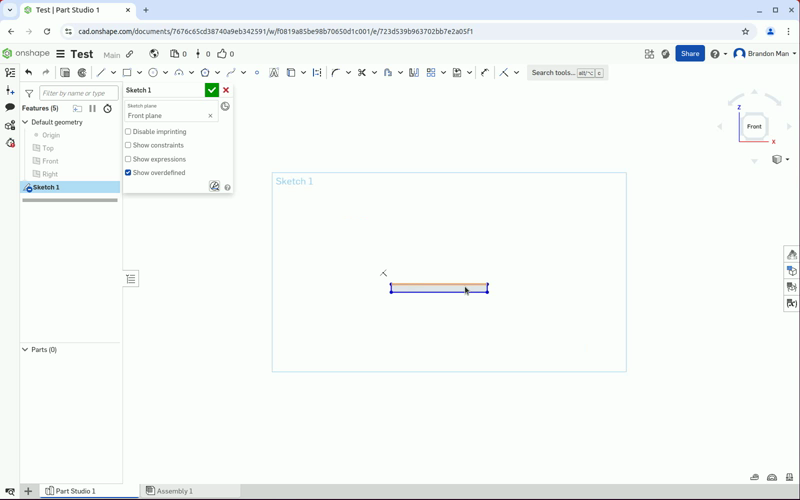
scroll(6)
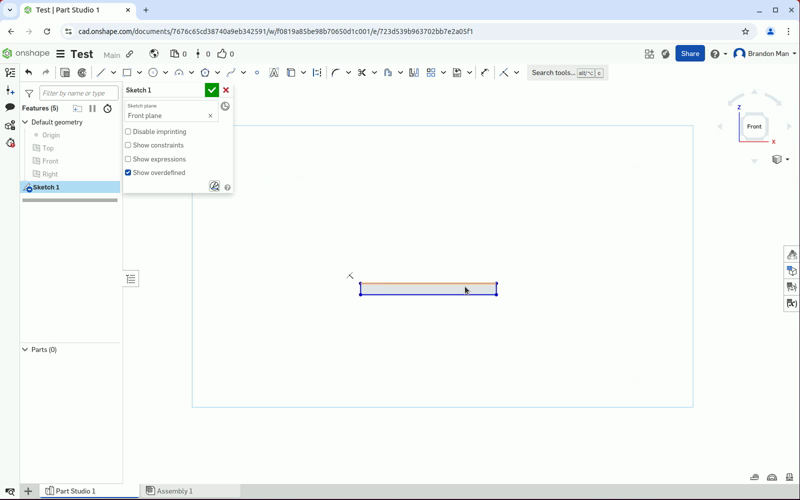
scroll(6)
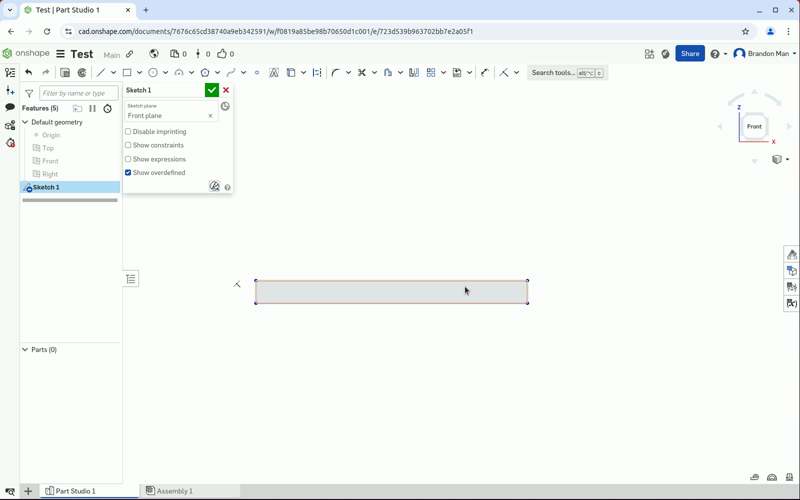
click(465, 286)
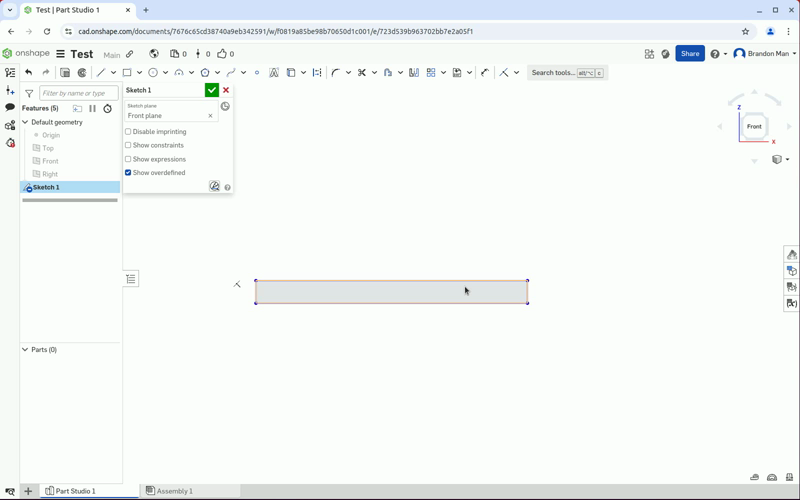
scroll(-6)
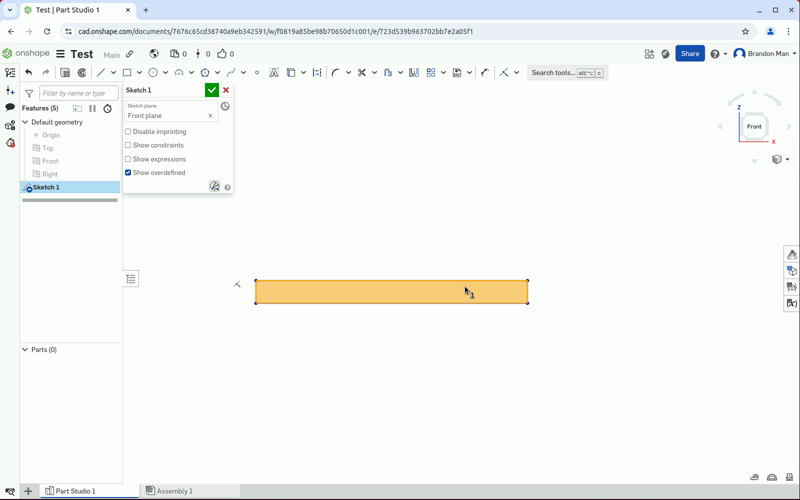
scroll(-6)
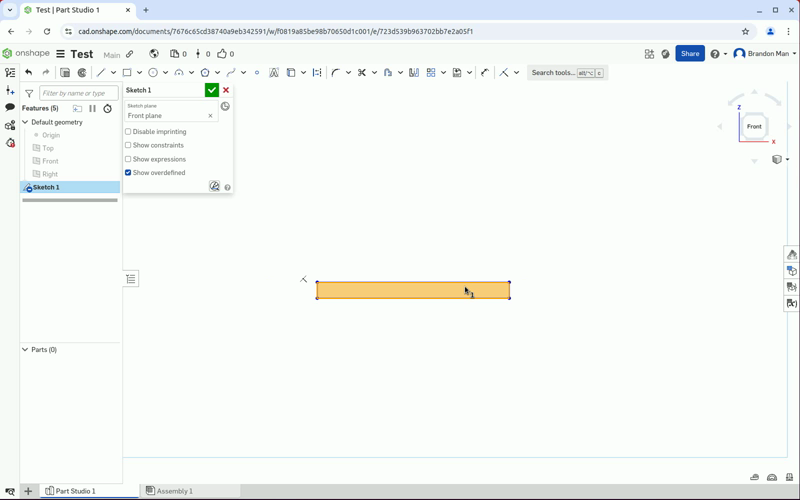
scroll(-6)
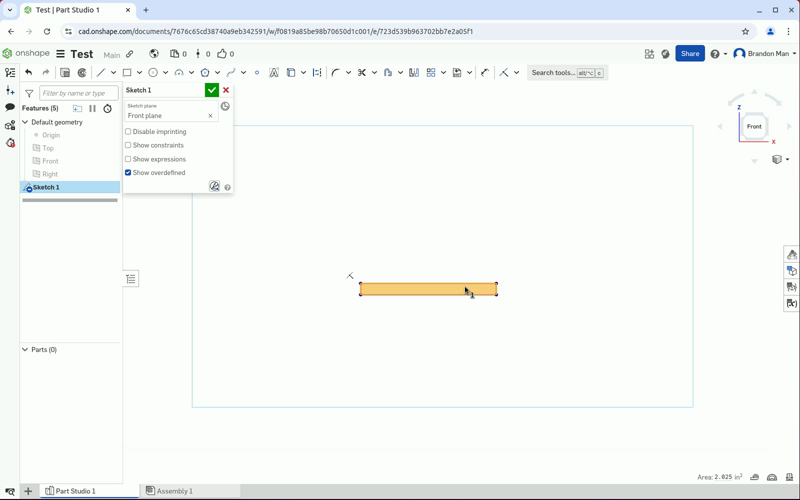
scroll(-6)
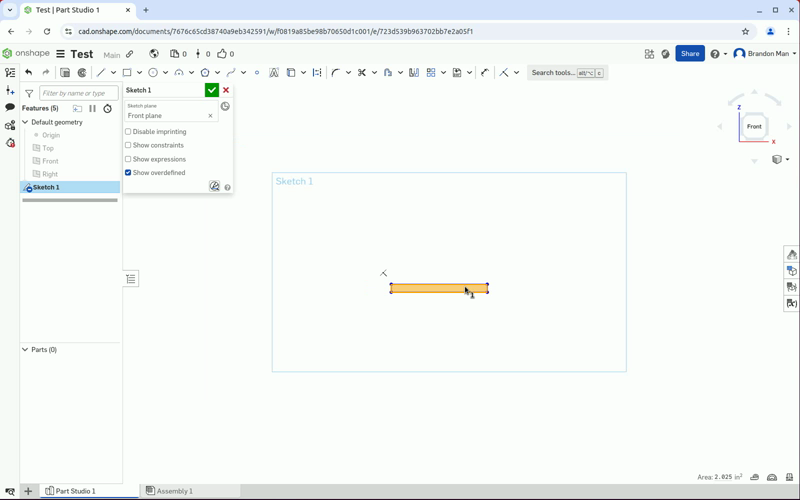
scroll(-6)
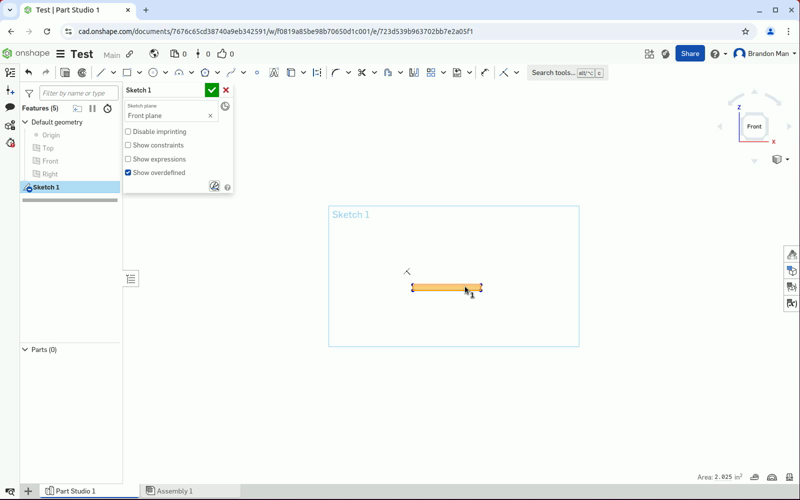
scroll(-6)
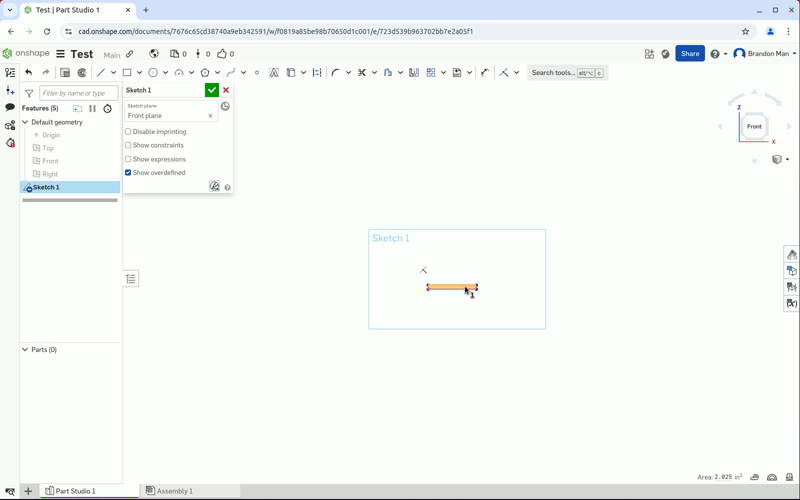
scroll(-6)
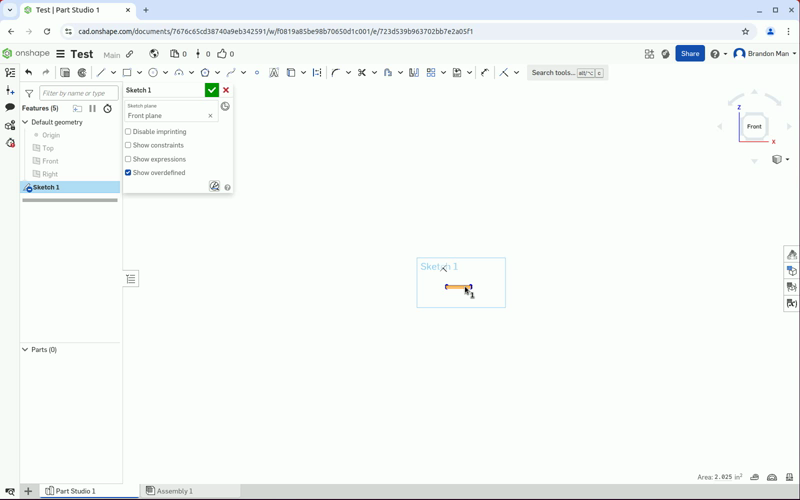
mouse_move(73, 352)
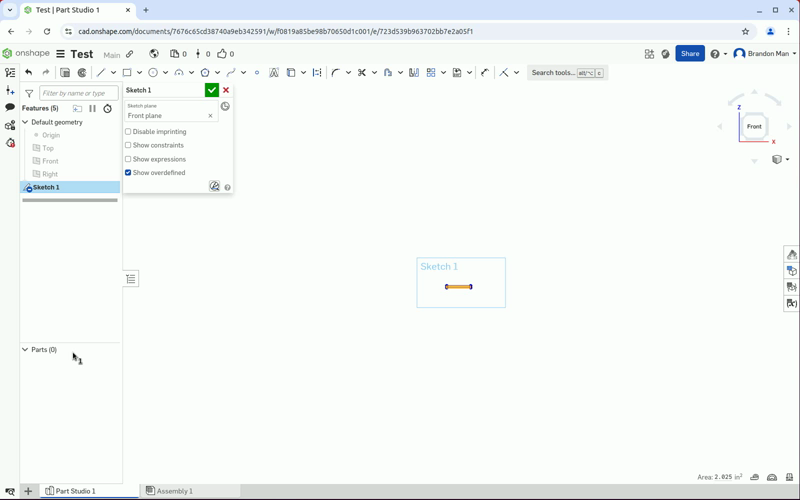
key(shift+y)
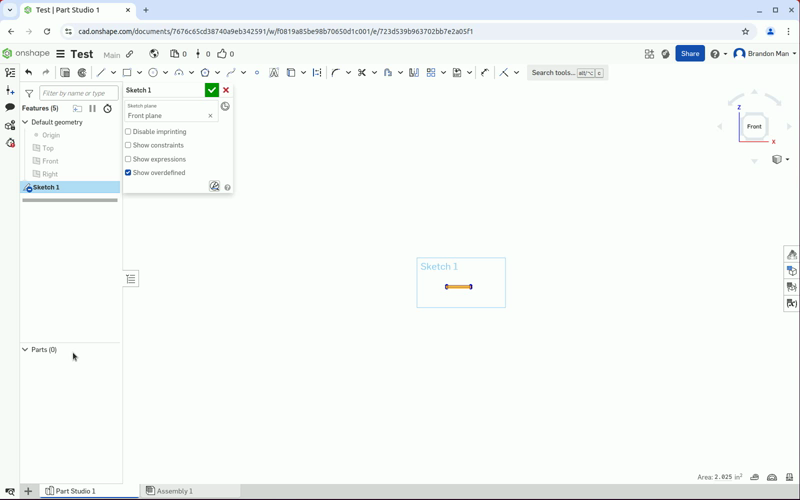
key(shift+e)
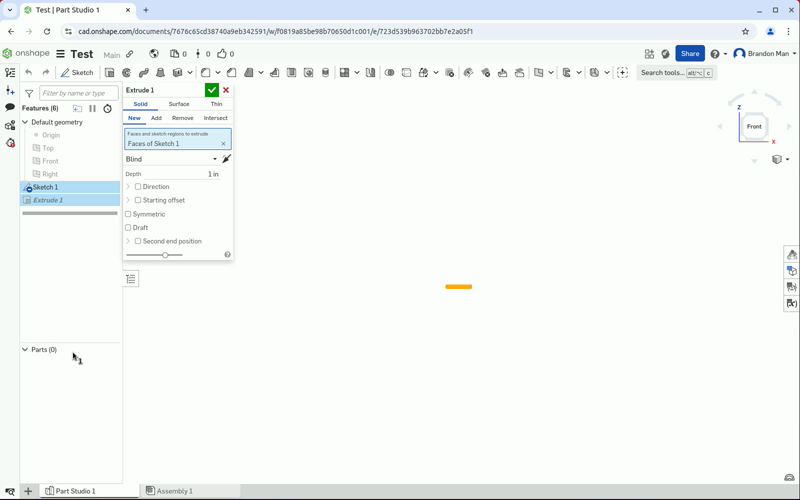
mouse_move(143, 106)
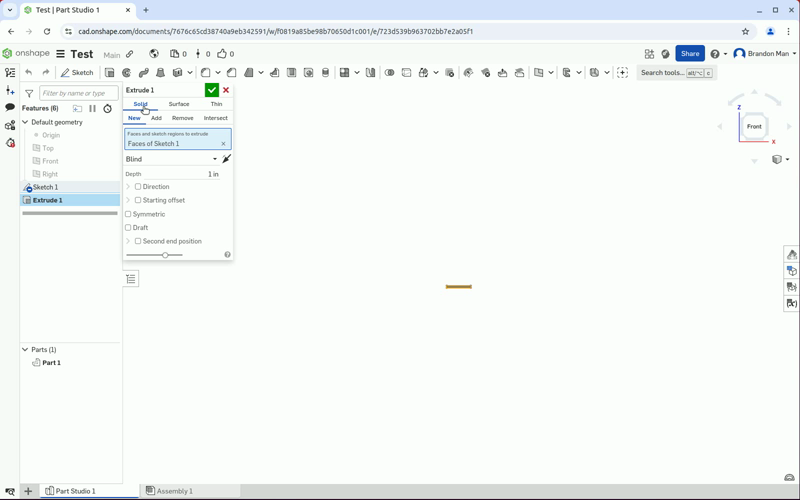
click(143, 106)
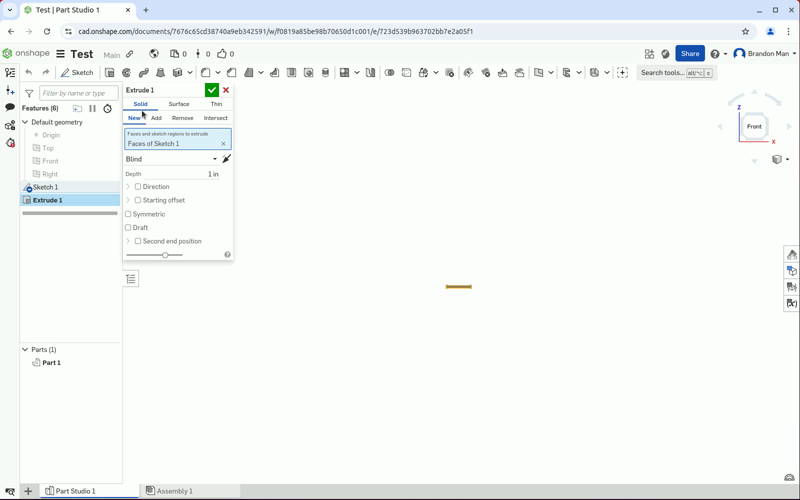
mouse_move(137, 120)
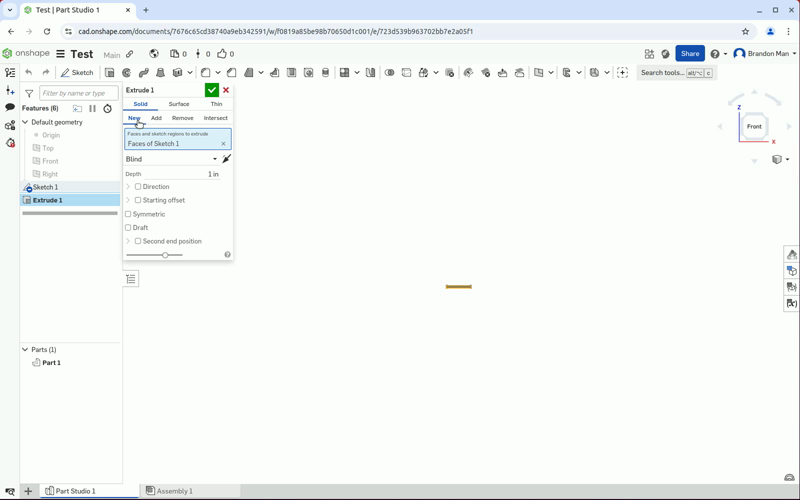
click(137, 120)
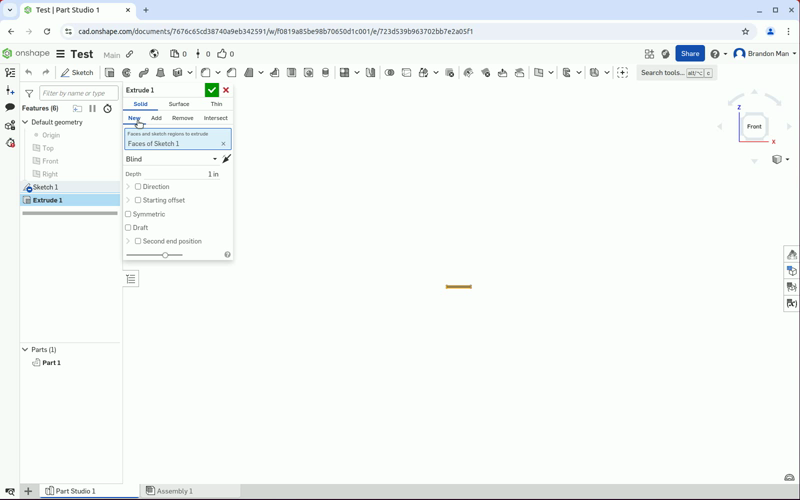
key(tab, 4)
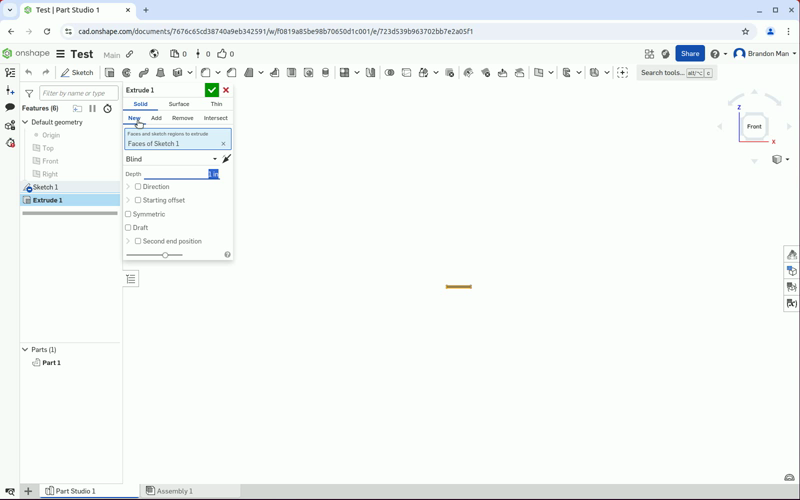
text(23.108)
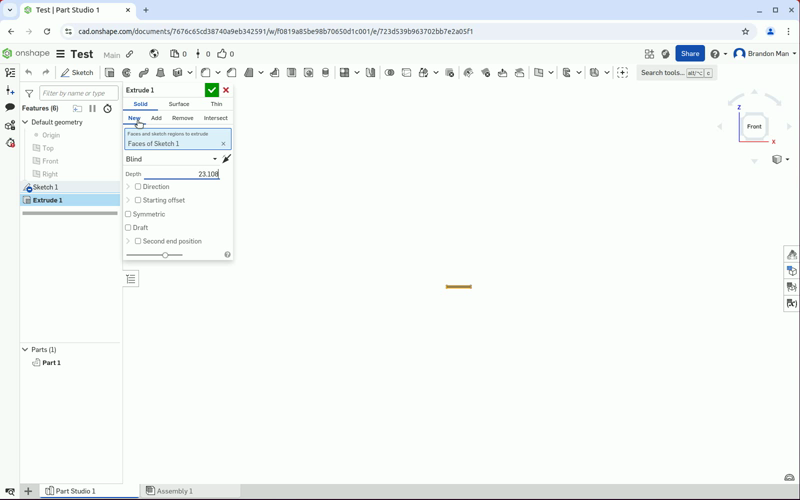
key(enter)
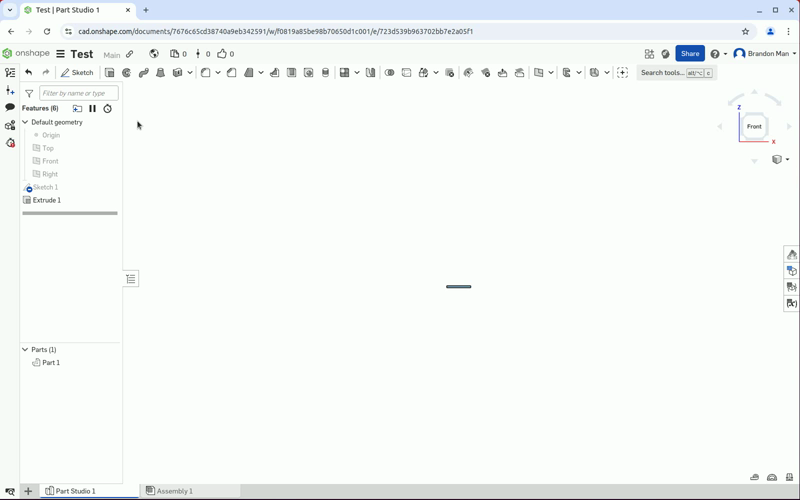
key(shift+h)
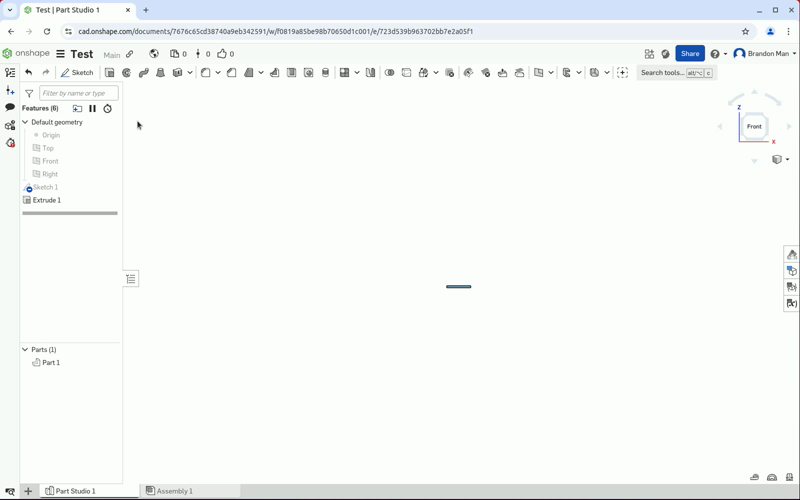
key(shift+h)
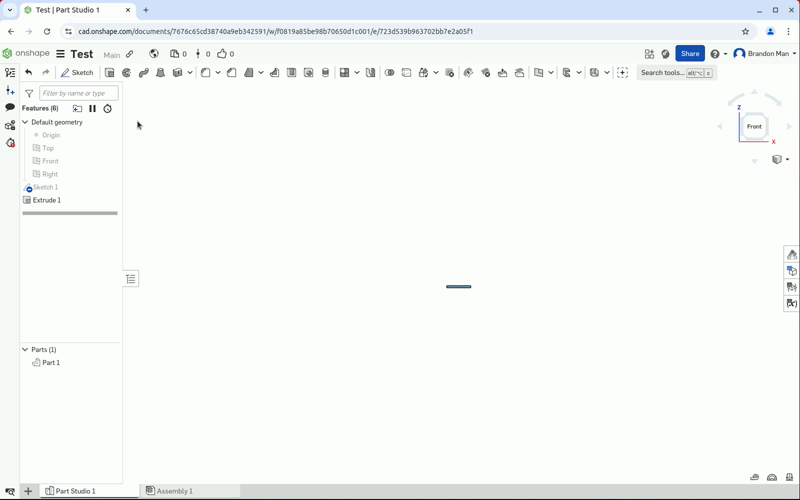
mouse_move(73, 189)
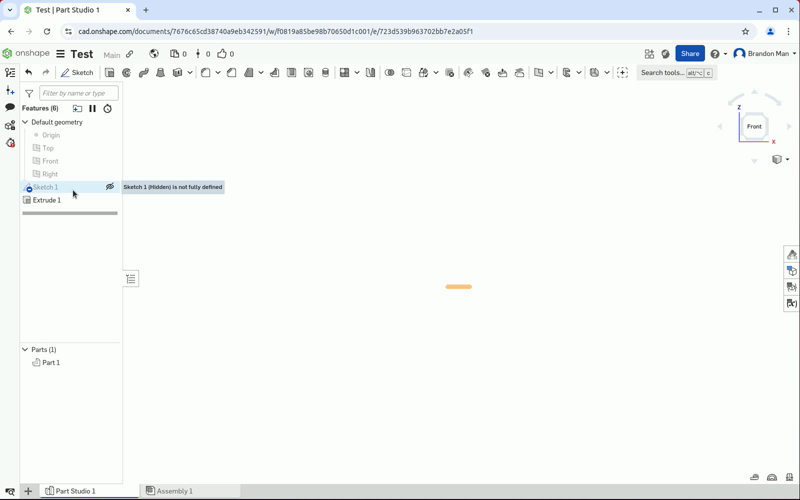
click(73, 189)
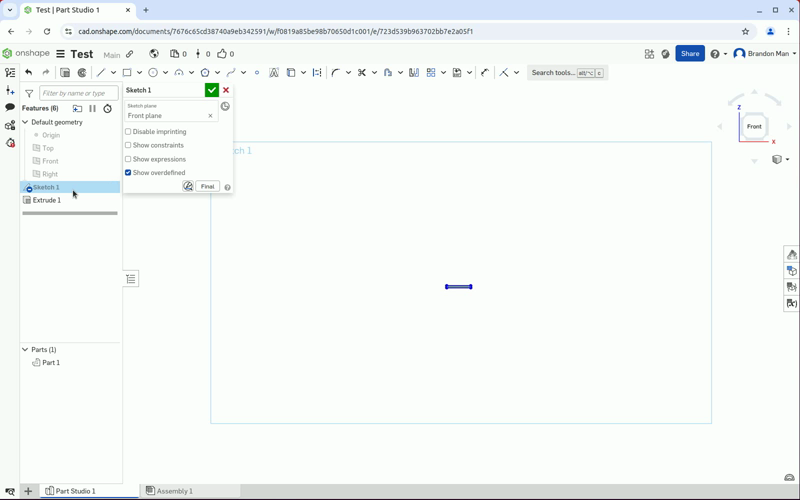
mouse_move(229, 92)
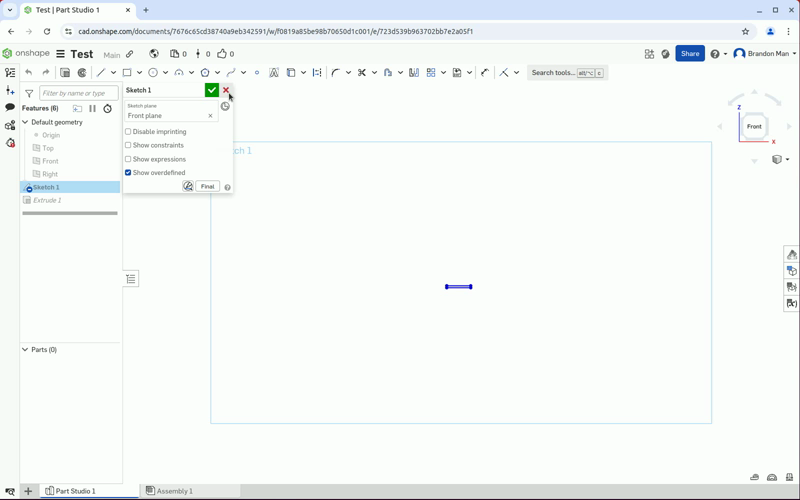
click(229, 92)
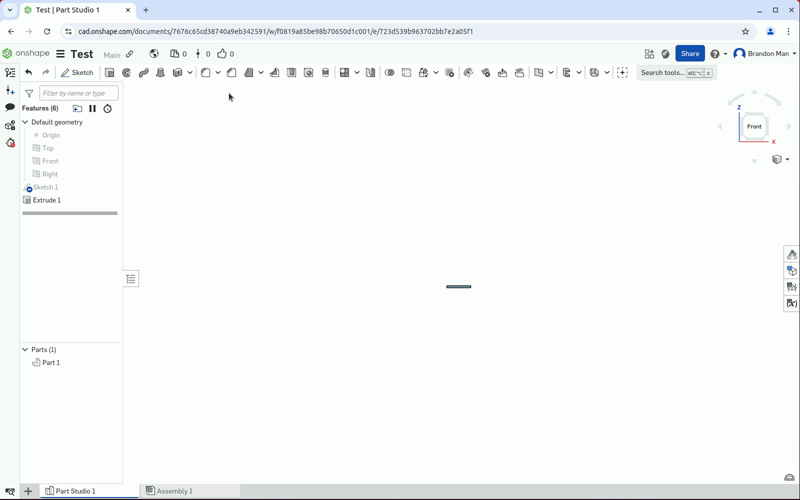
mouse_move(73, 352)
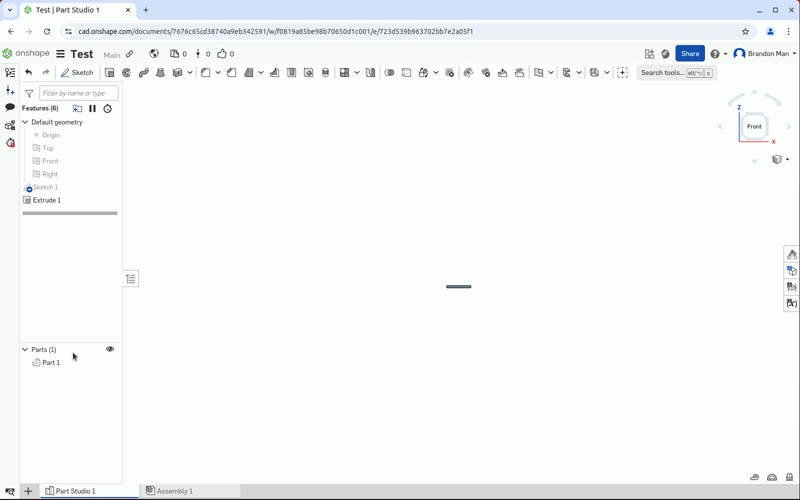
key(y)
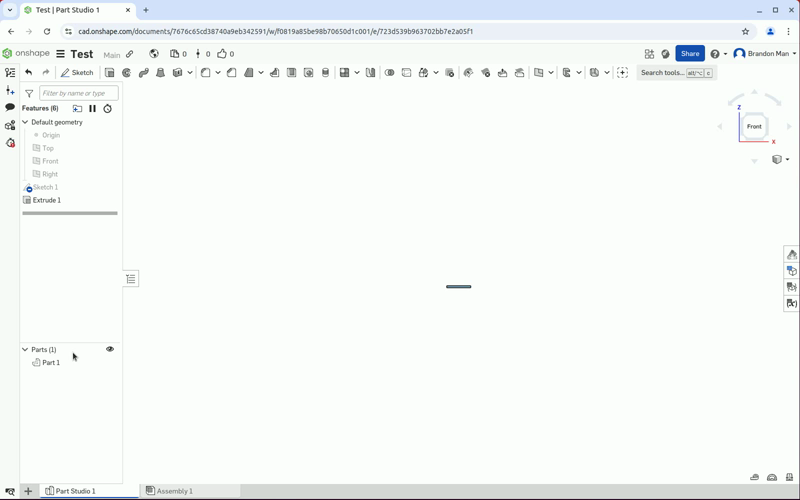
key(shift+p)
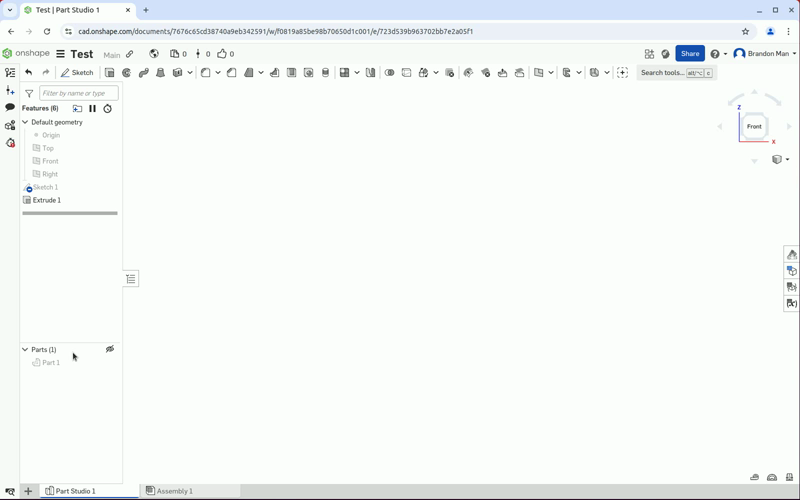
key(space)
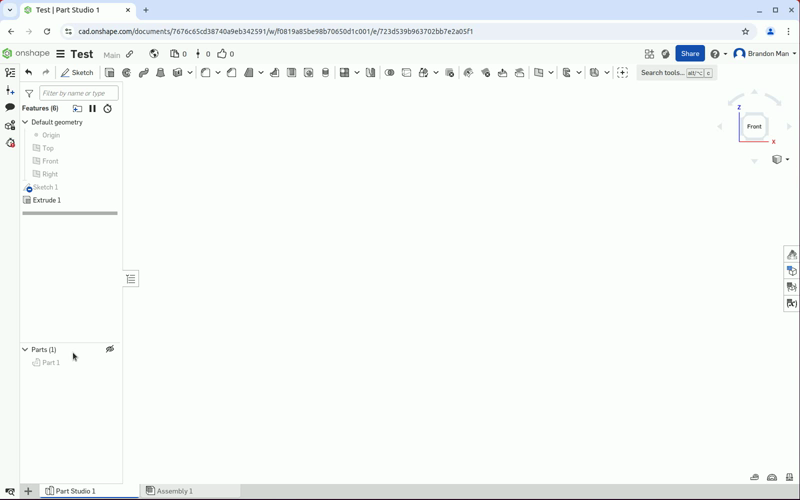
key_down(shift)
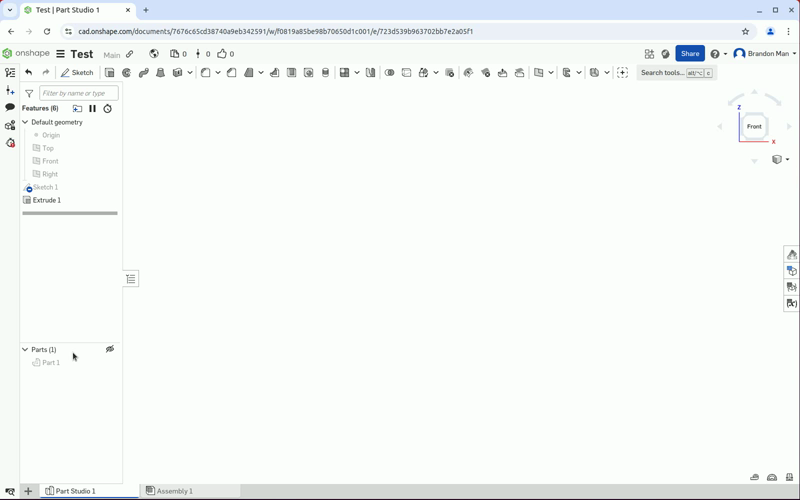
key(down)
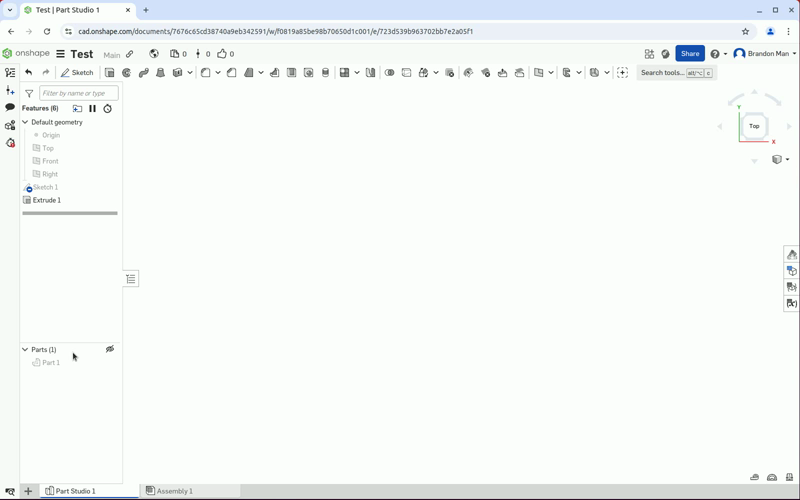
key_up(shift)
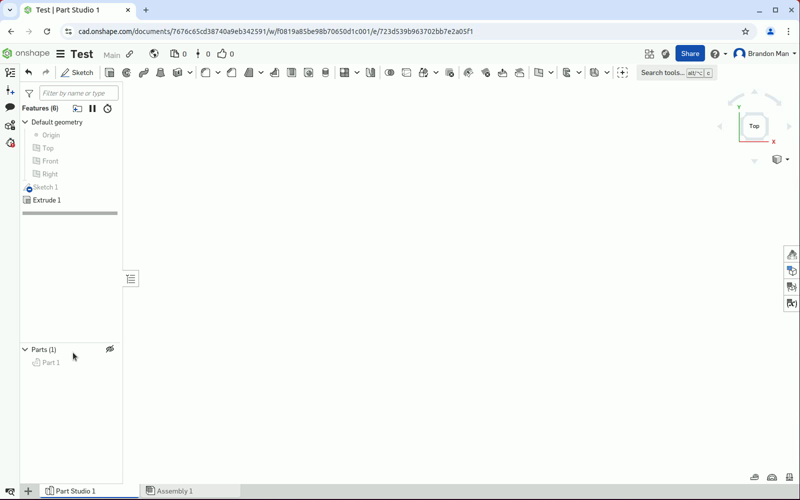
mouse_move(73, 352)
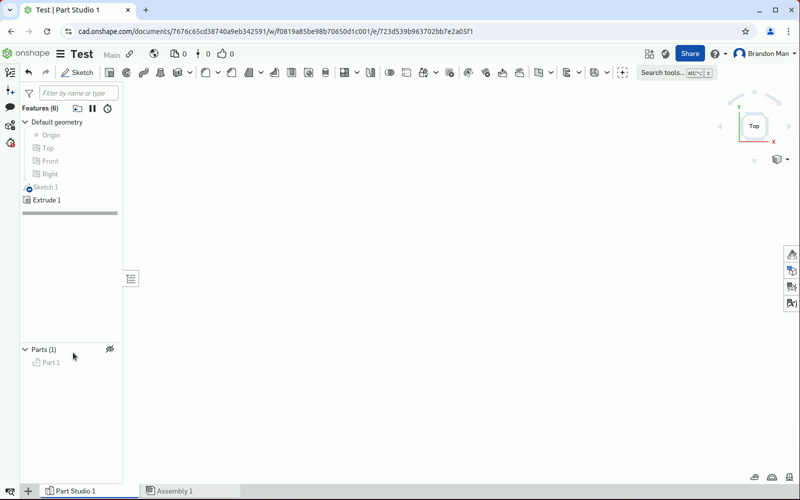
key(shift+y)
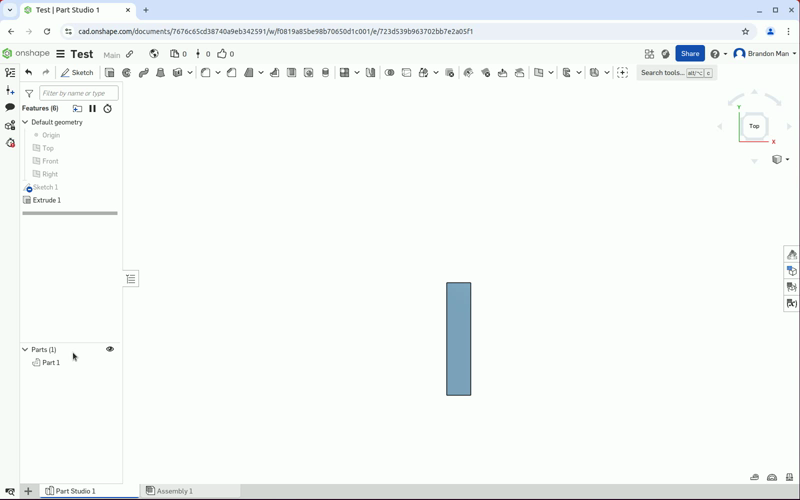
mouse_move(541, 75)
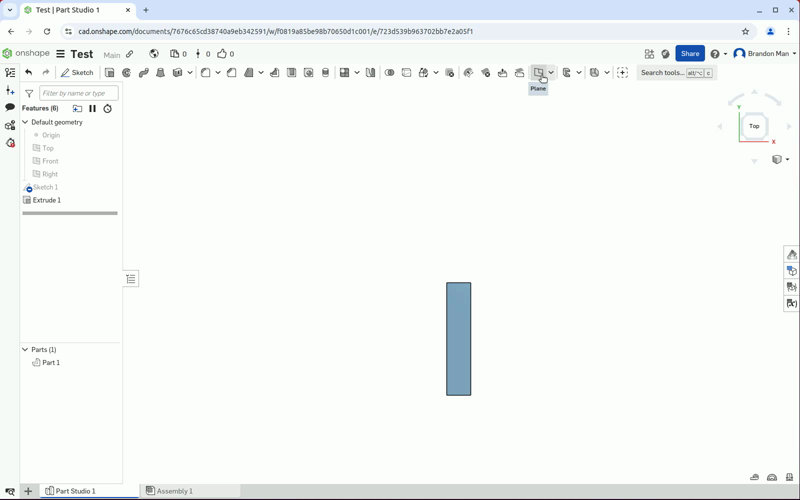
click(541, 75)
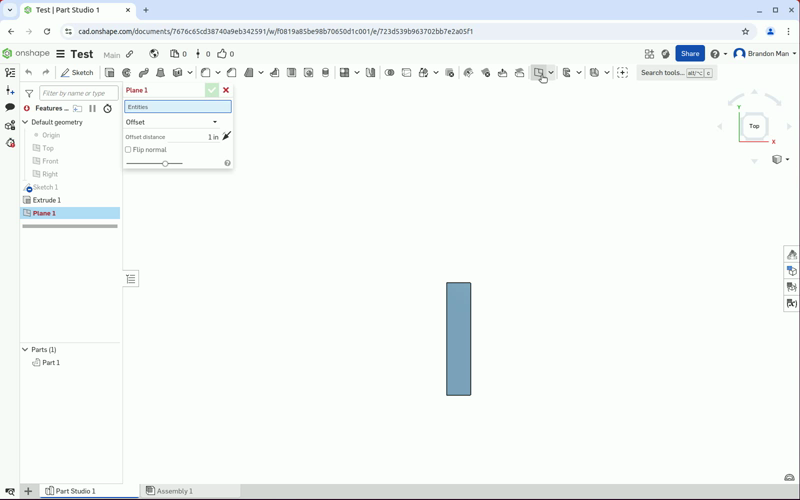
mouse_move(73, 150)
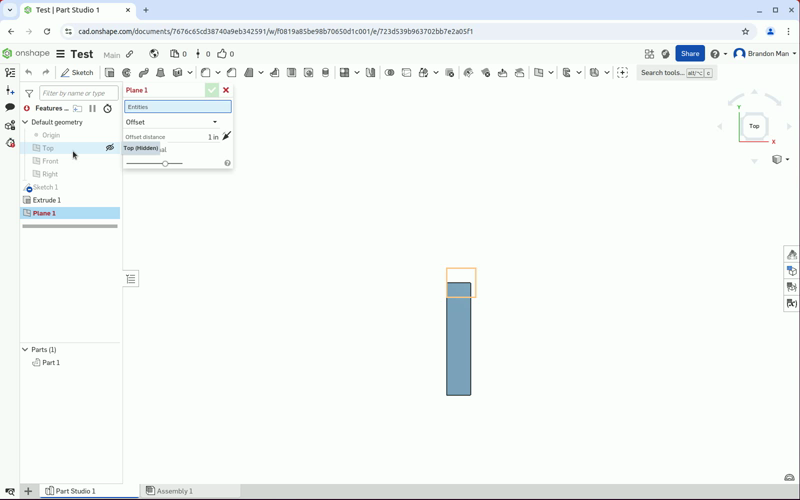
click(73, 150)
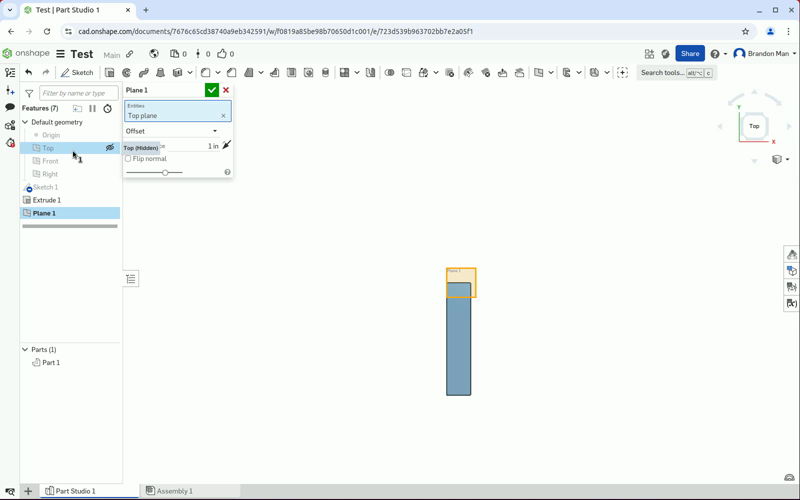
key(tab, 2)
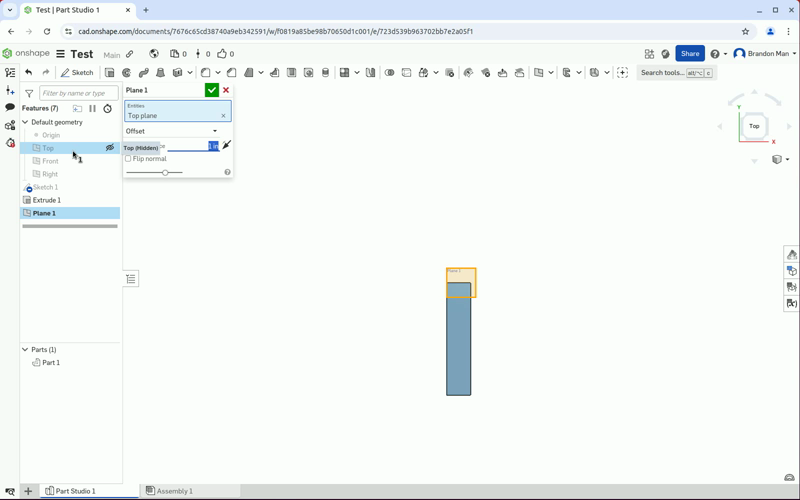
text(0.493)
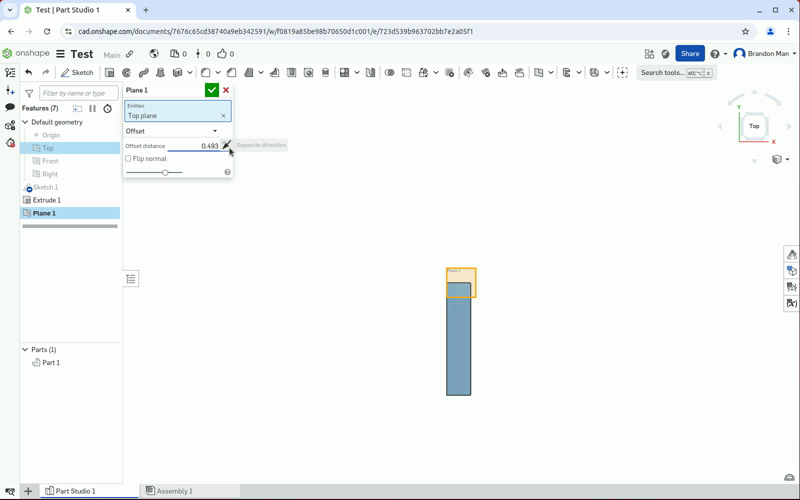
mouse_move(229, 147)
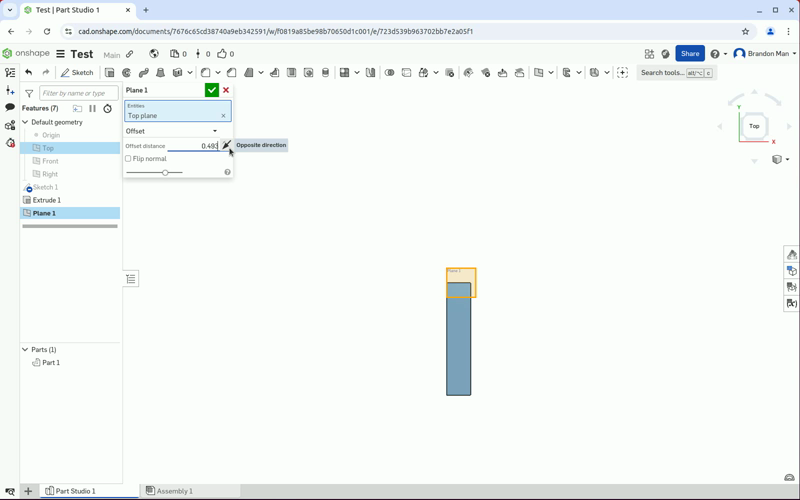
click(229, 147)
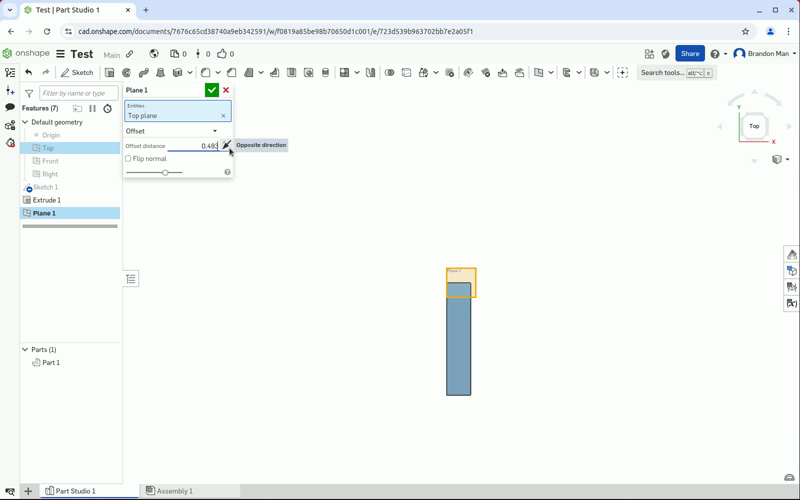
key(enter, 2)
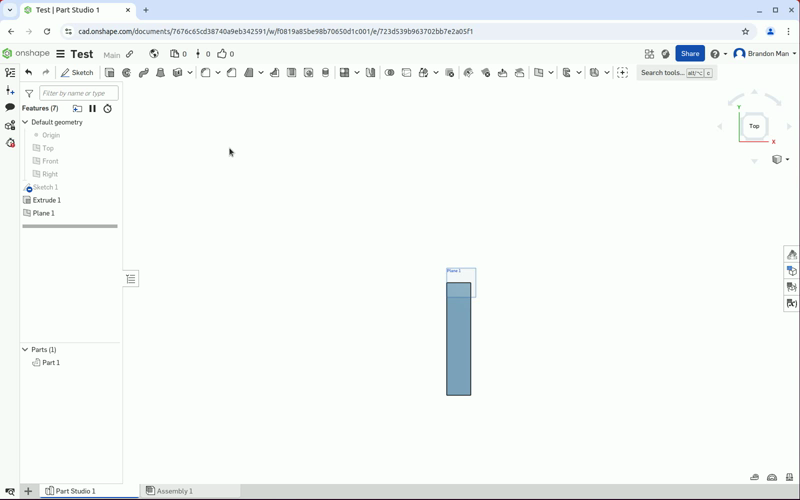
key(shift+s)
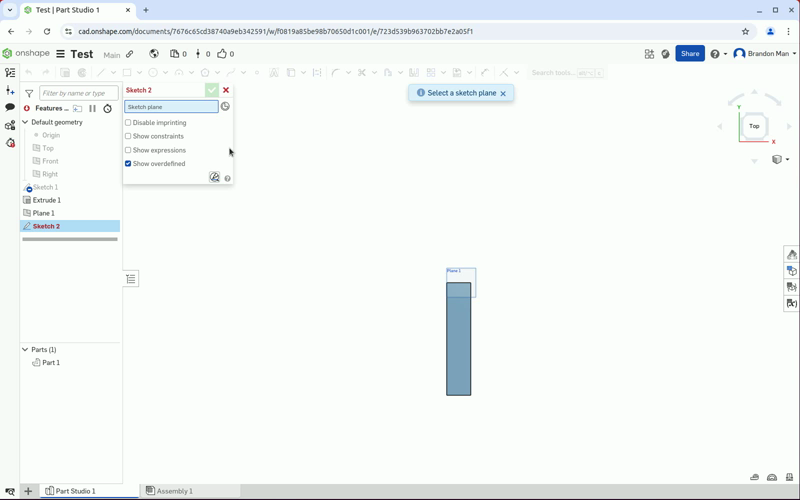
mouse_move(73, 215)
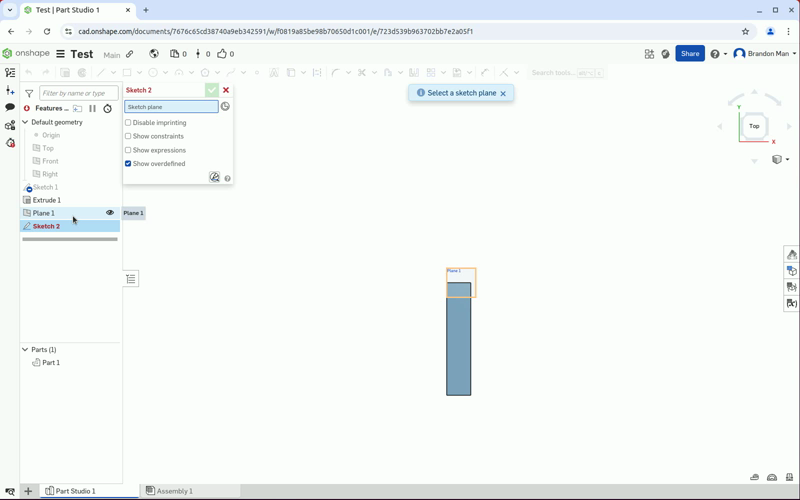
click(73, 215)
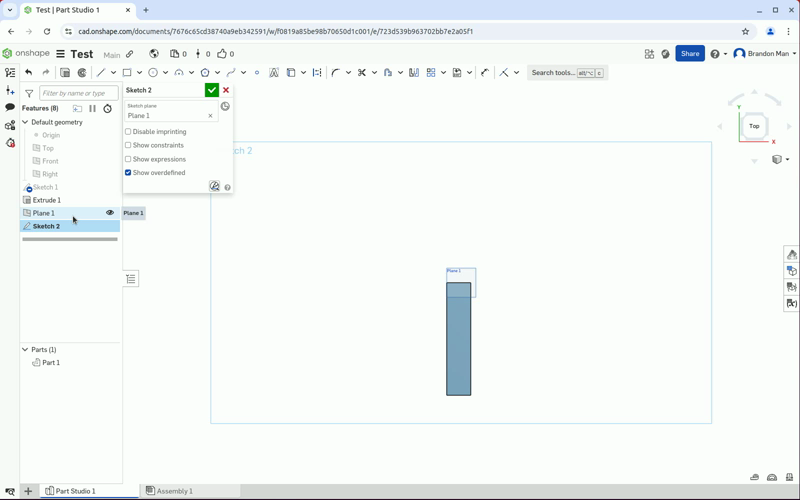
mouse_move(73, 352)
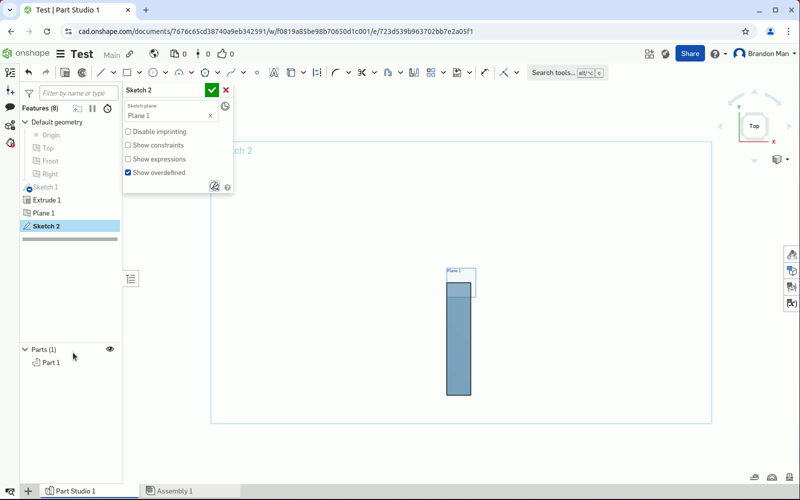
key(y)
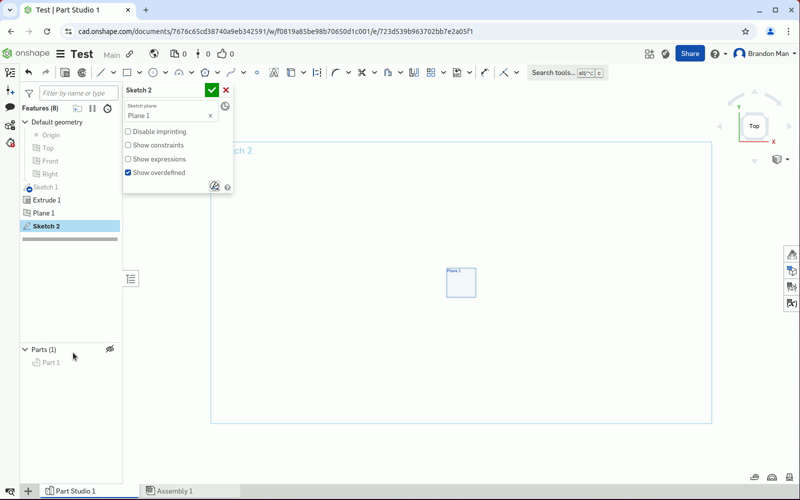
key(c)
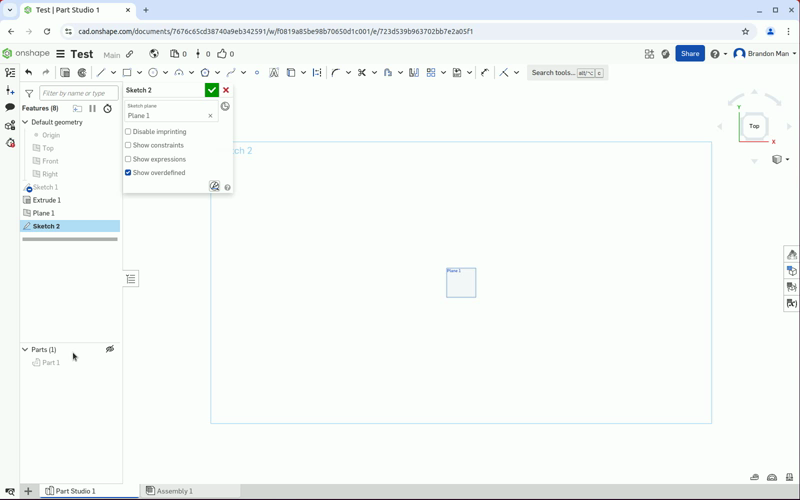
key_down(shift)
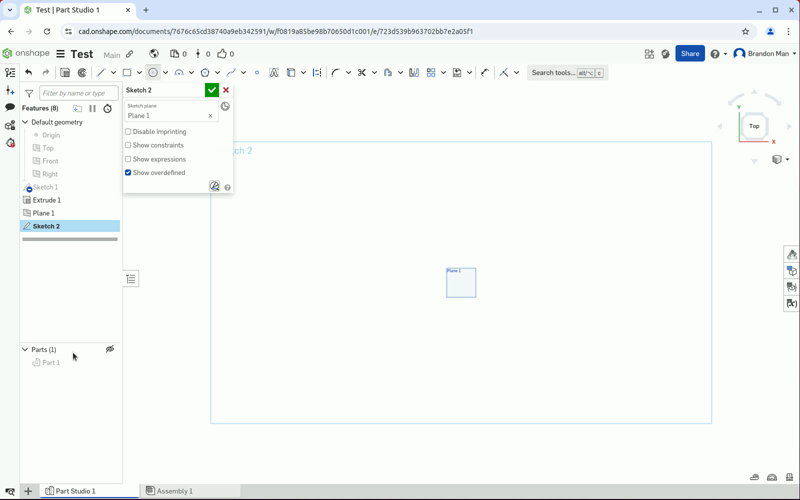
mouse_move(450, 286)
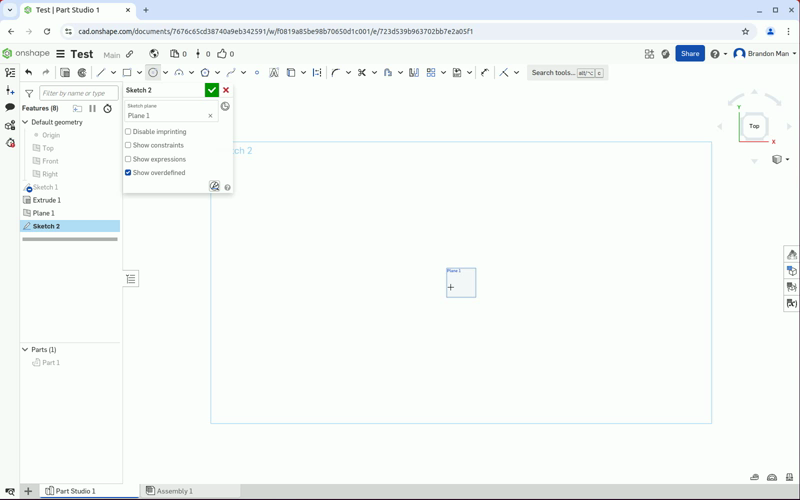
click(450, 286)
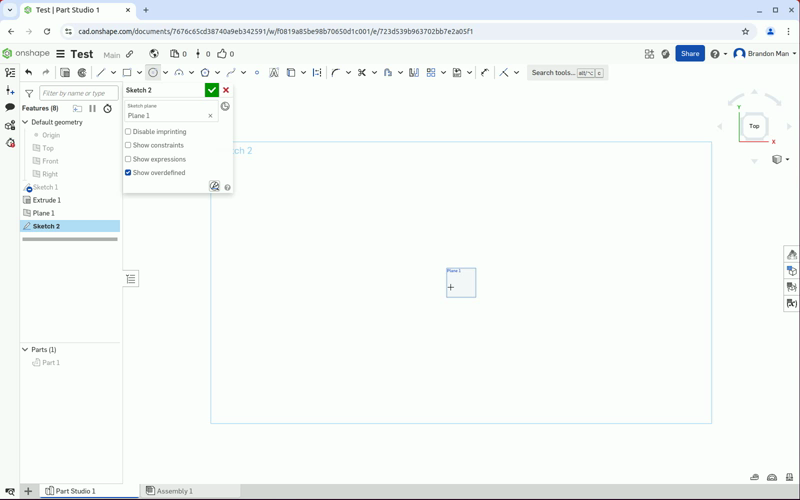
key_up(shift)
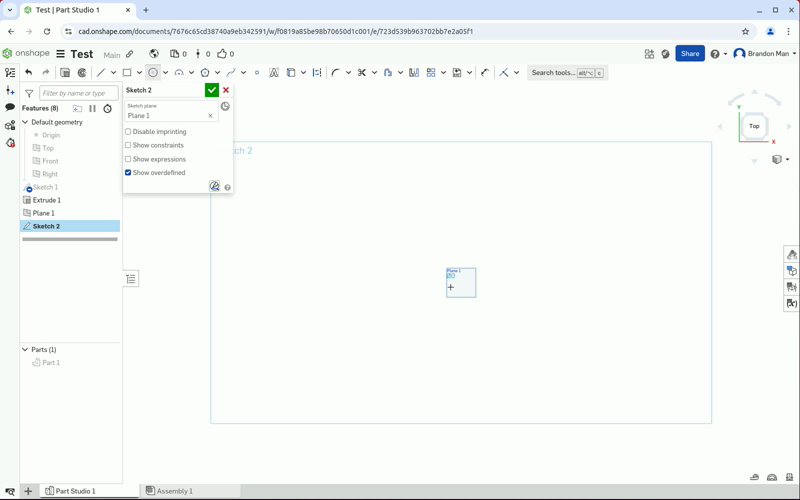
mouse_move(452, 286)
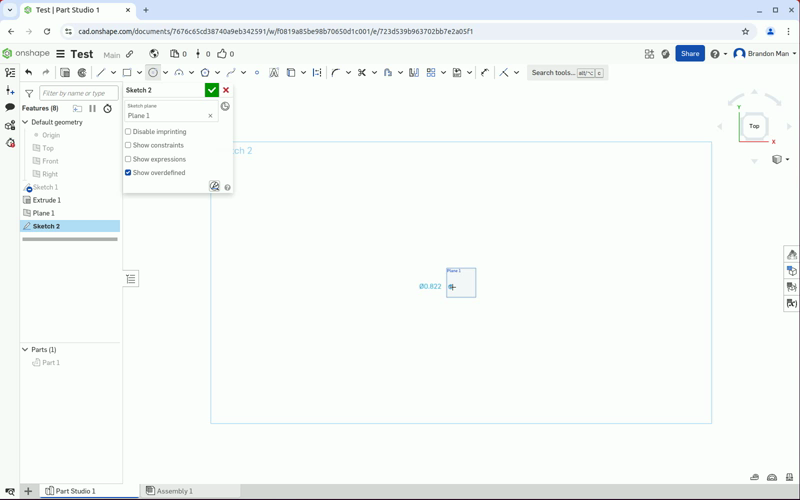
scroll(6)
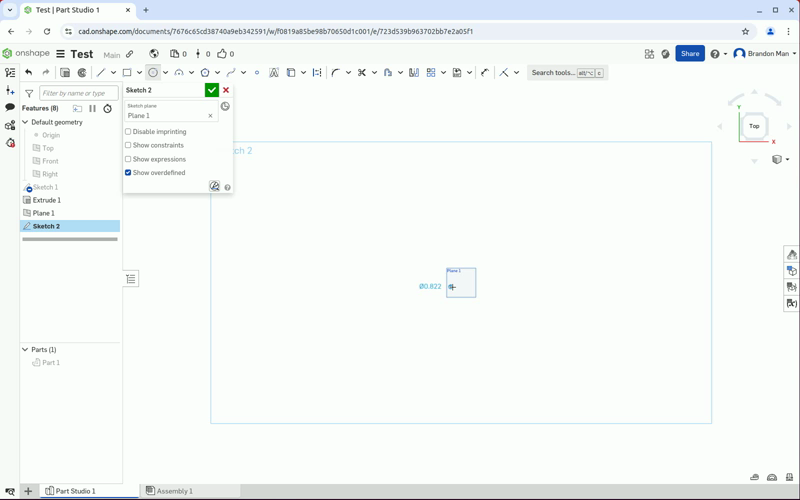
scroll(6)
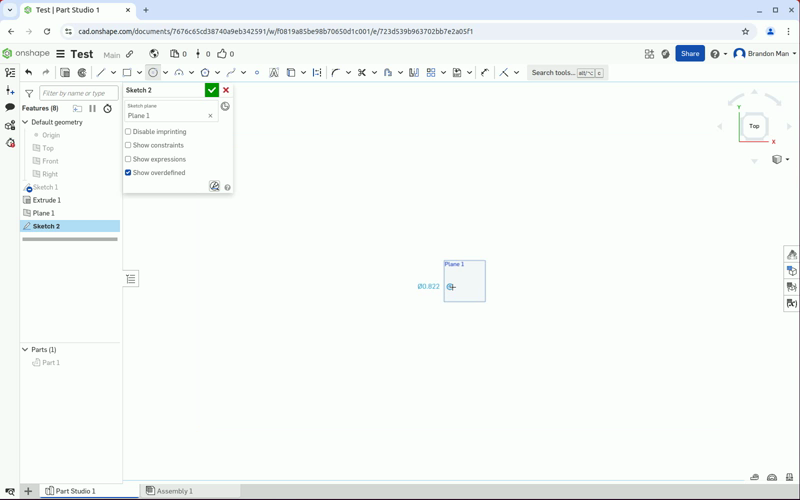
scroll(6)
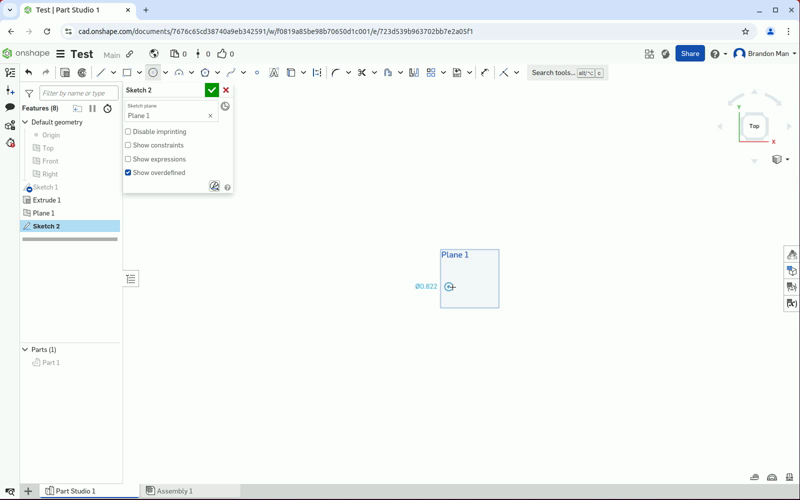
scroll(6)
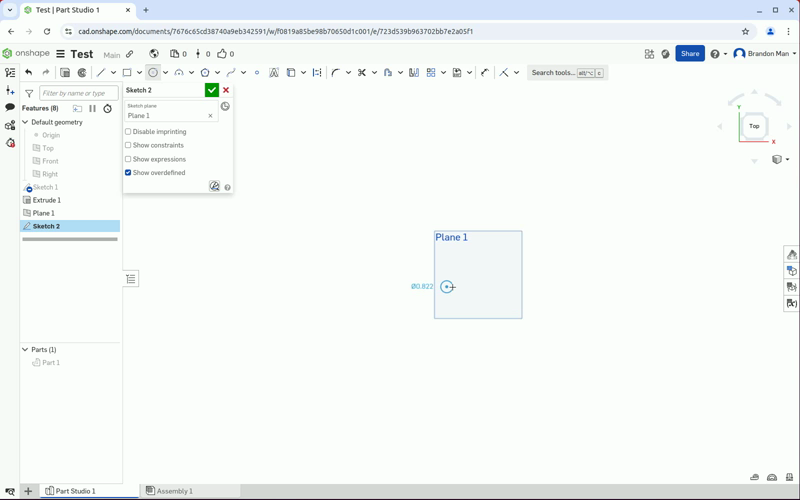
scroll(6)
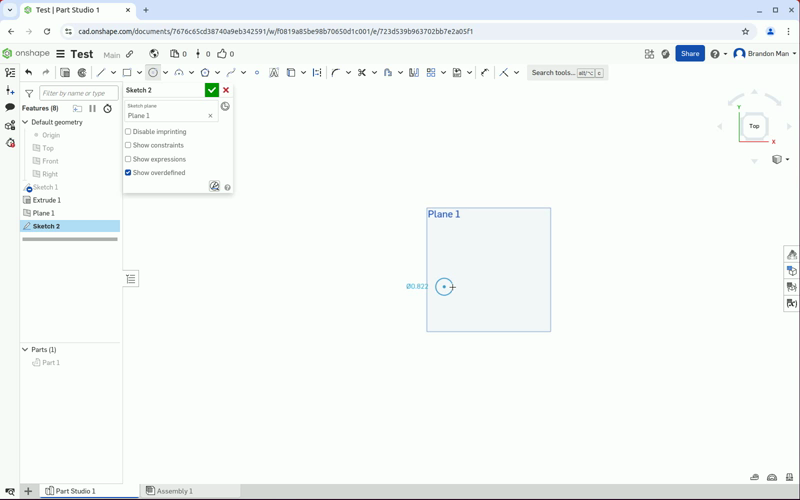
scroll(6)
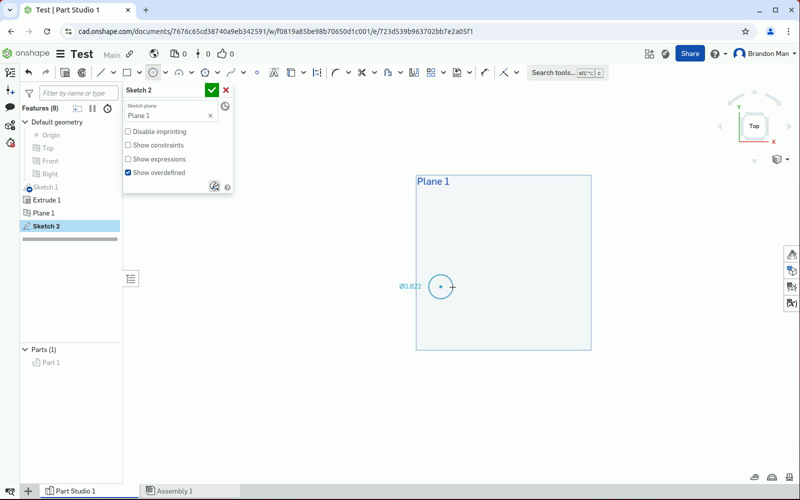
scroll(6)
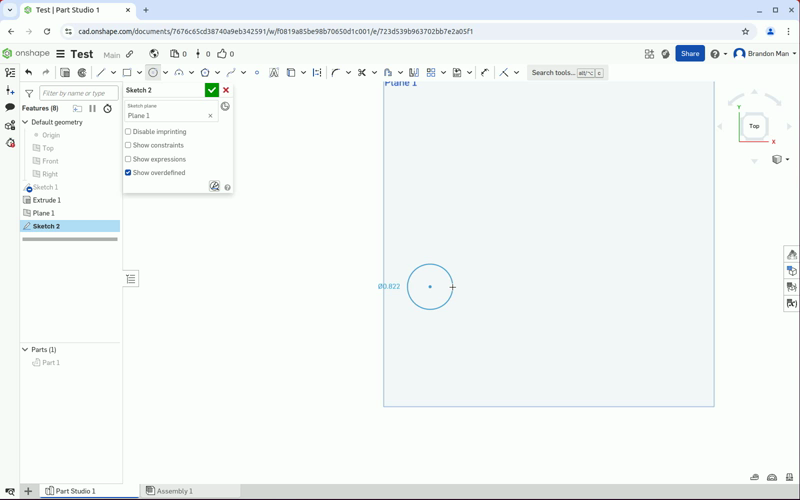
click(452, 286)
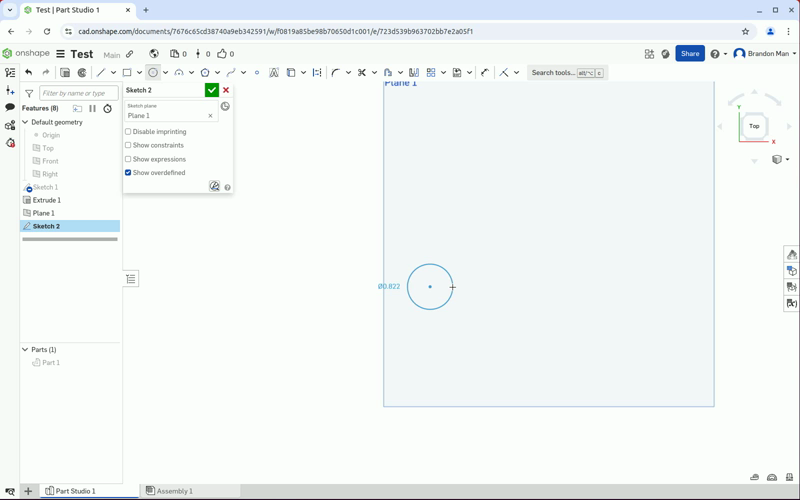
scroll(-6)
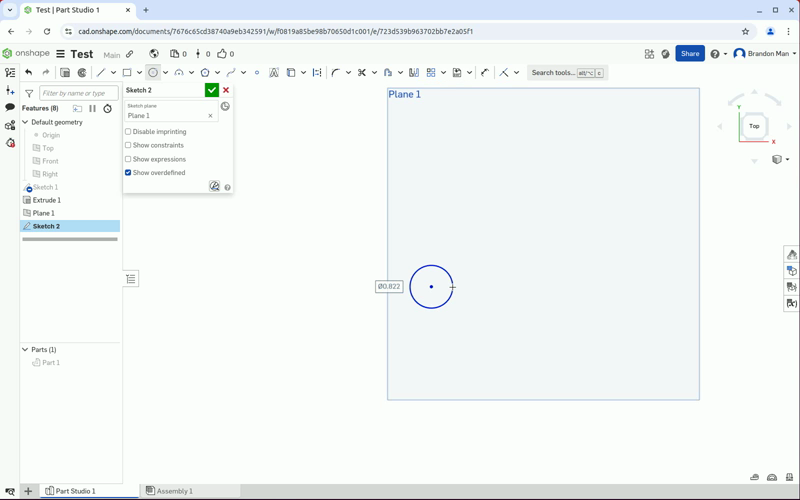
scroll(-6)
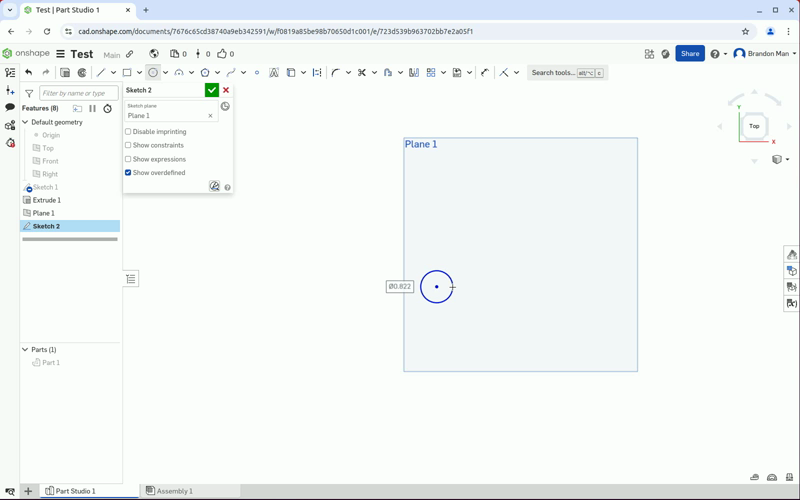
scroll(-6)
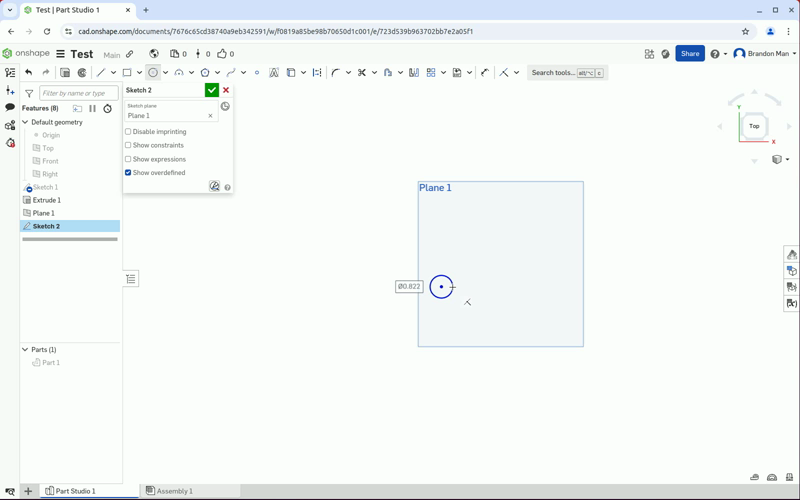
scroll(-6)
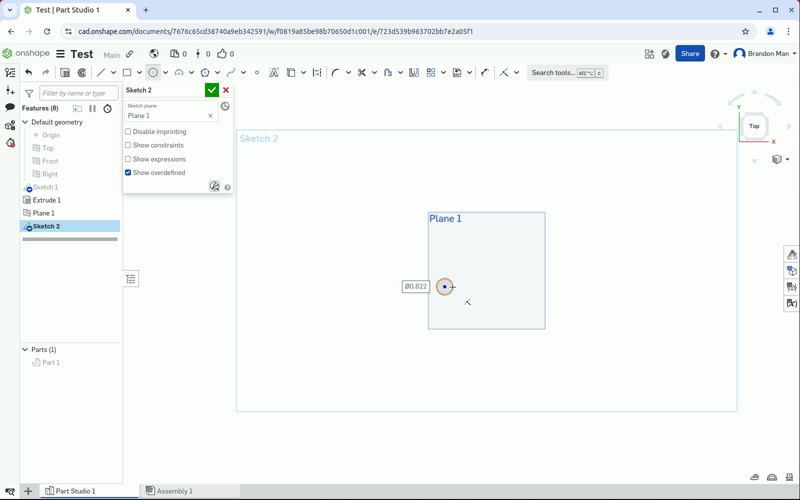
scroll(-6)
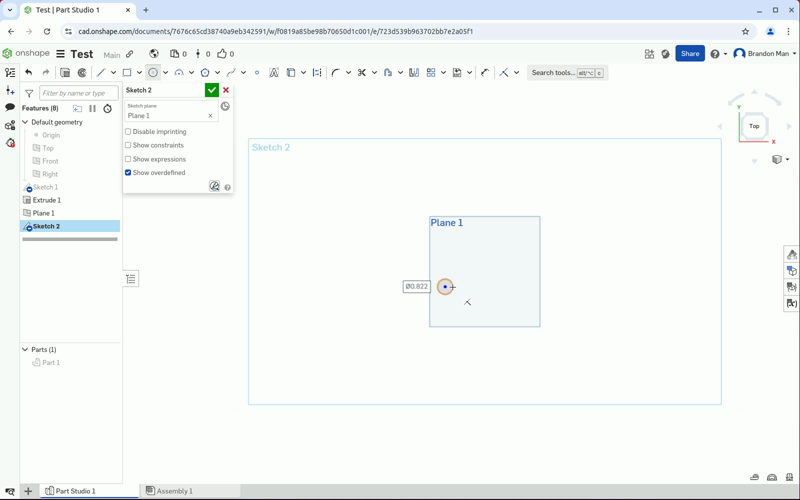
scroll(-6)
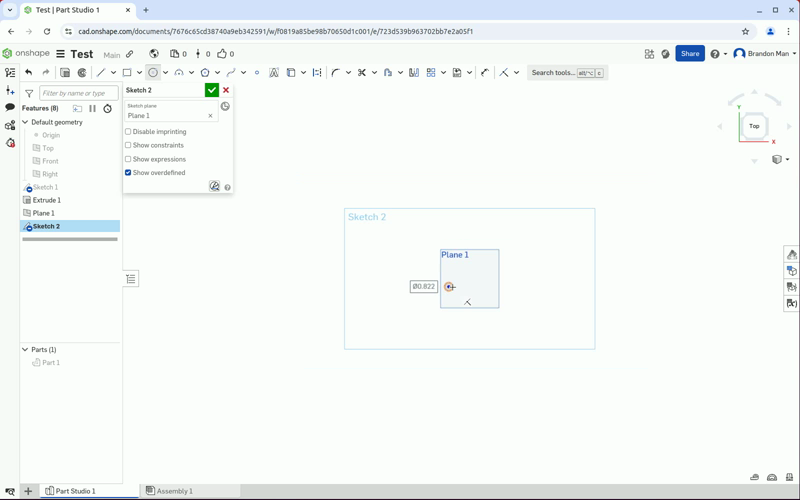
scroll(-6)
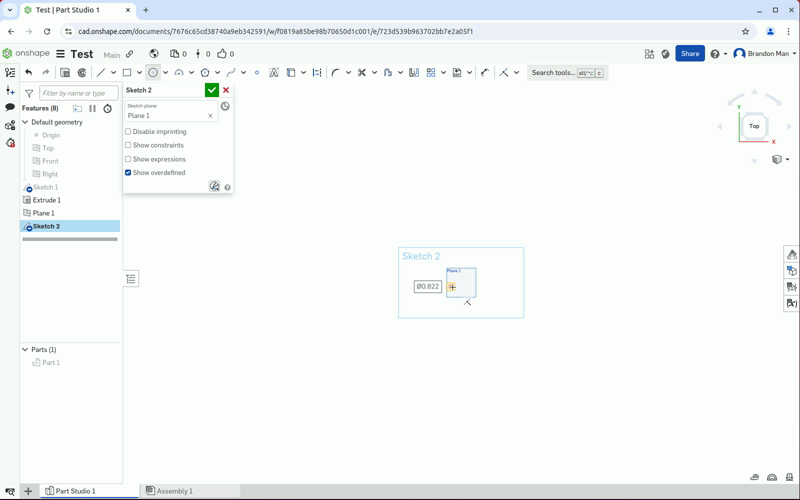
key(esc)
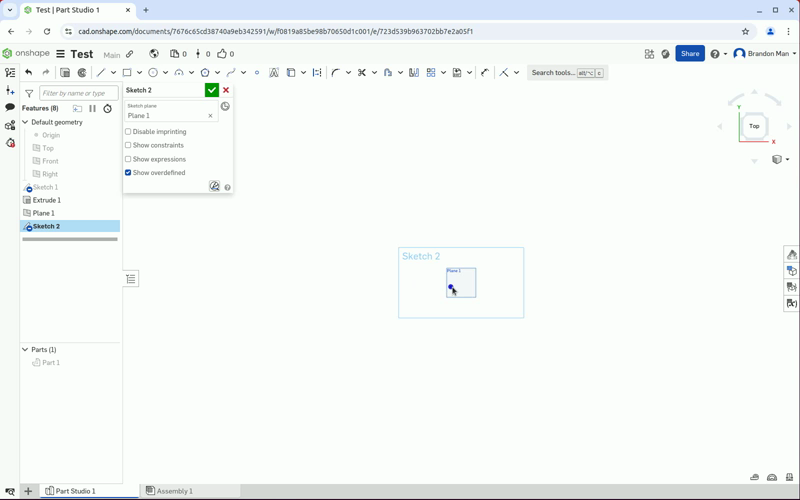
mouse_move(451, 286)
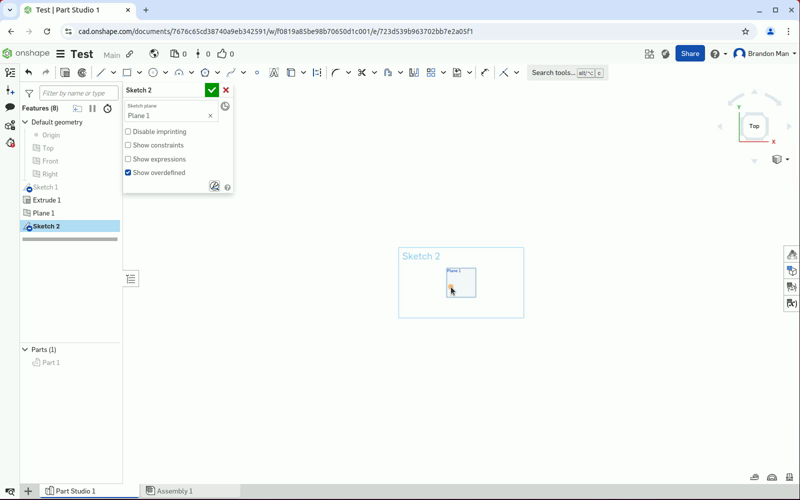
scroll(6)
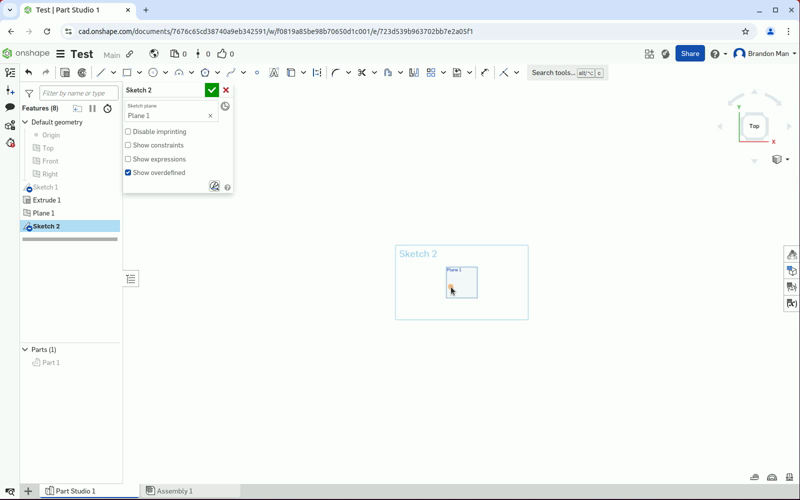
scroll(6)
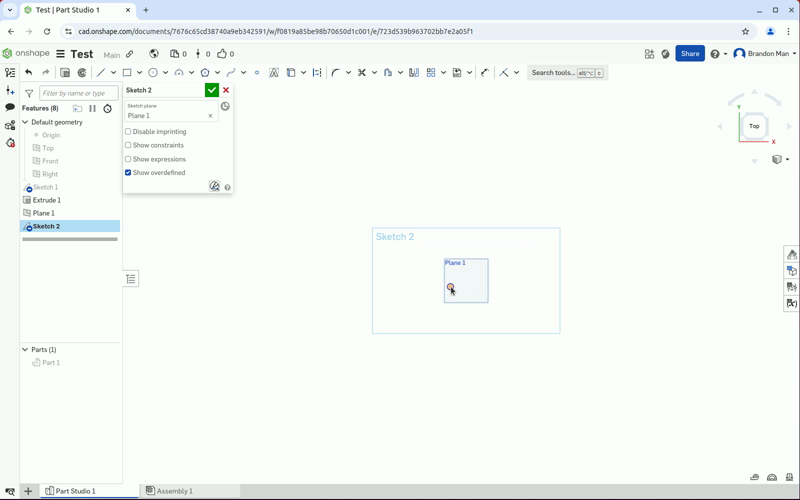
scroll(6)
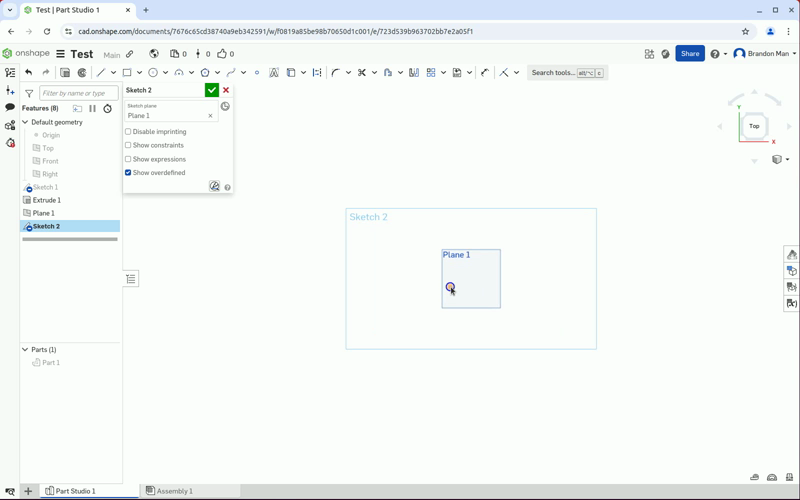
scroll(6)
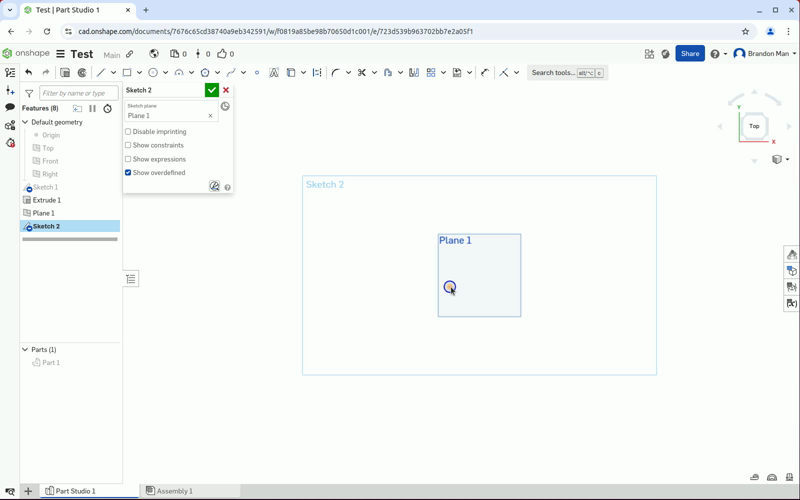
scroll(6)
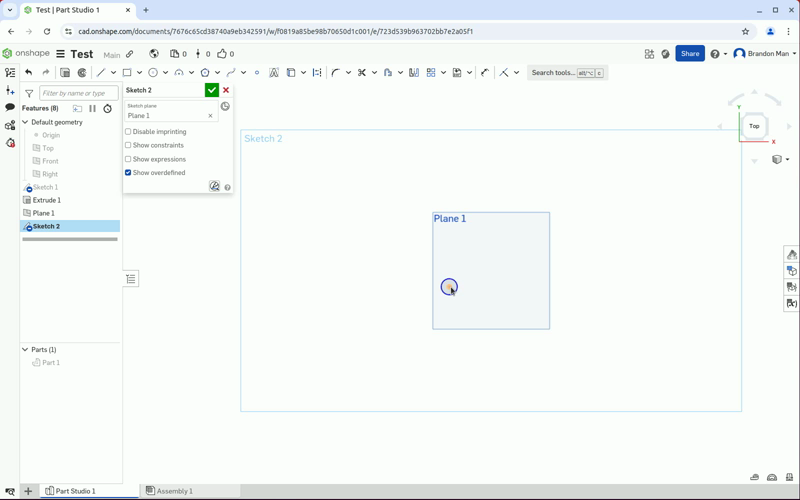
scroll(6)
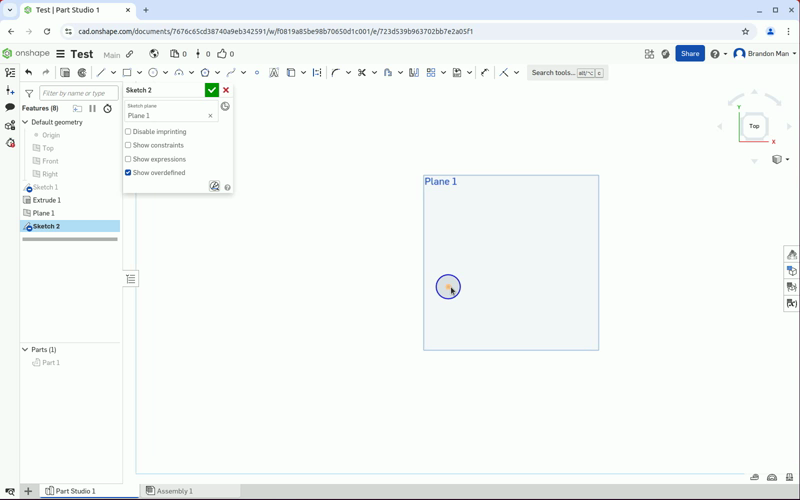
scroll(6)
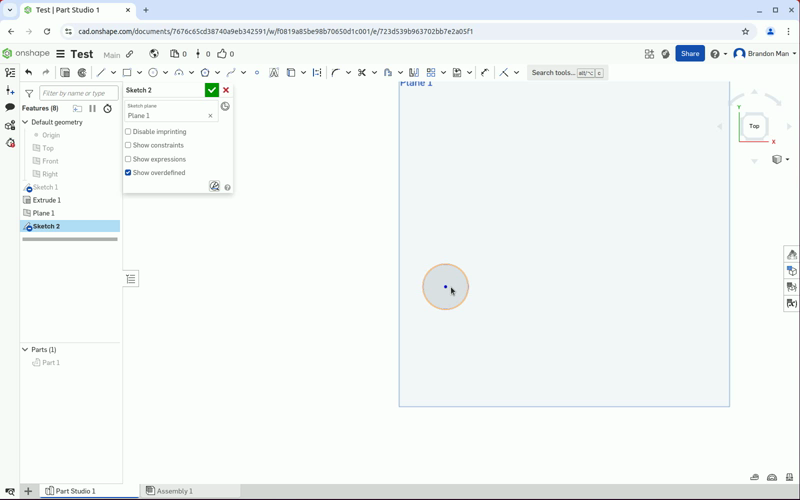
click(451, 286)
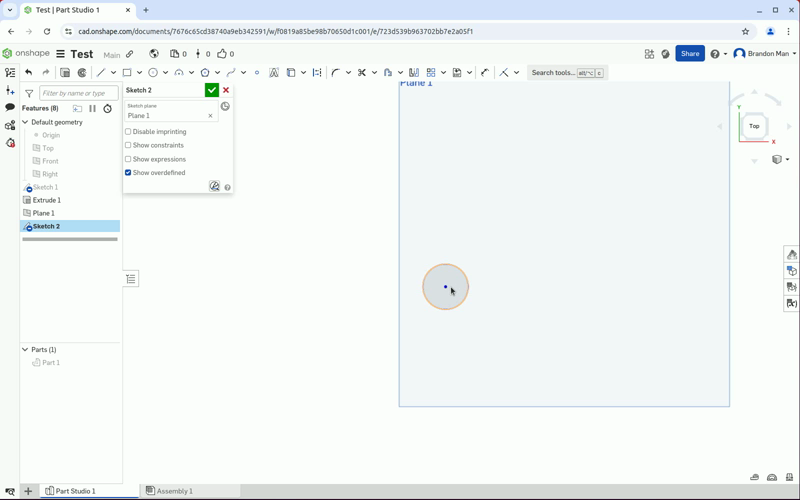
scroll(-6)
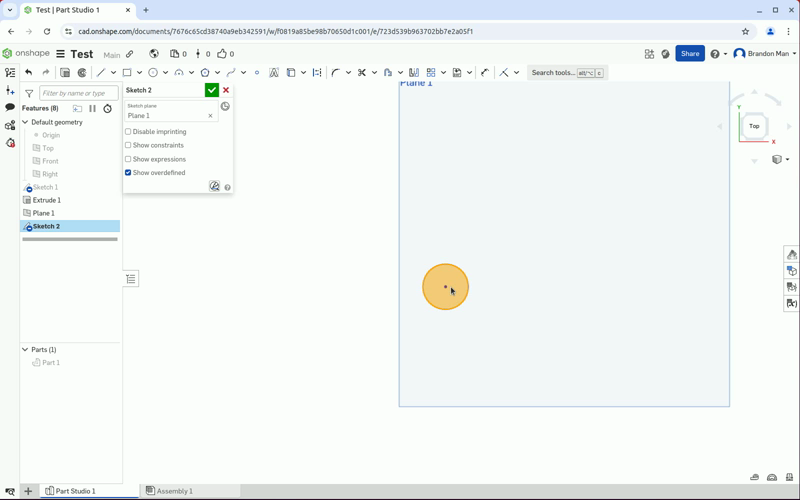
scroll(-6)
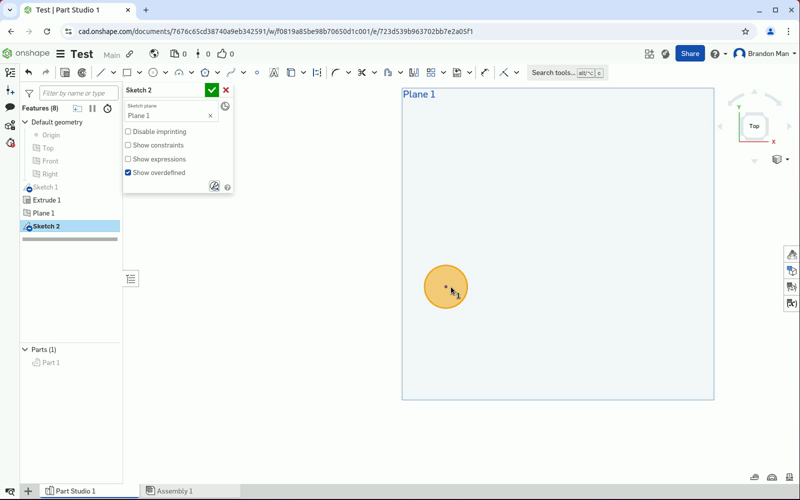
scroll(-6)
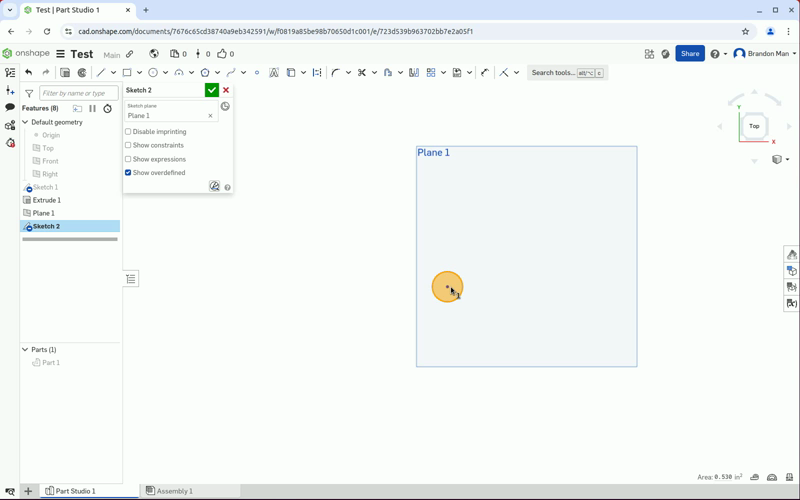
scroll(-6)
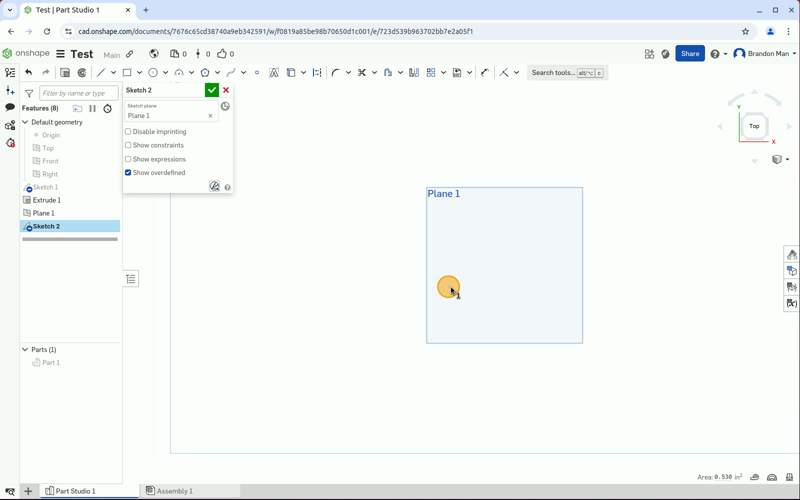
scroll(-6)
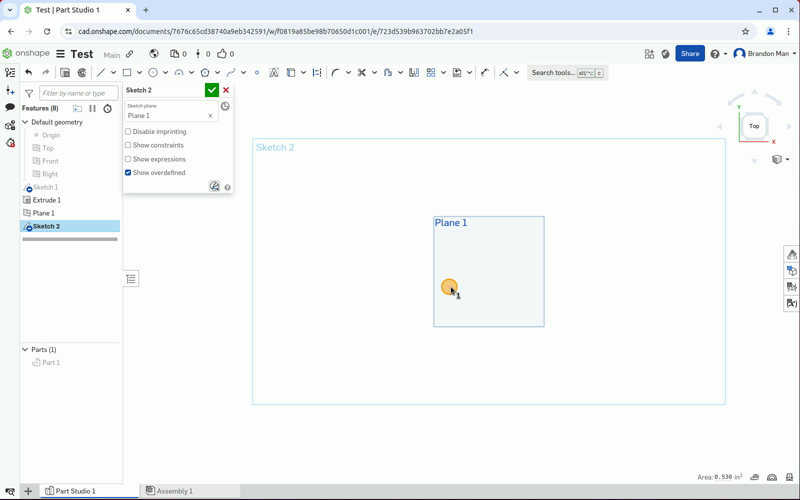
scroll(-6)
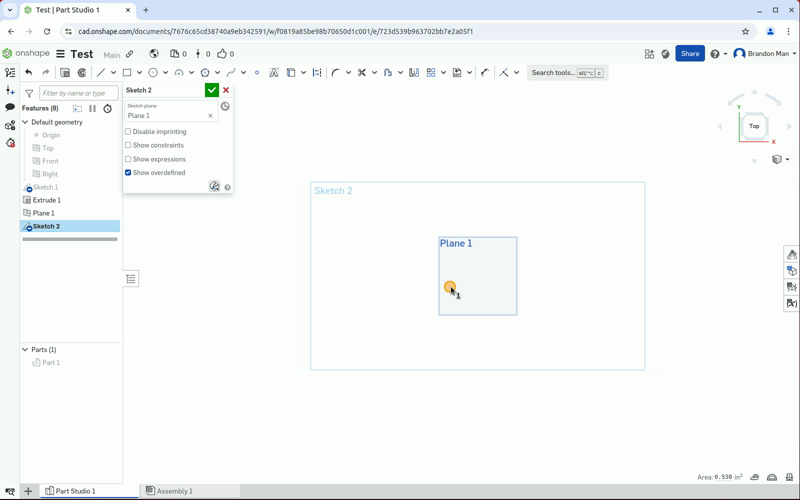
scroll(-6)
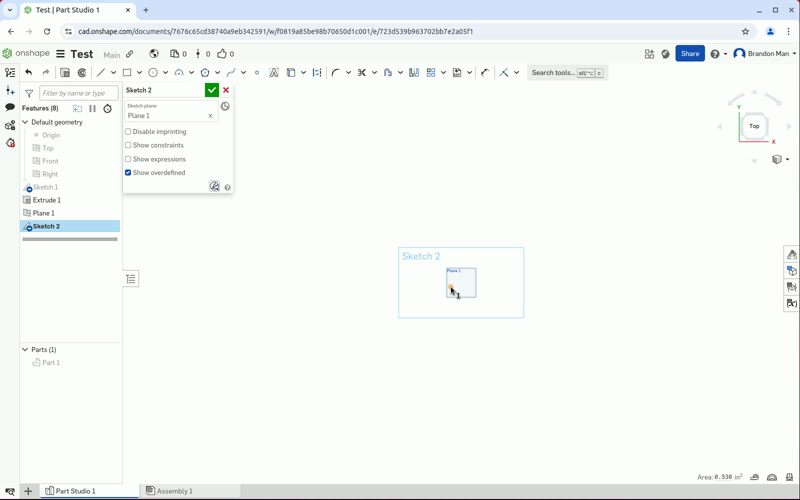
mouse_move(73, 352)
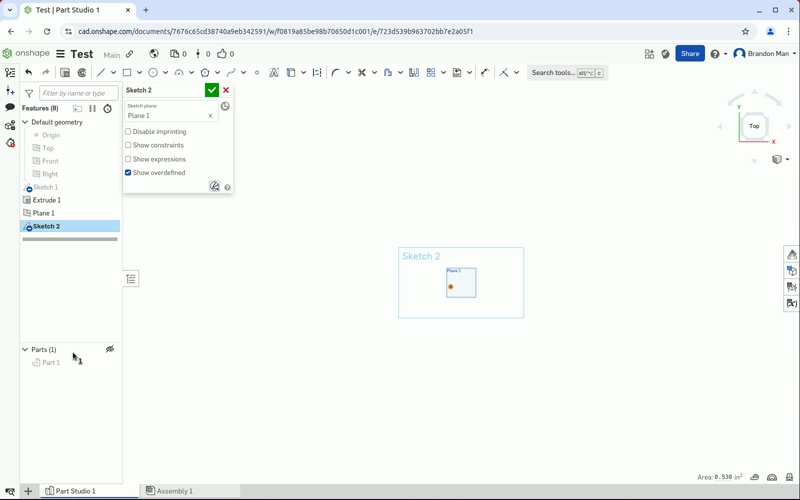
key(shift+y)
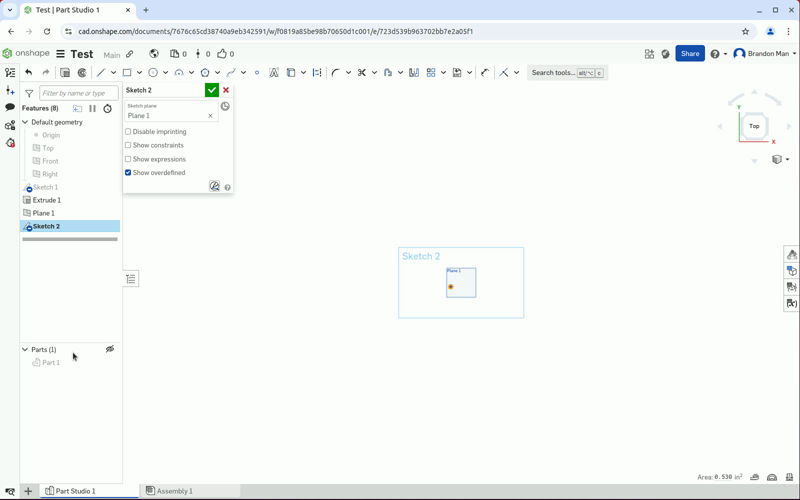
key(shift+e)
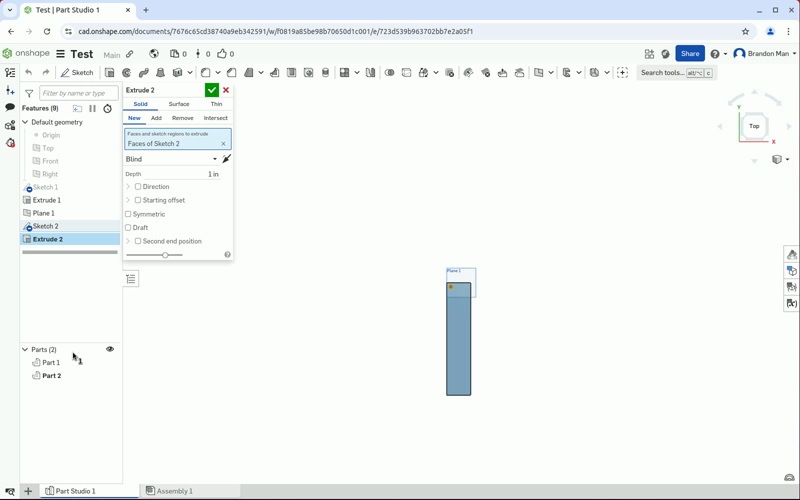
mouse_move(143, 106)
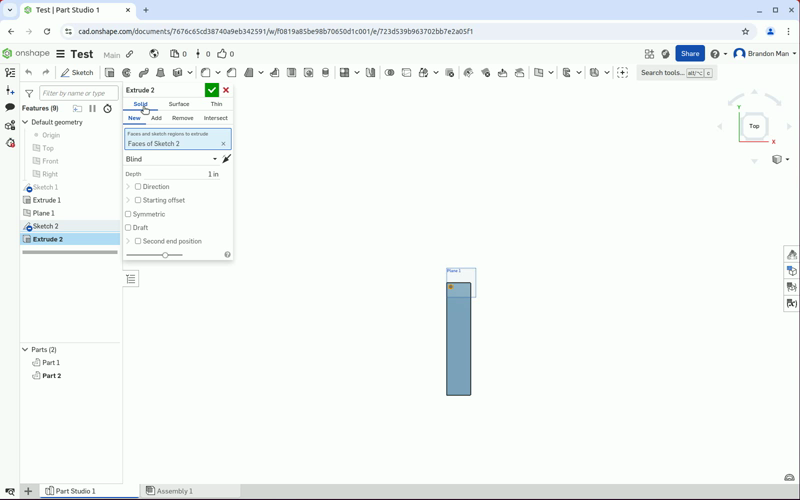
click(143, 106)
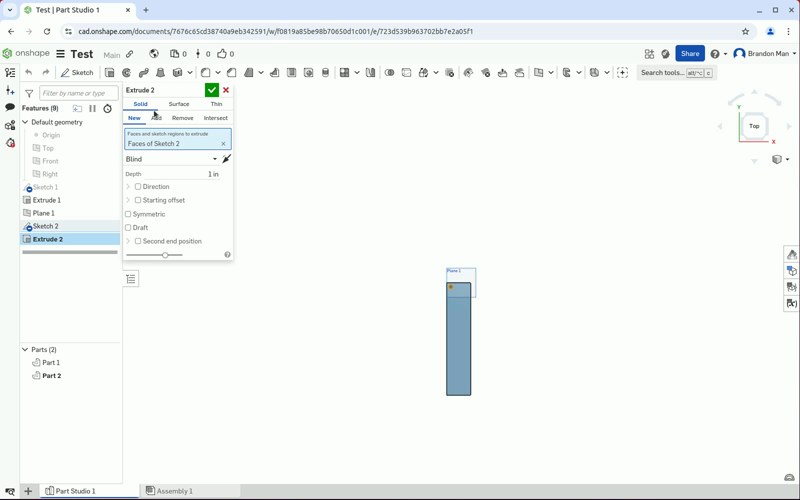
mouse_move(186, 120)
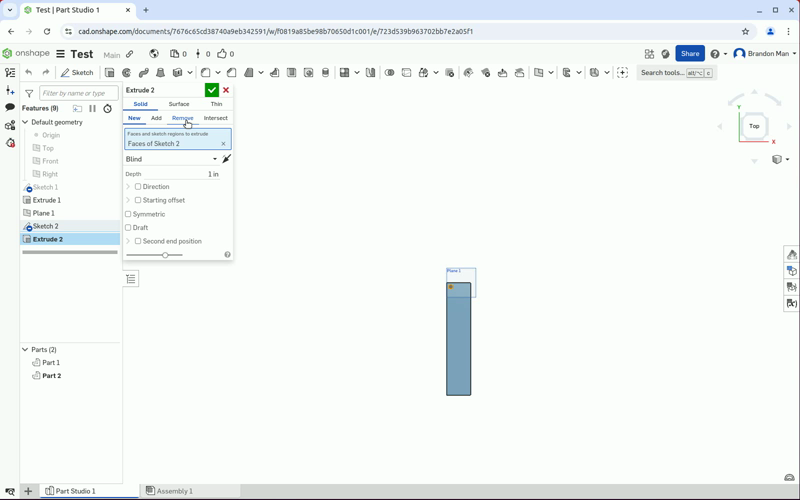
click(186, 120)
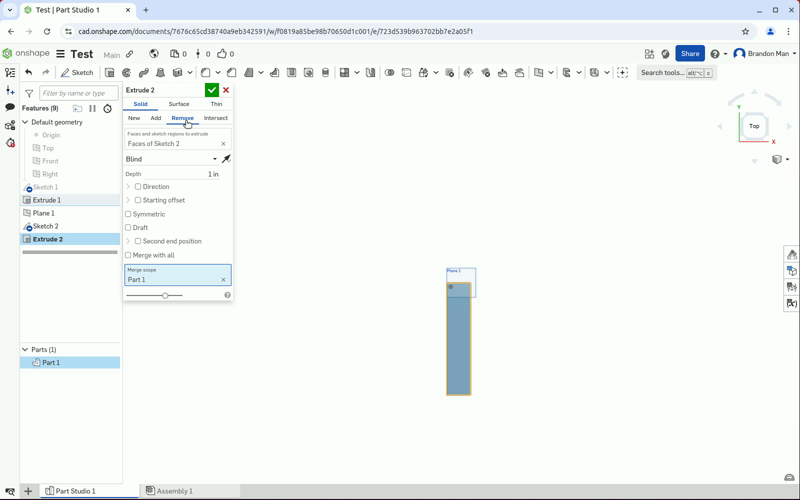
key(tab, 4)
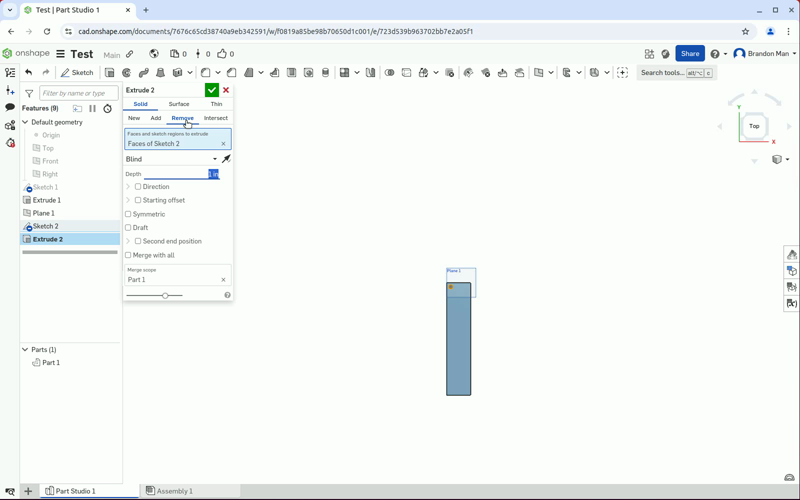
text(0.963)
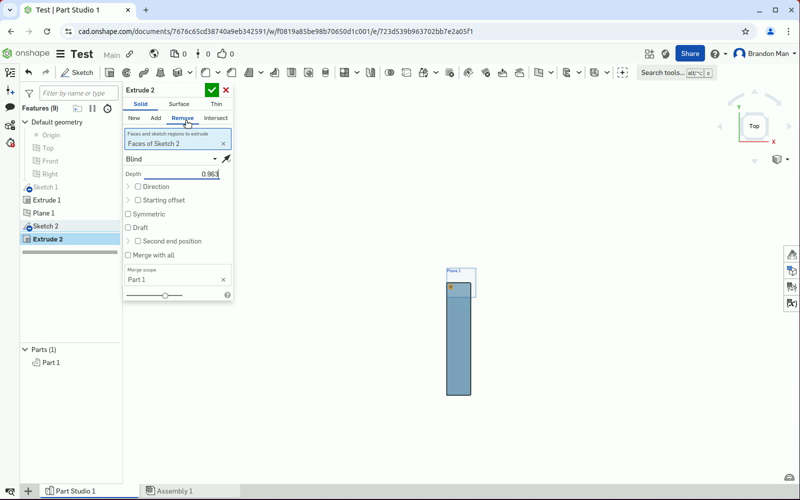
key(tab, 6)
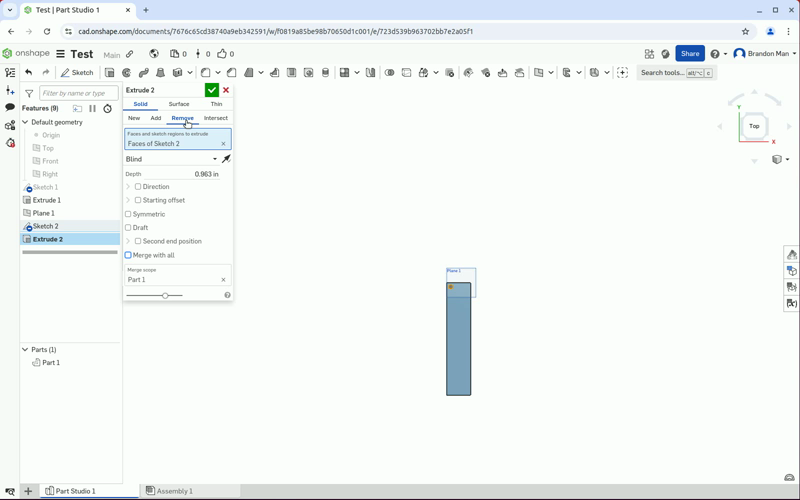
key(space)
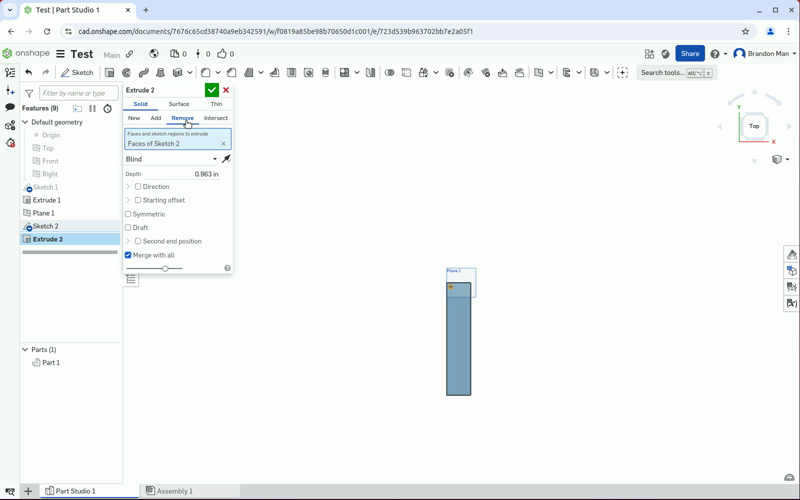
key(enter)
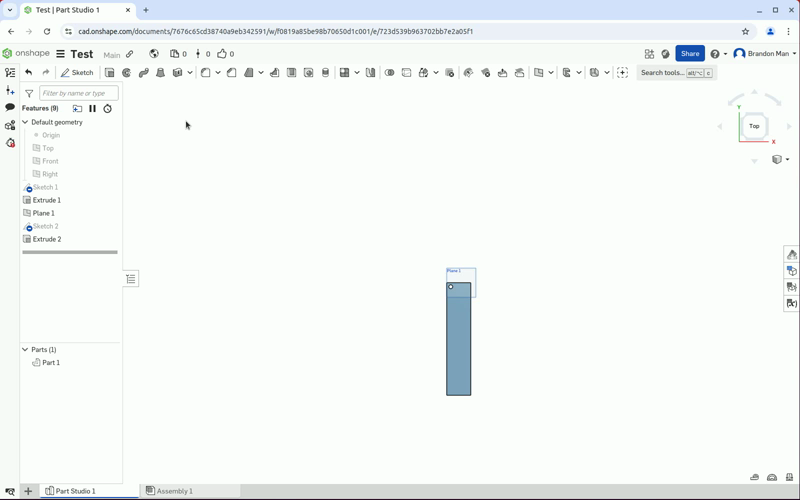
key(shift+h)
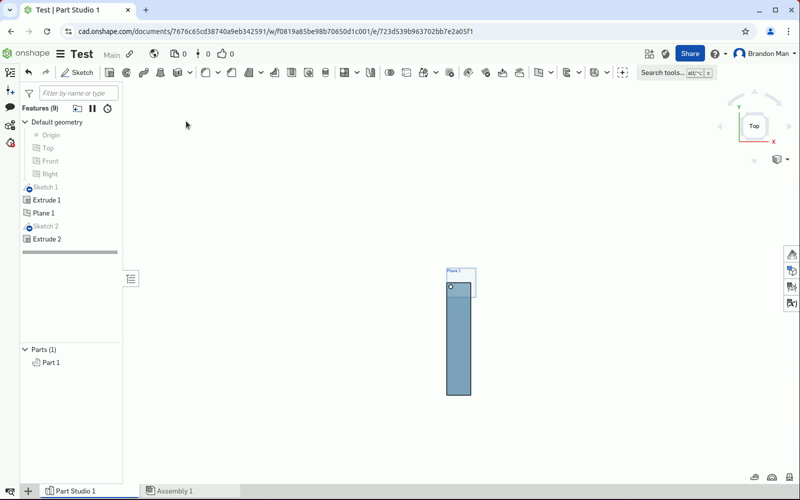
key(shift+h)
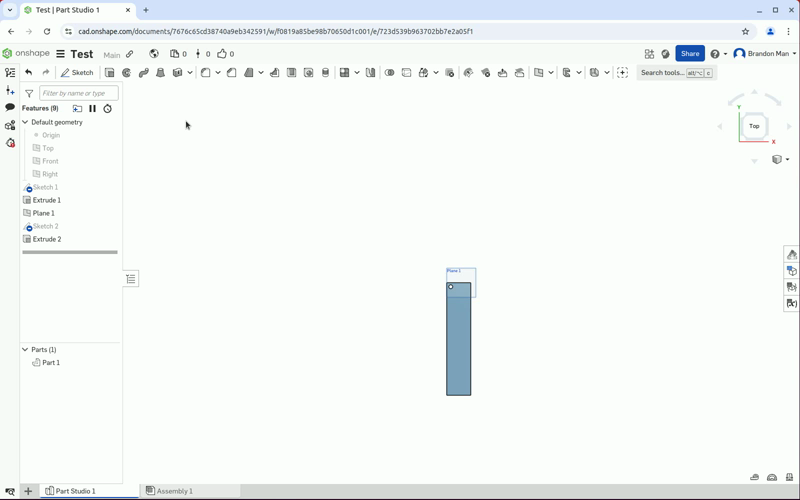
mouse_move(73, 189)
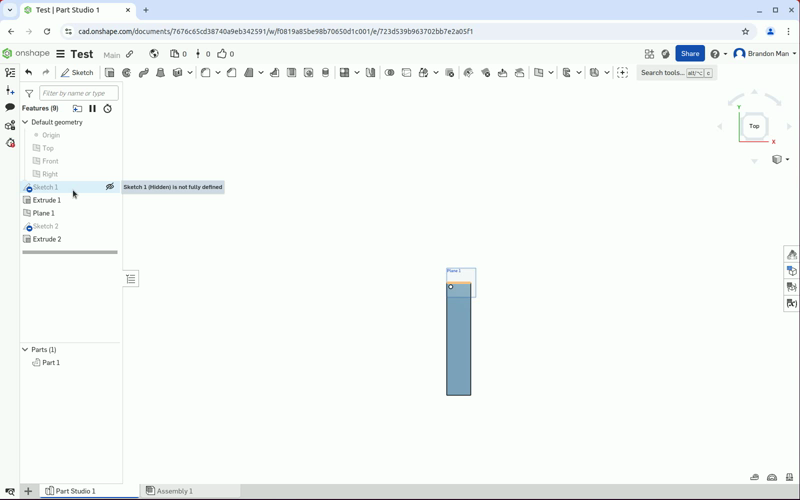
click(73, 189)
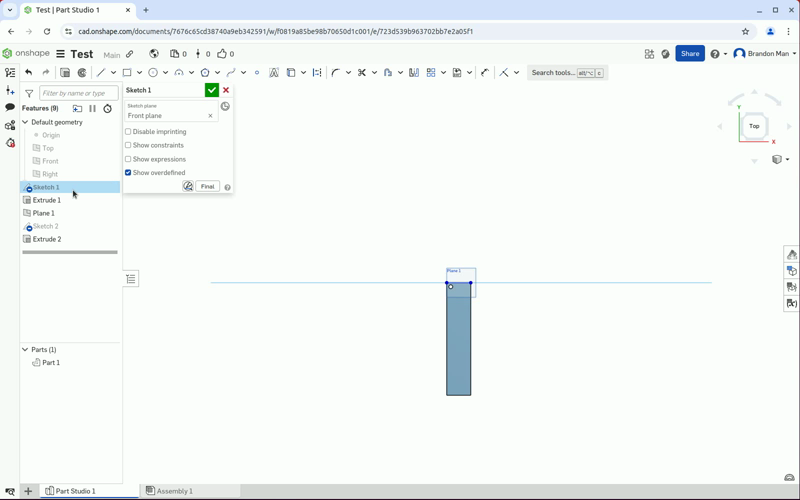
mouse_move(229, 92)
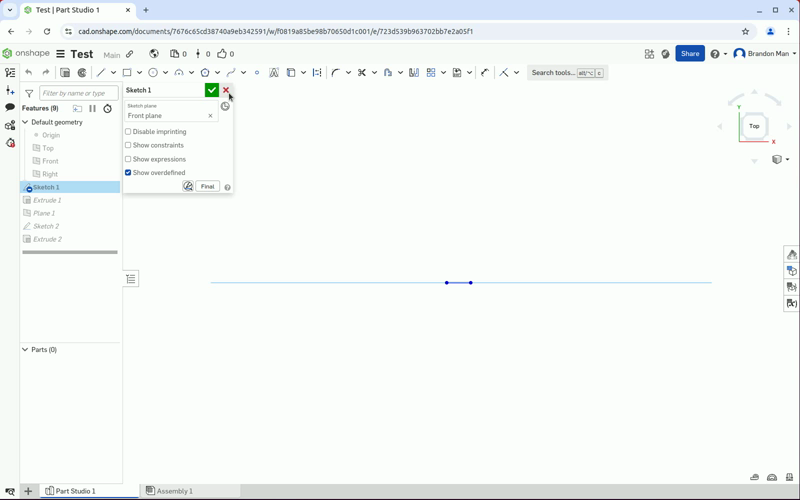
click(229, 92)
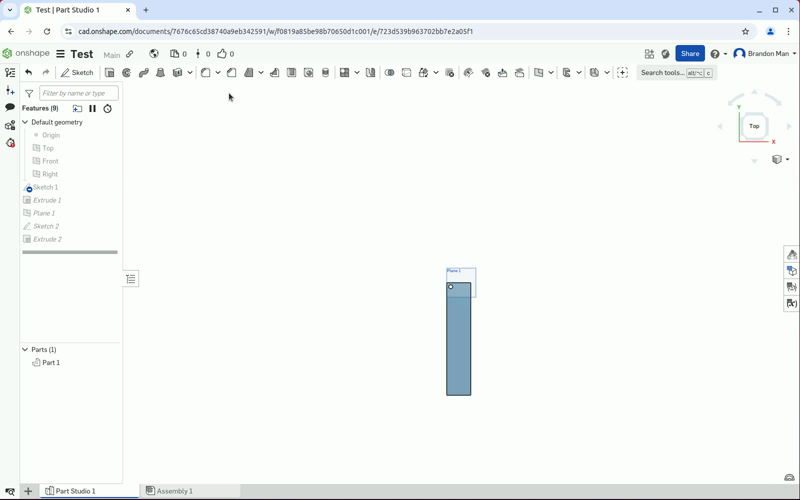
key(shift+s)
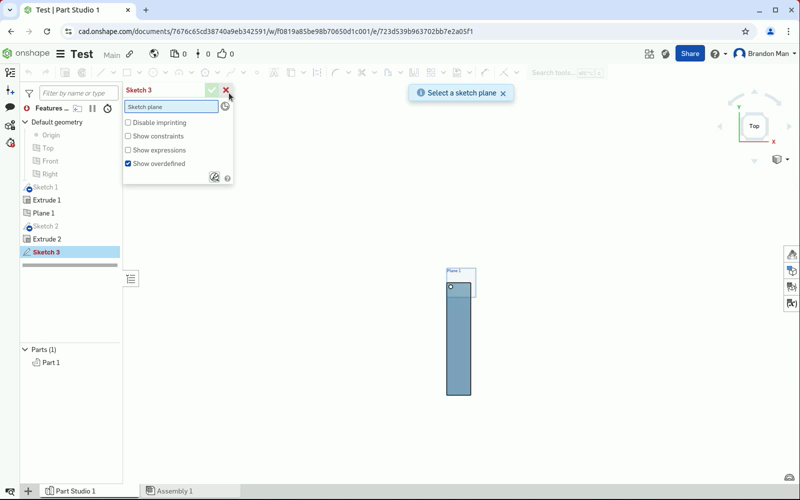
mouse_move(73, 215)
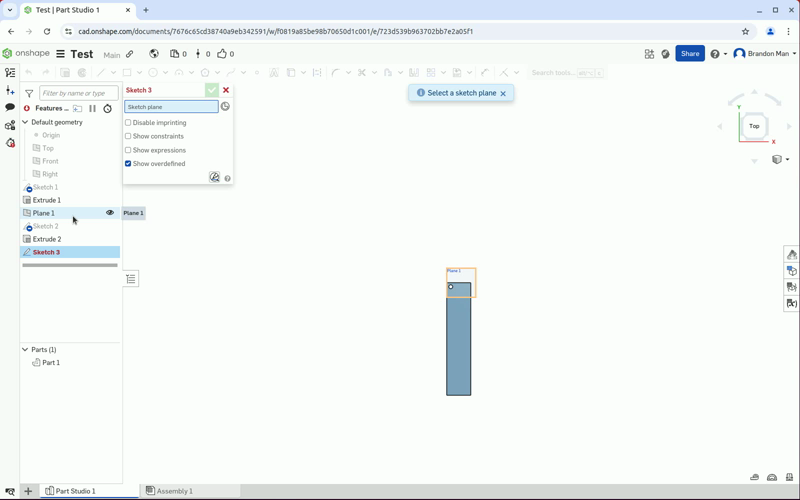
click(73, 215)
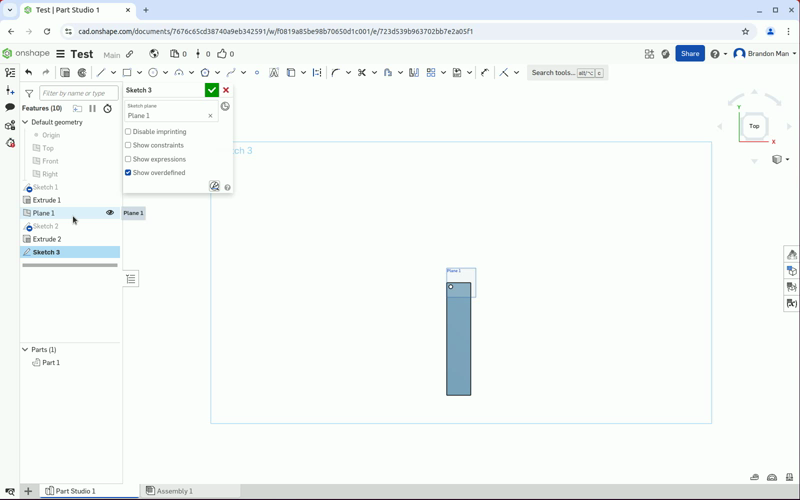
mouse_move(73, 352)
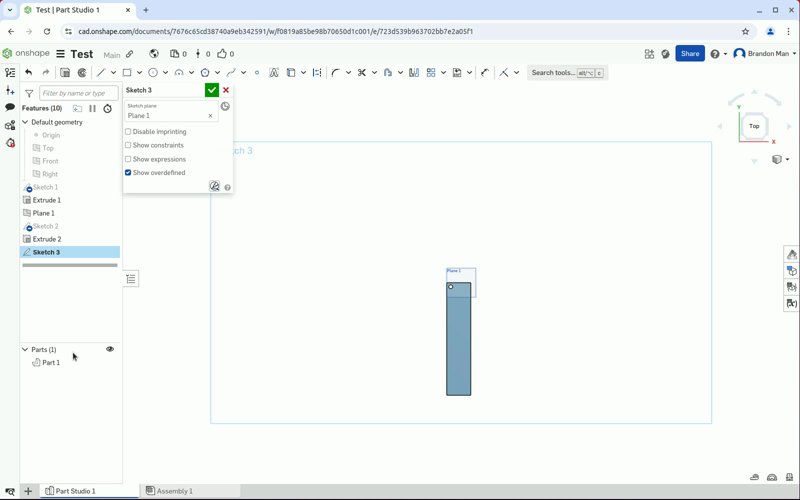
key(y)
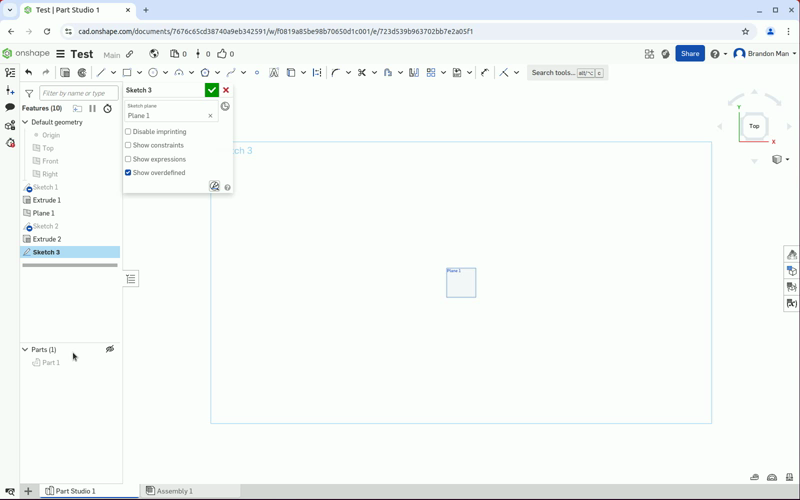
key(c)
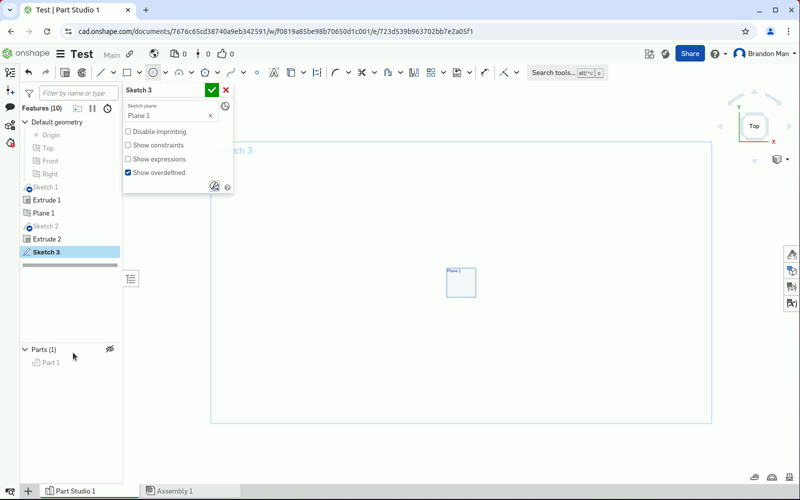
key_down(shift)
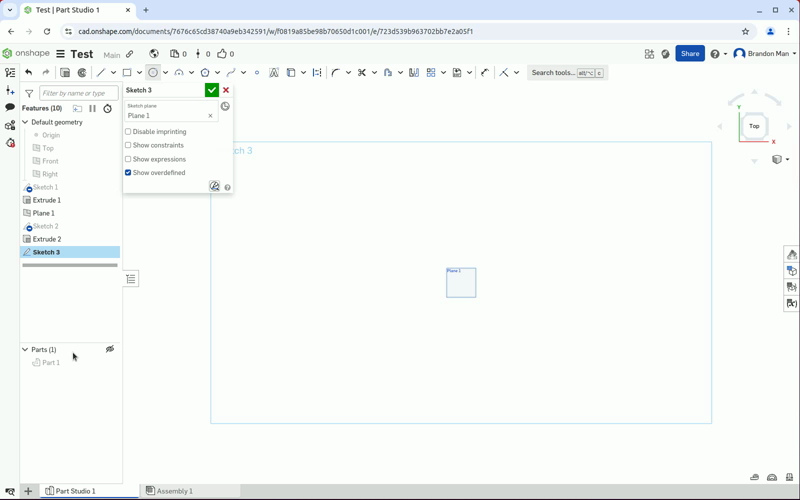
mouse_move(456, 286)
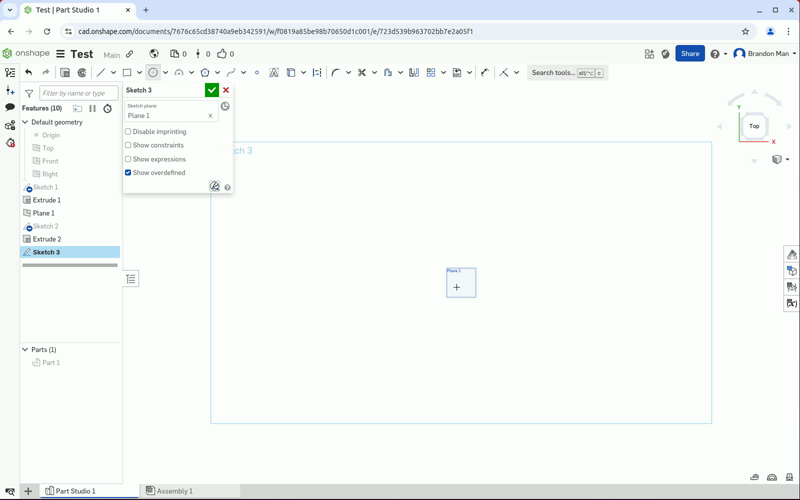
click(456, 286)
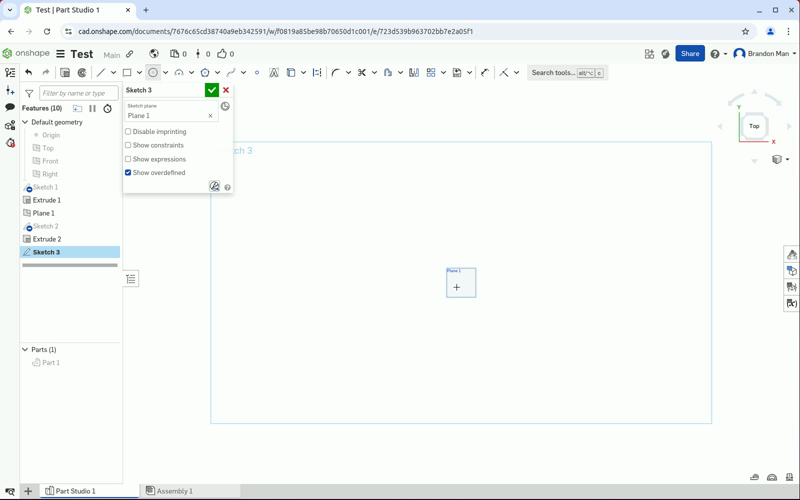
key_up(shift)
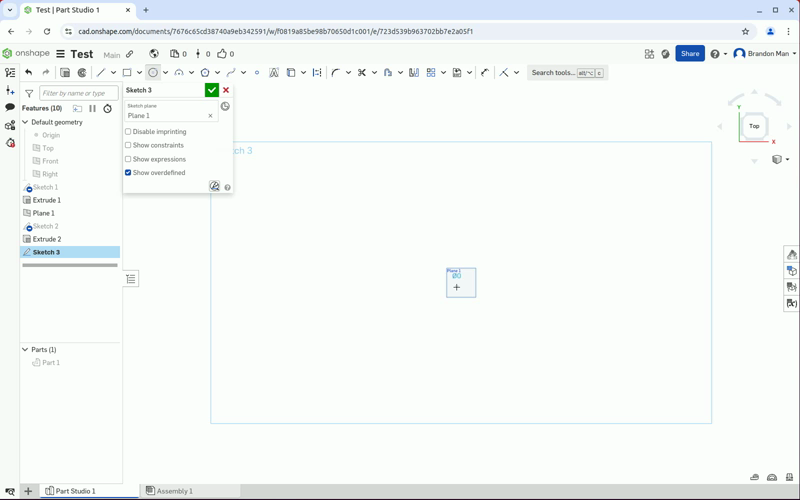
mouse_move(458, 286)
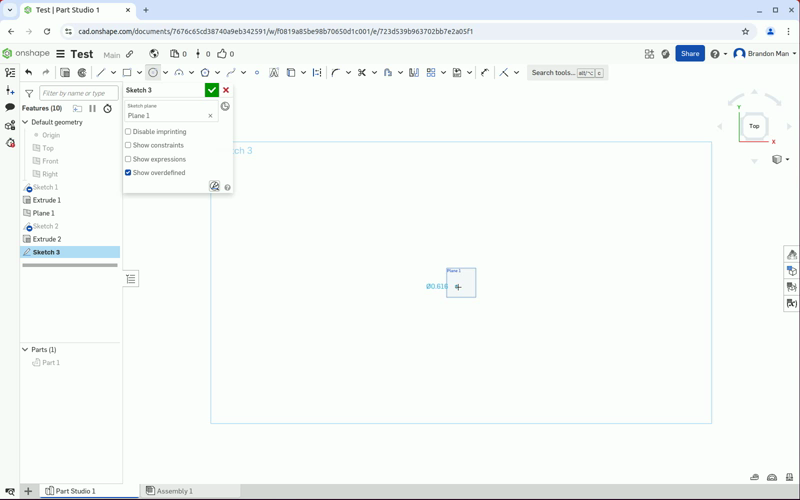
scroll(6)
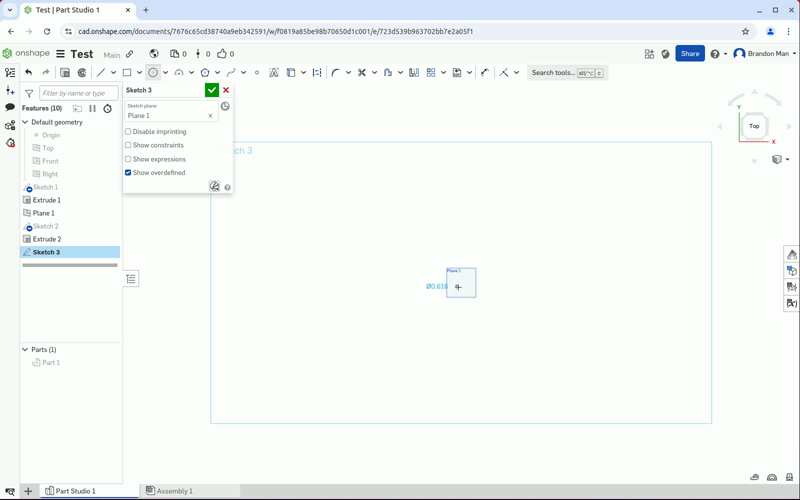
scroll(6)
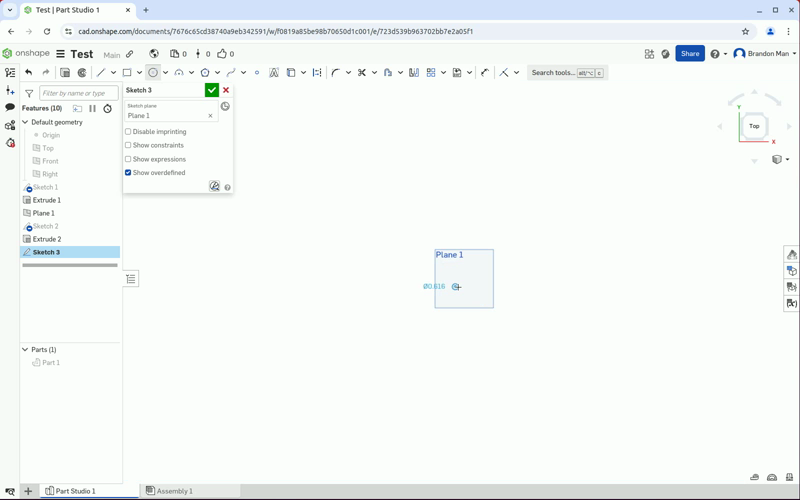
scroll(6)
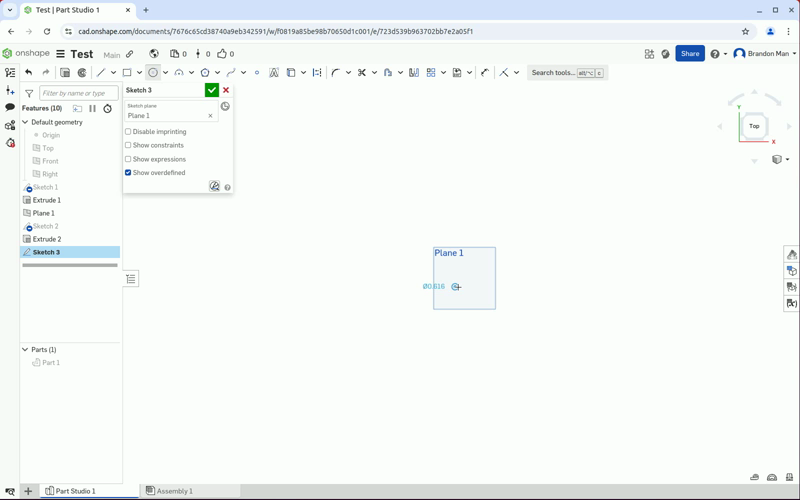
scroll(6)
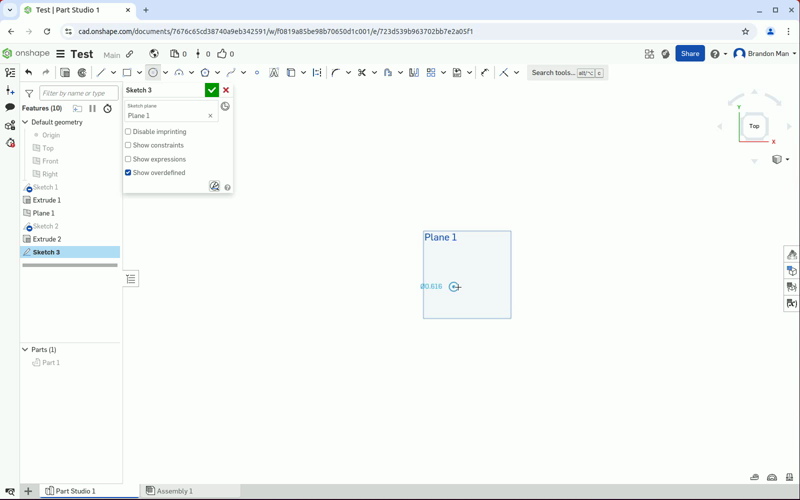
scroll(6)
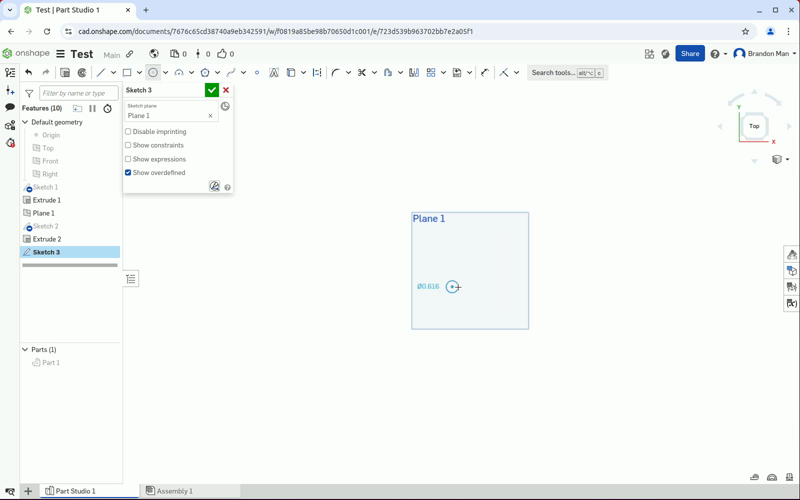
scroll(6)
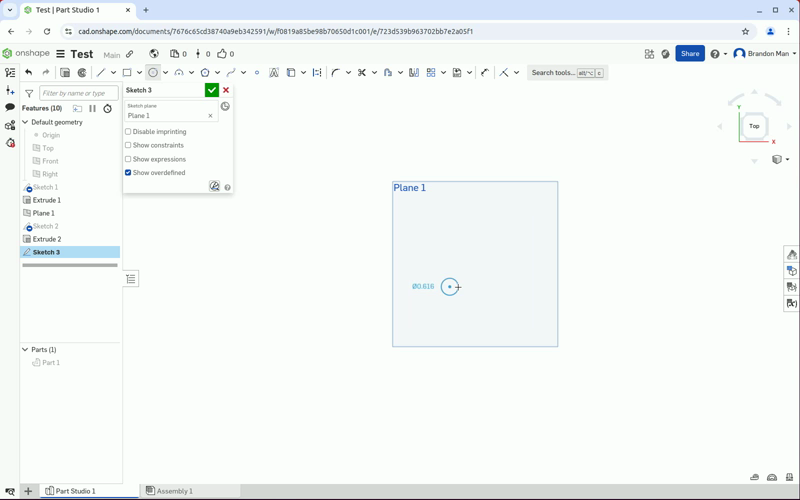
scroll(6)
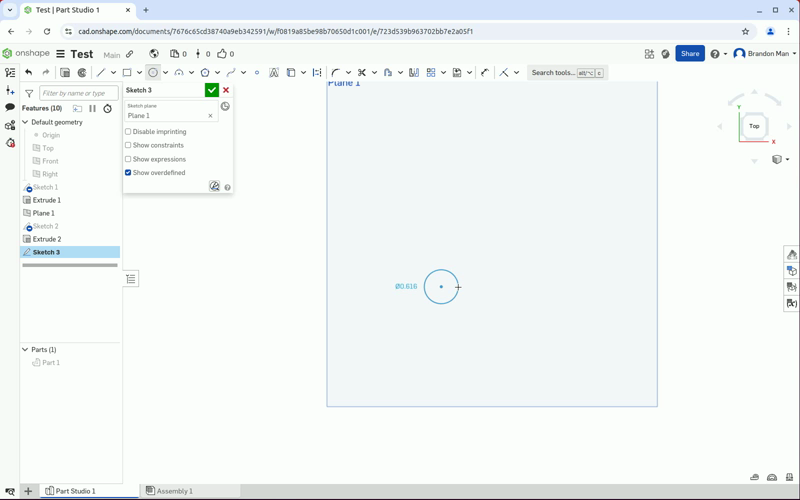
click(458, 286)
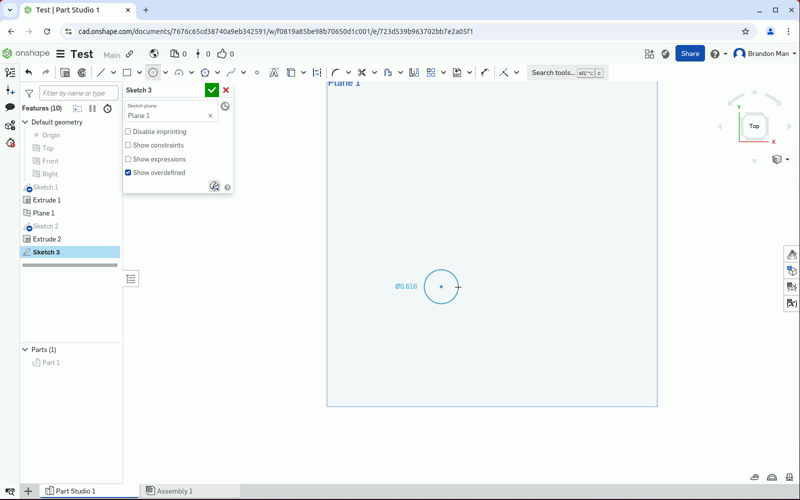
scroll(-6)
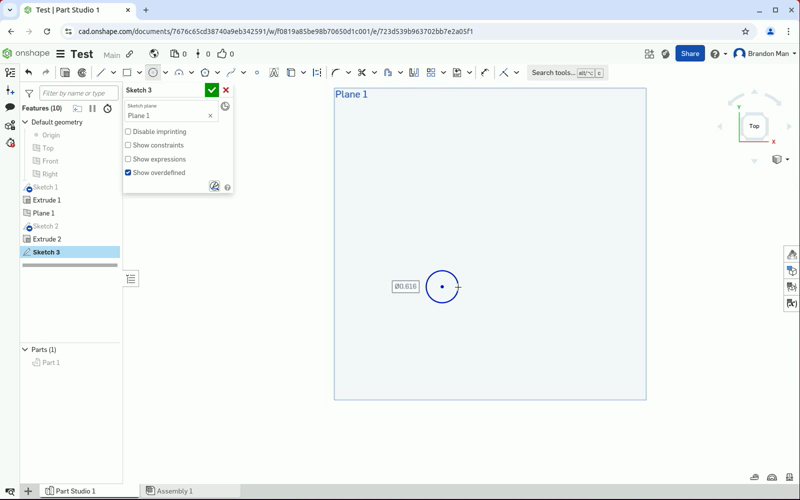
scroll(-6)
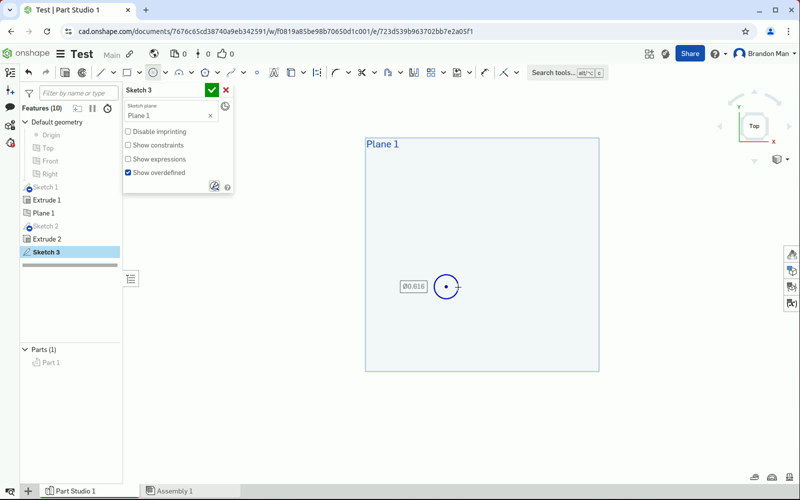
scroll(-6)
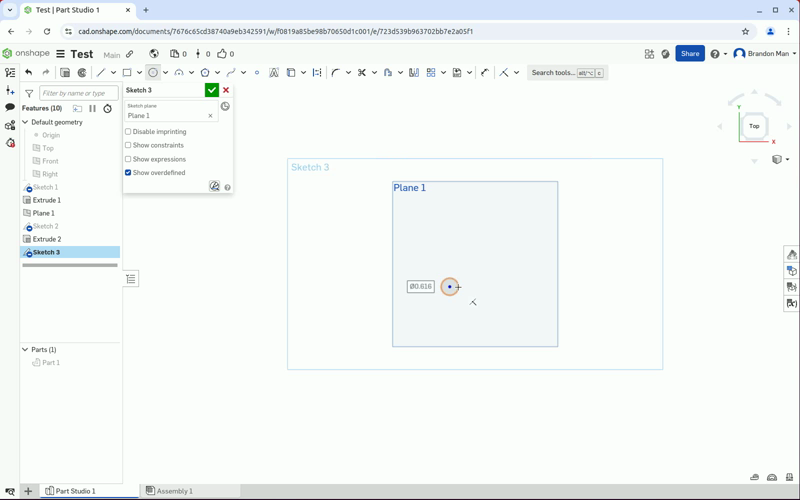
scroll(-6)
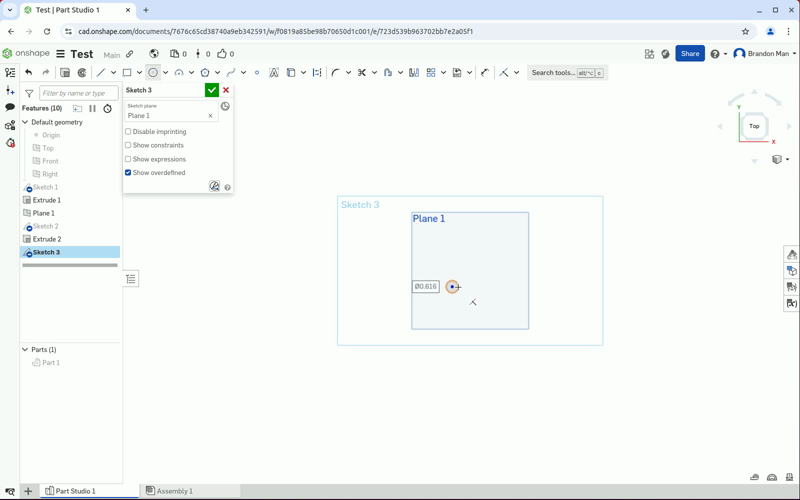
scroll(-6)
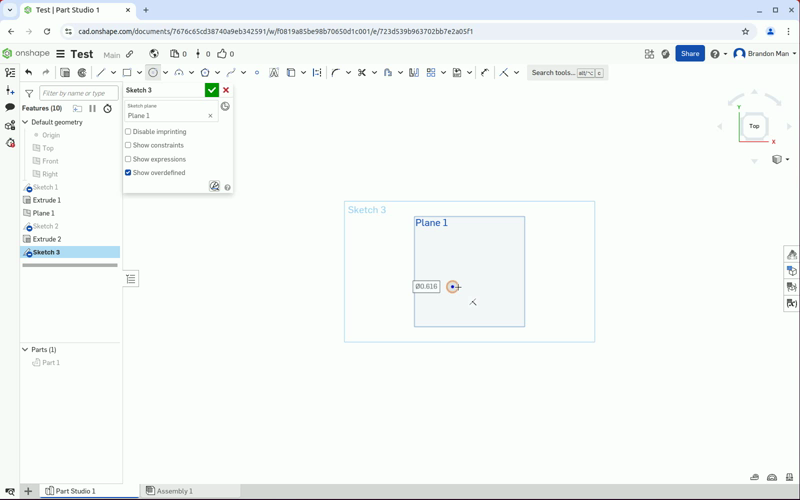
scroll(-6)
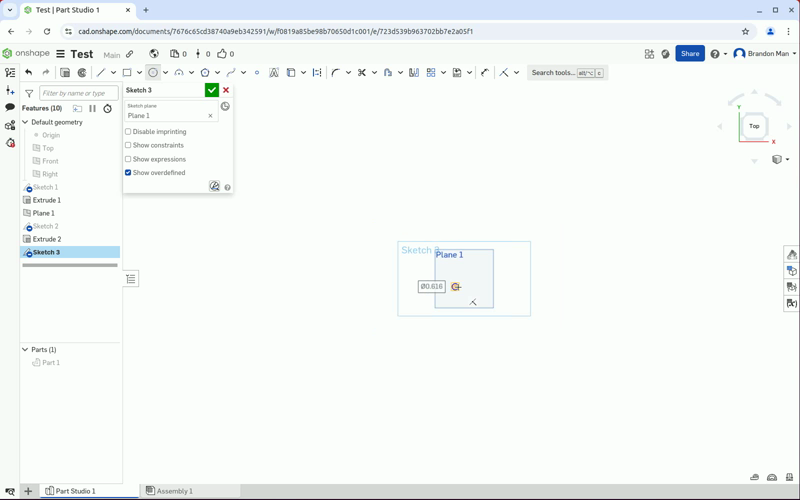
scroll(-6)
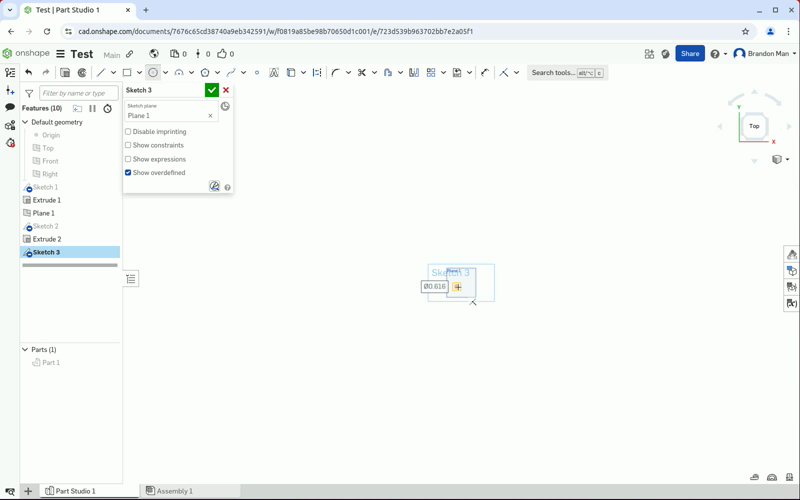
key(esc)
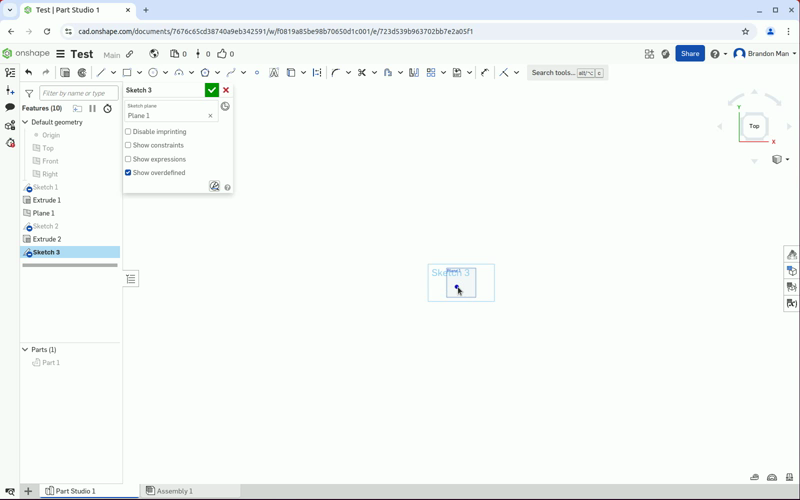
mouse_move(456, 285)
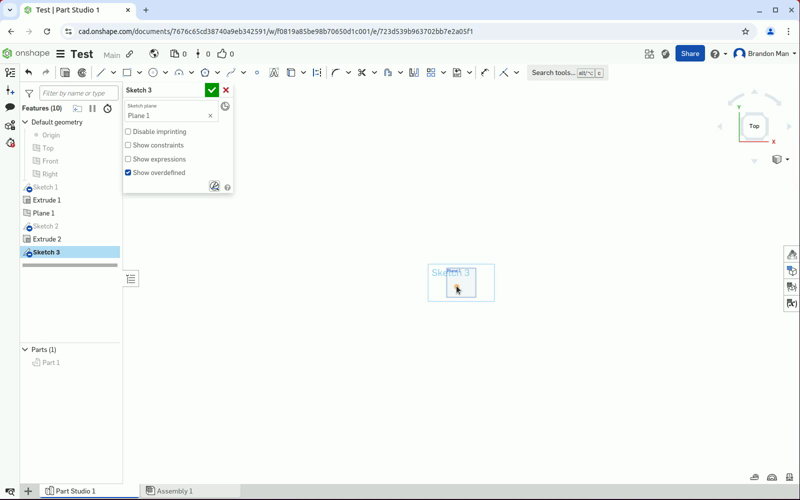
scroll(6)
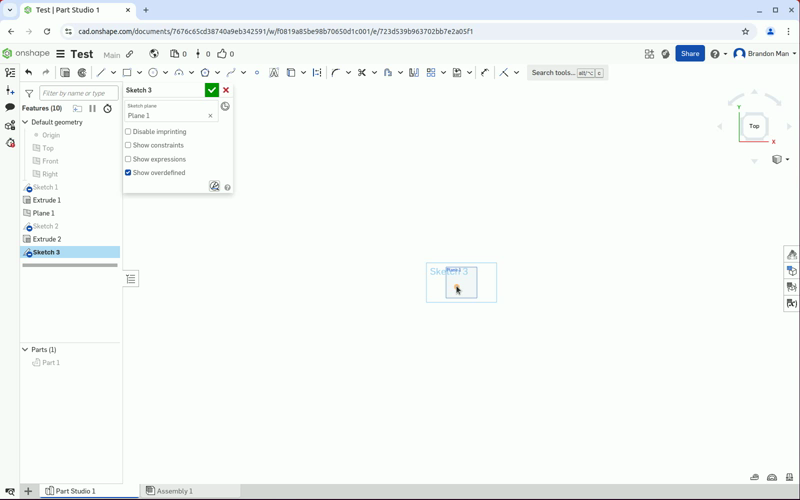
scroll(6)
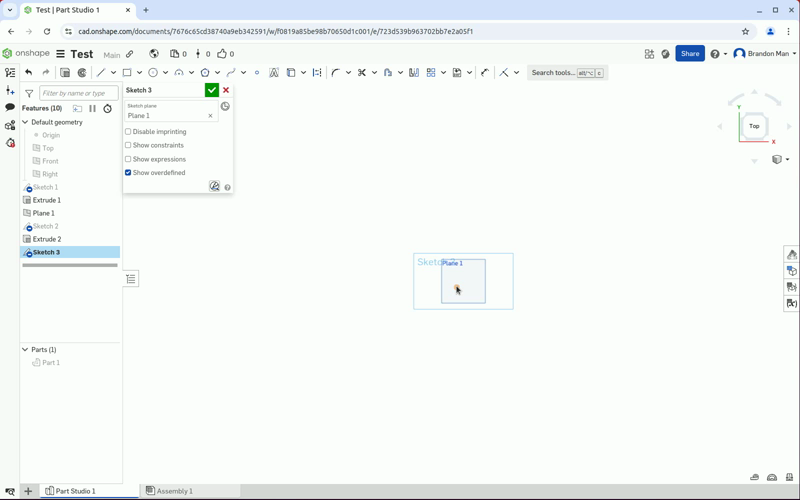
scroll(6)
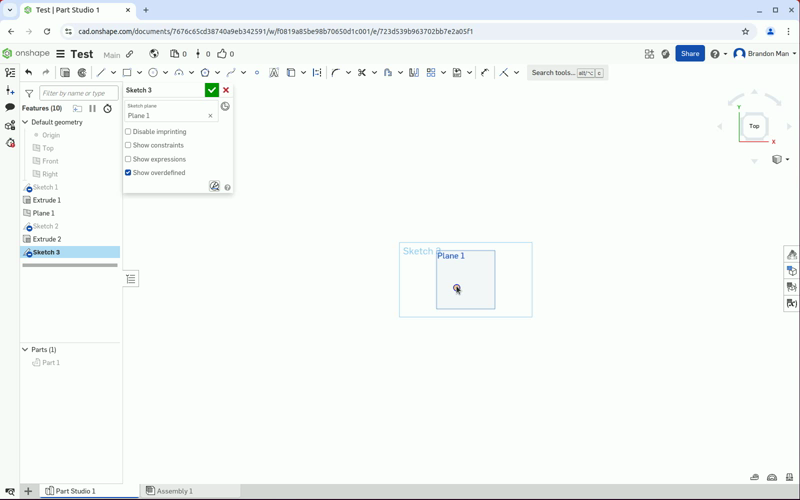
scroll(6)
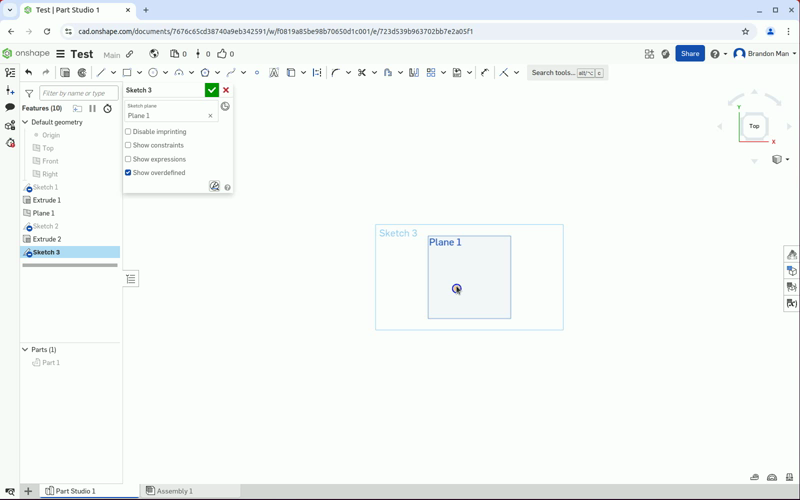
scroll(6)
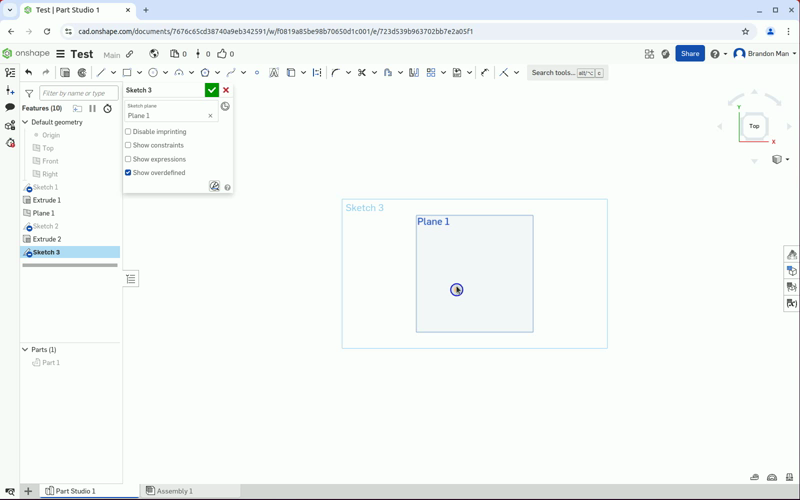
scroll(6)
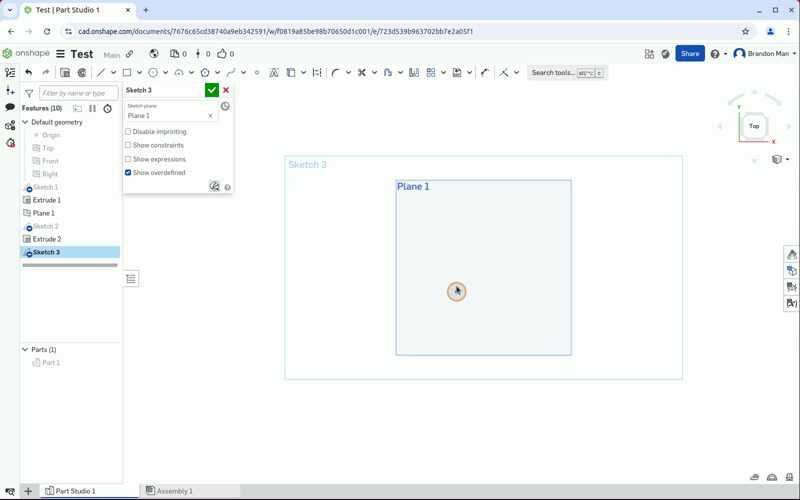
scroll(6)
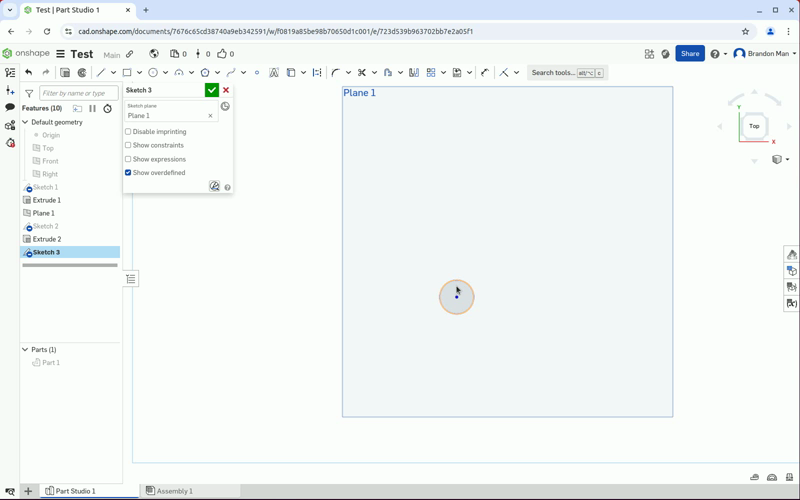
click(456, 285)
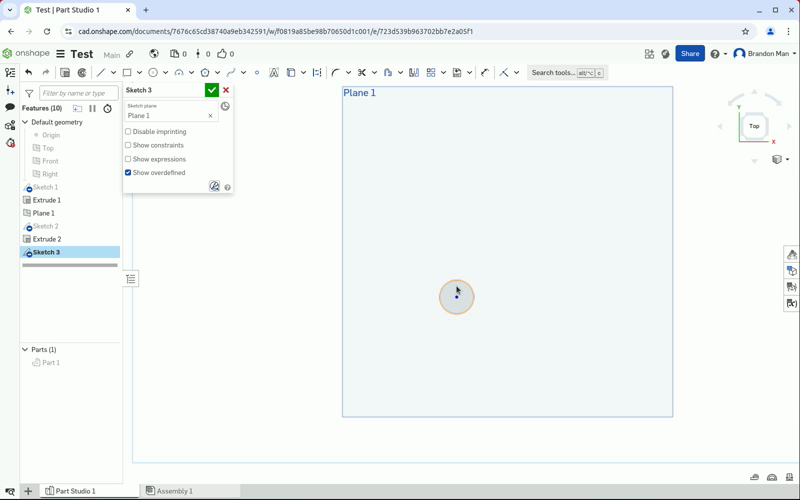
scroll(-6)
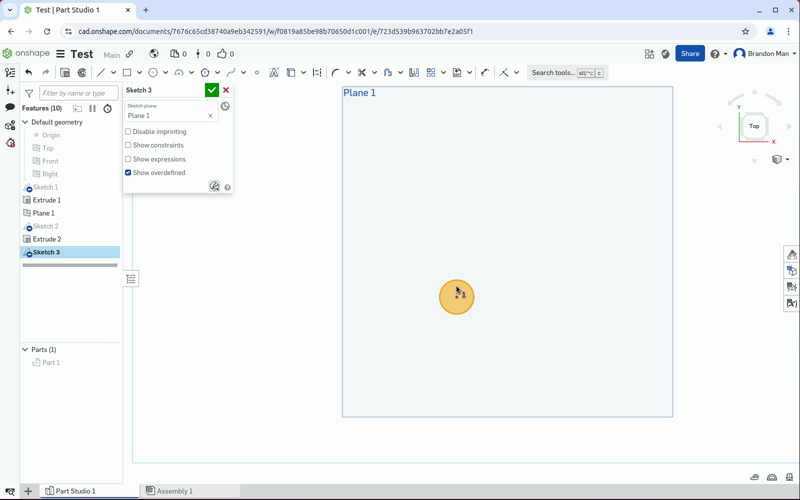
scroll(-6)
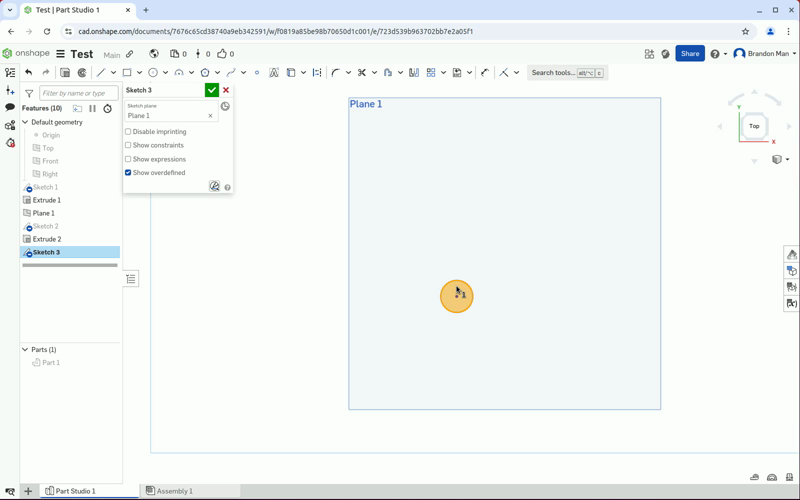
scroll(-6)
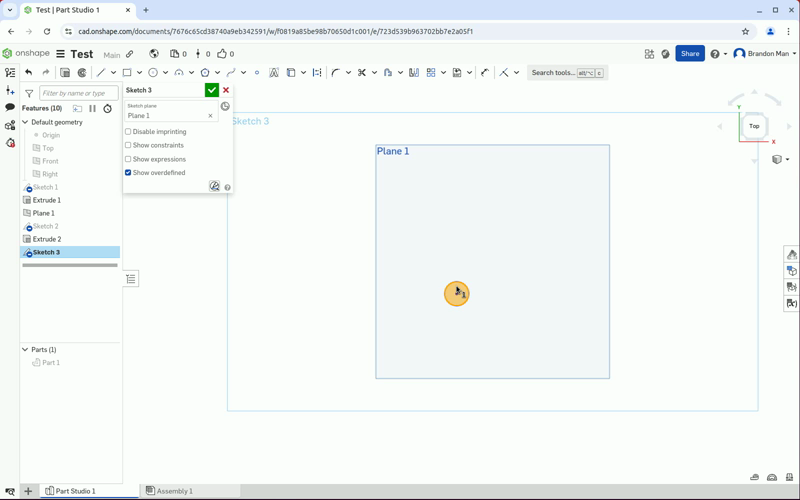
scroll(-6)
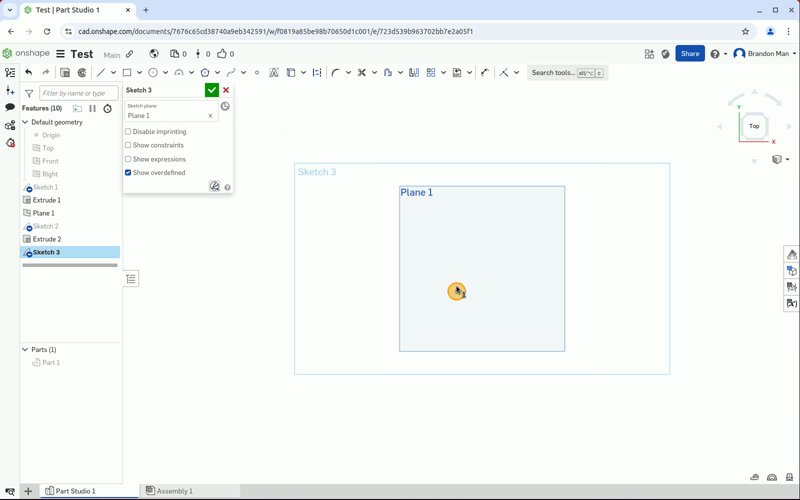
scroll(-6)
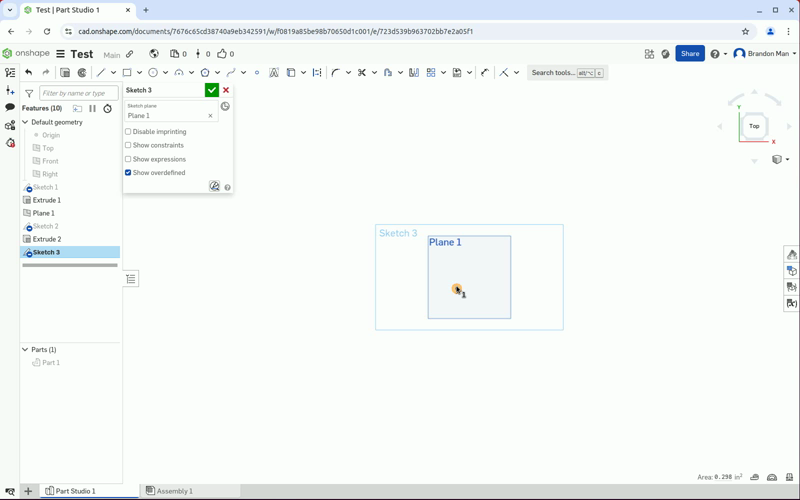
scroll(-6)
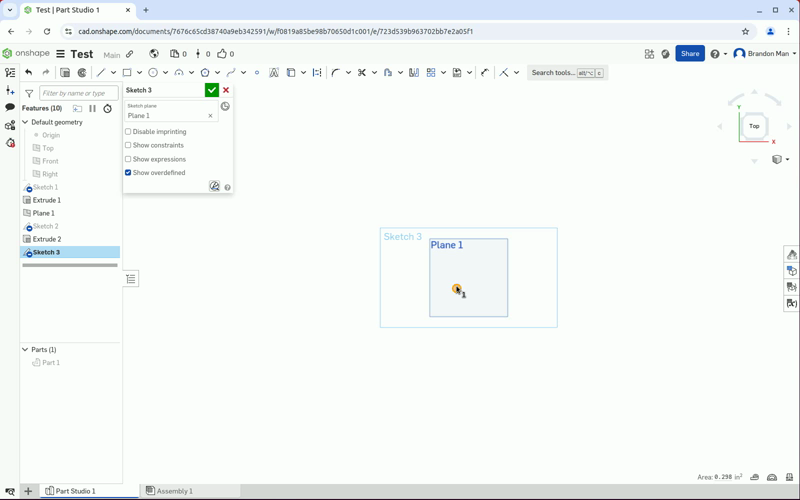
scroll(-6)
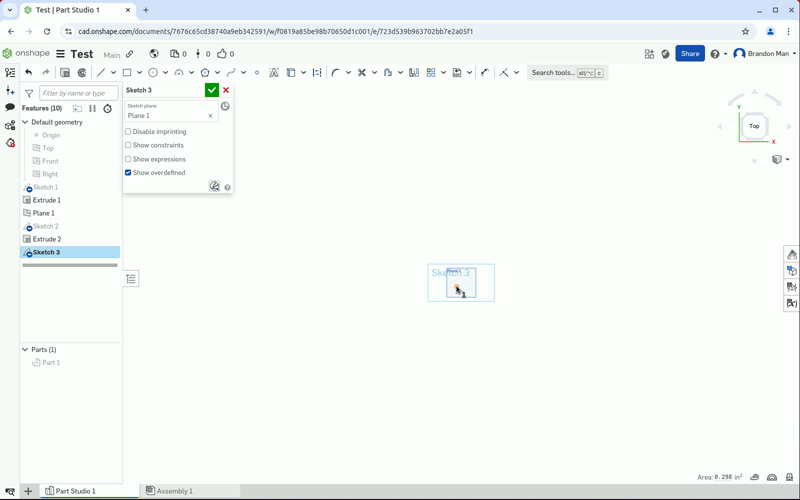
mouse_move(73, 352)
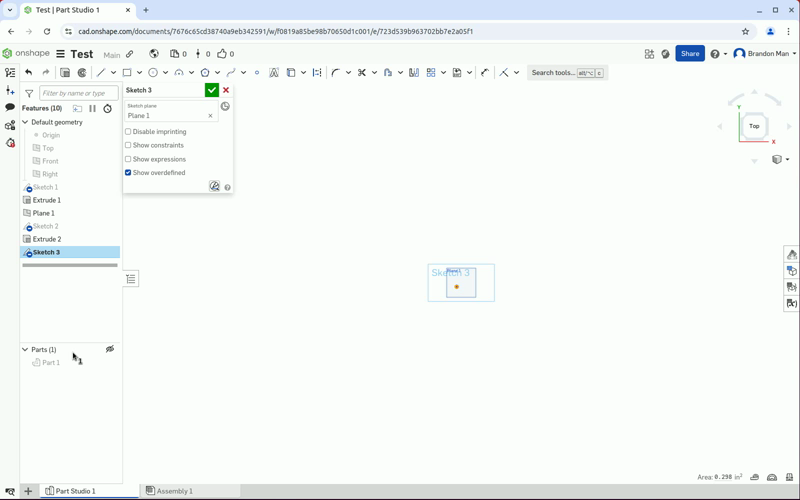
key(shift+y)
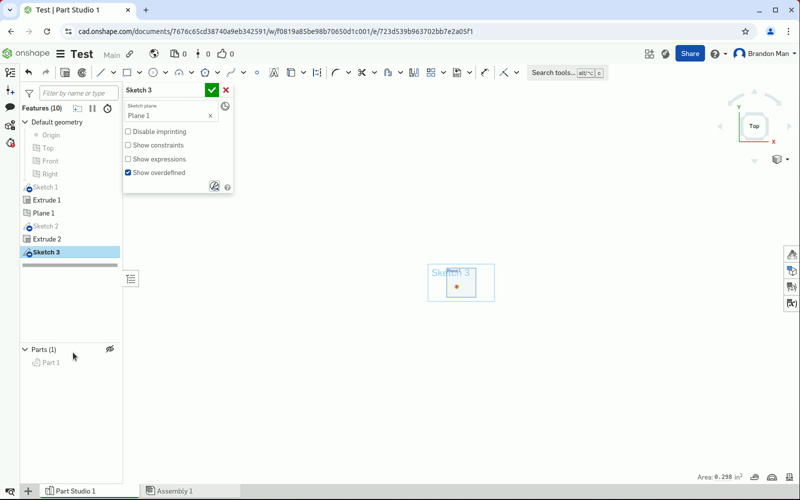
key(shift+e)
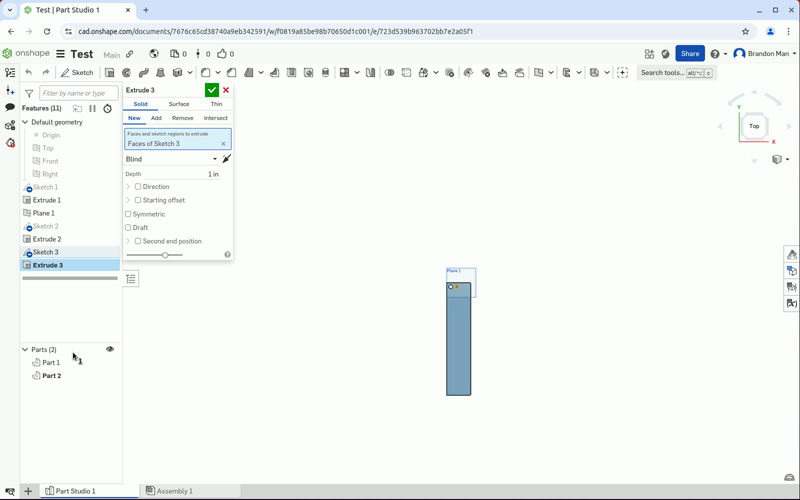
mouse_move(143, 106)
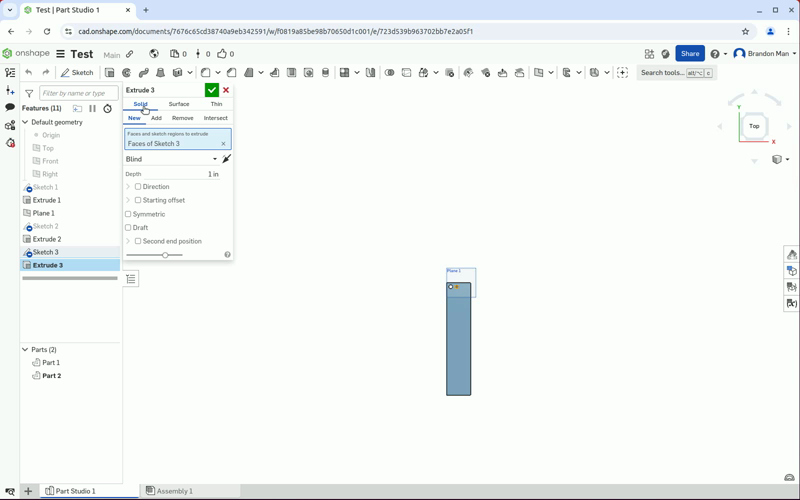
click(143, 106)
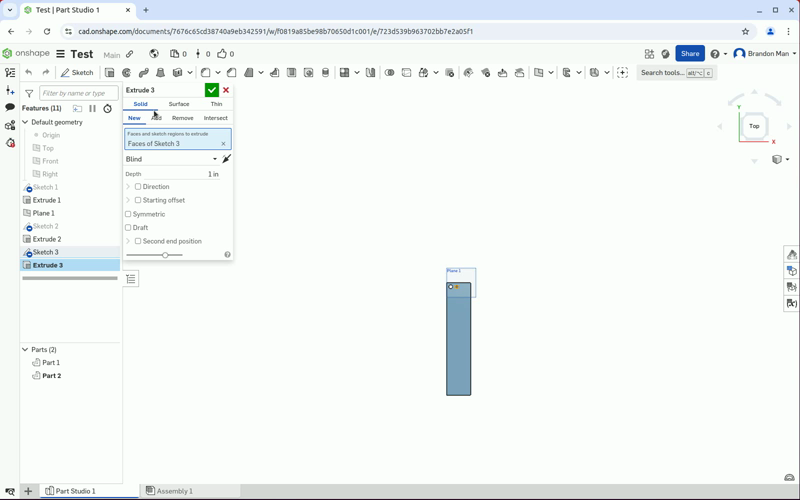
mouse_move(186, 120)
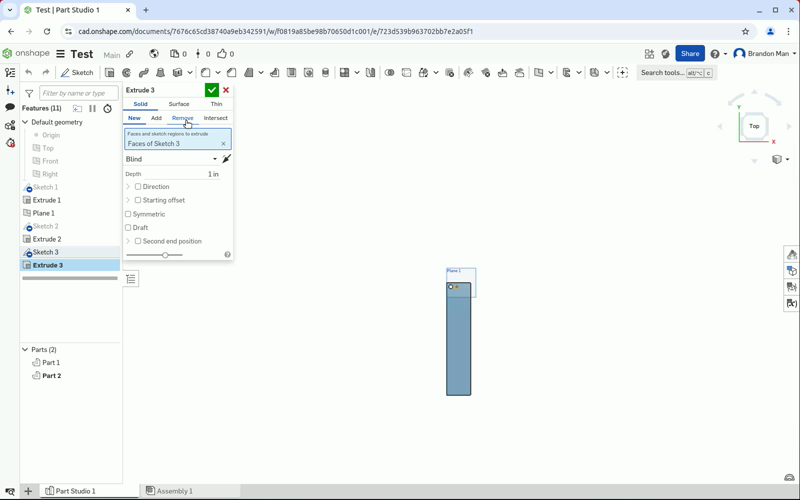
click(186, 120)
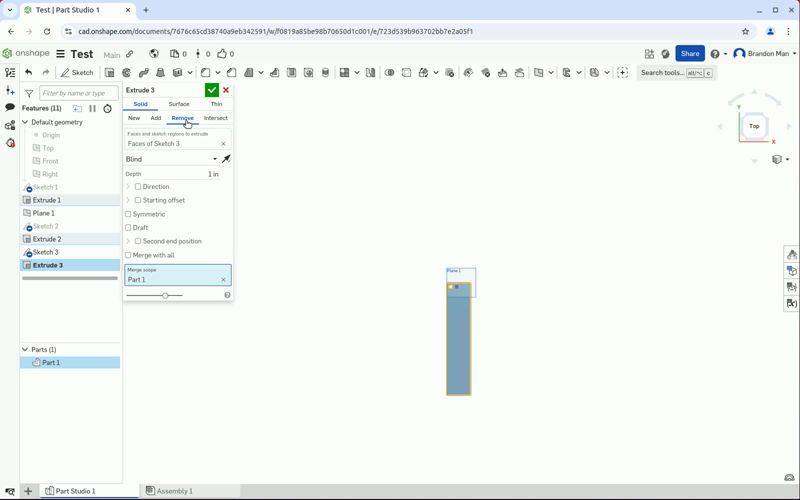
key(tab, 4)
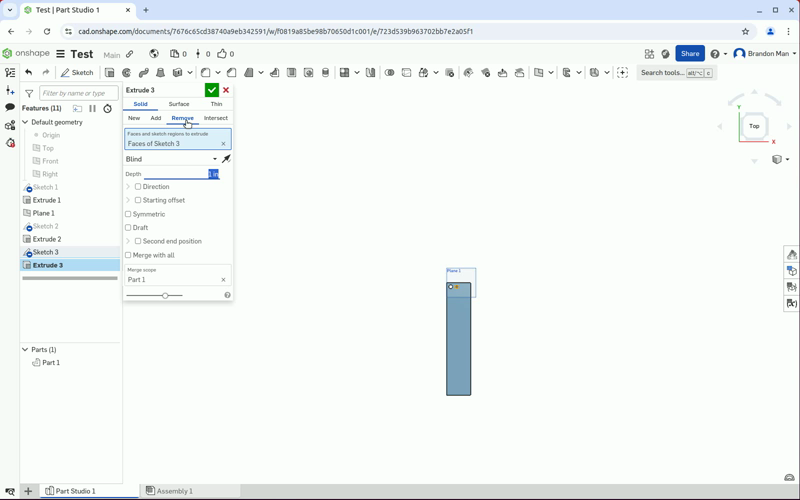
text(0.963)
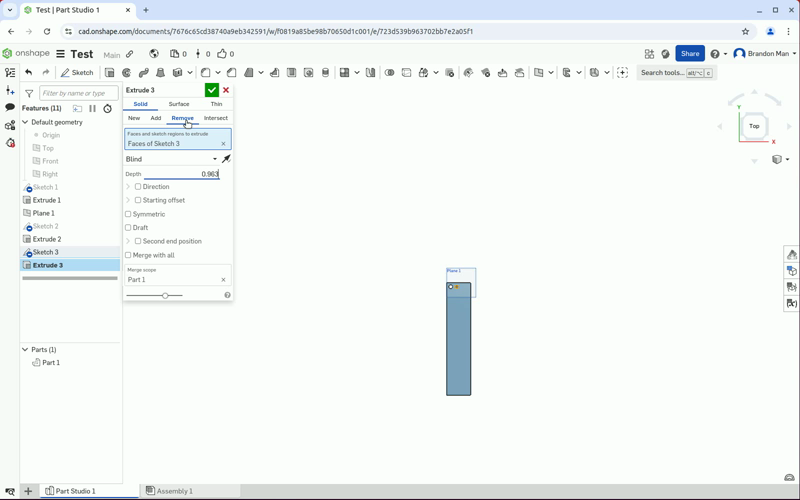
key(tab, 6)
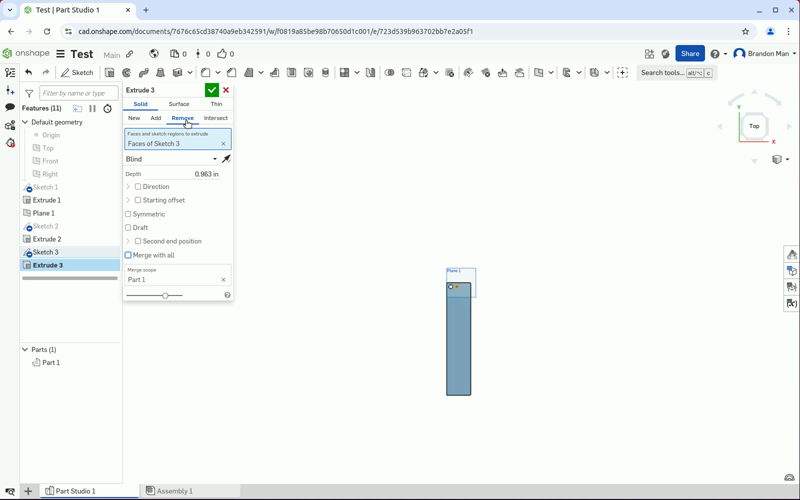
key(space)
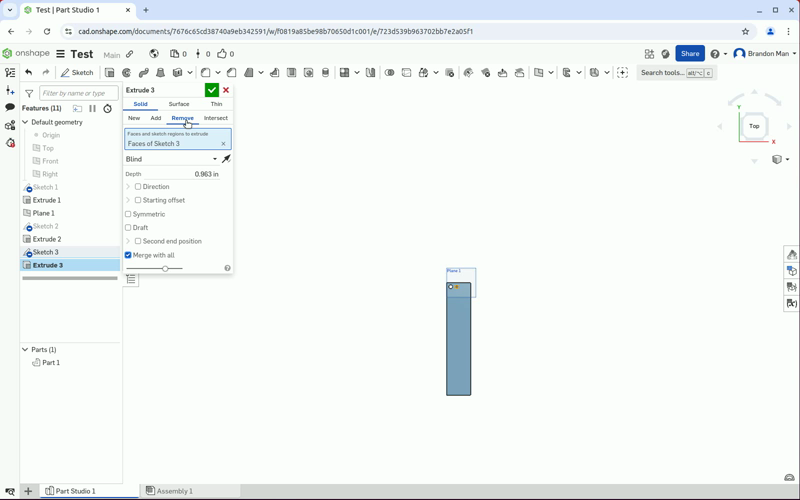
key(enter)
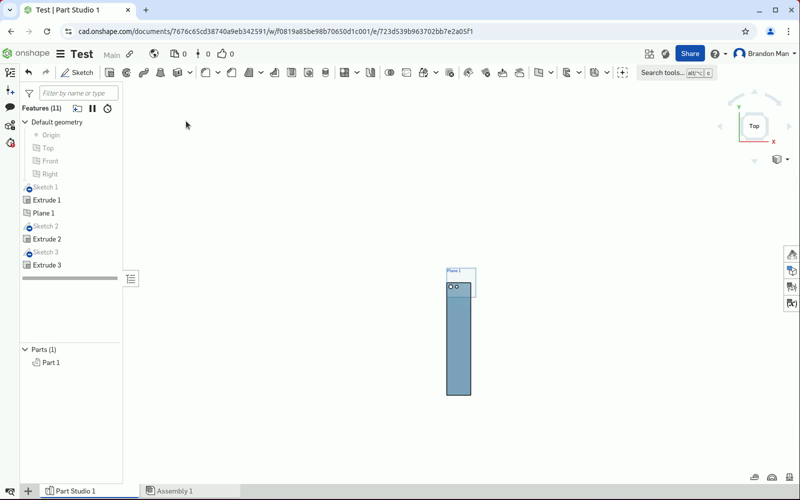
key(shift+h)
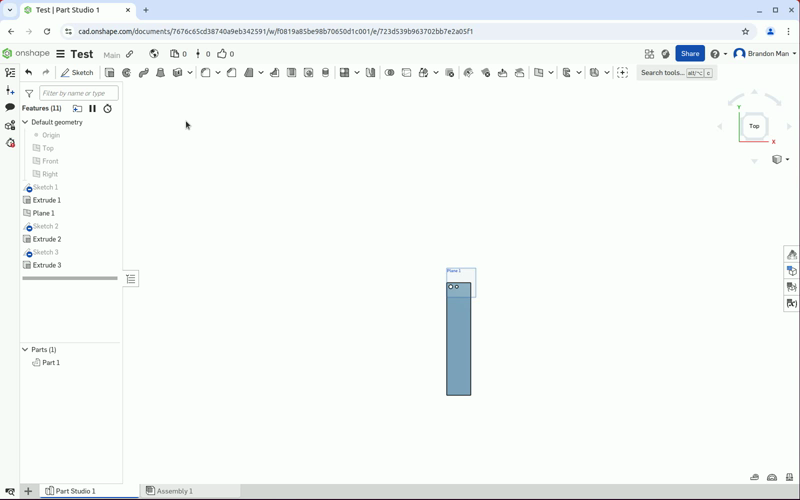
key(shift+h)
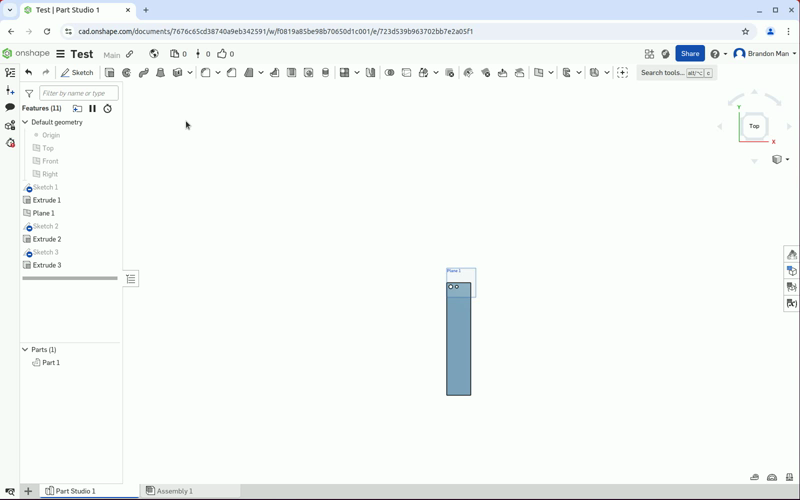
mouse_move(73, 189)
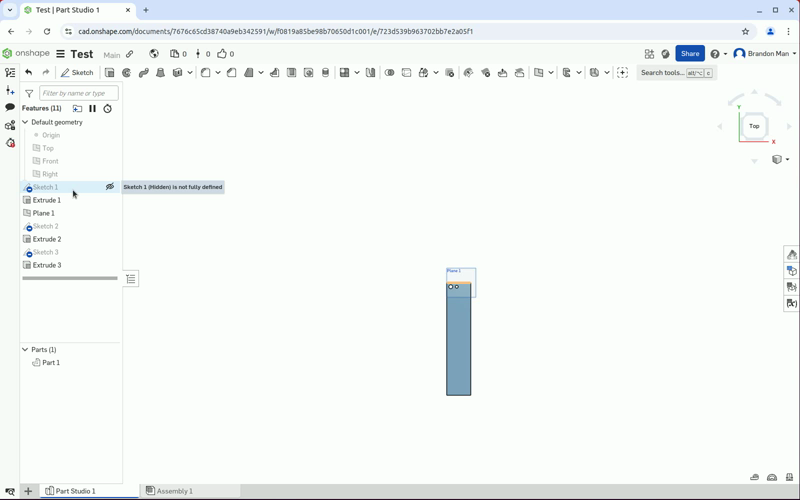
click(73, 189)
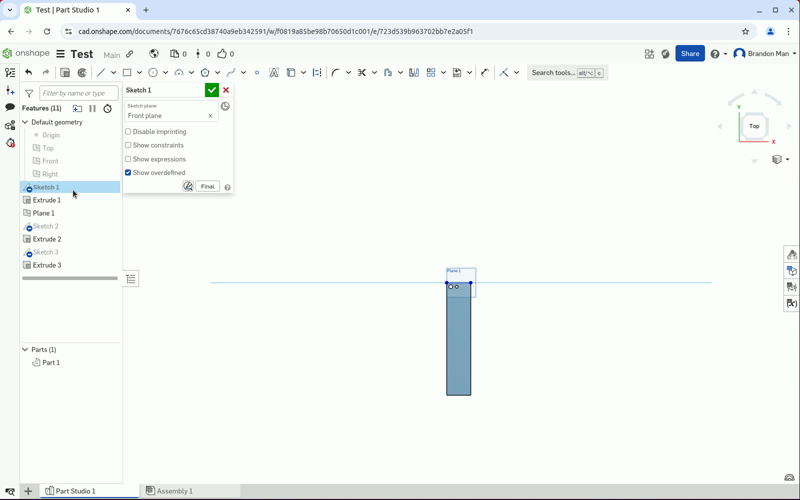
mouse_move(229, 92)
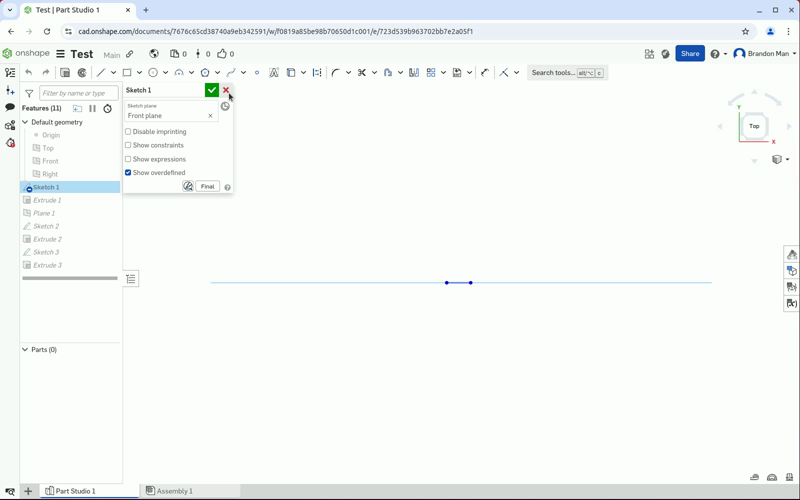
click(229, 92)
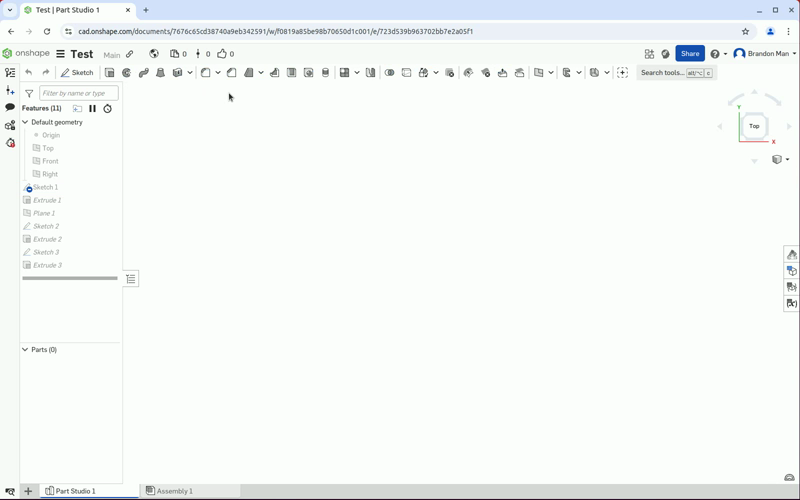
key(shift+s)
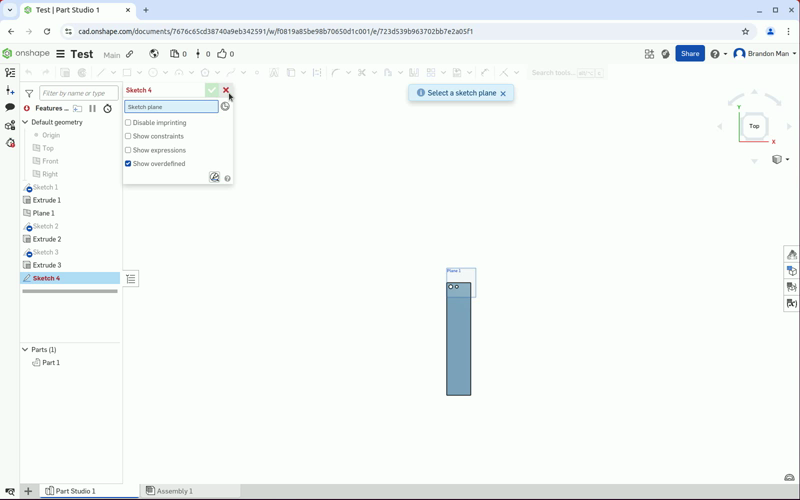
mouse_move(73, 215)
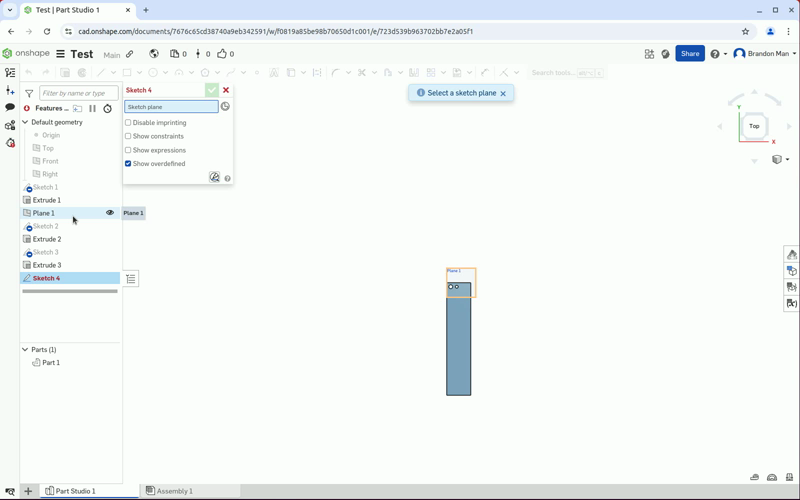
click(73, 215)
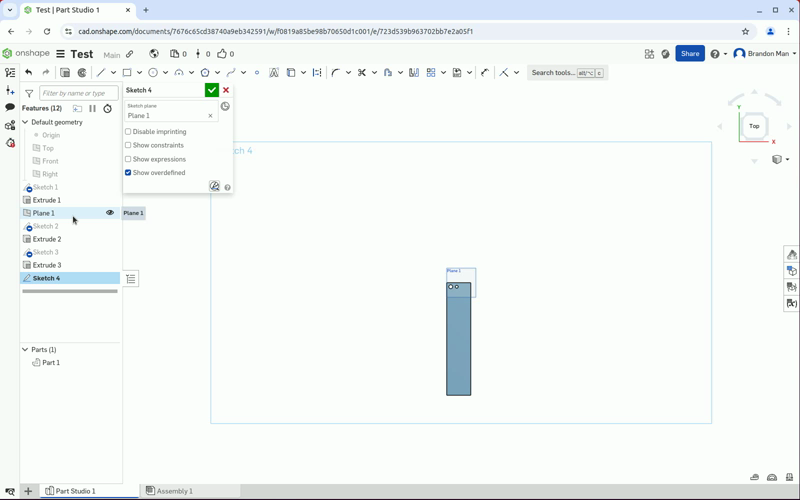
mouse_move(73, 352)
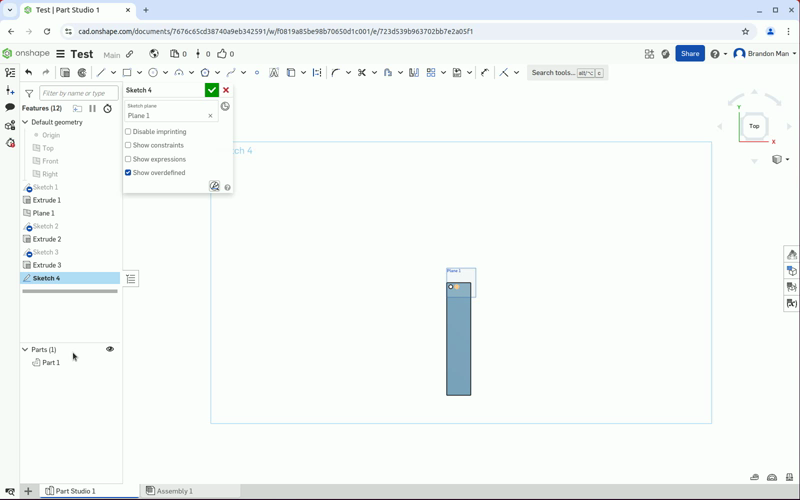
key(y)
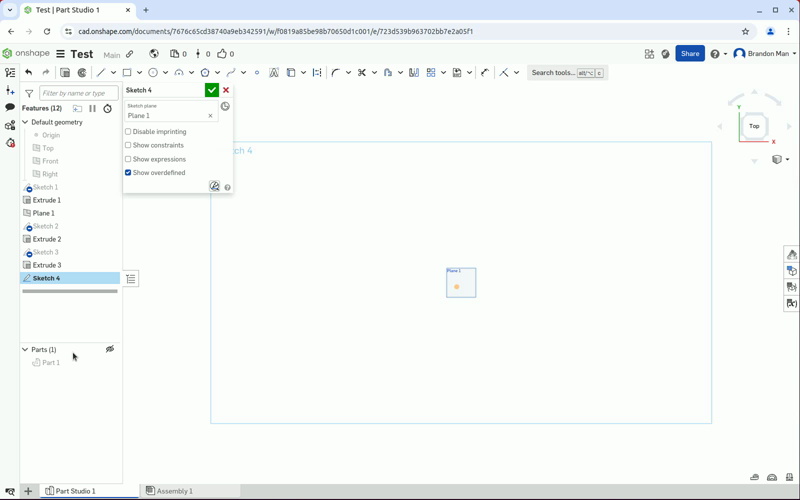
key(c)
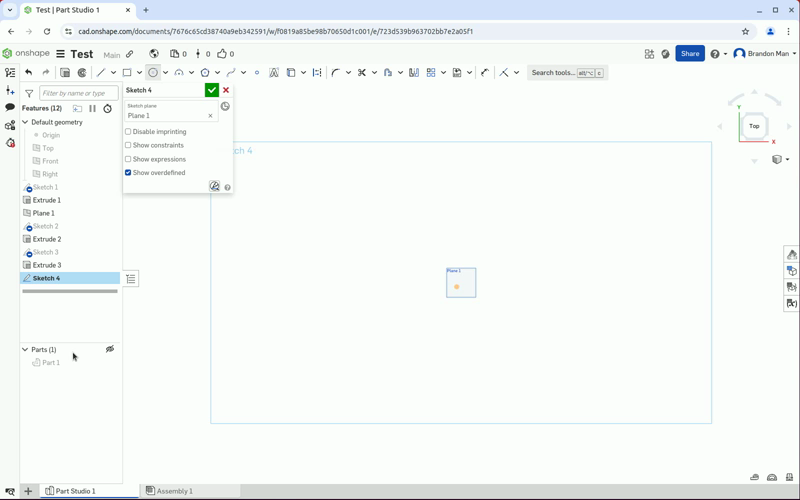
key_down(shift)
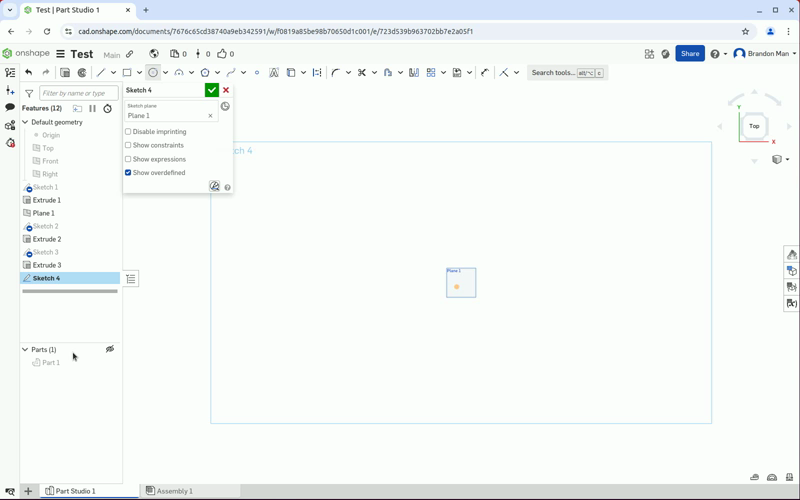
mouse_move(461, 286)
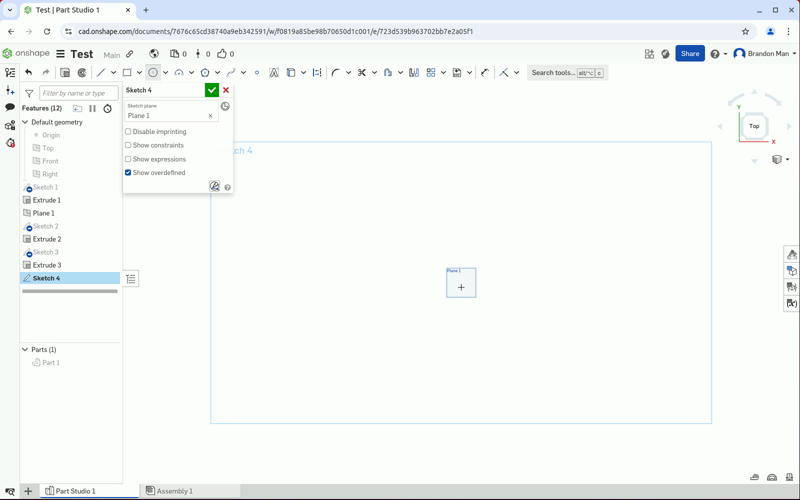
click(461, 286)
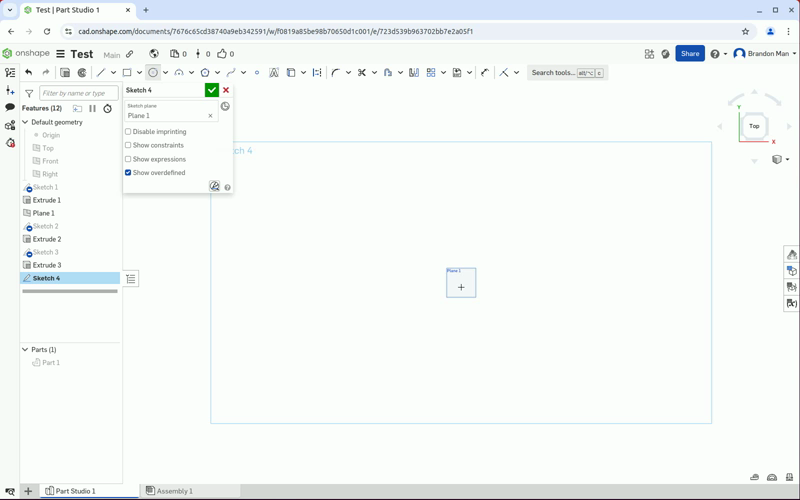
key_up(shift)
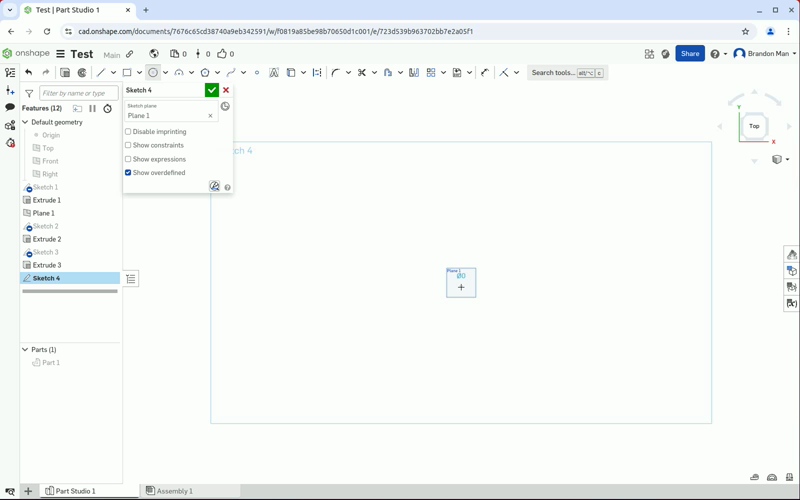
mouse_move(463, 286)
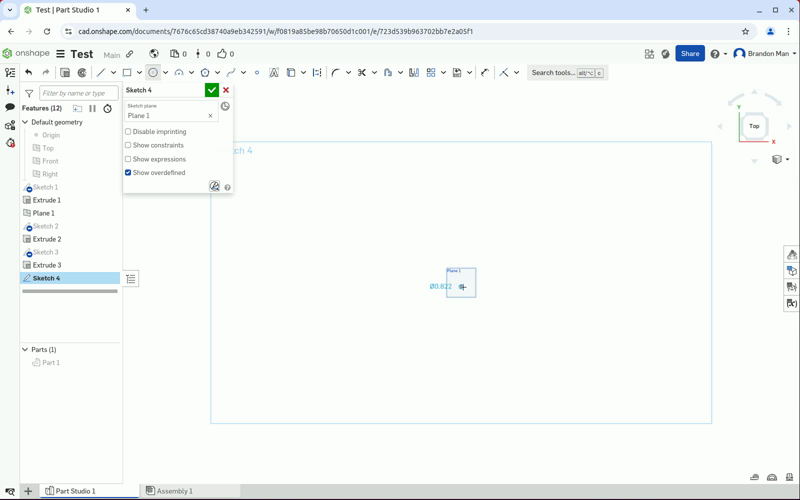
scroll(6)
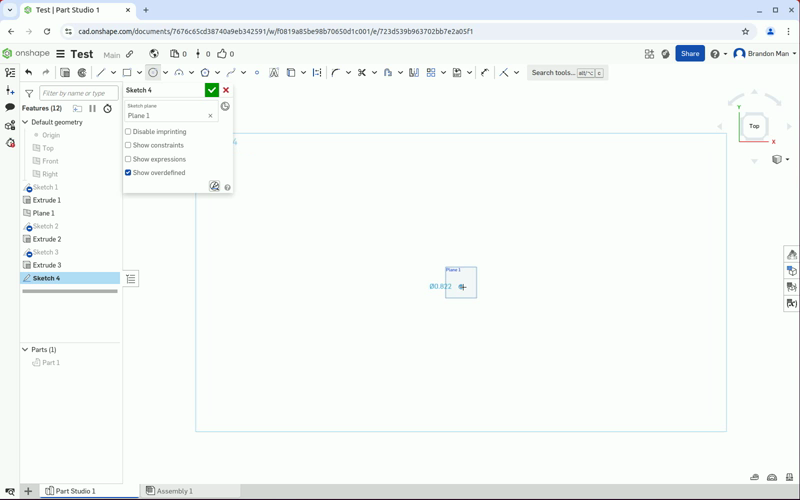
scroll(6)
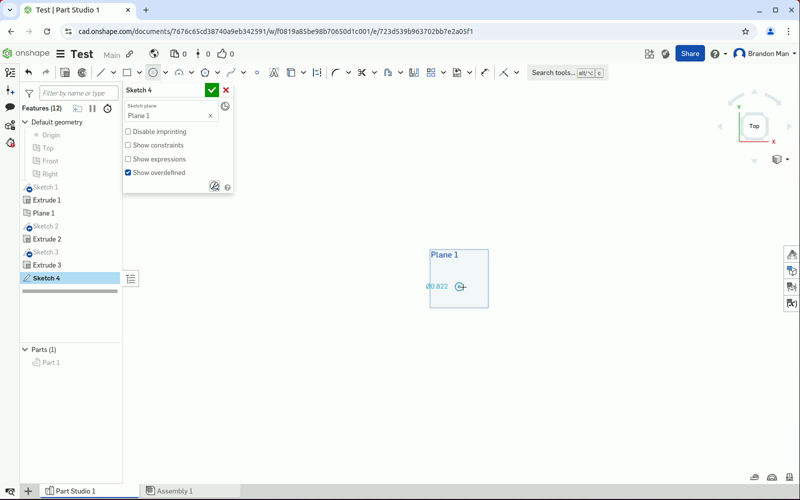
scroll(6)
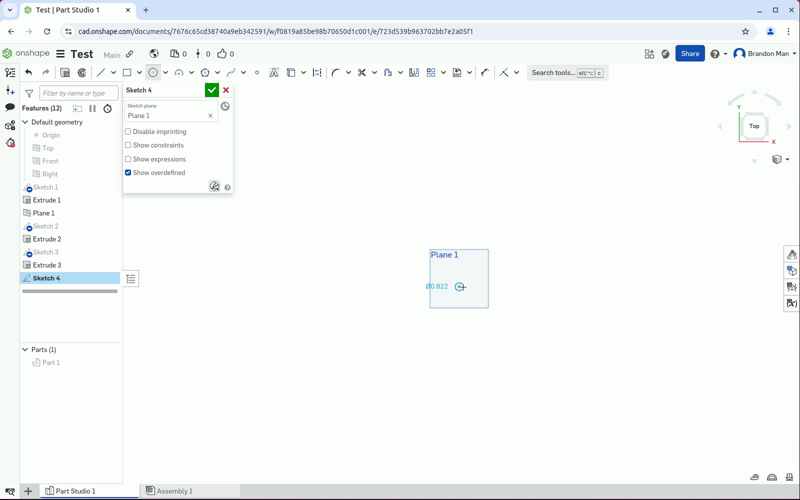
scroll(6)
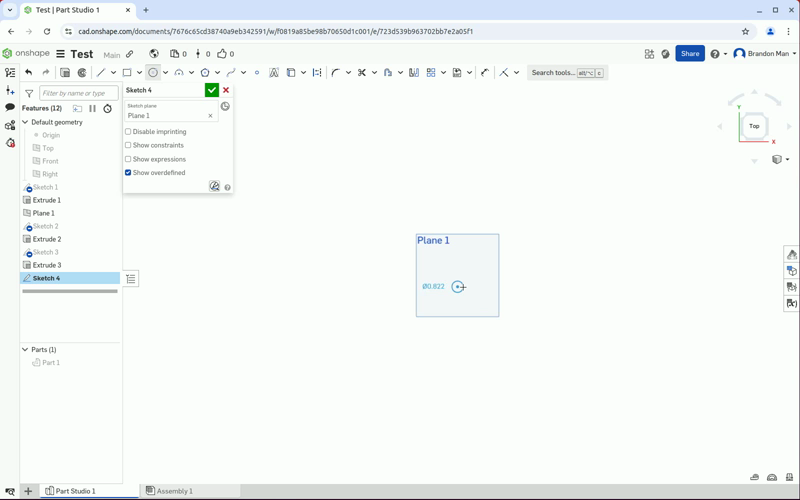
scroll(6)
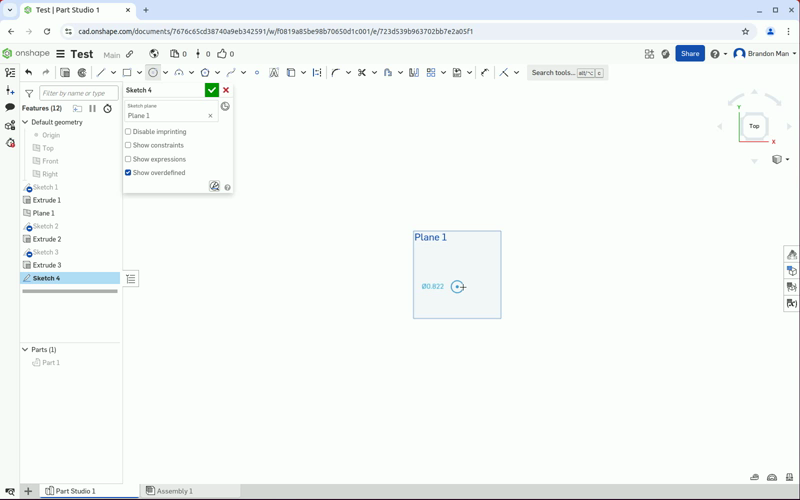
scroll(6)
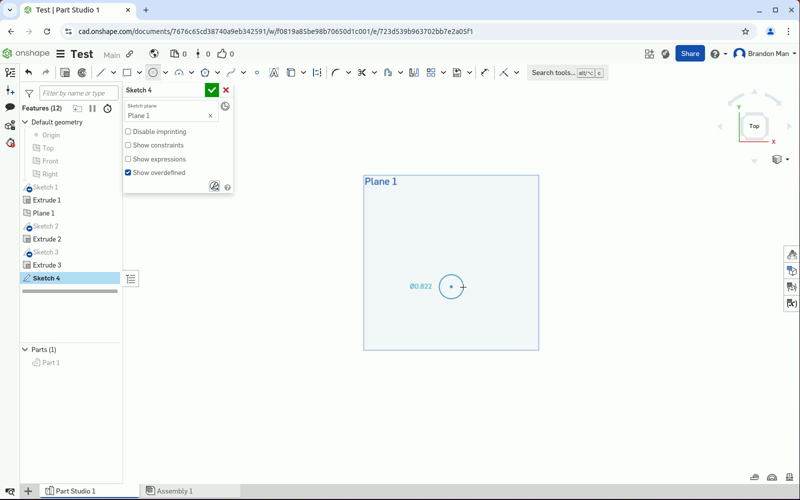
scroll(6)
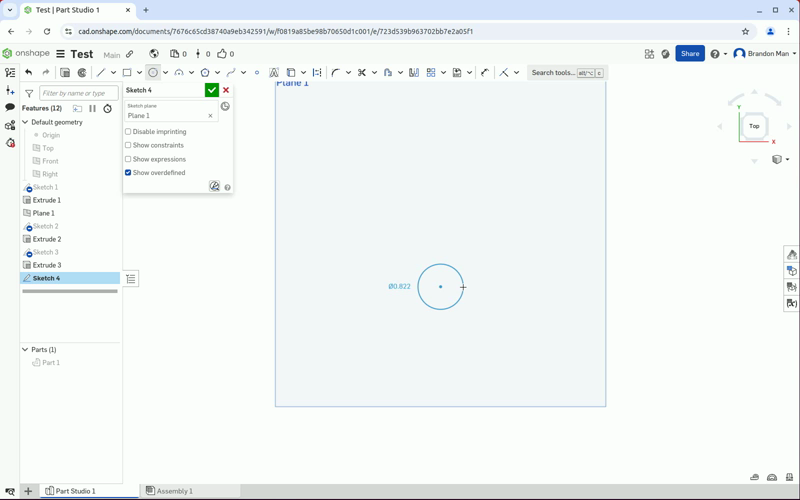
click(463, 286)
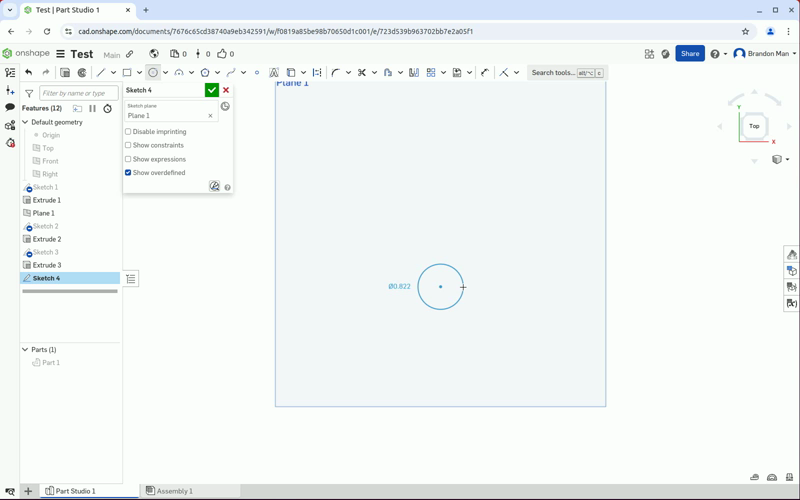
scroll(-6)
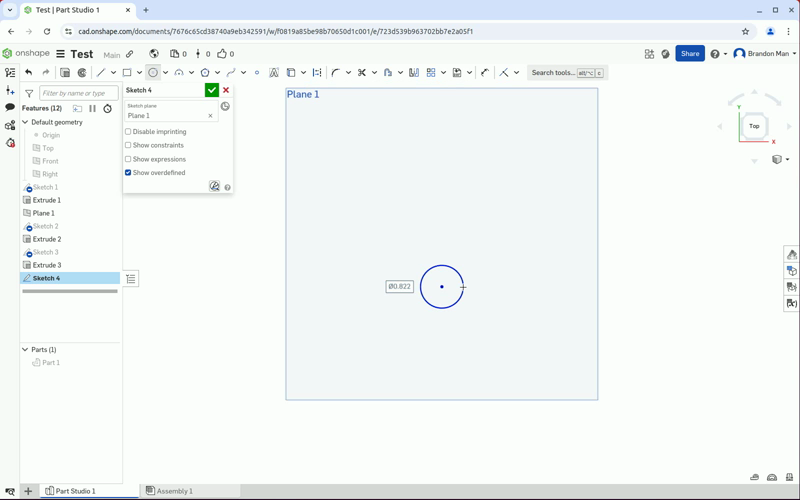
scroll(-6)
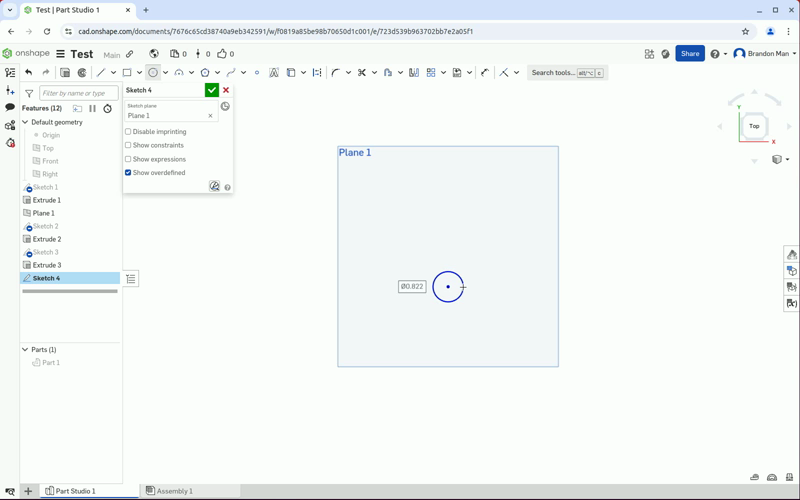
scroll(-6)
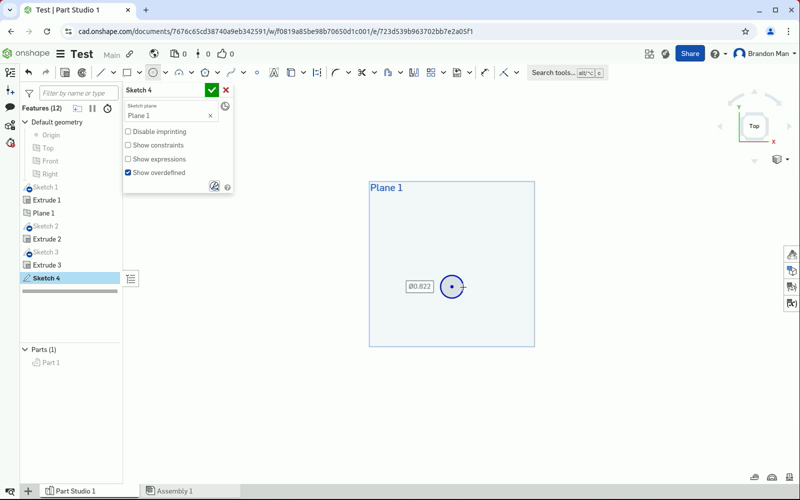
scroll(-6)
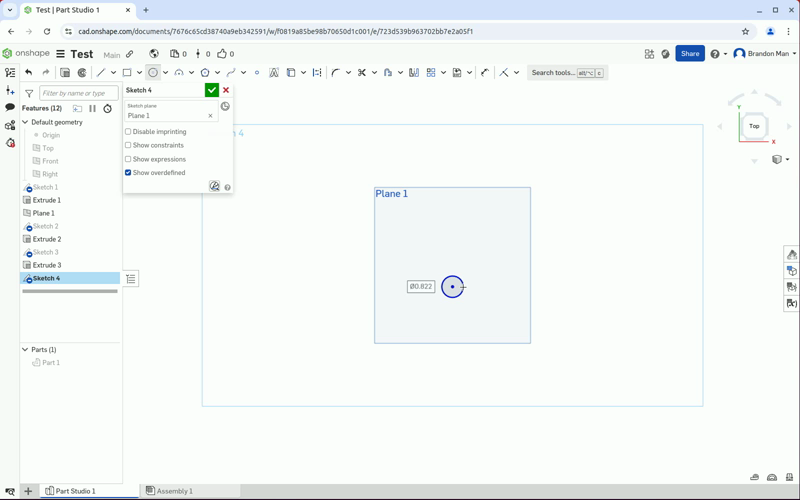
scroll(-6)
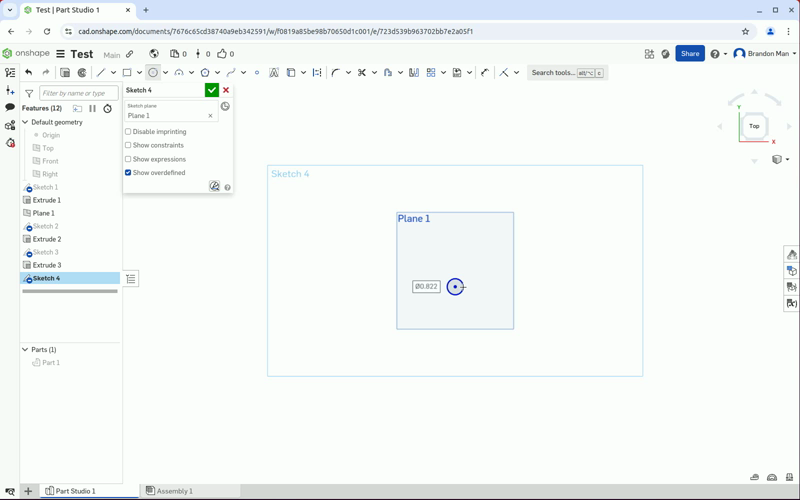
scroll(-6)
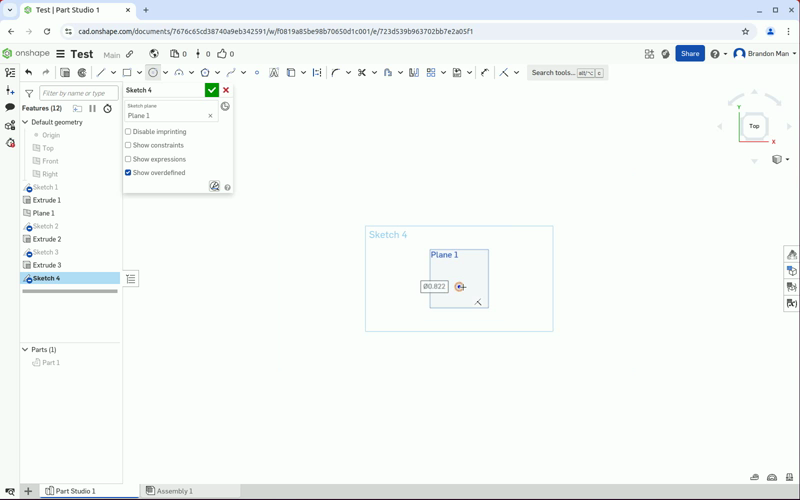
scroll(-6)
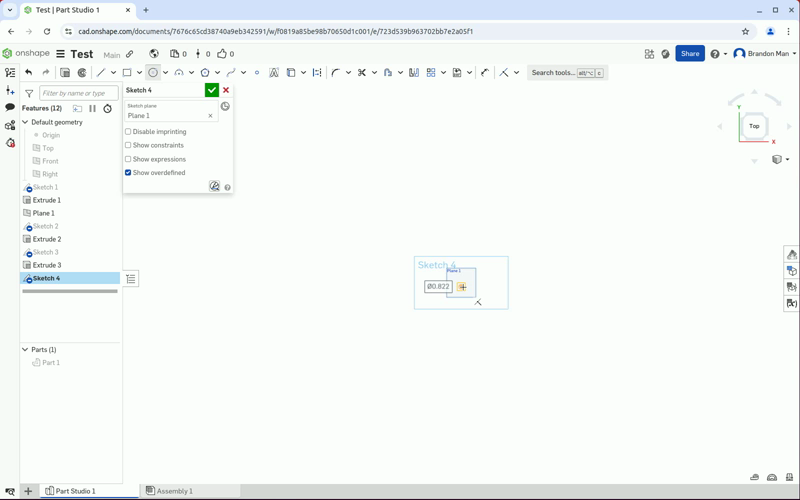
key(esc)
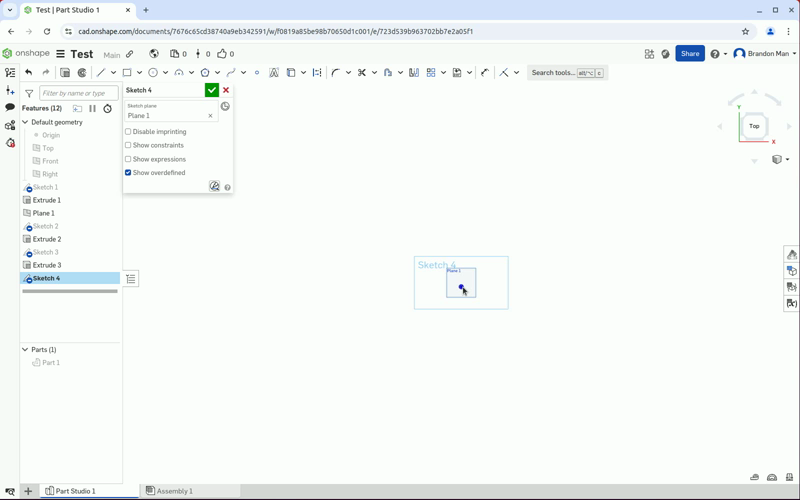
mouse_move(460, 287)
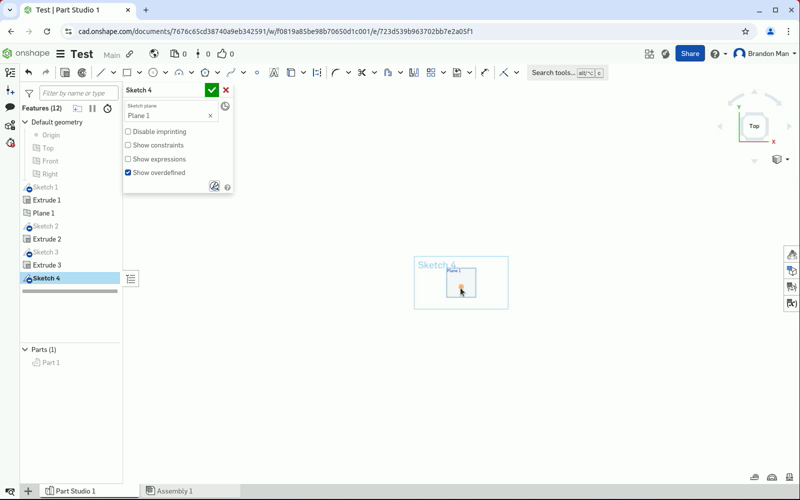
scroll(6)
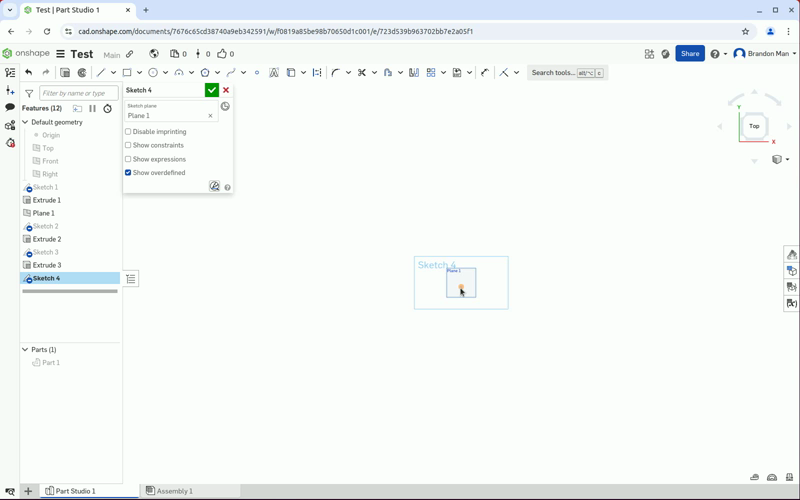
scroll(6)
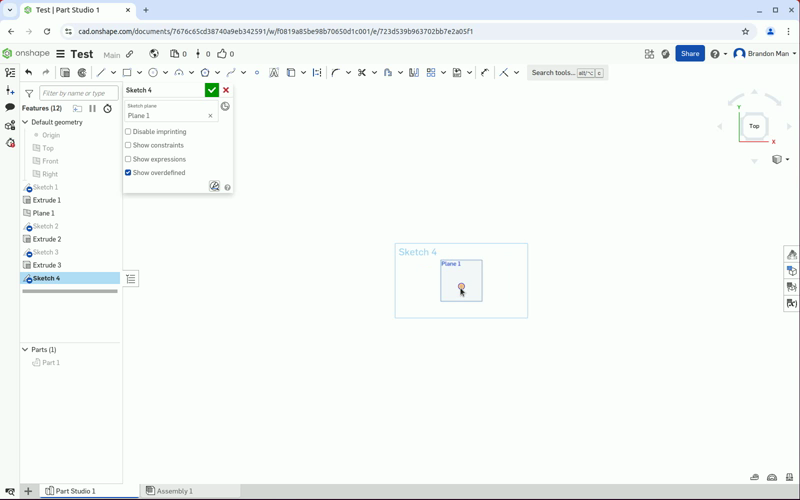
scroll(6)
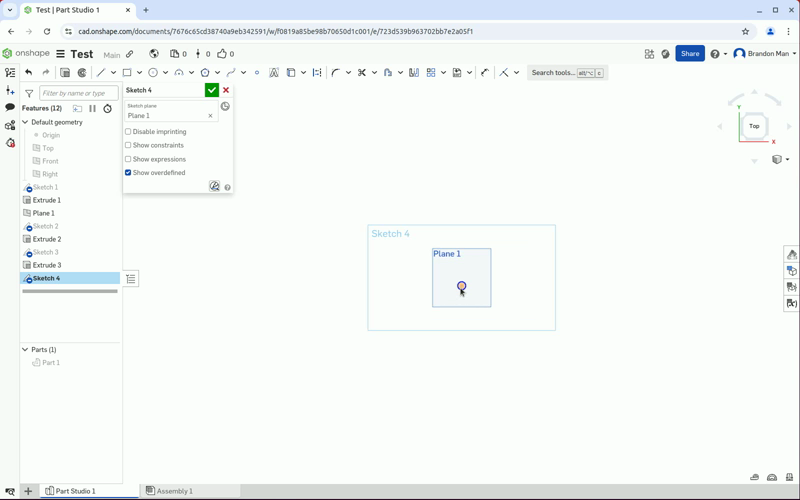
scroll(6)
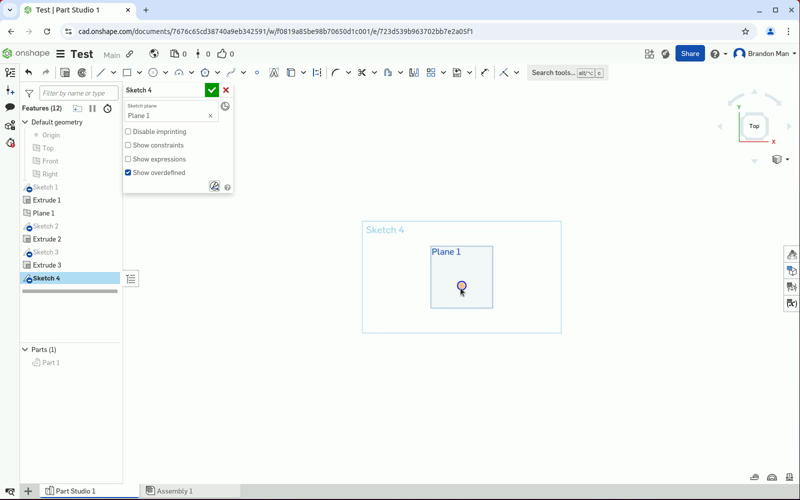
scroll(6)
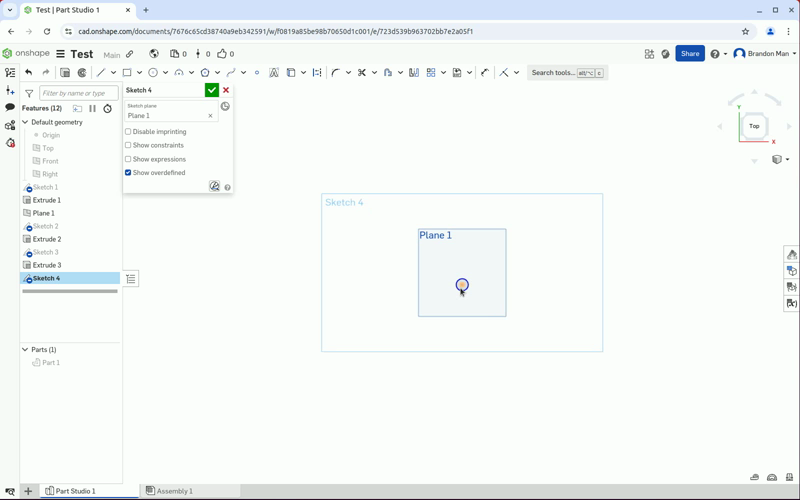
scroll(6)
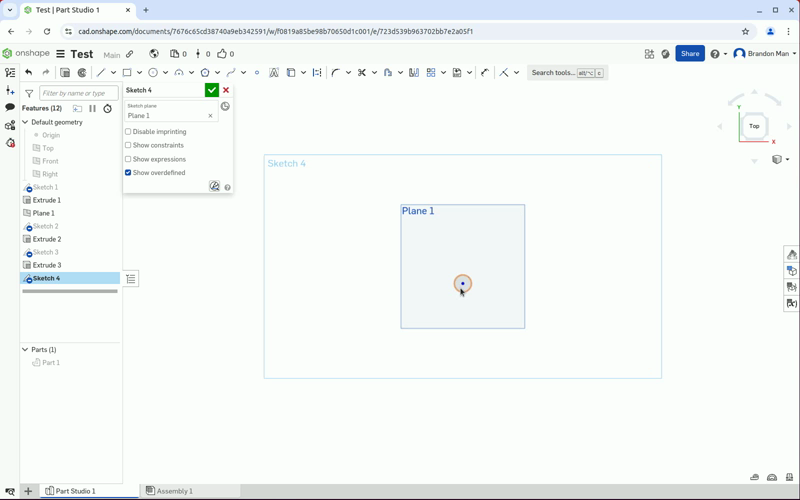
scroll(6)
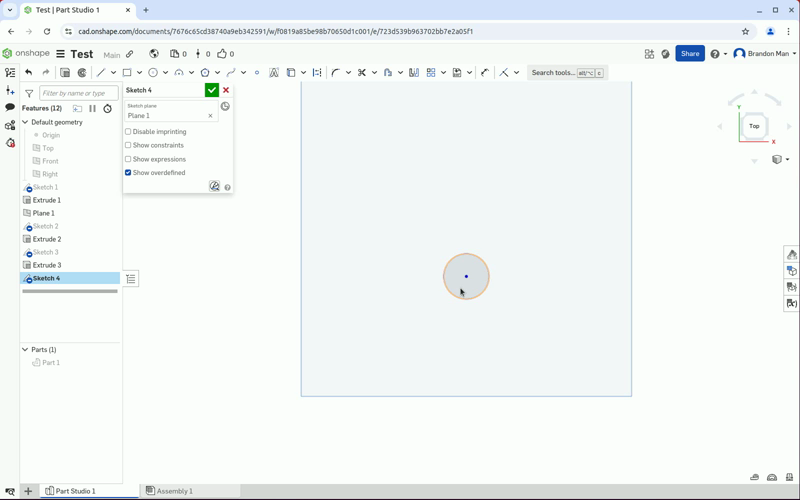
click(460, 287)
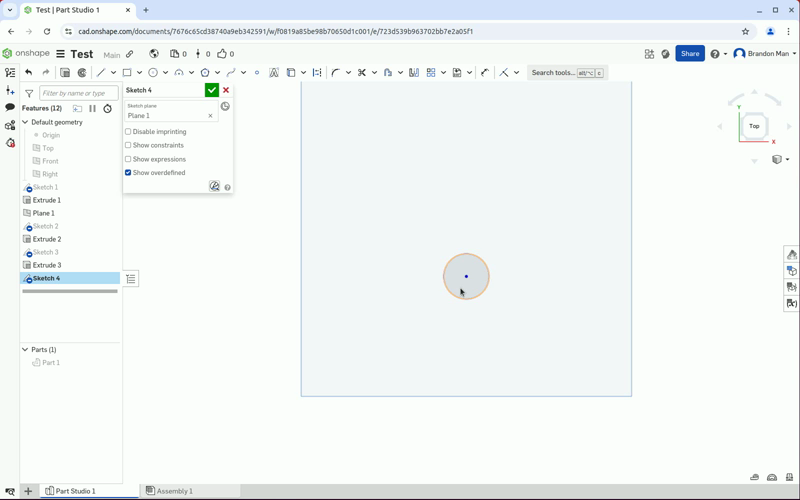
scroll(-6)
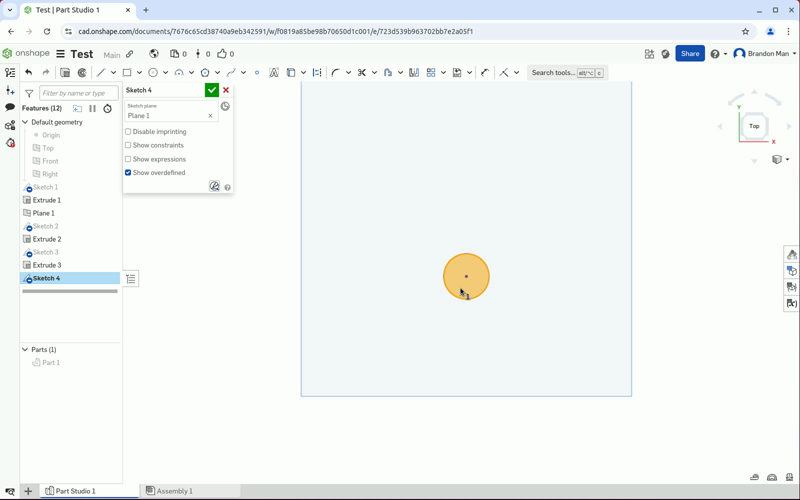
scroll(-6)
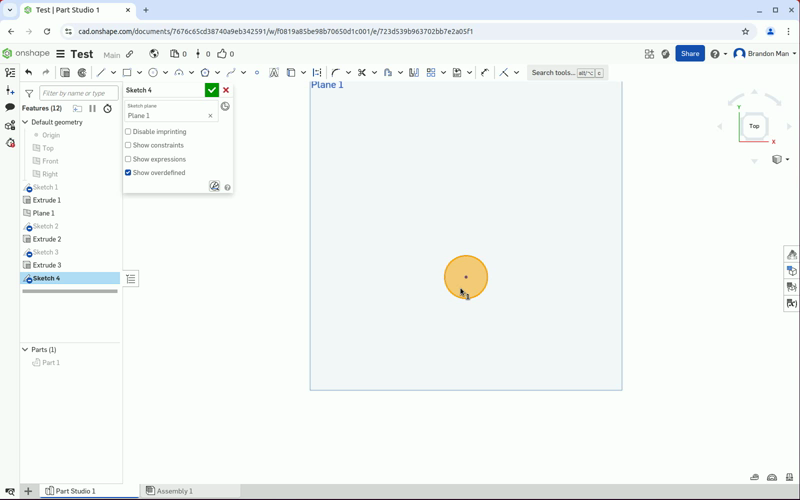
scroll(-6)
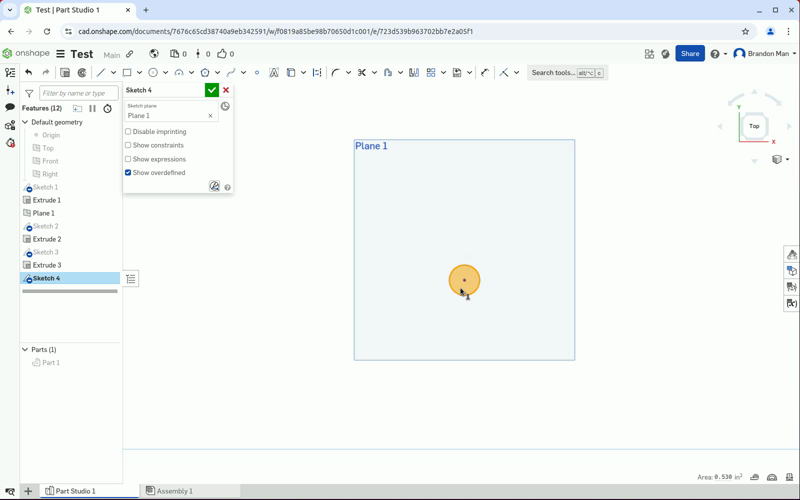
scroll(-6)
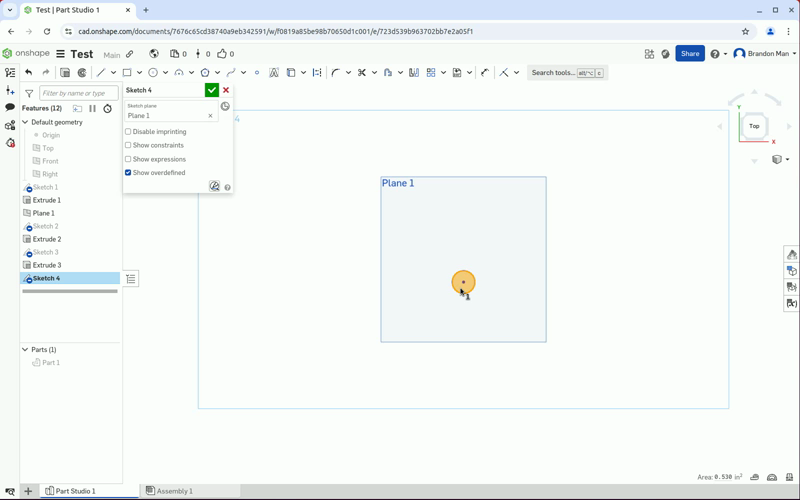
scroll(-6)
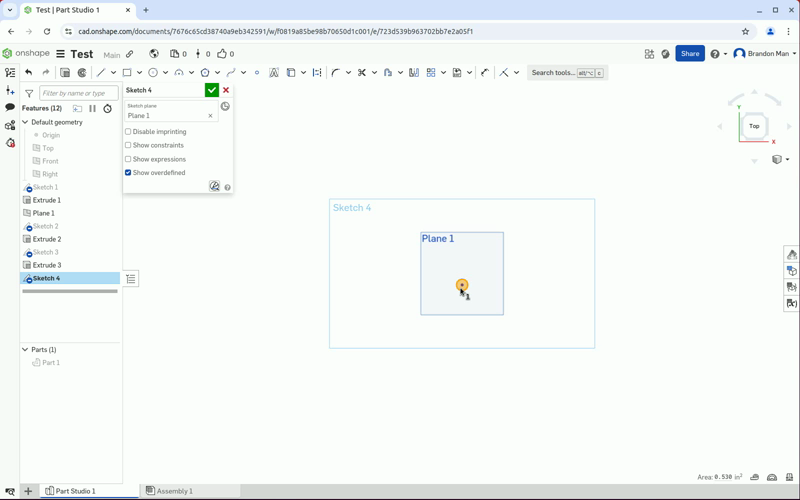
scroll(-6)
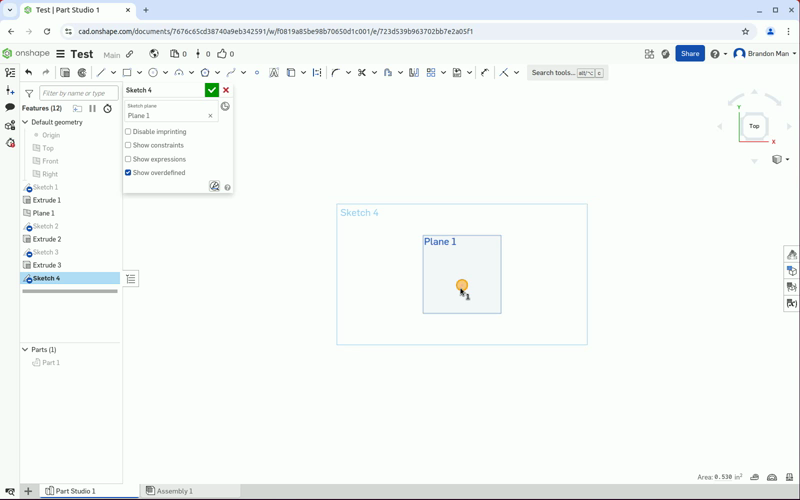
scroll(-6)
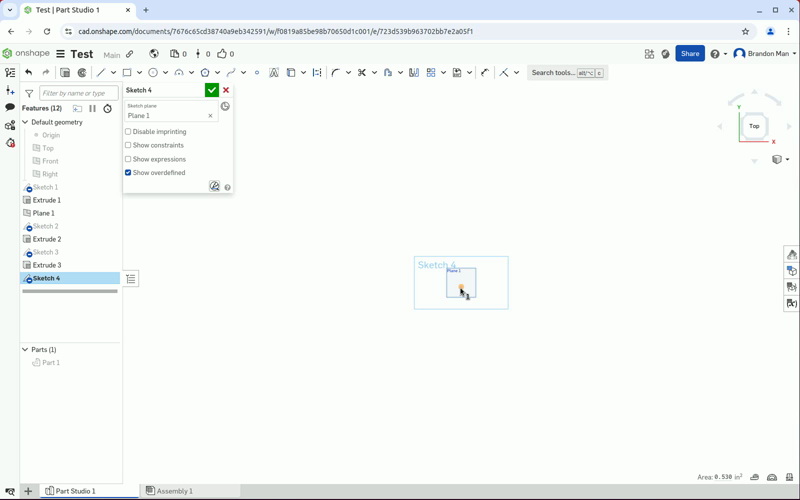
mouse_move(73, 352)
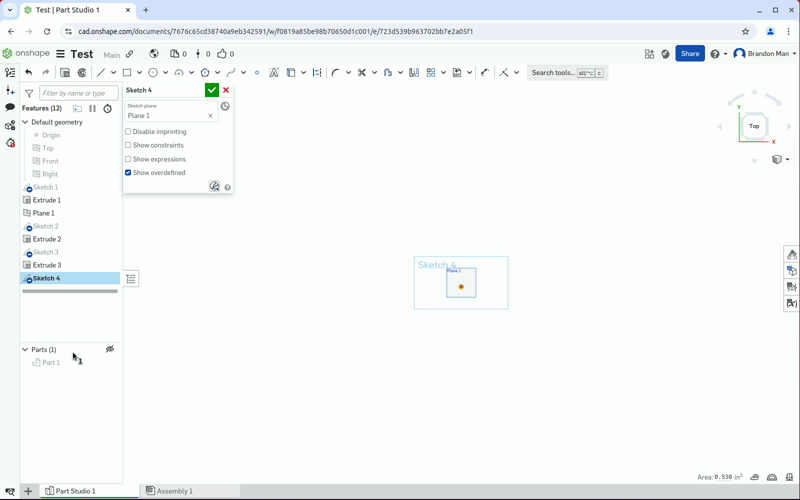
key(shift+y)
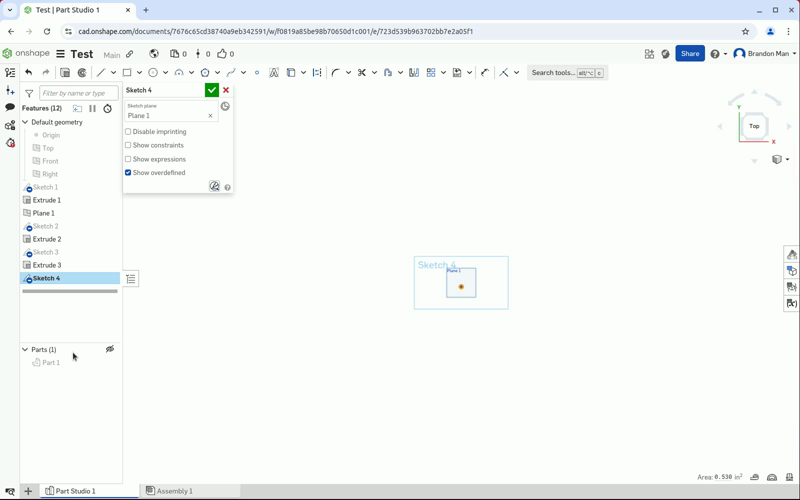
key(shift+e)
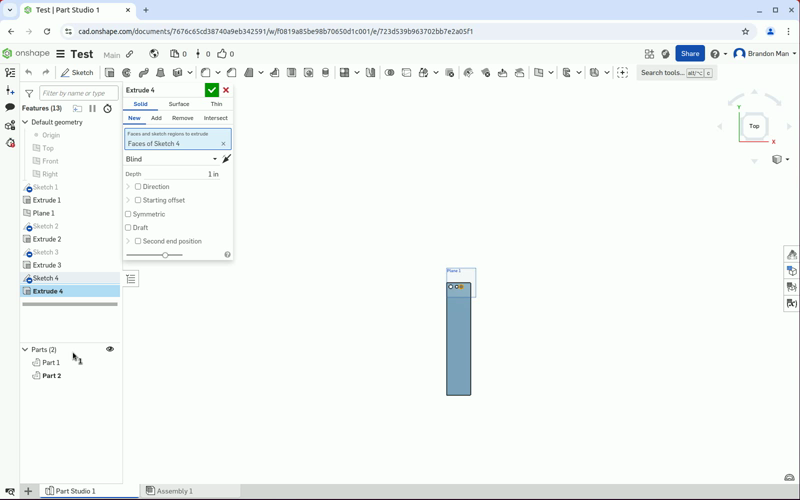
mouse_move(143, 106)
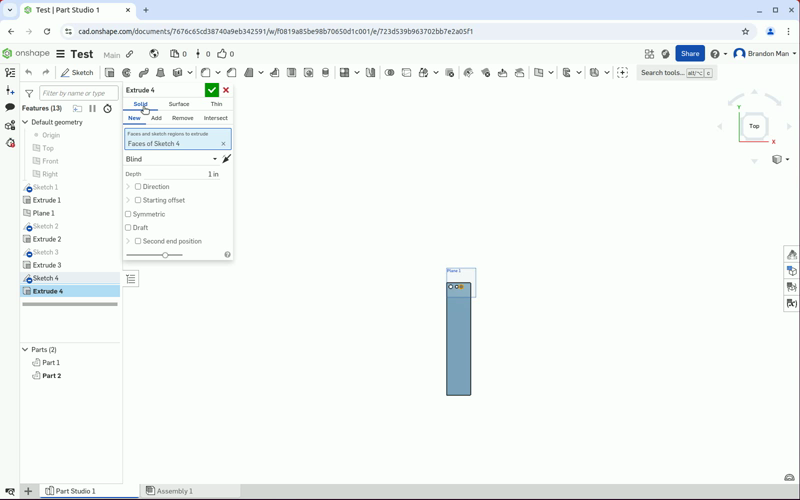
click(143, 106)
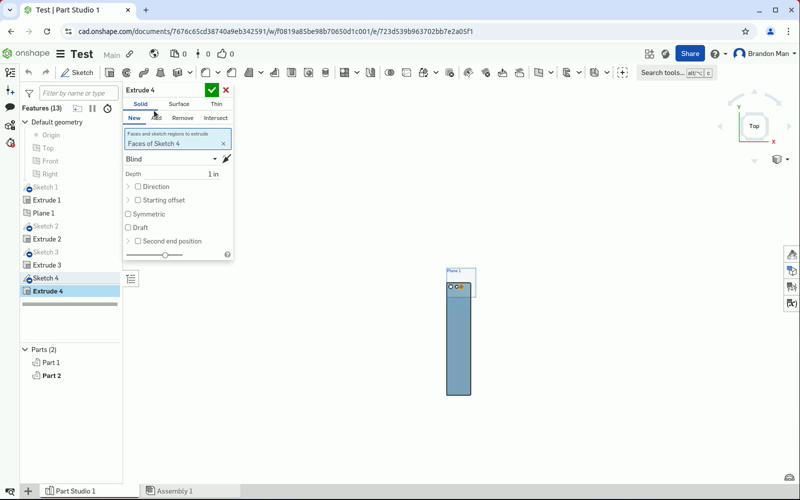
mouse_move(186, 120)
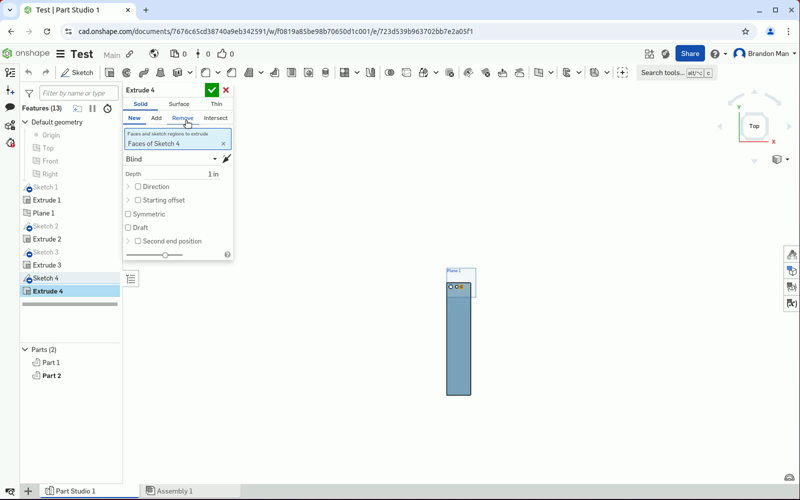
click(186, 120)
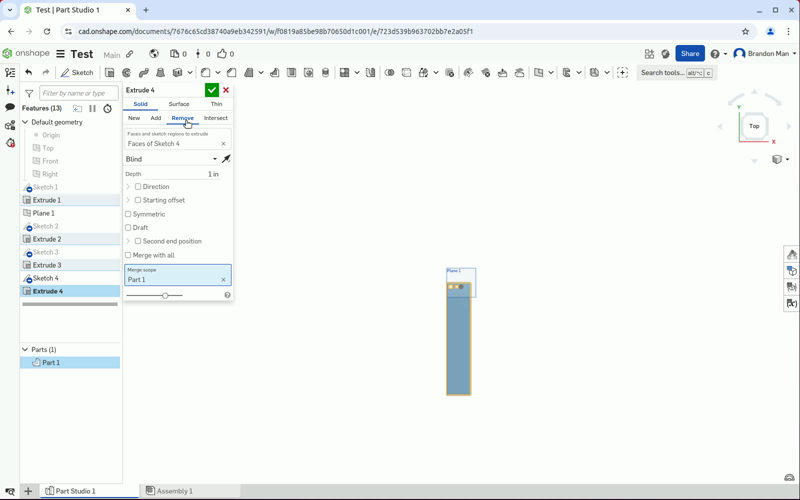
key(tab, 4)
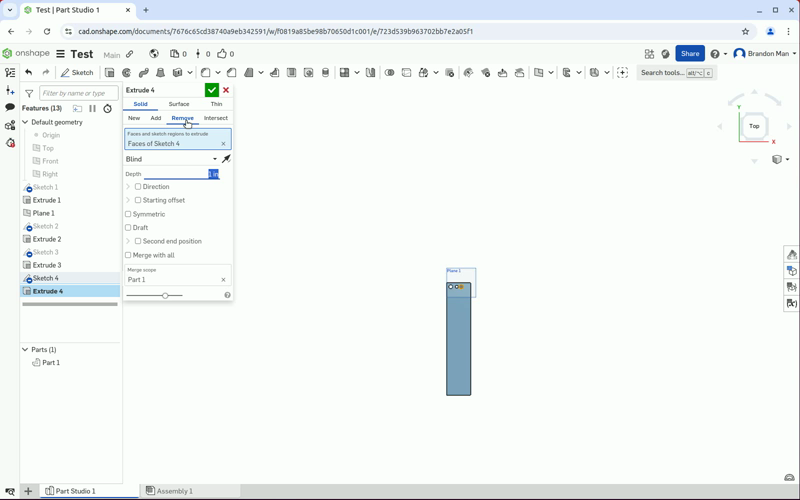
text(0.963)
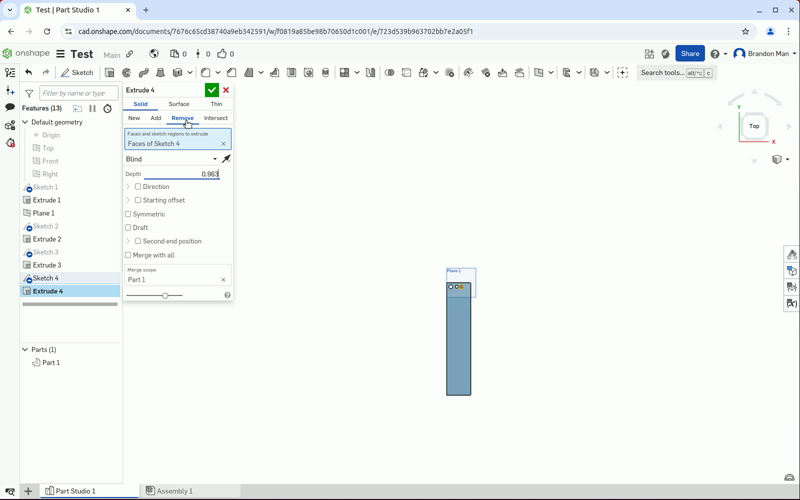
key(tab, 6)
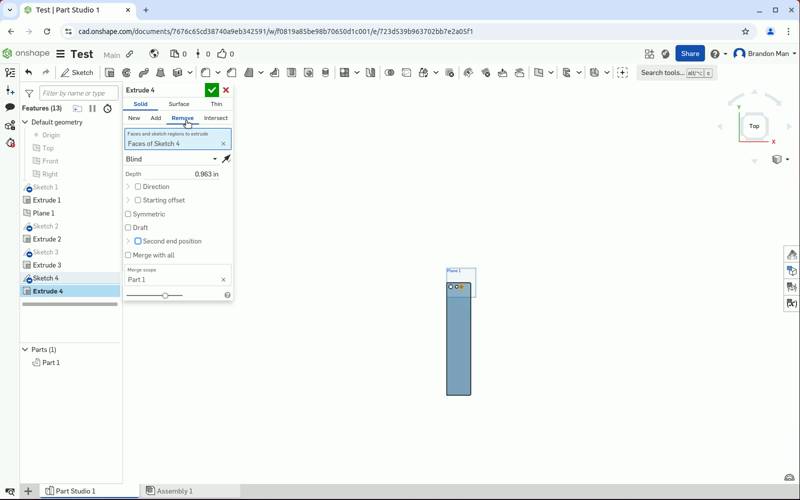
key(space)
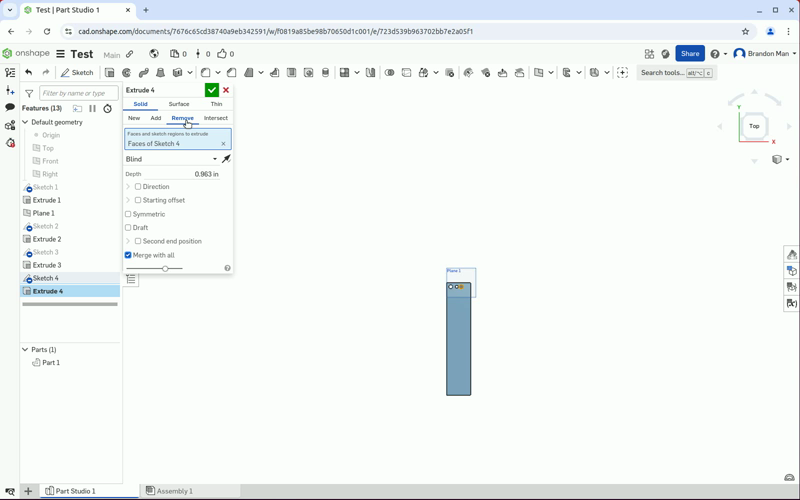
key(enter)
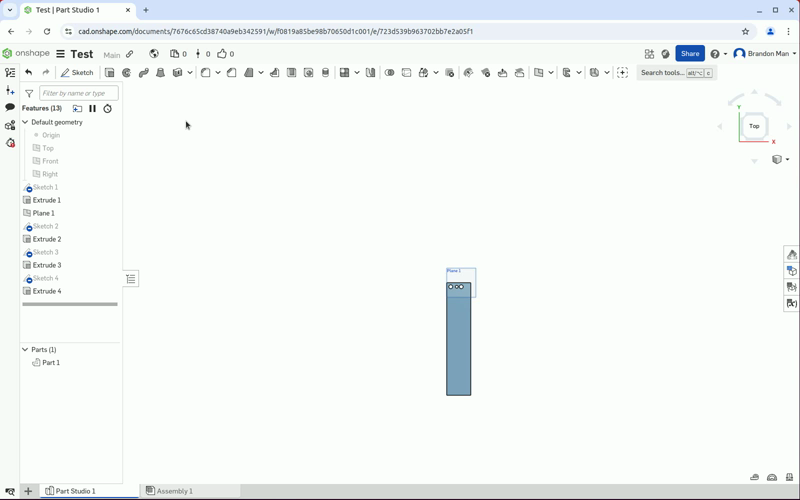
key(shift+h)
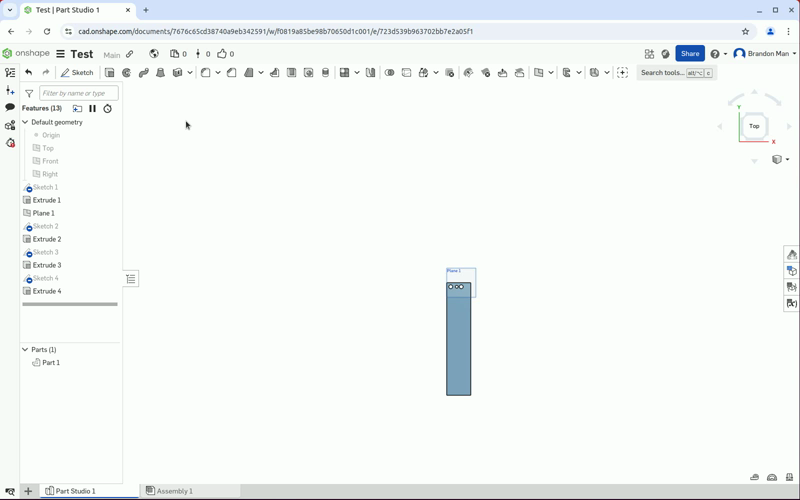
key(shift+h)
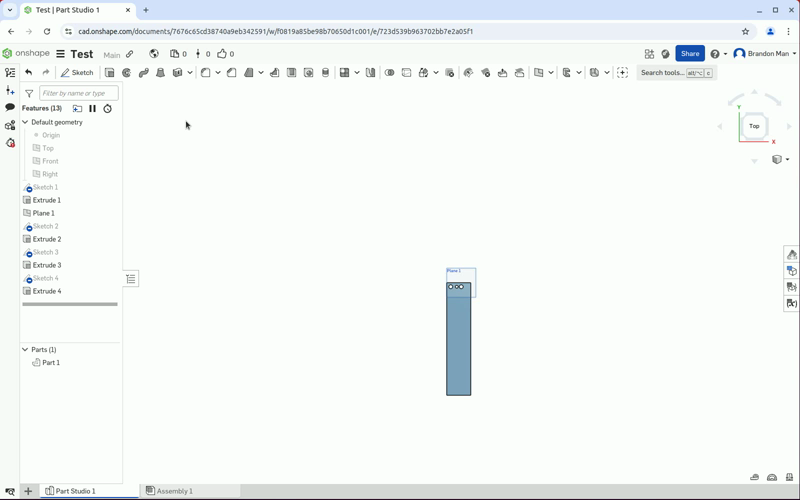
mouse_move(73, 189)
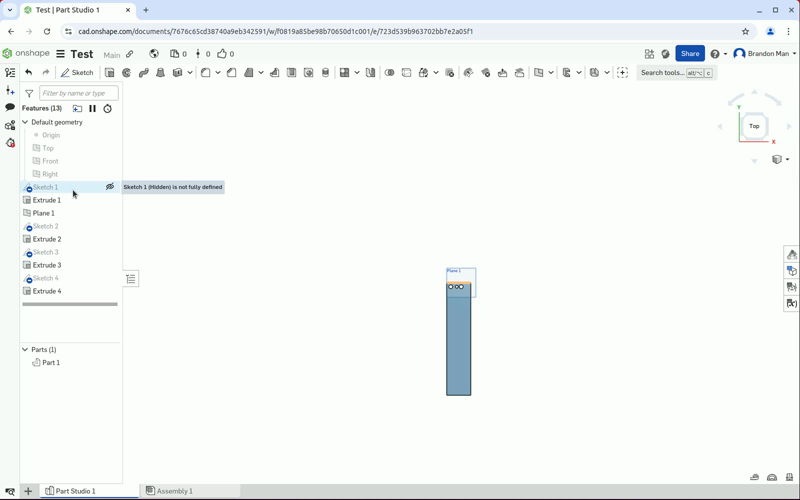
click(73, 189)
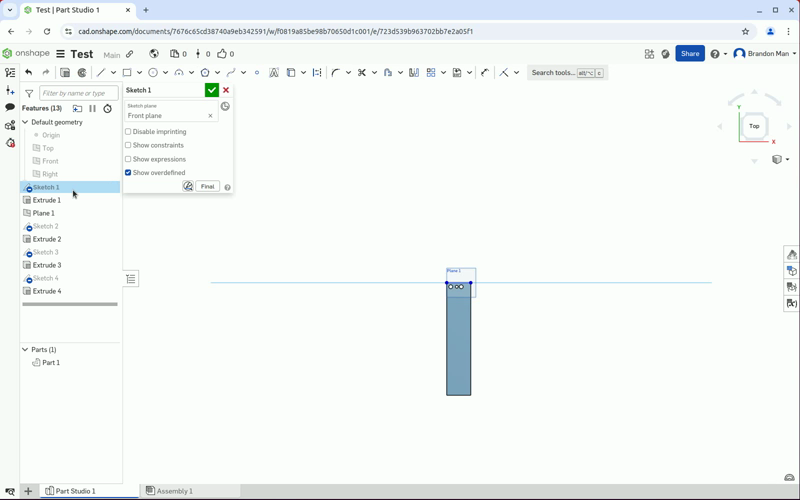
mouse_move(229, 92)
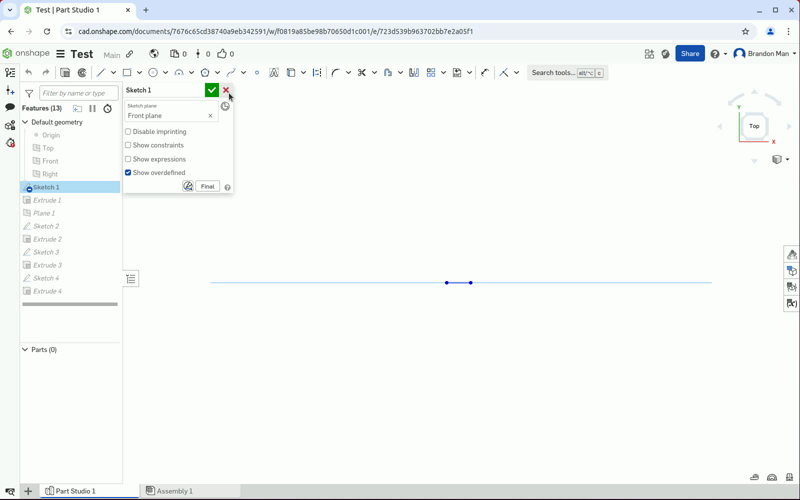
click(229, 92)
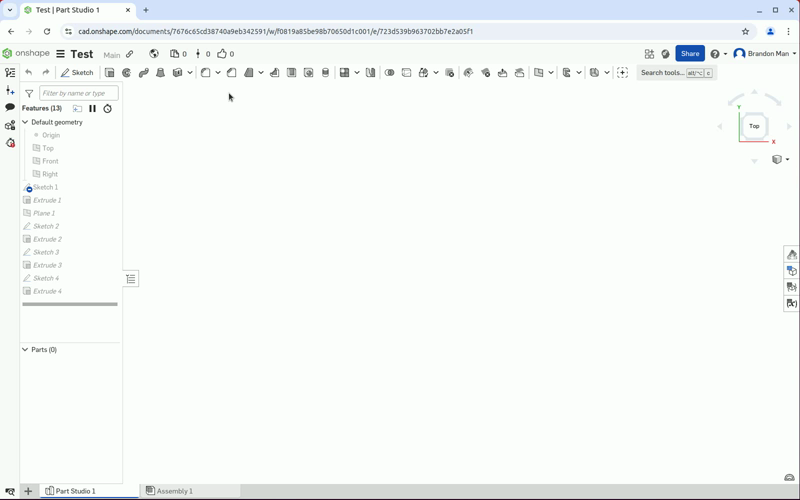
key(shift+s)
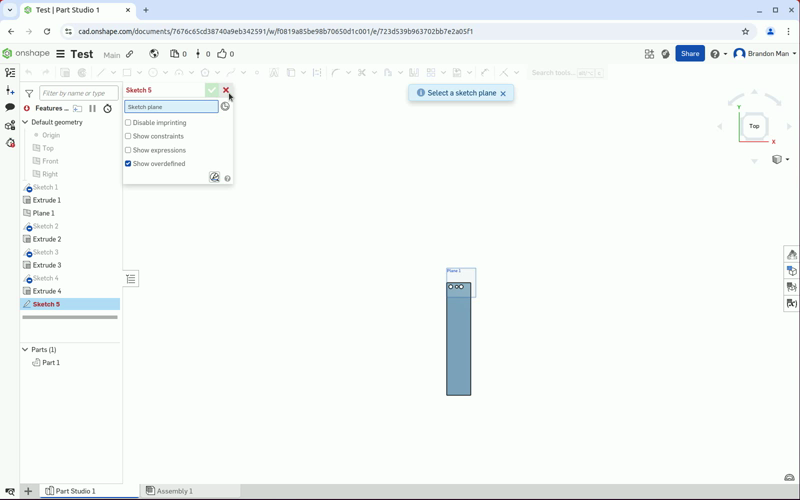
mouse_move(73, 215)
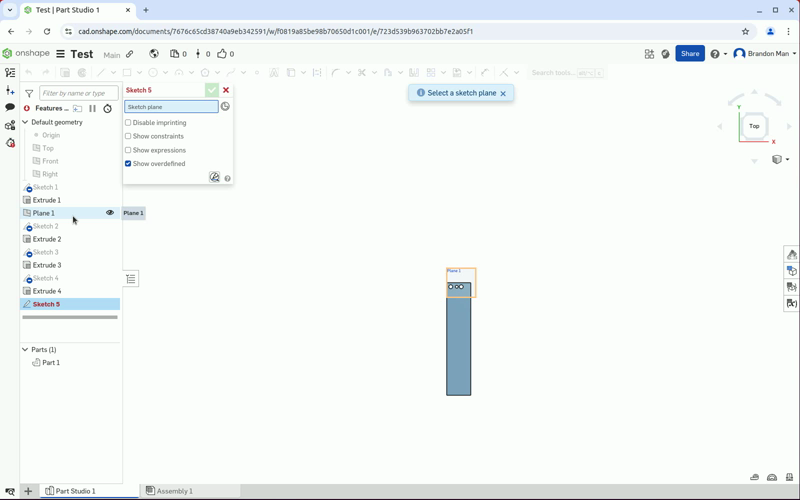
click(73, 215)
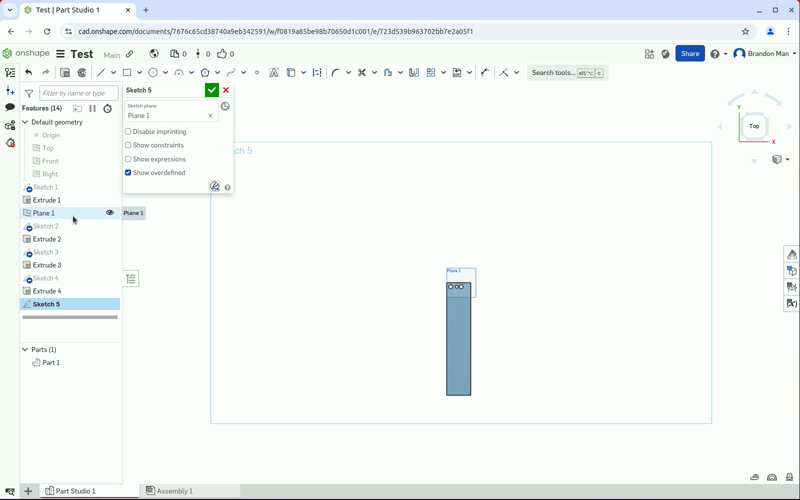
mouse_move(73, 352)
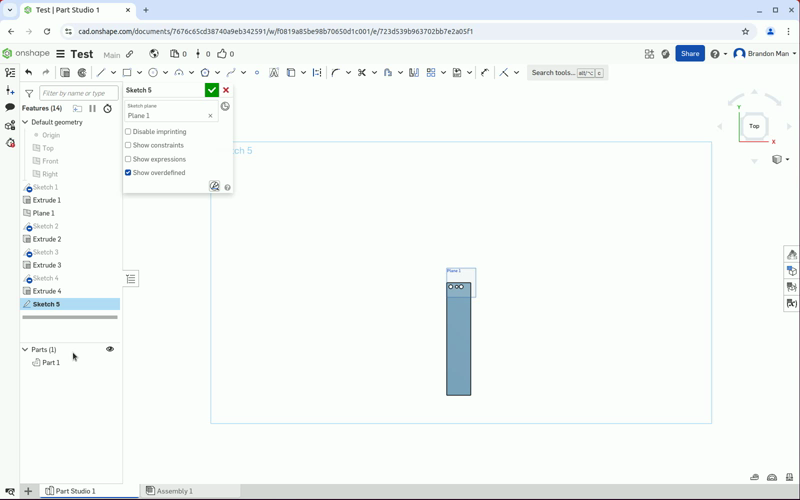
key(y)
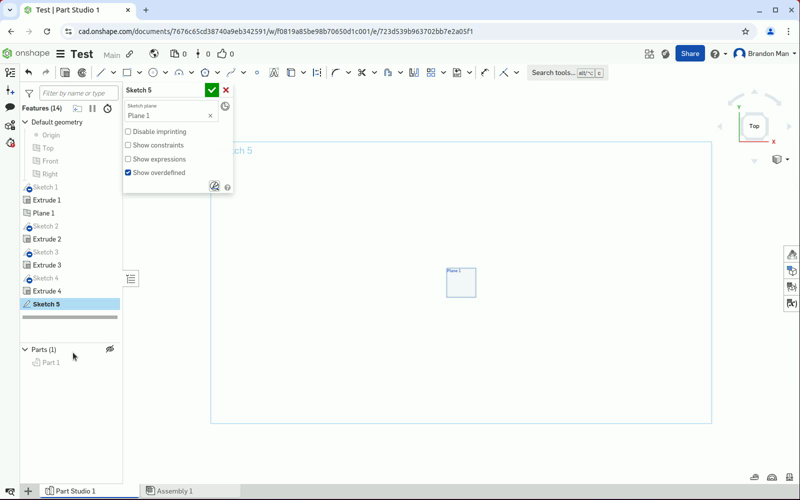
key(c)
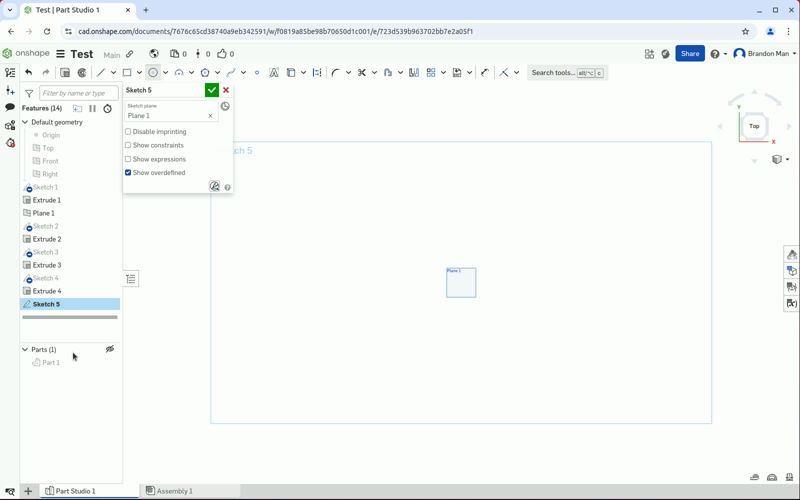
key_down(shift)
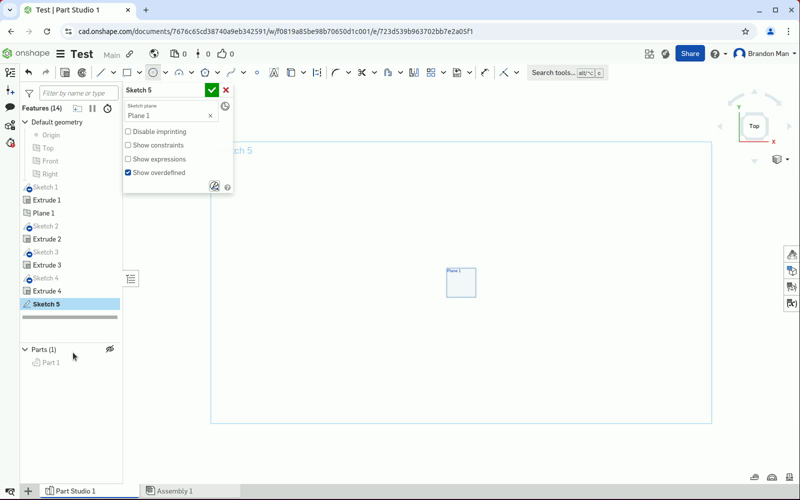
mouse_move(467, 286)
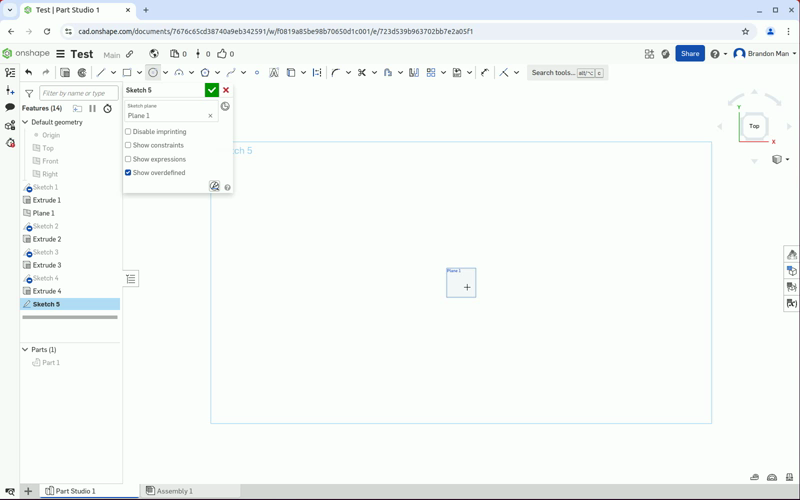
click(467, 286)
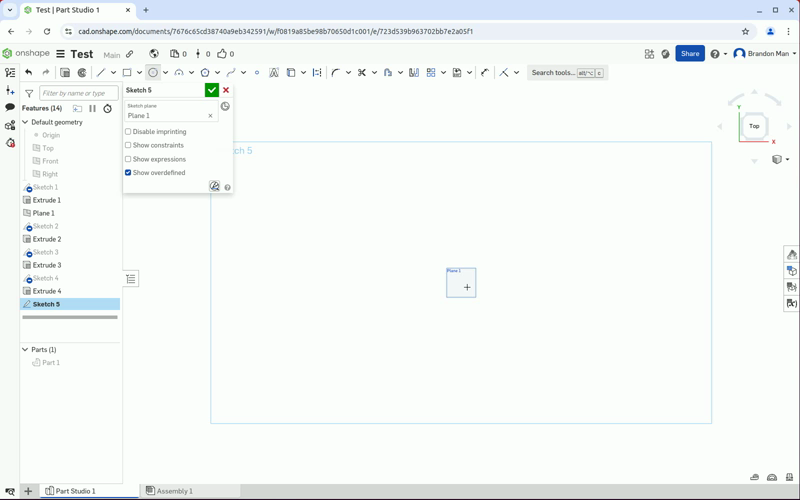
key_up(shift)
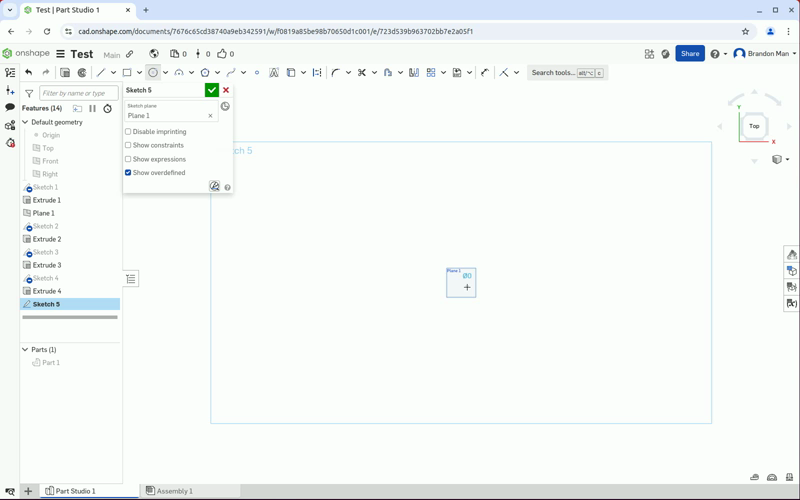
mouse_move(468, 286)
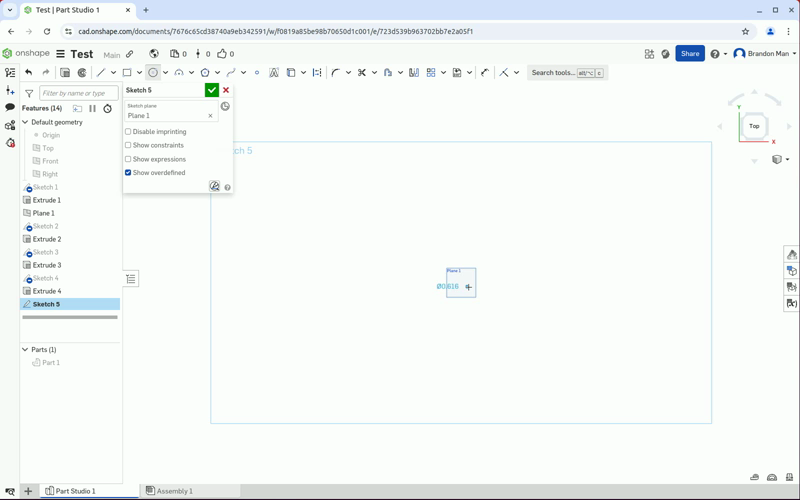
scroll(6)
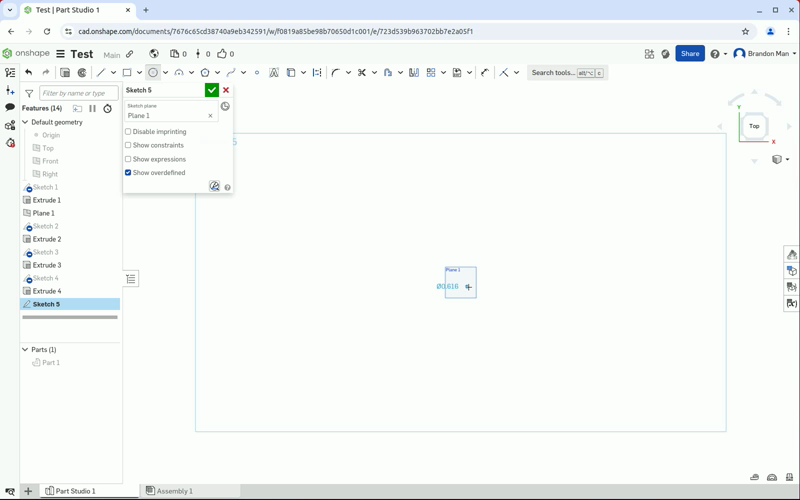
scroll(6)
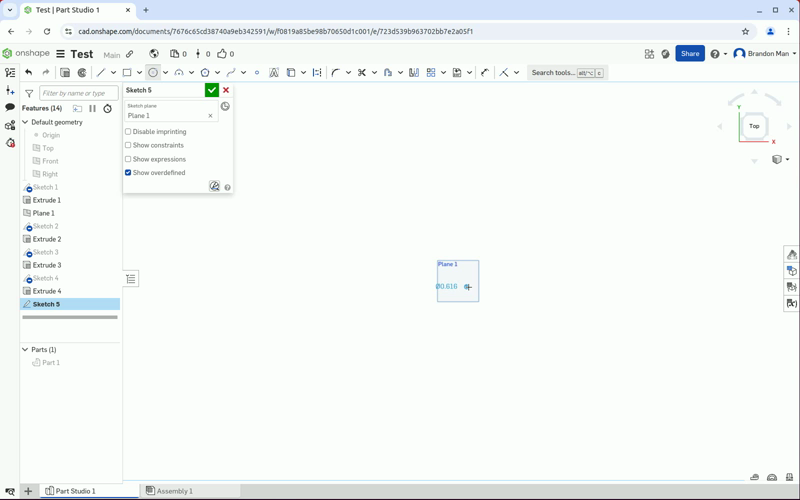
scroll(6)
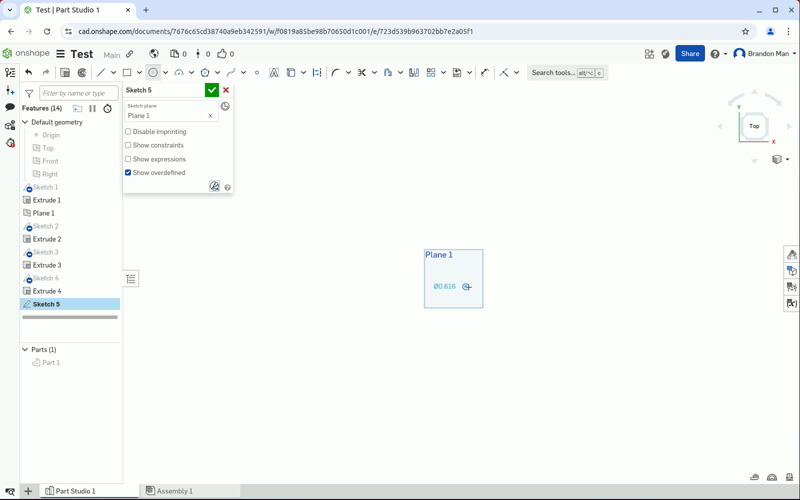
scroll(6)
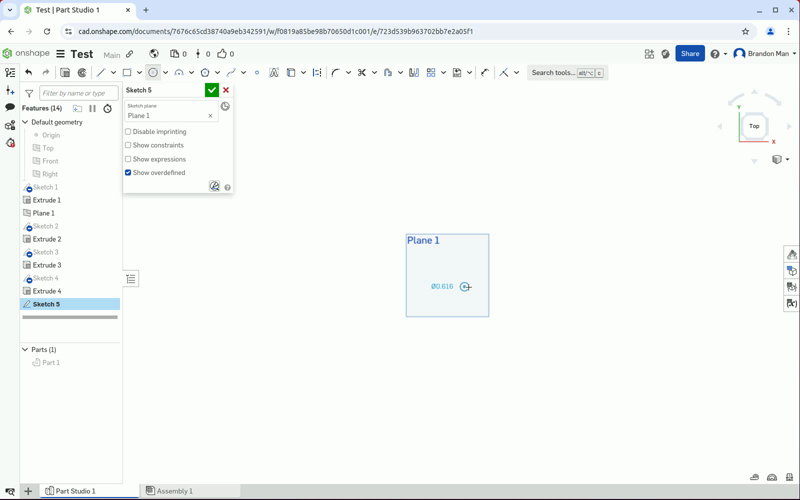
scroll(6)
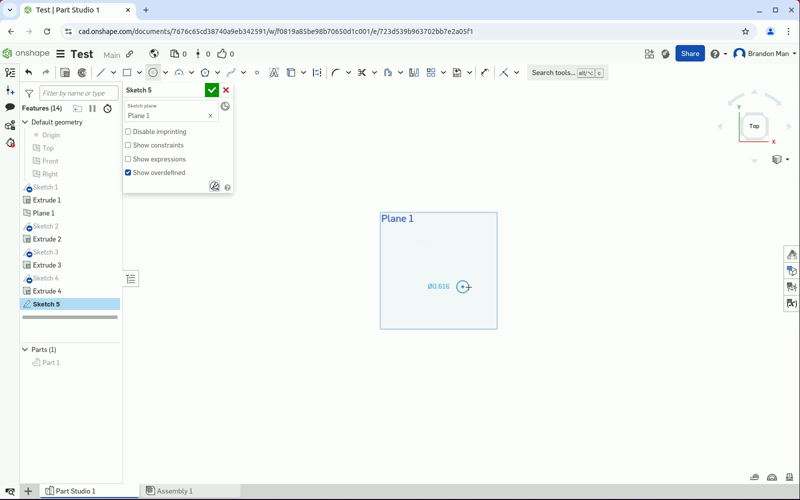
scroll(6)
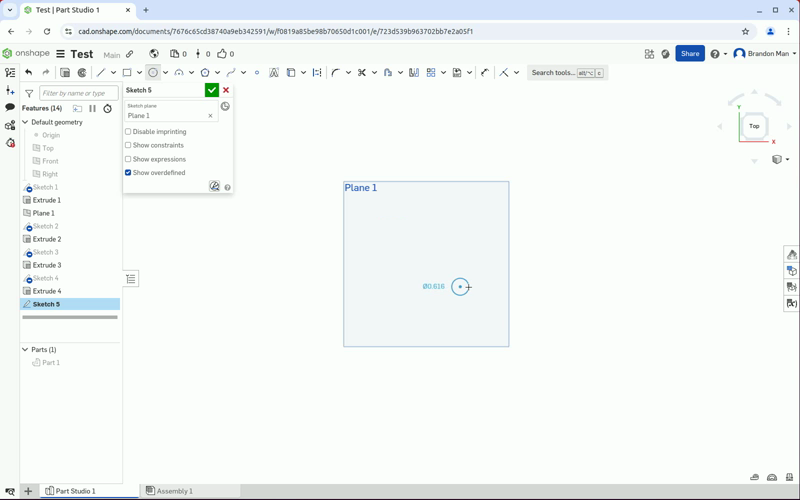
scroll(6)
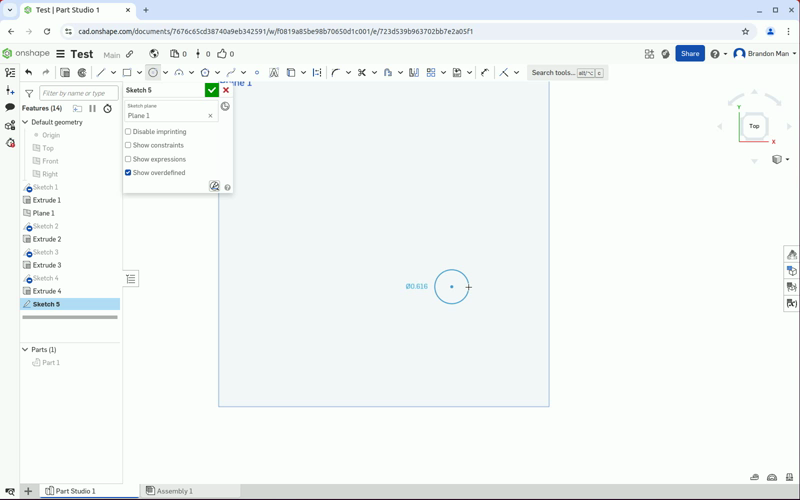
click(468, 286)
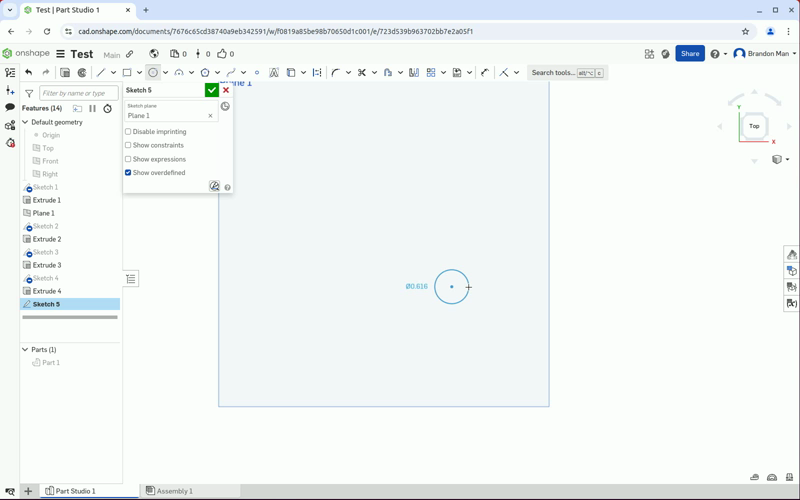
scroll(-6)
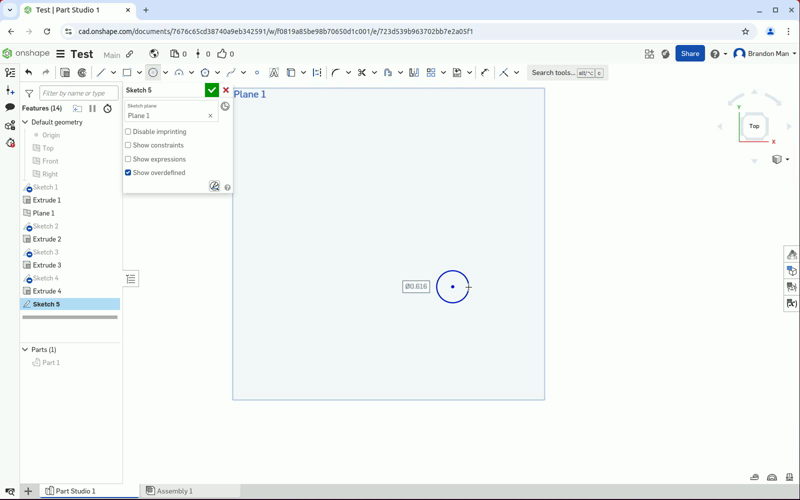
scroll(-6)
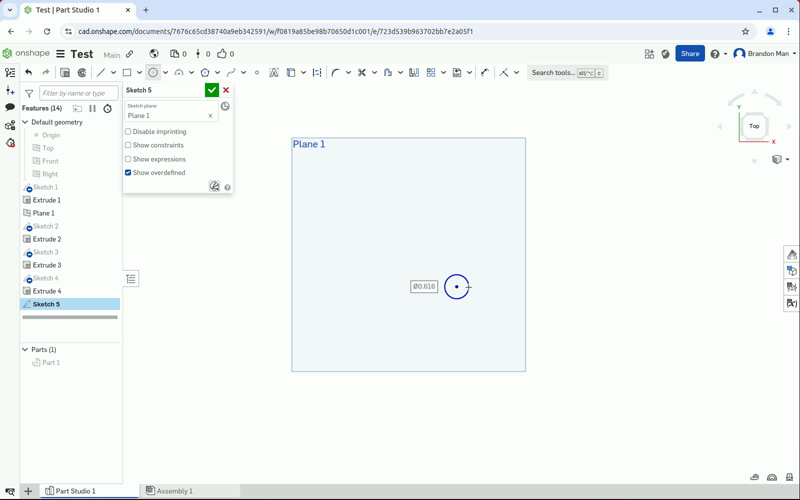
scroll(-6)
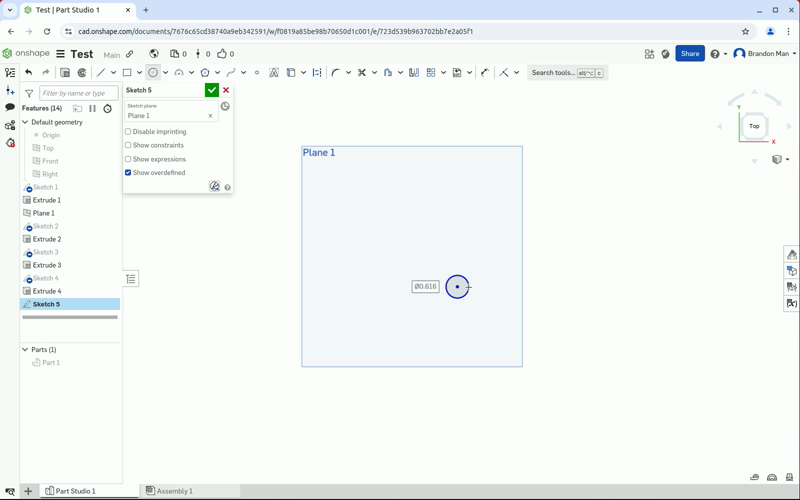
scroll(-6)
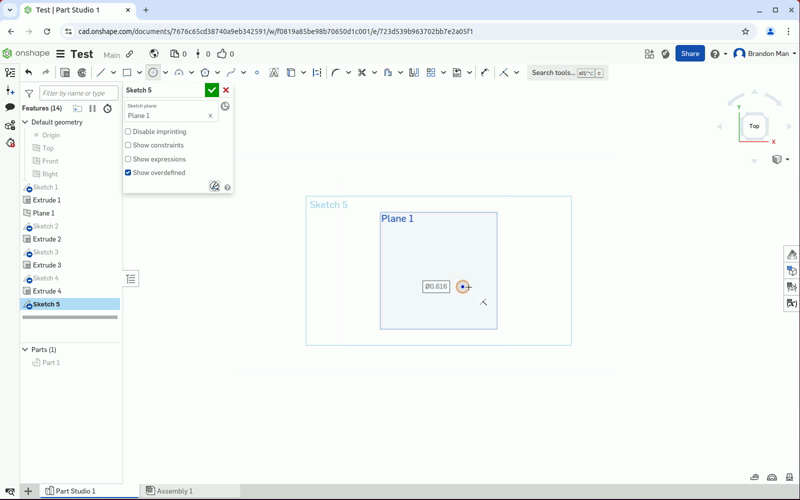
scroll(-6)
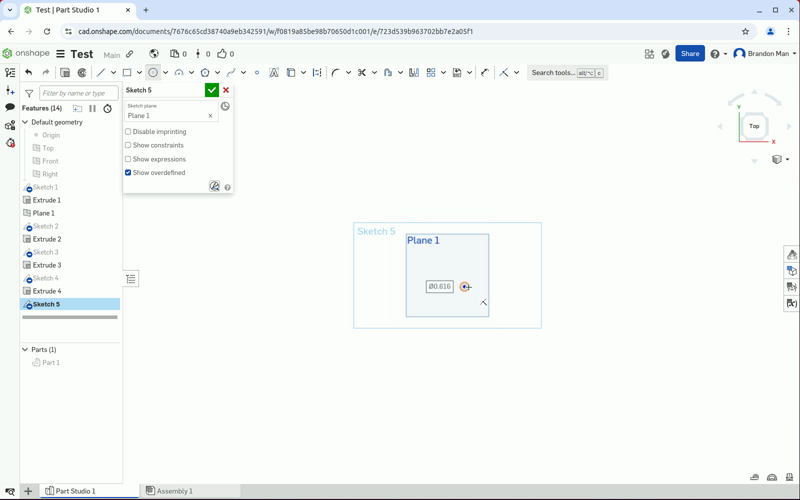
scroll(-6)
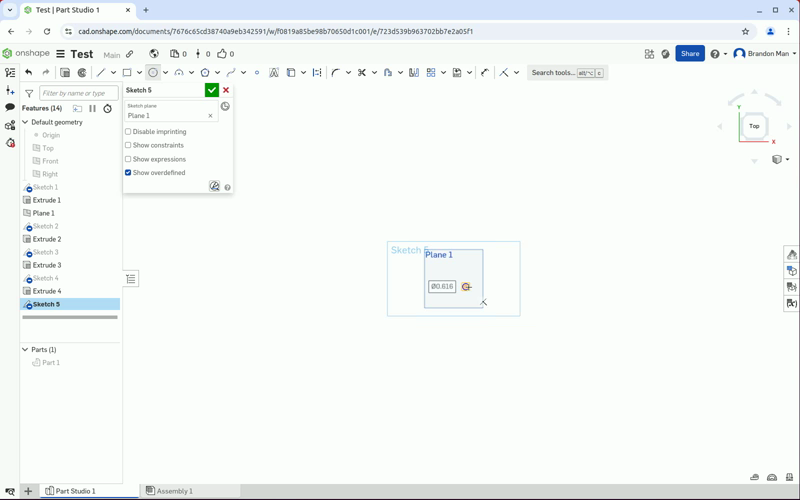
scroll(-6)
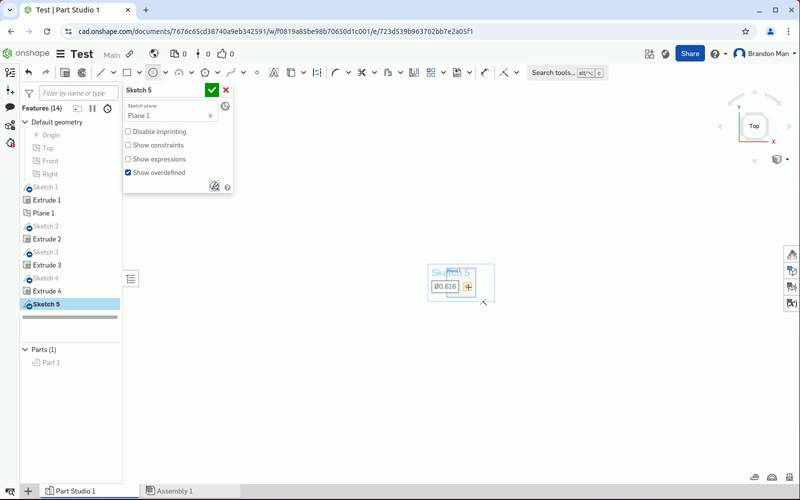
key(esc)
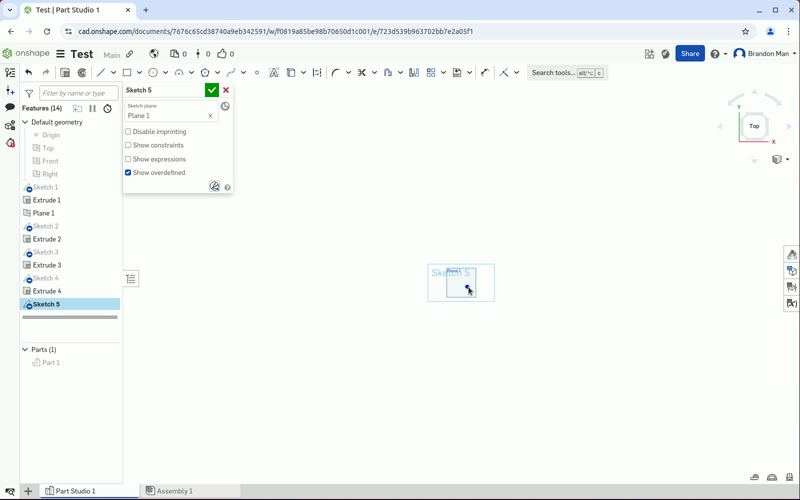
mouse_move(467, 285)
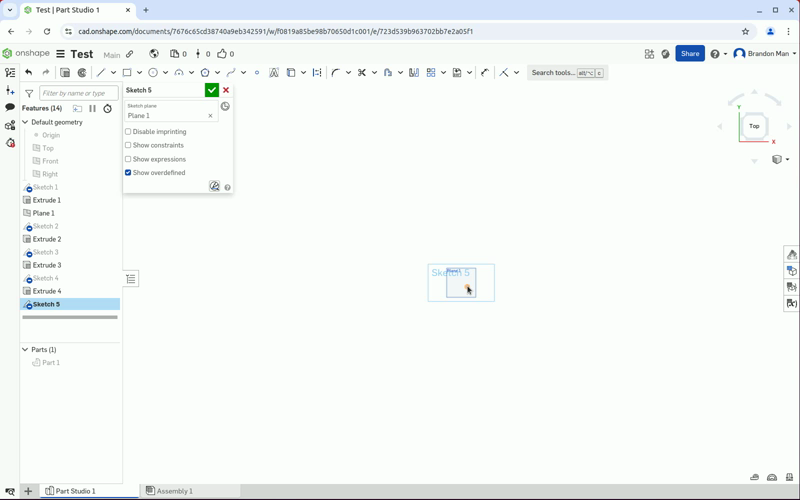
scroll(6)
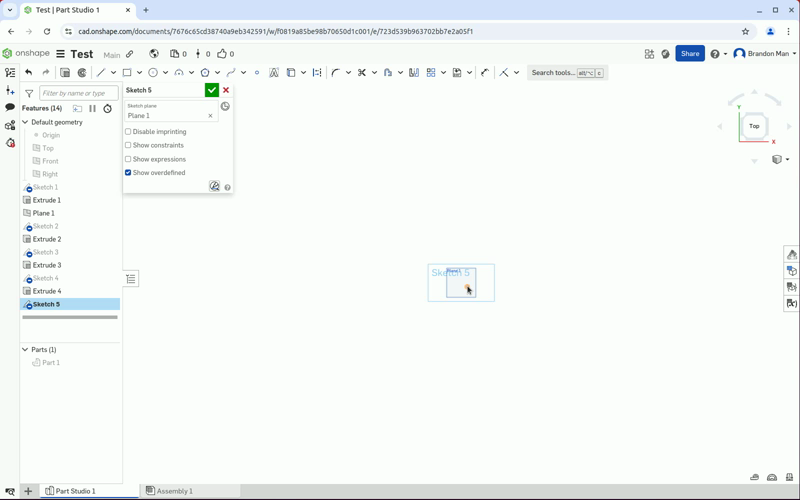
scroll(6)
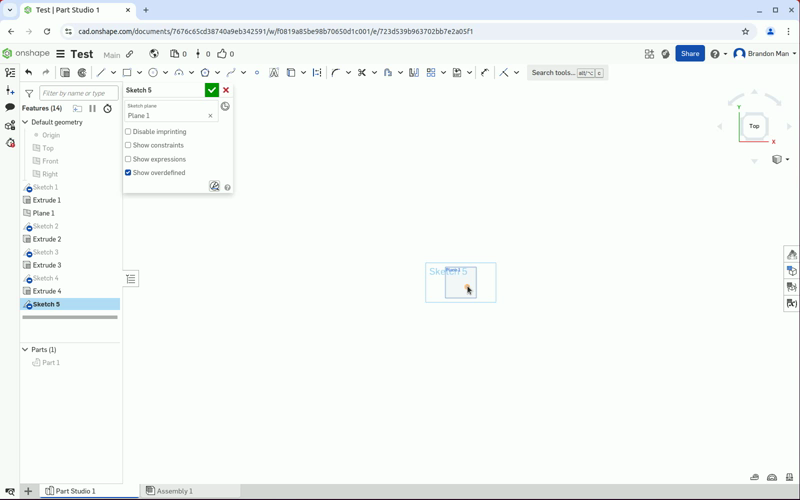
scroll(6)
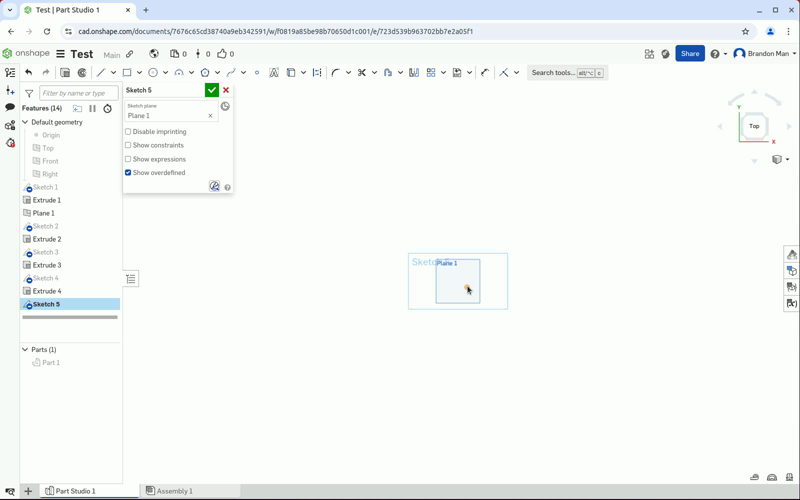
scroll(6)
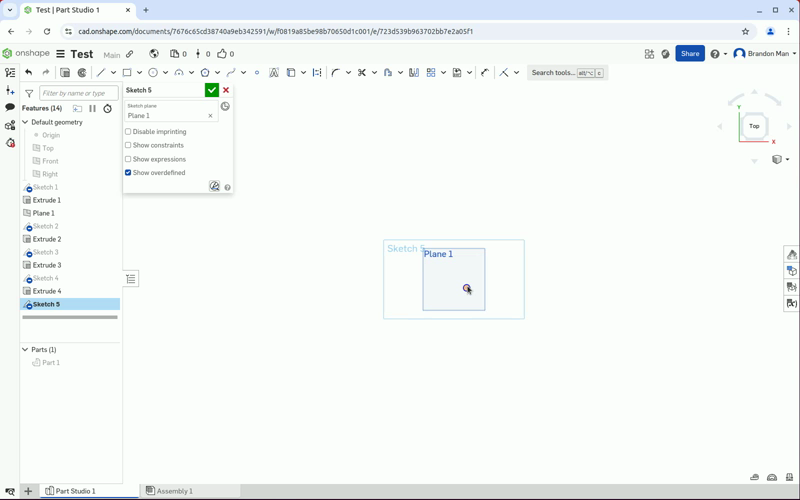
scroll(6)
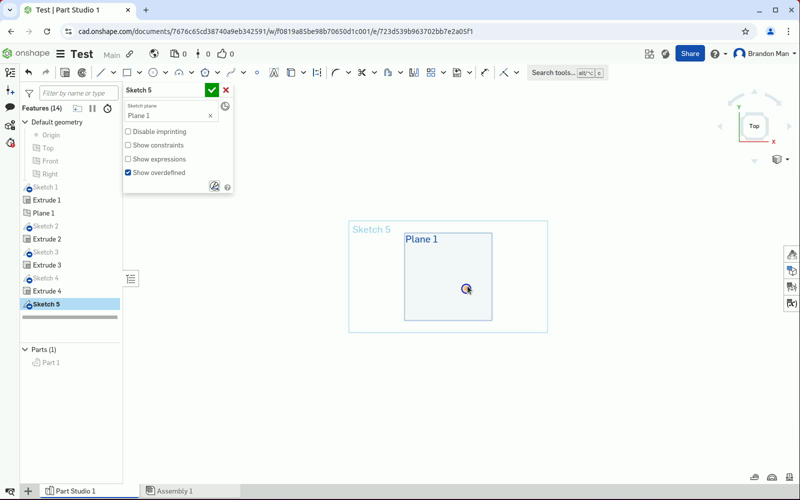
scroll(6)
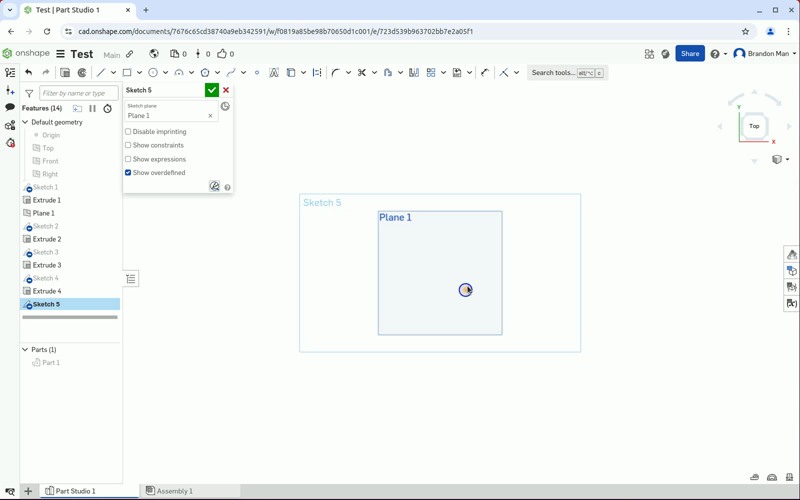
scroll(6)
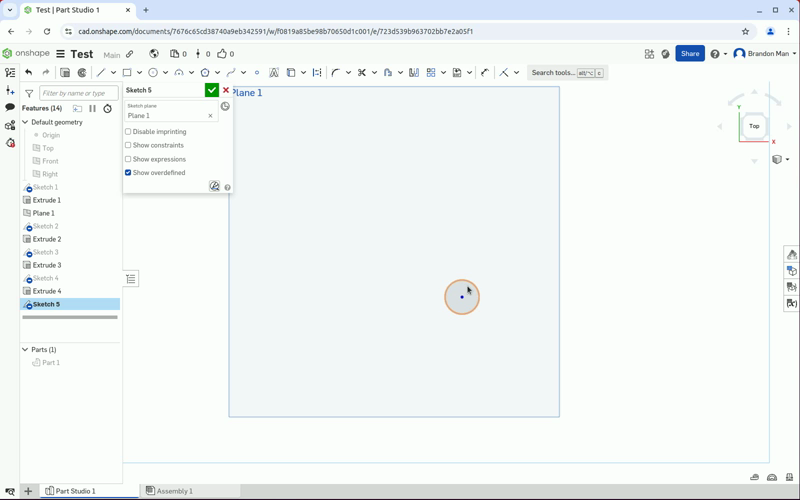
click(467, 285)
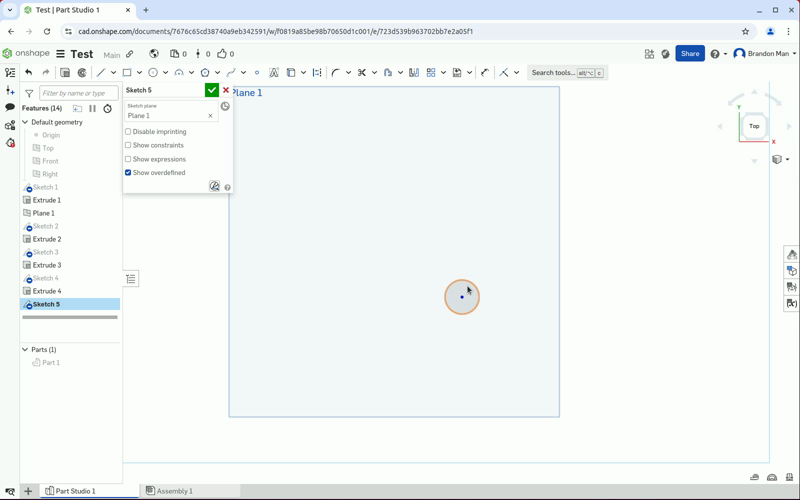
scroll(-6)
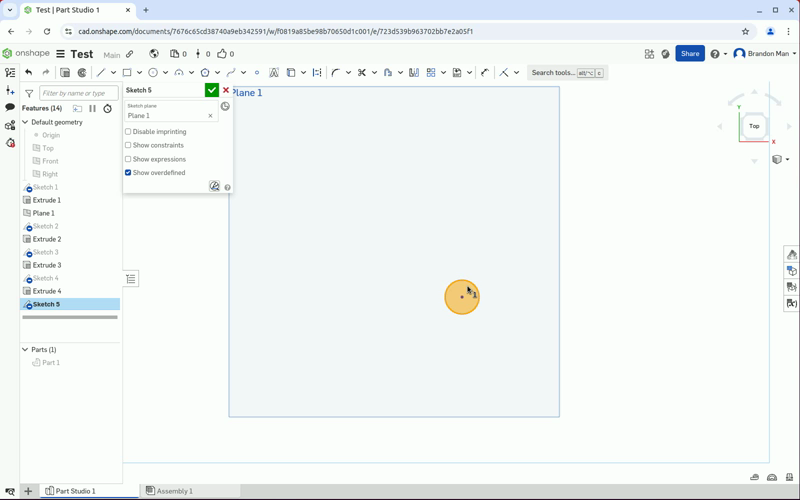
scroll(-6)
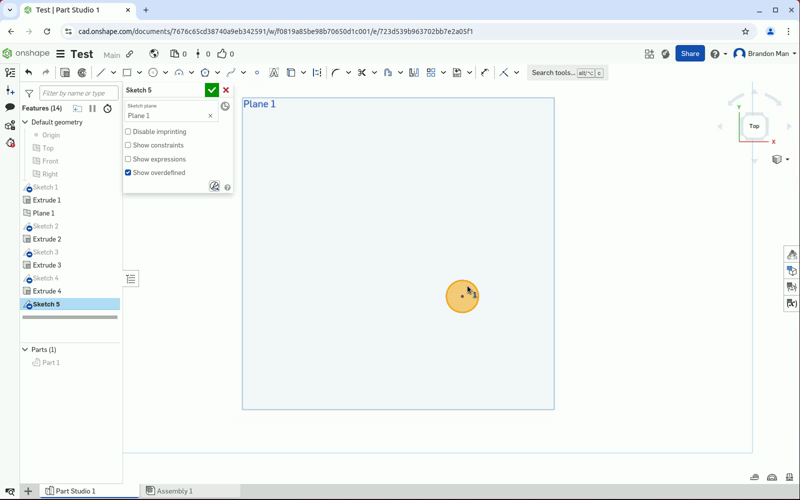
scroll(-6)
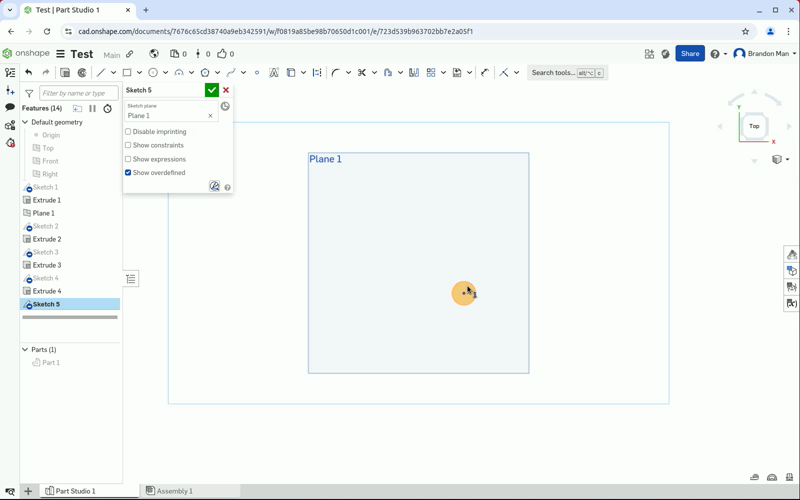
scroll(-6)
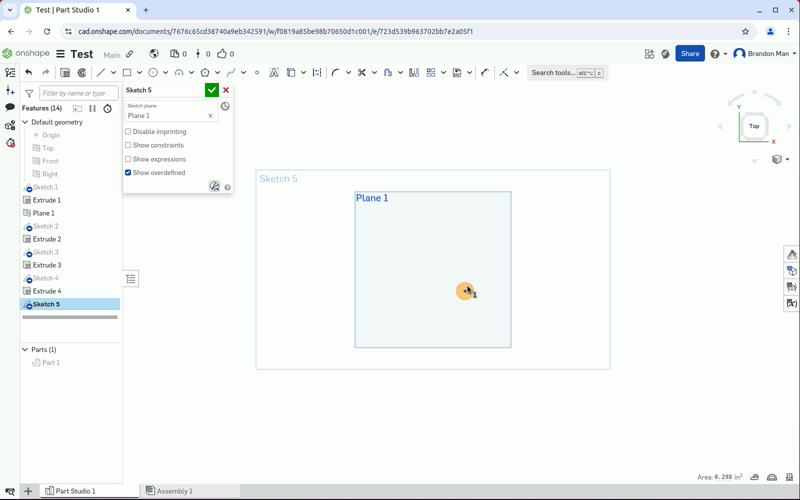
scroll(-6)
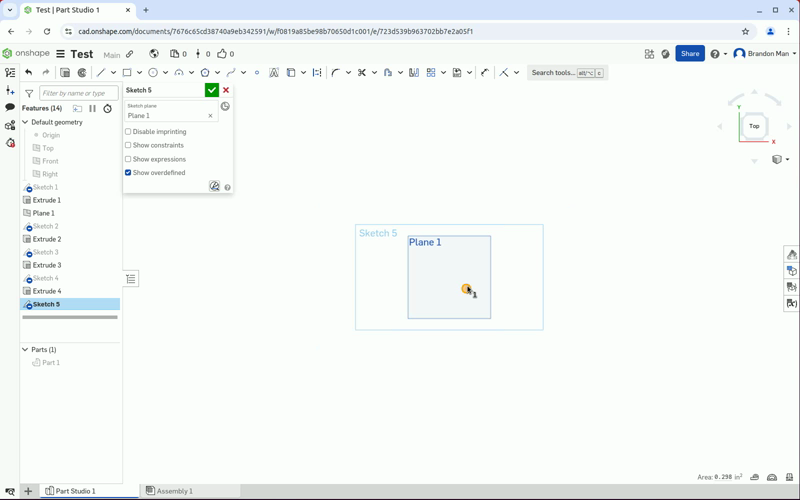
scroll(-6)
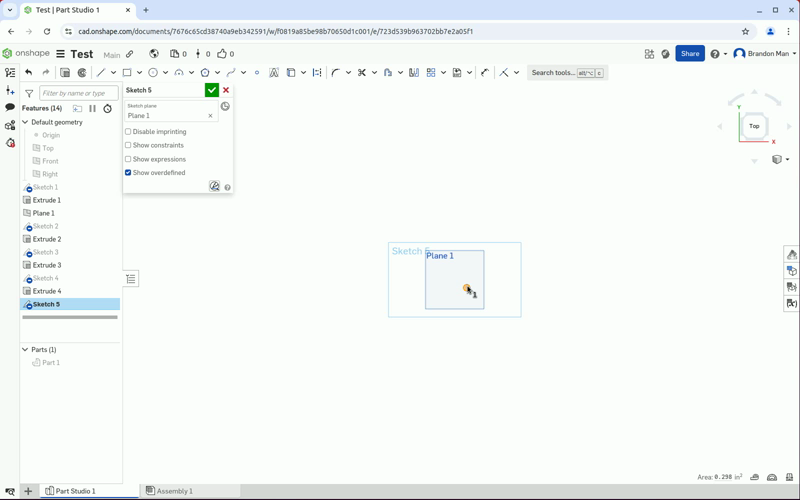
scroll(-6)
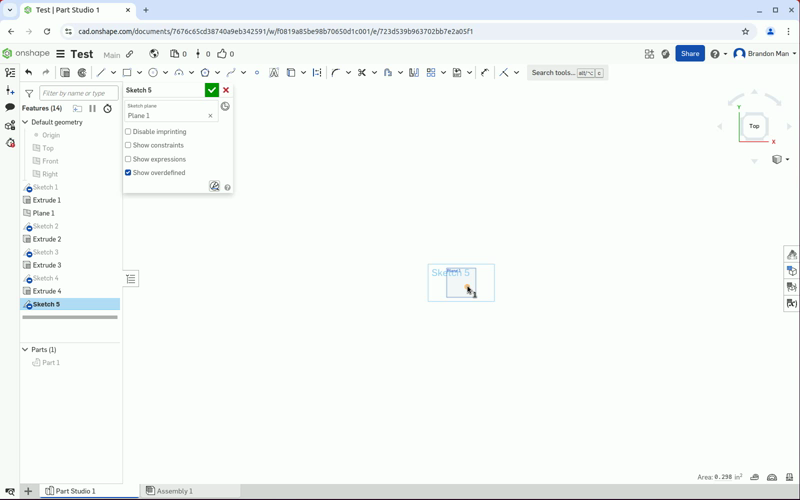
mouse_move(73, 352)
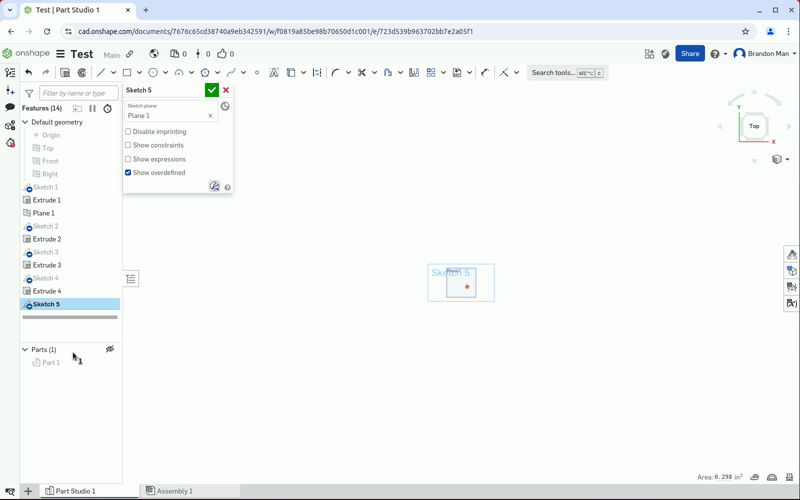
key(shift+y)
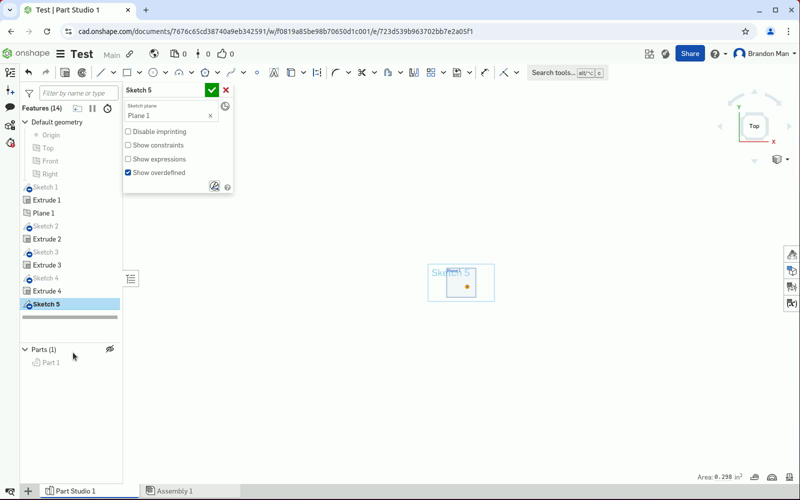
key(shift+e)
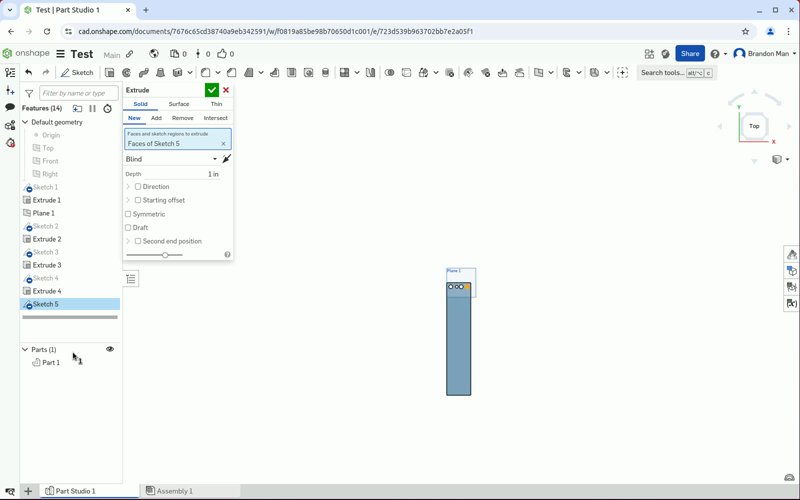
mouse_move(143, 106)
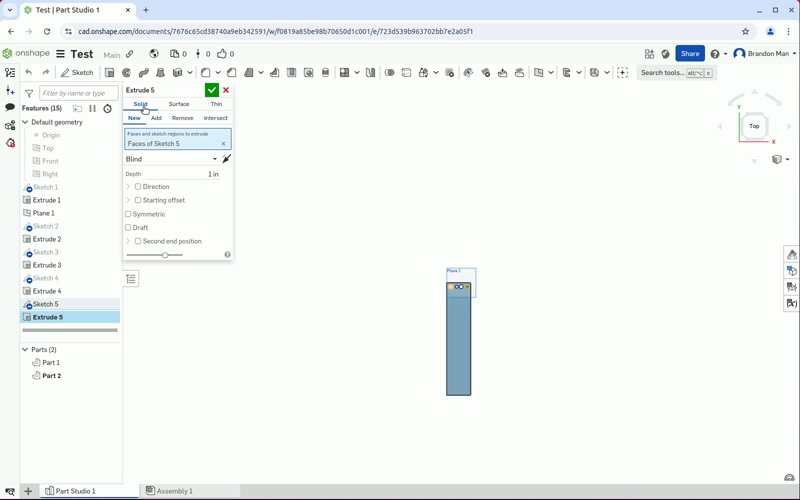
click(143, 106)
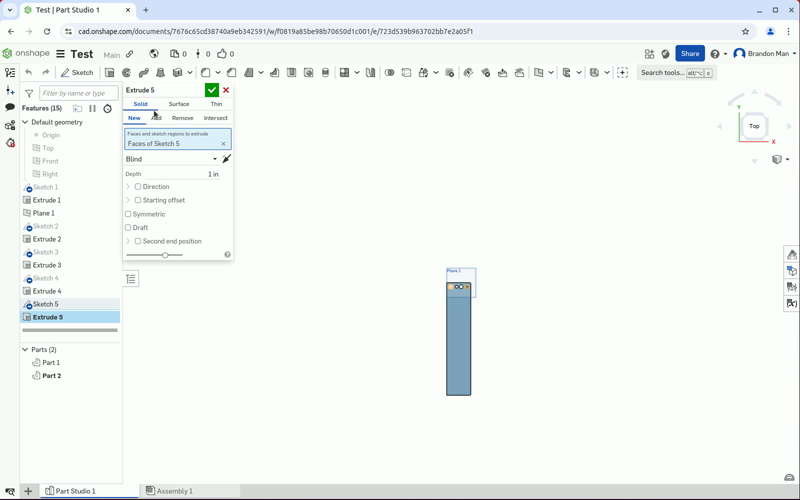
mouse_move(186, 120)
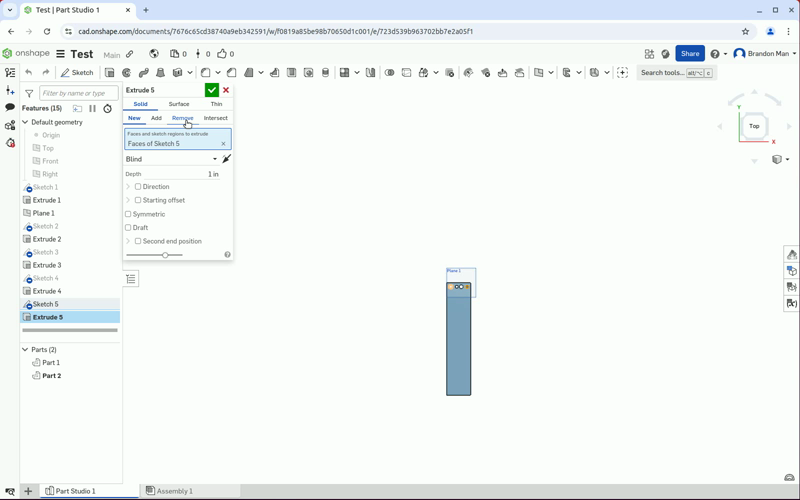
click(186, 120)
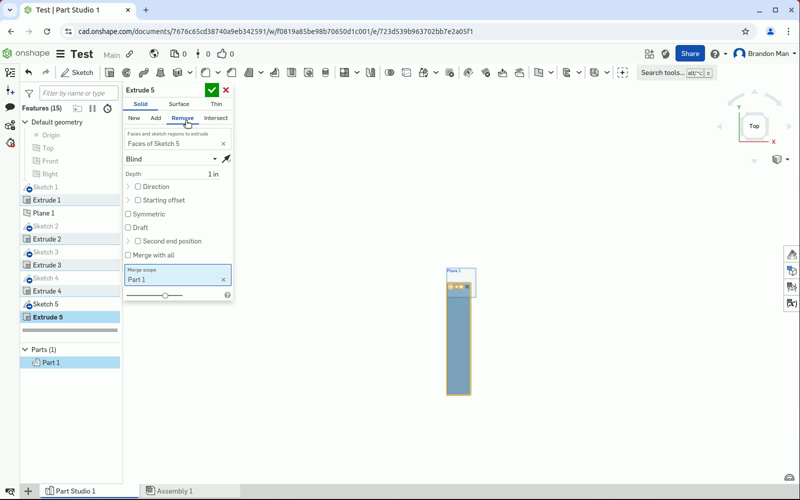
key(tab, 4)
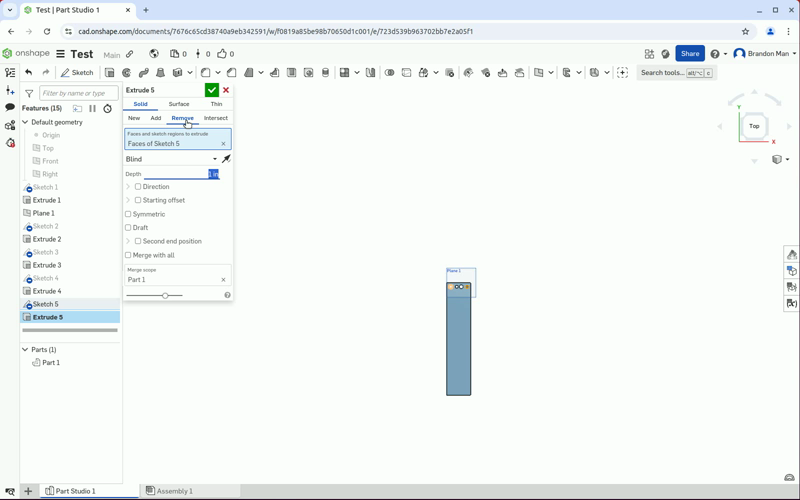
text(0.963)
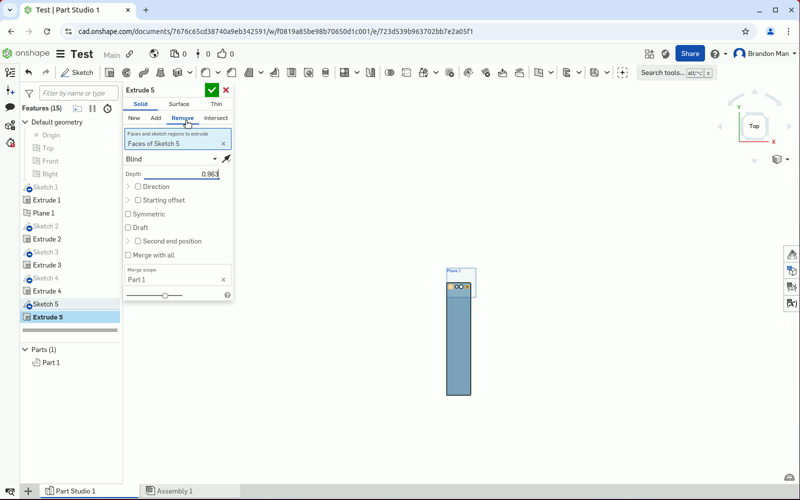
key(tab, 6)
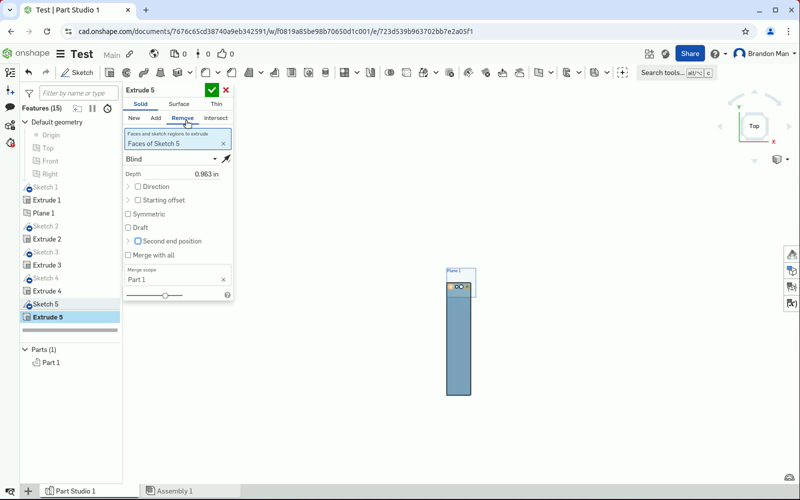
key(space)
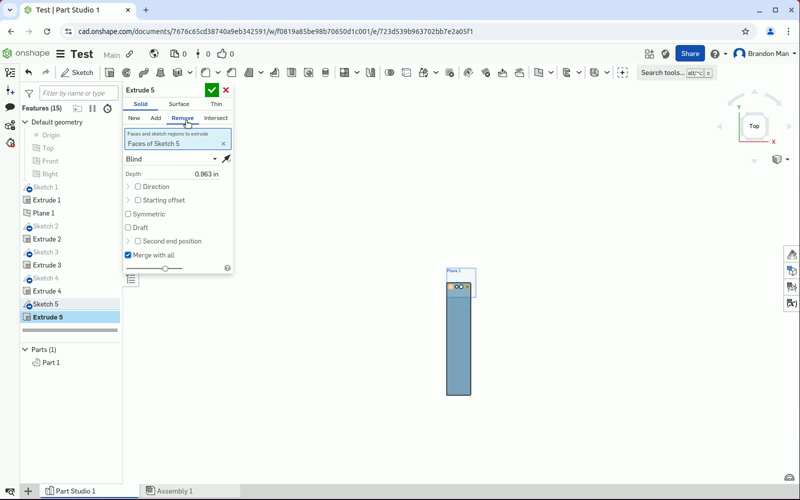
key(enter)
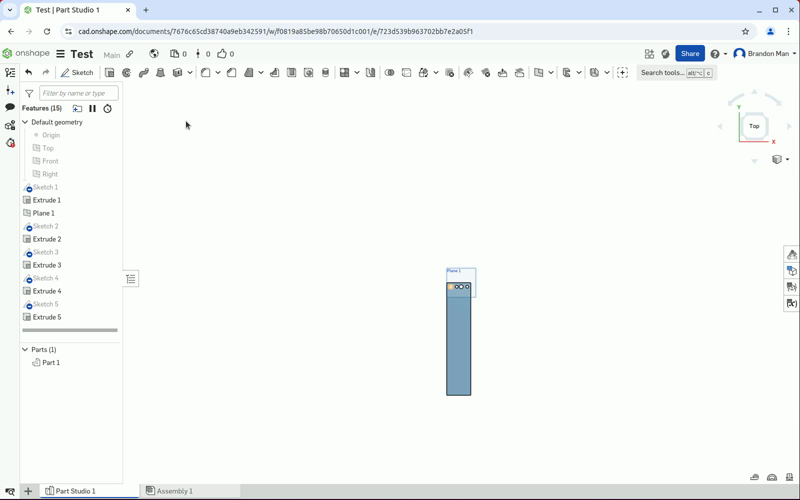
key(shift+h)
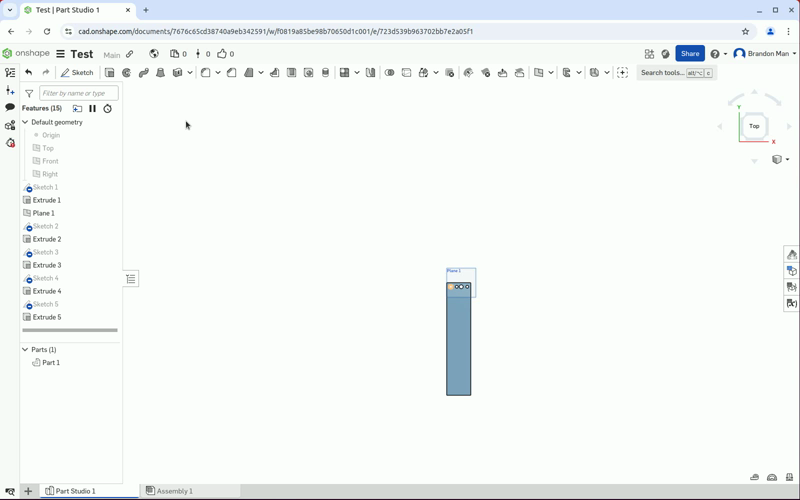
key(shift+h)
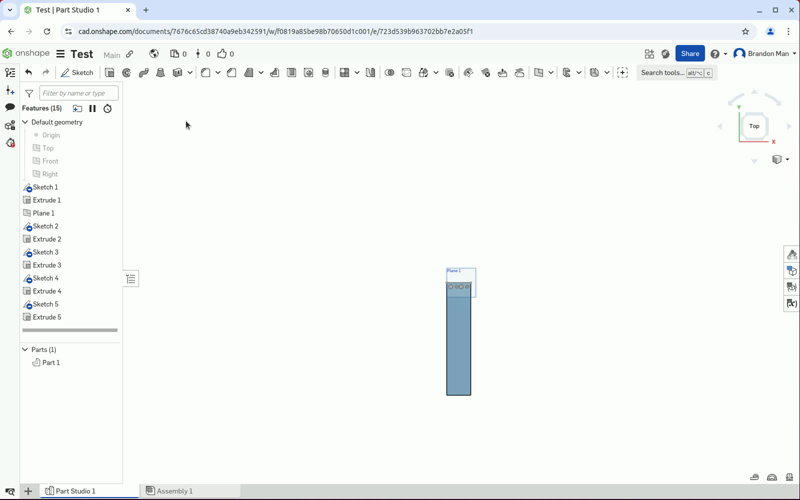
key(shift+7)
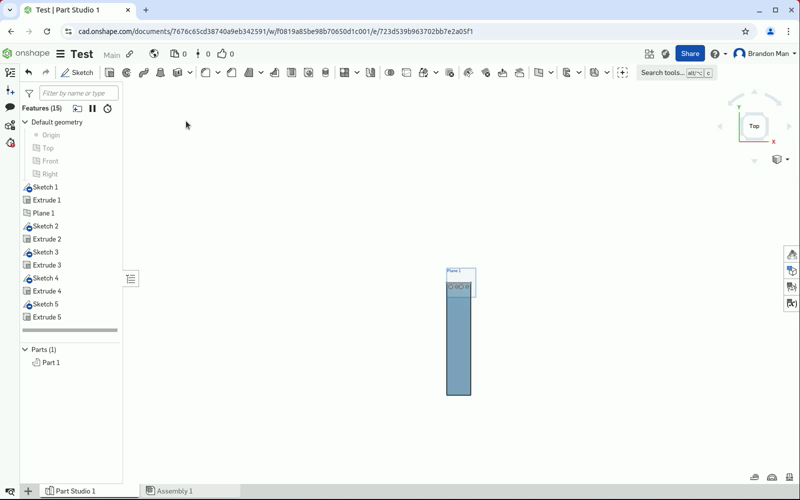
key(up, 3)
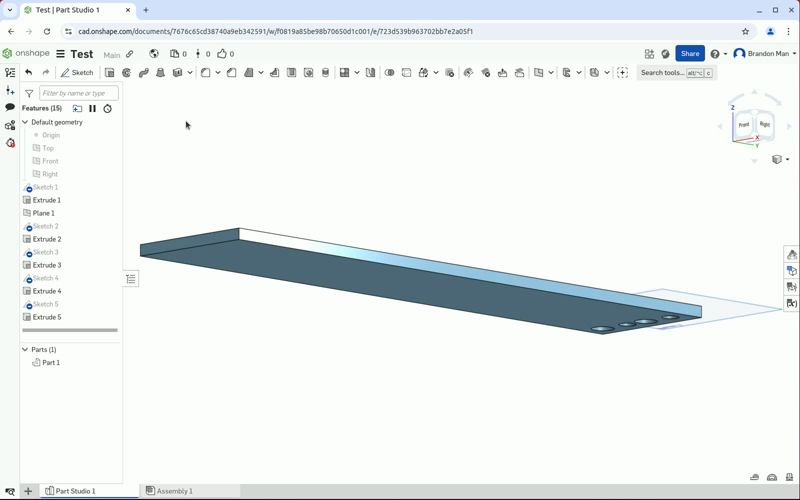
key(left, 3)
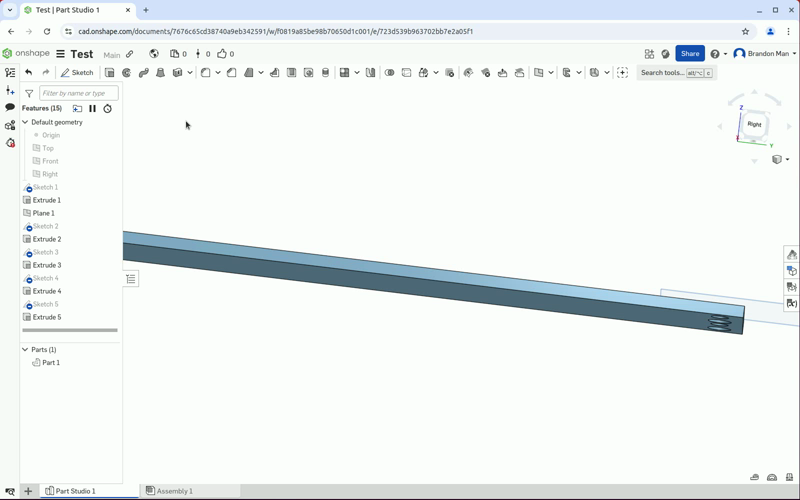
key(right, 3)
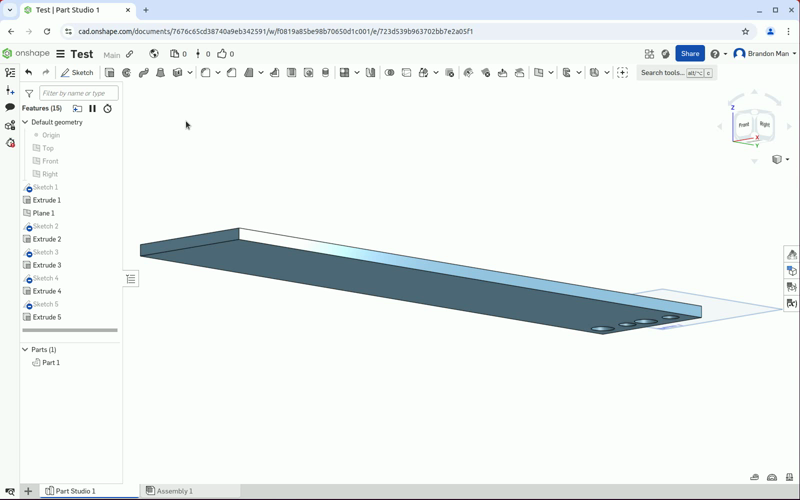
key(down, 3)
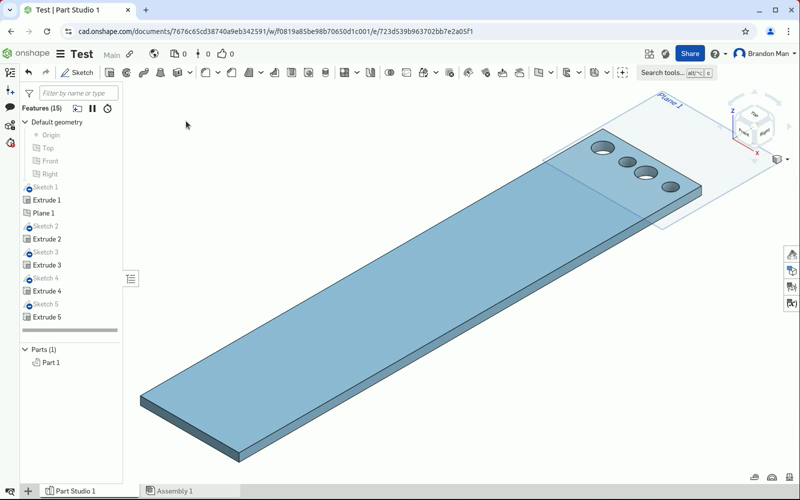
mouse_move(73, 189)
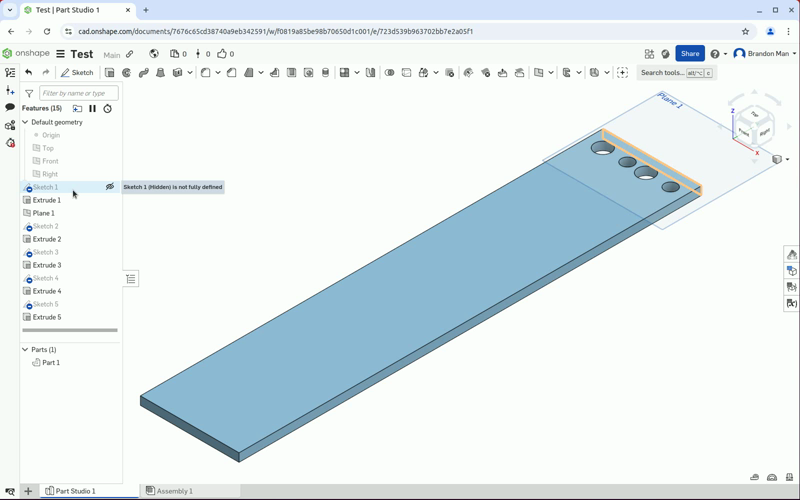
click(73, 189)